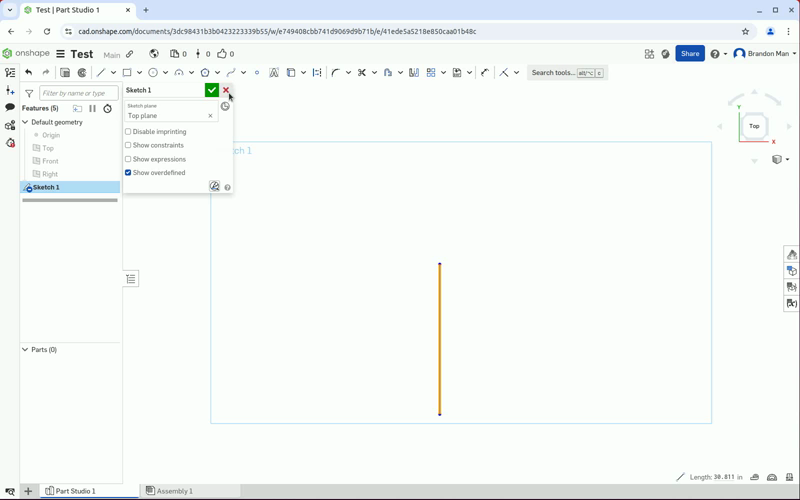
key(shift+h)
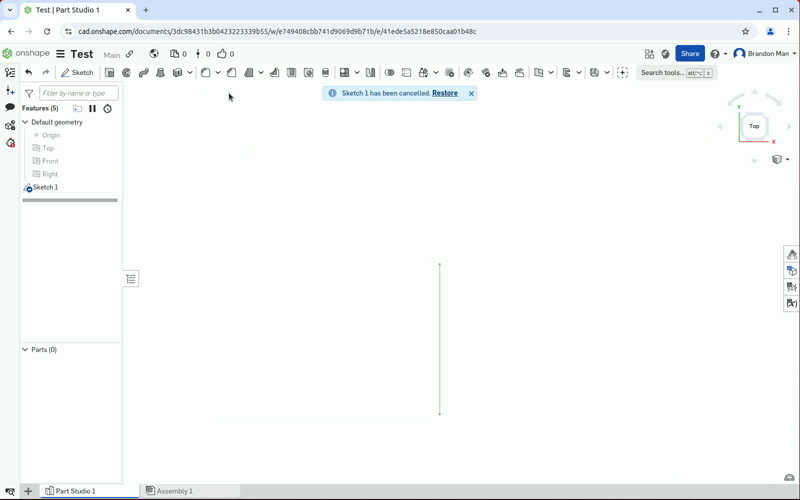
key(shift+s)
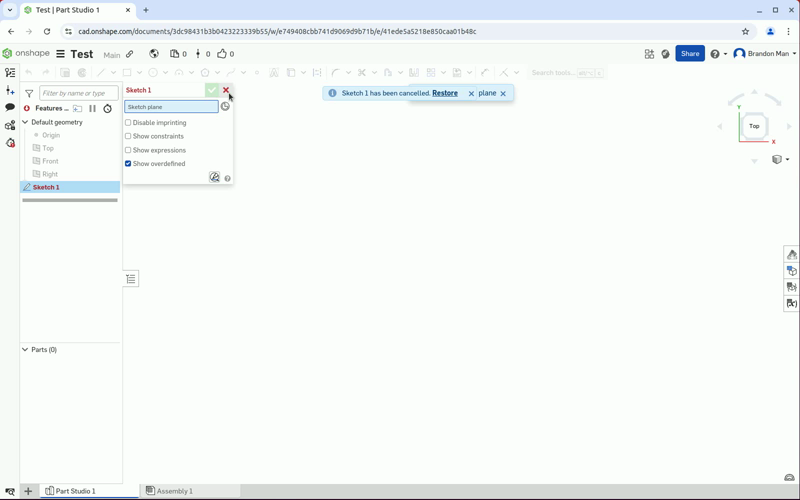
mouse_move(73, 150)
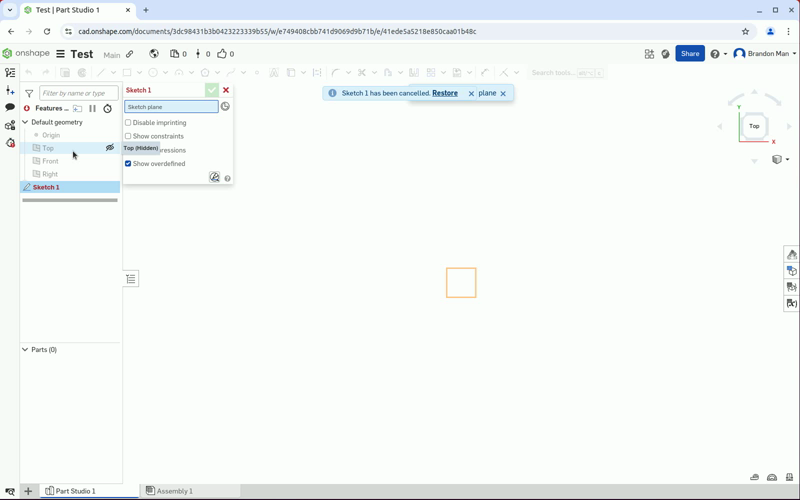
click(73, 150)
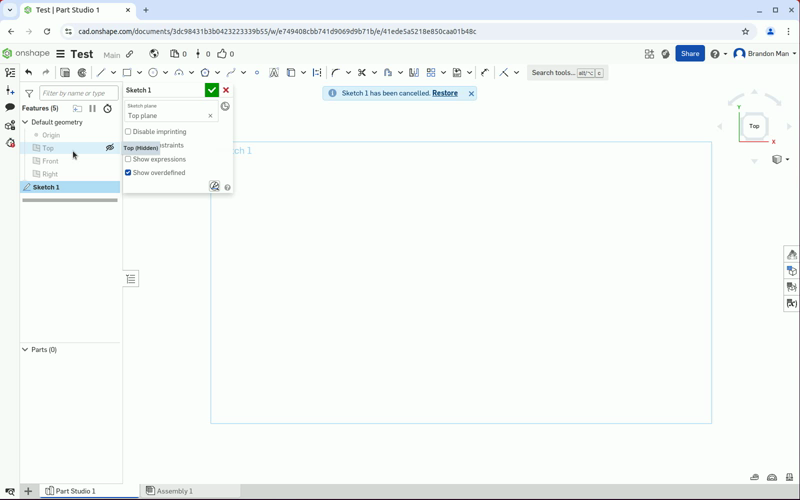
mouse_move(73, 352)
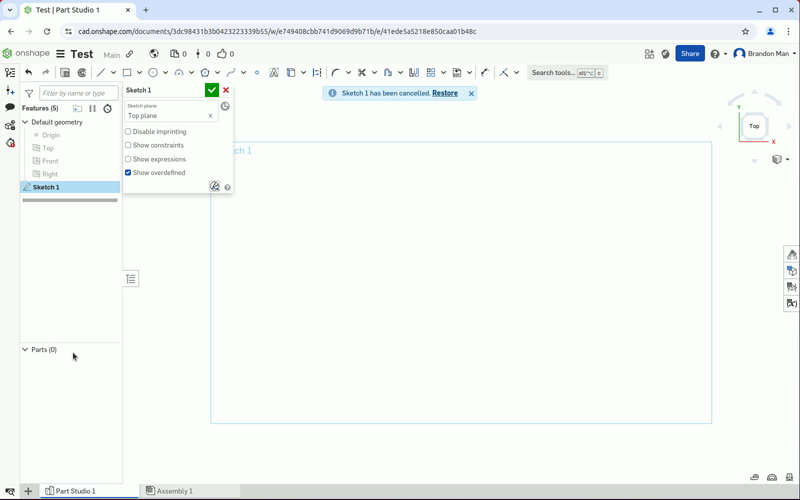
key(y)
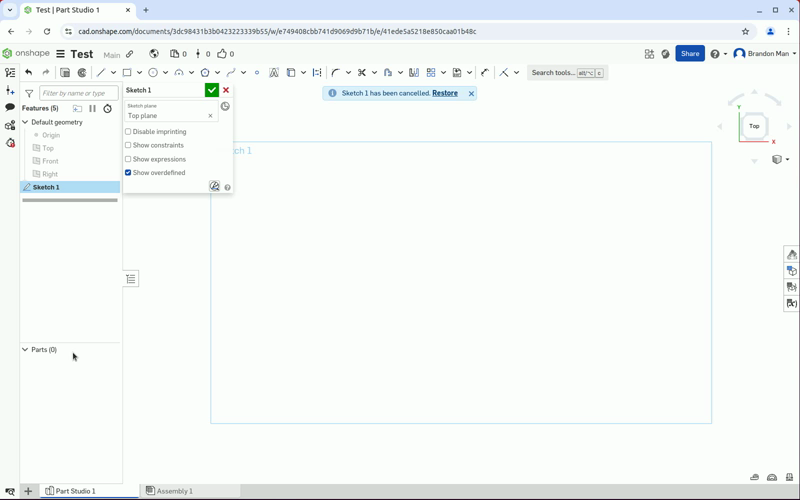
key(c)
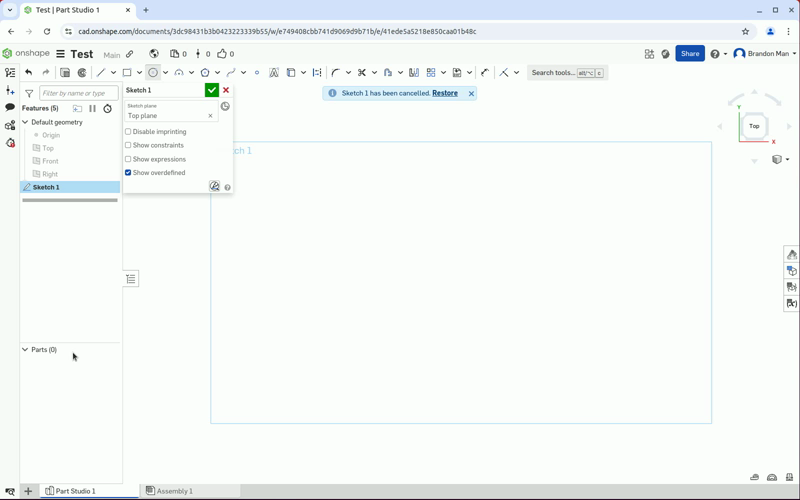
key_down(shift)
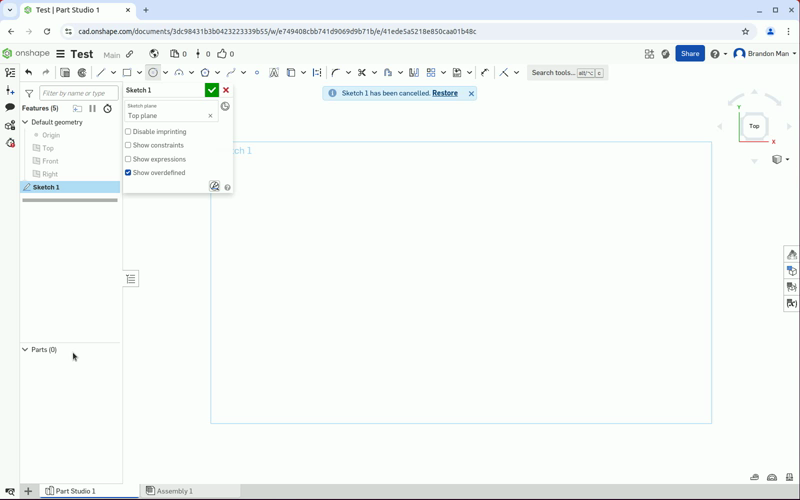
mouse_move(461, 282)
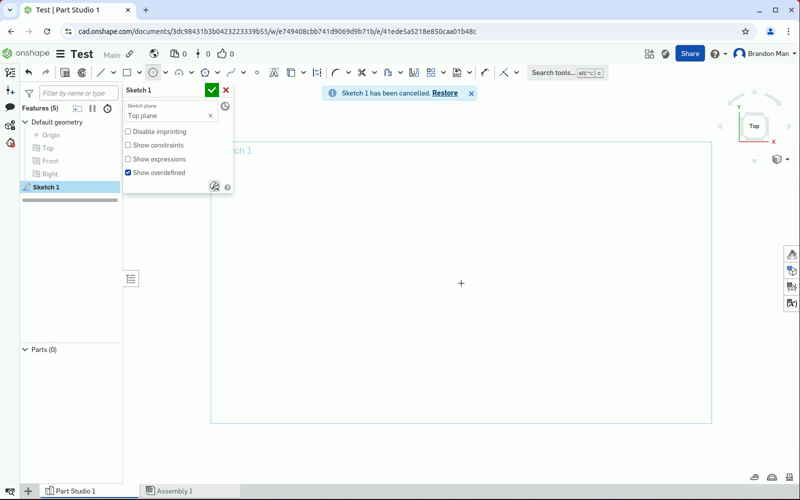
click(461, 282)
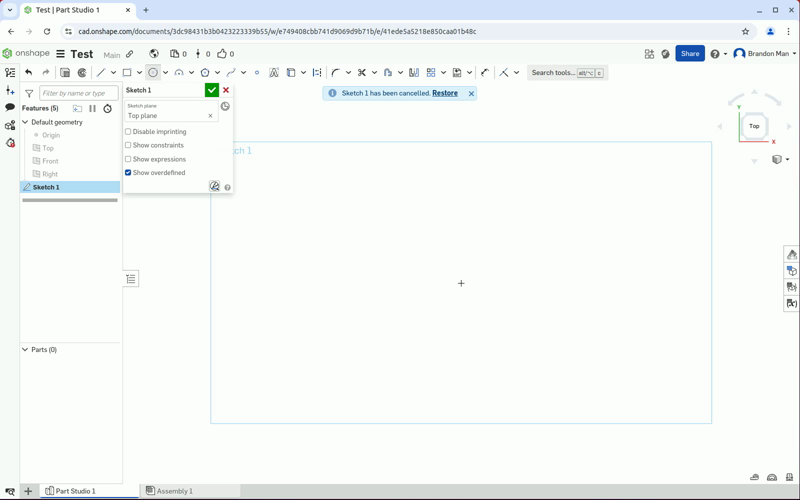
key_up(shift)
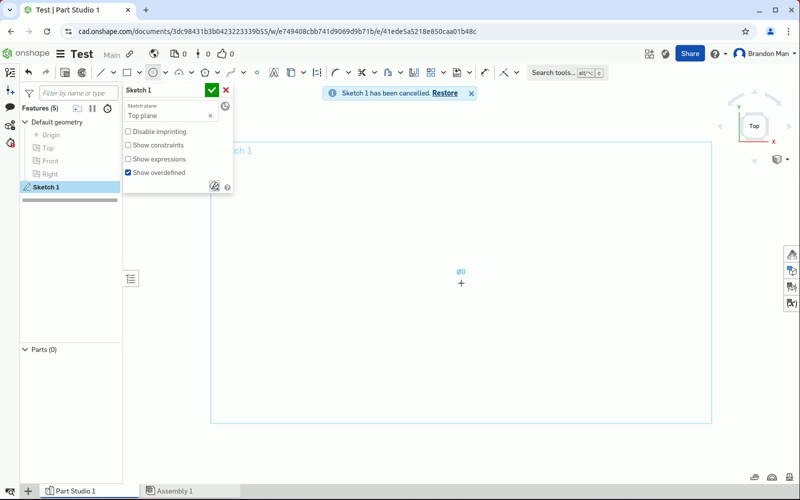
mouse_move(465, 282)
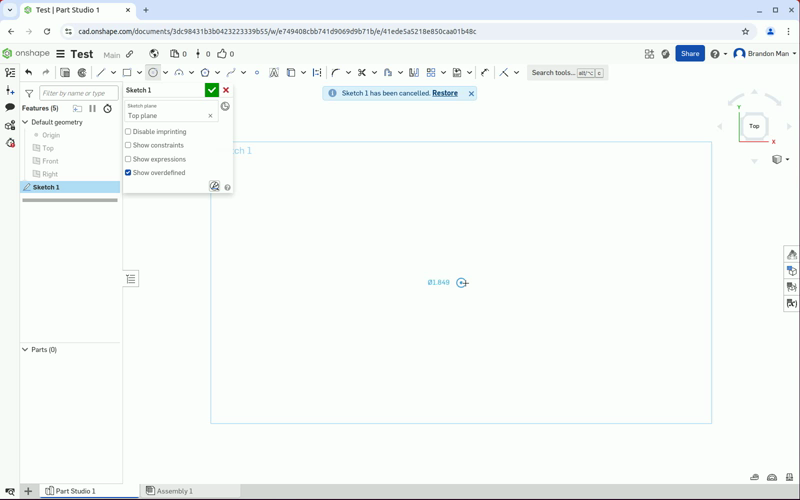
click(465, 282)
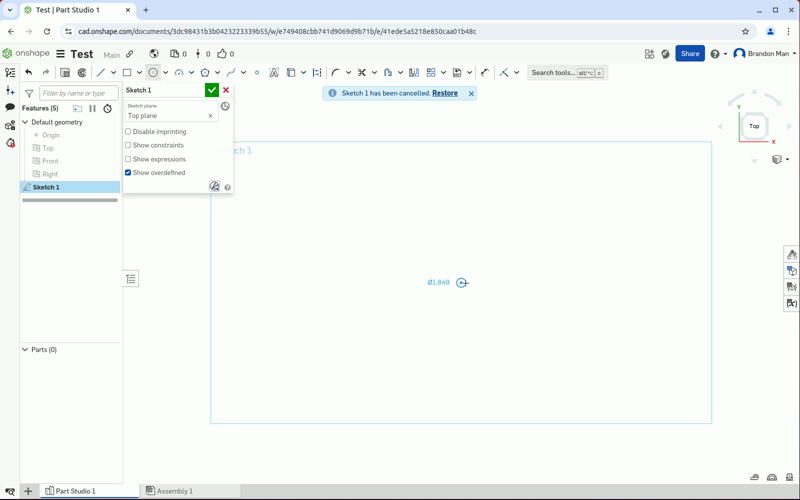
key(esc)
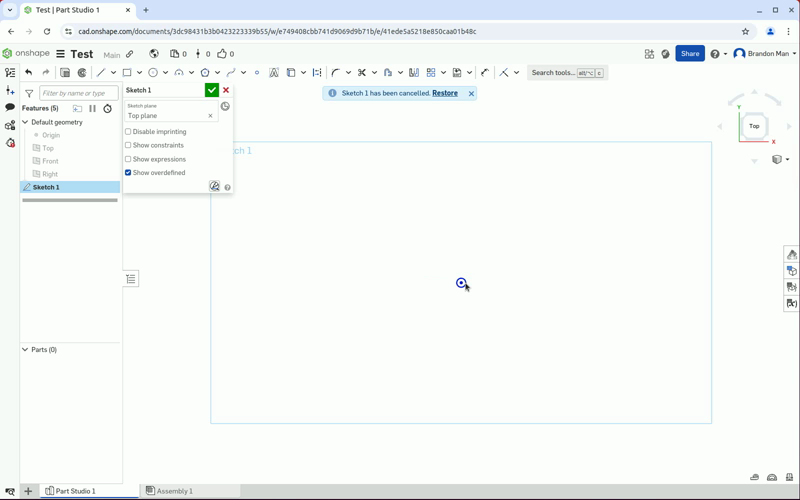
mouse_move(465, 284)
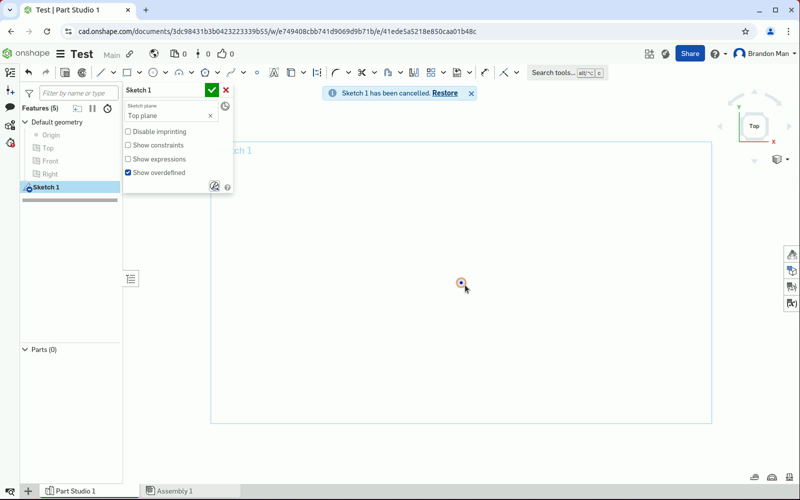
scroll(6)
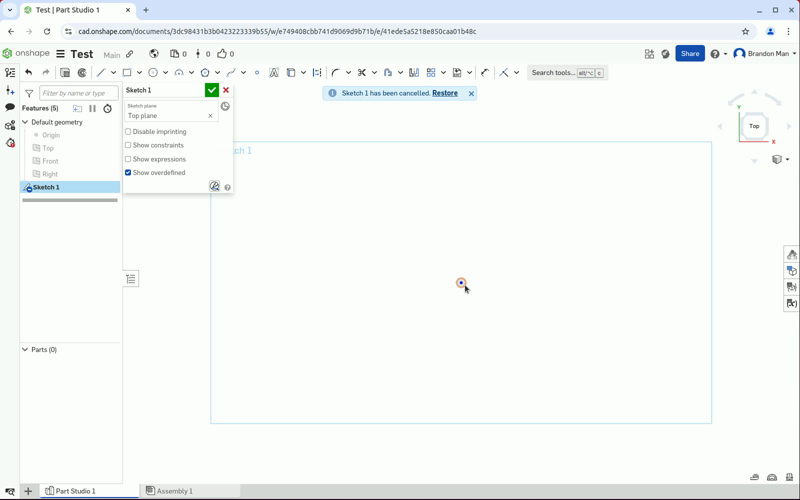
scroll(6)
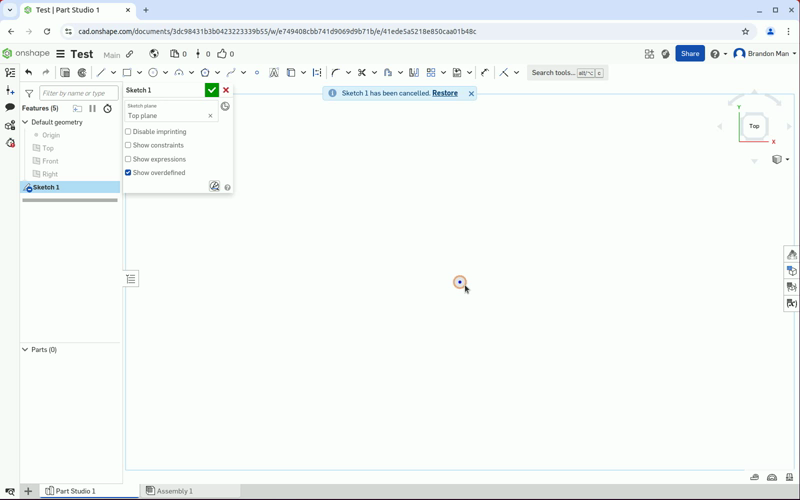
scroll(6)
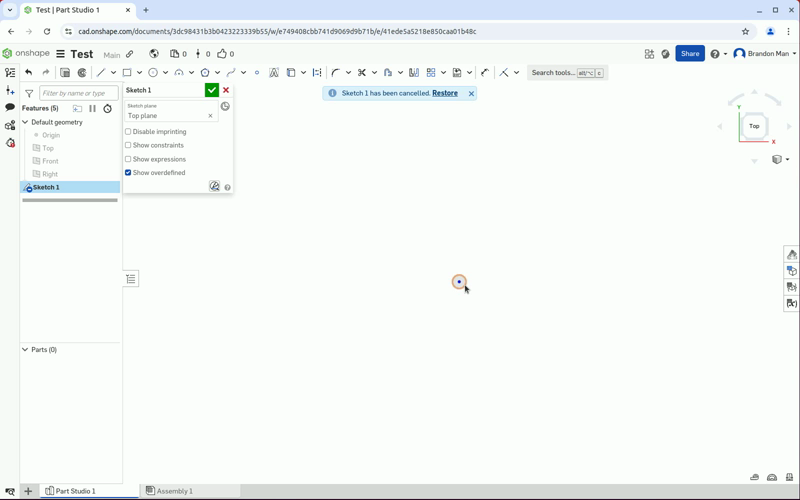
scroll(6)
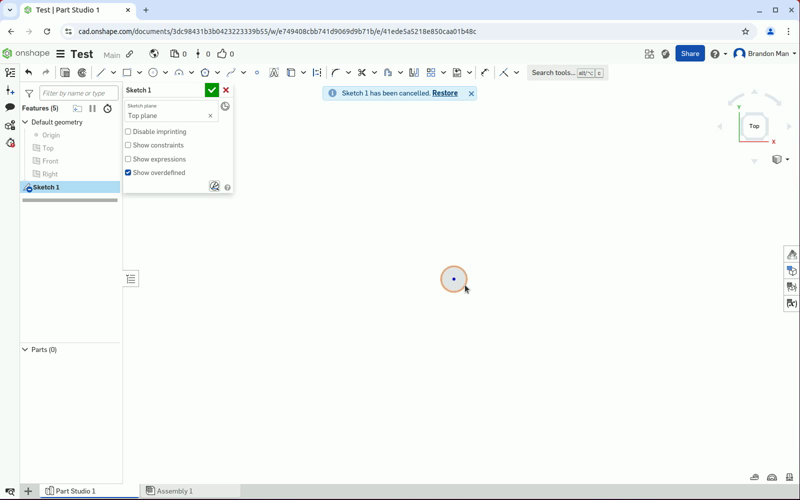
scroll(6)
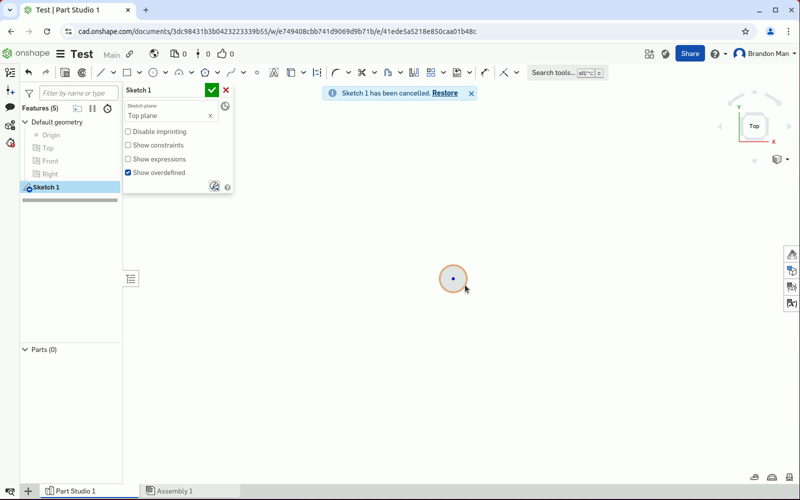
scroll(6)
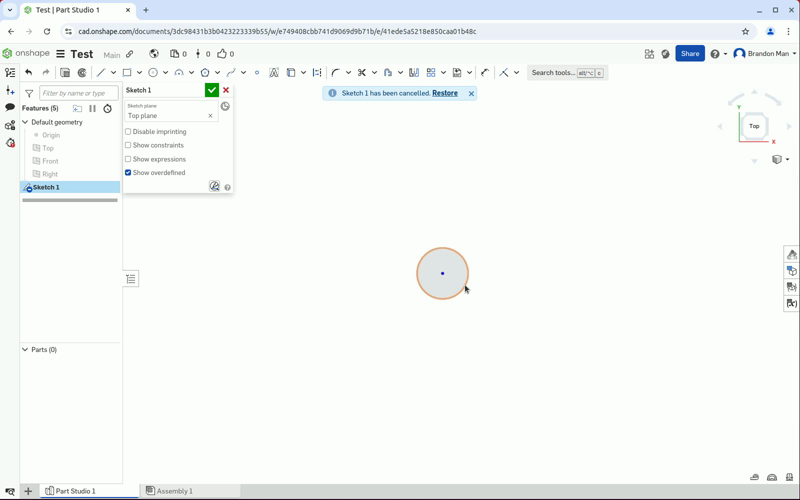
scroll(6)
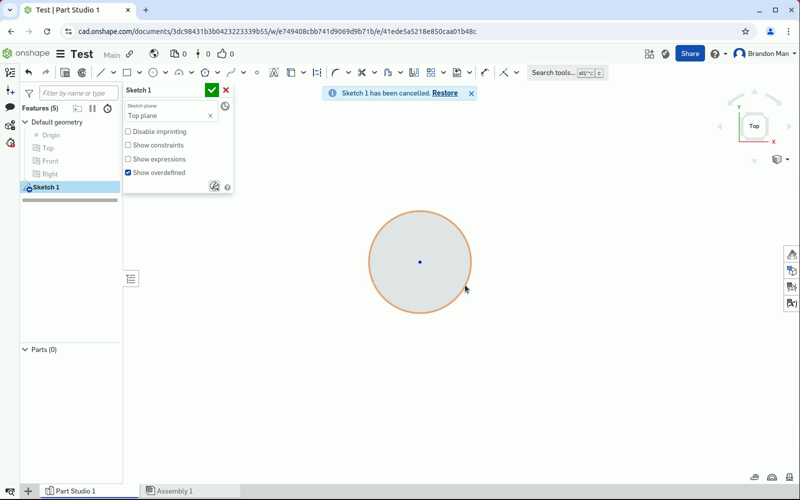
click(465, 284)
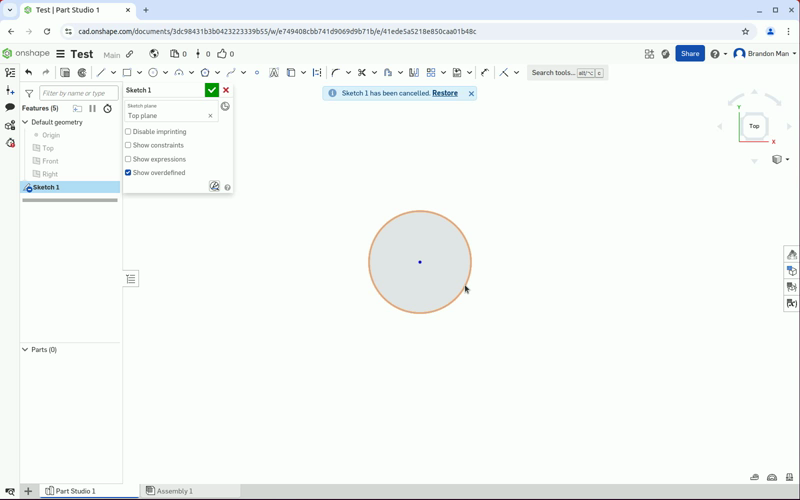
scroll(-6)
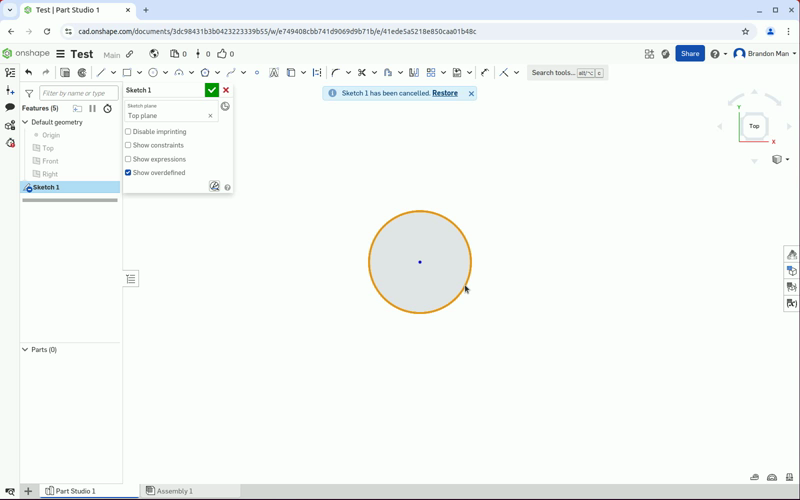
scroll(-6)
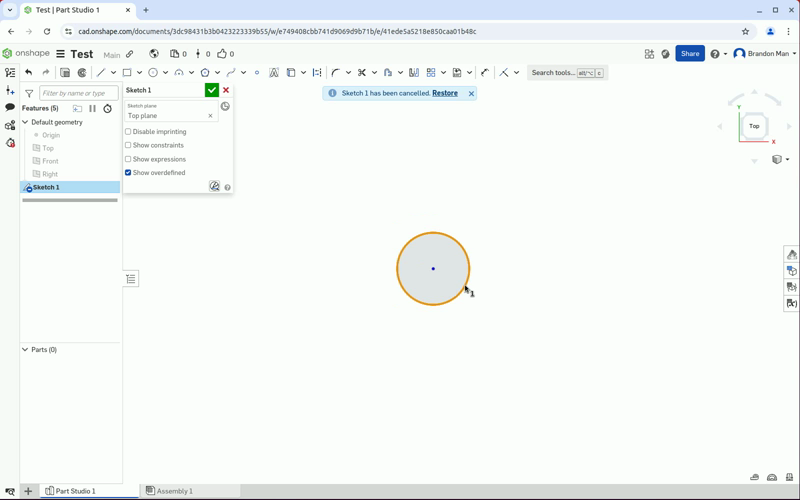
scroll(-6)
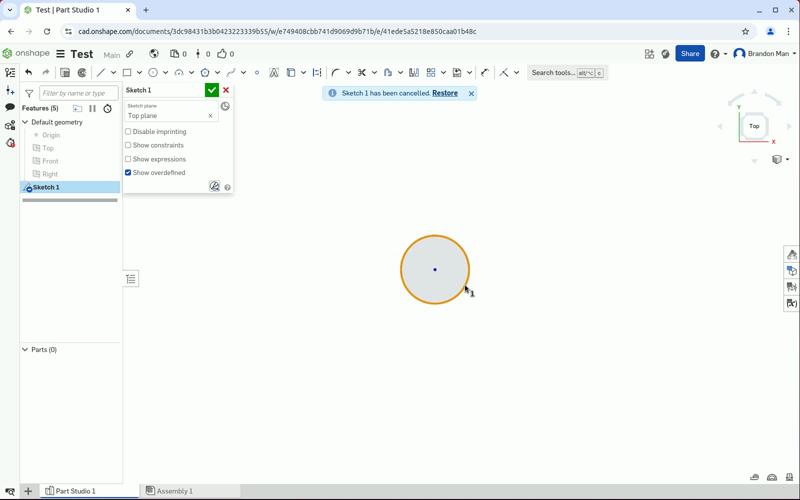
scroll(-6)
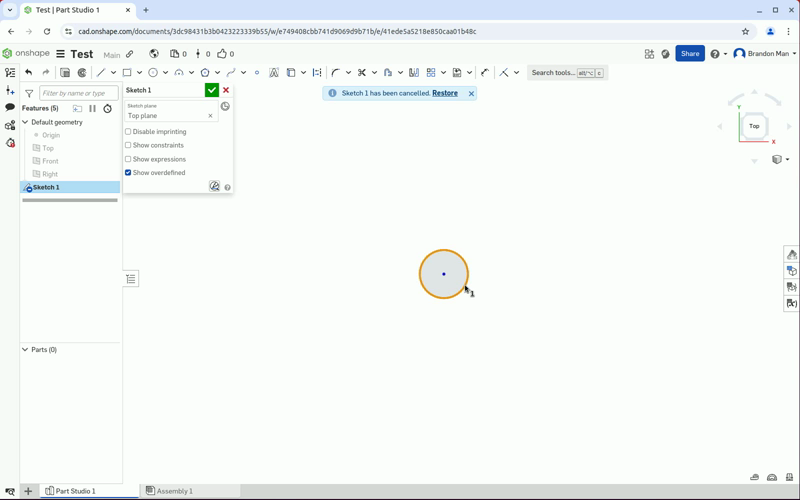
scroll(-6)
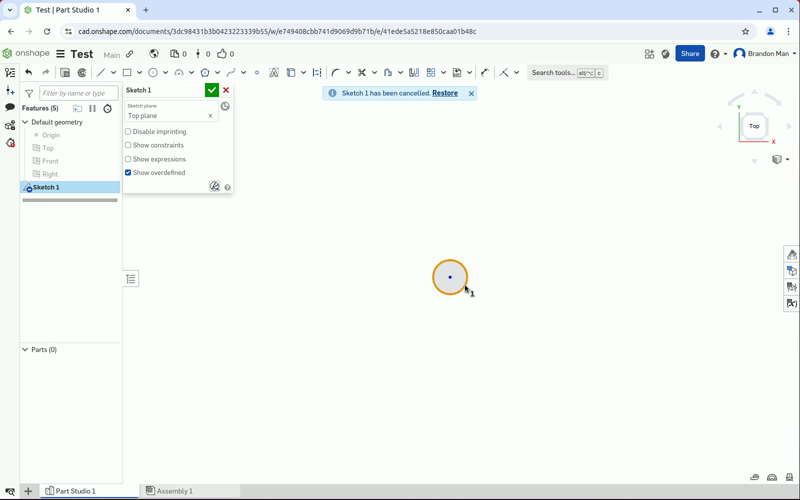
scroll(-6)
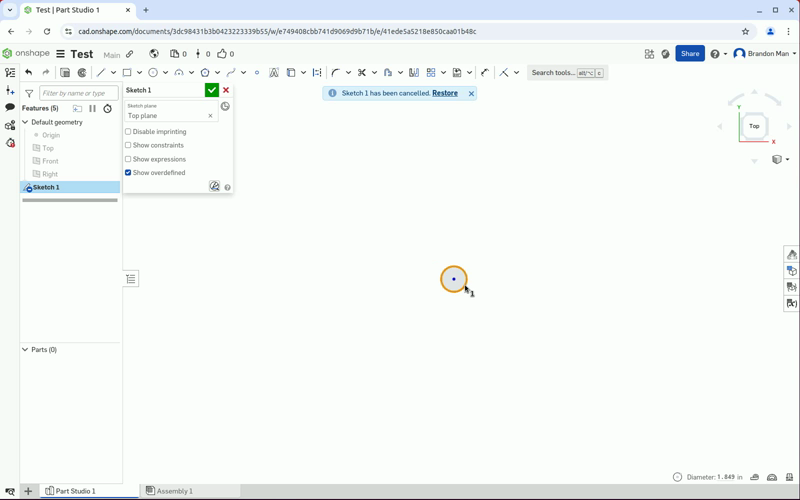
scroll(-6)
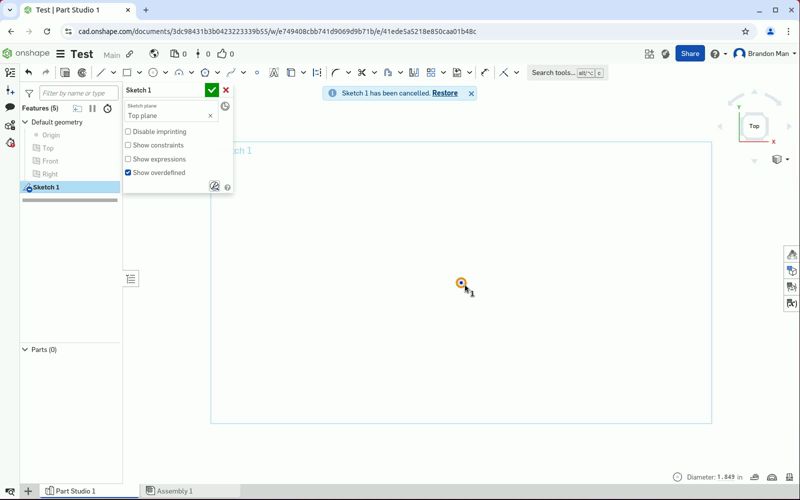
mouse_move(73, 352)
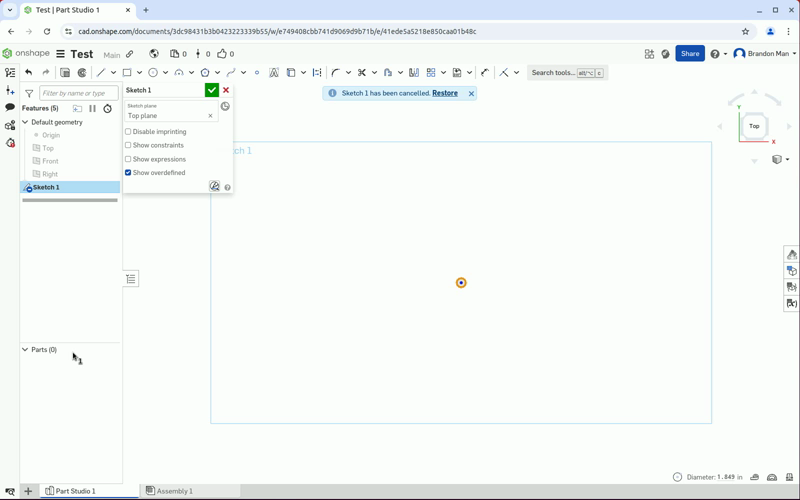
key(shift+y)
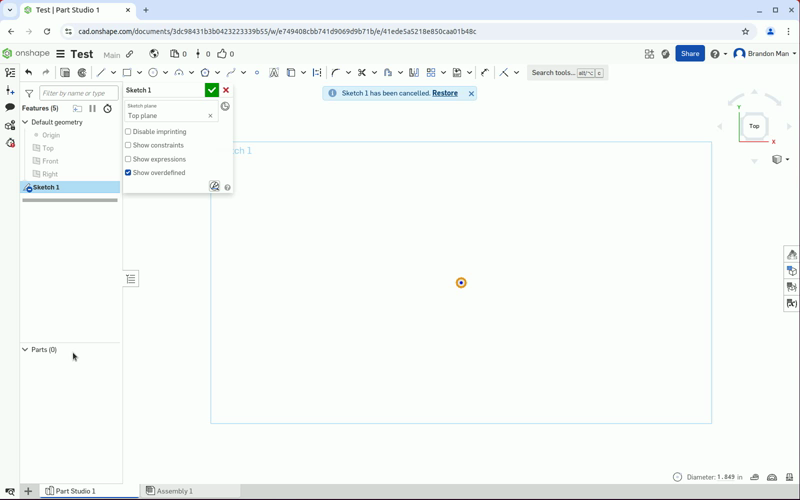
key(shift+e)
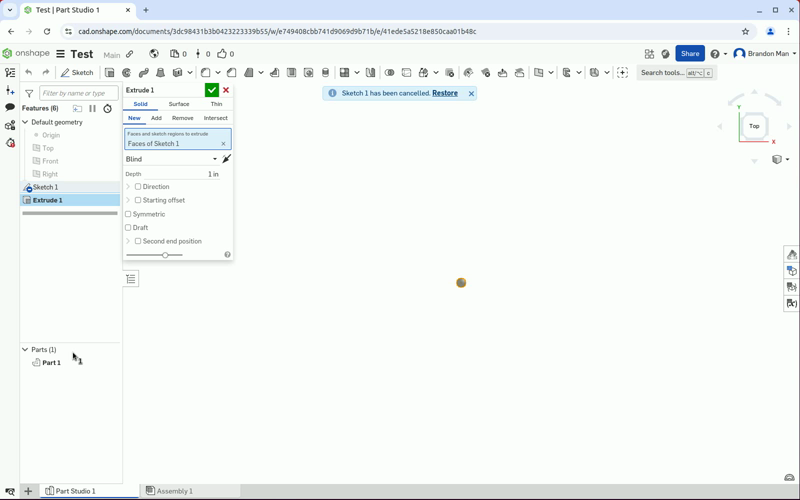
mouse_move(143, 106)
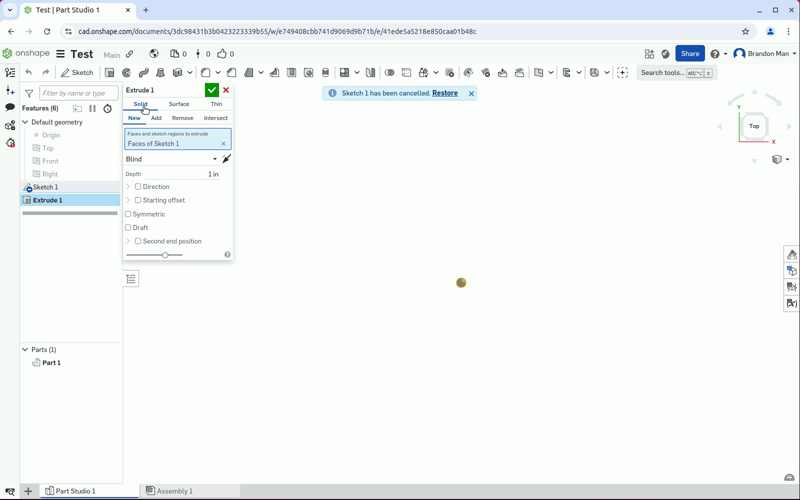
click(143, 106)
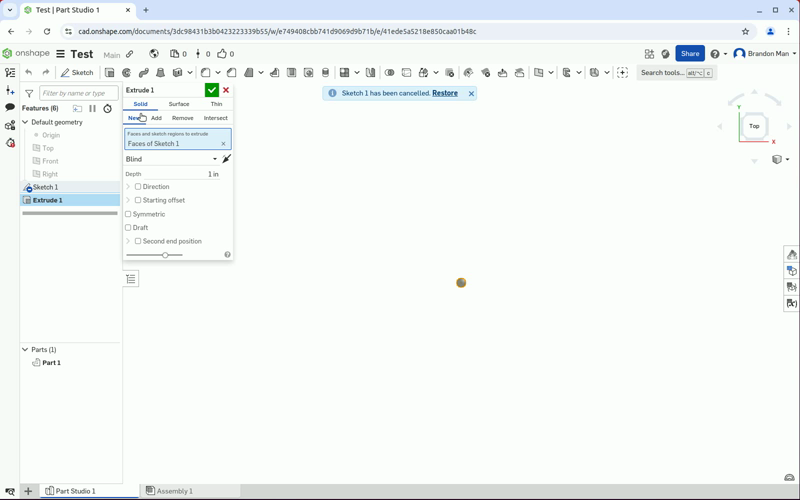
mouse_move(137, 120)
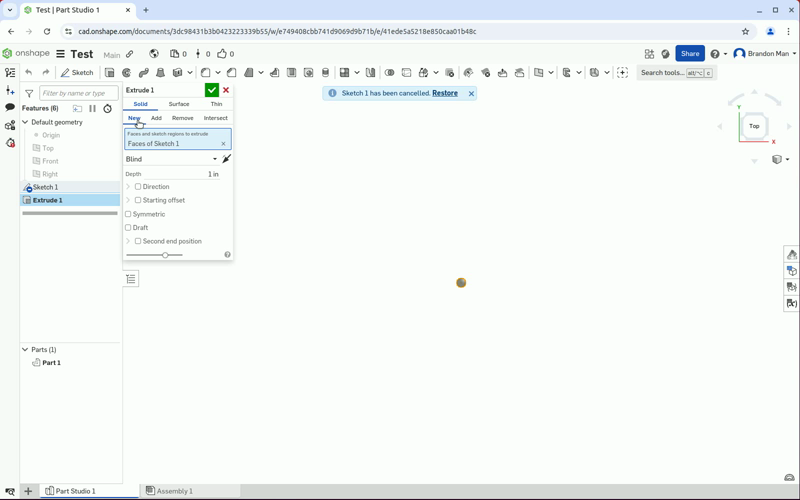
click(137, 120)
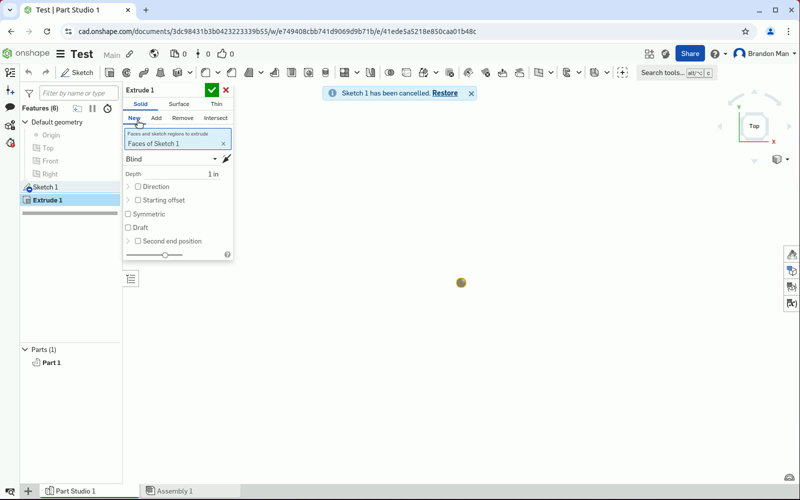
key(tab, 4)
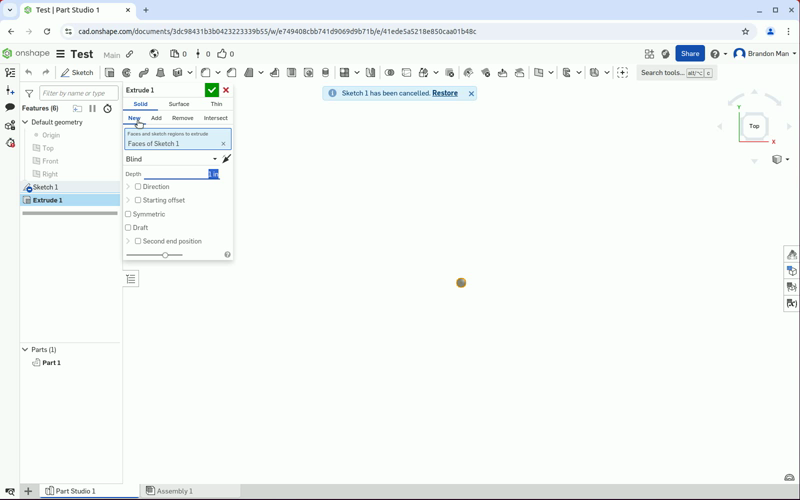
text(23.108)
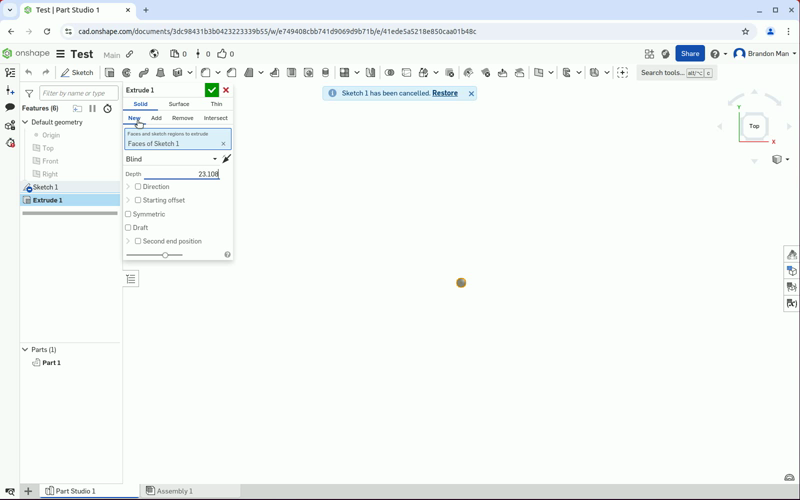
key(enter)
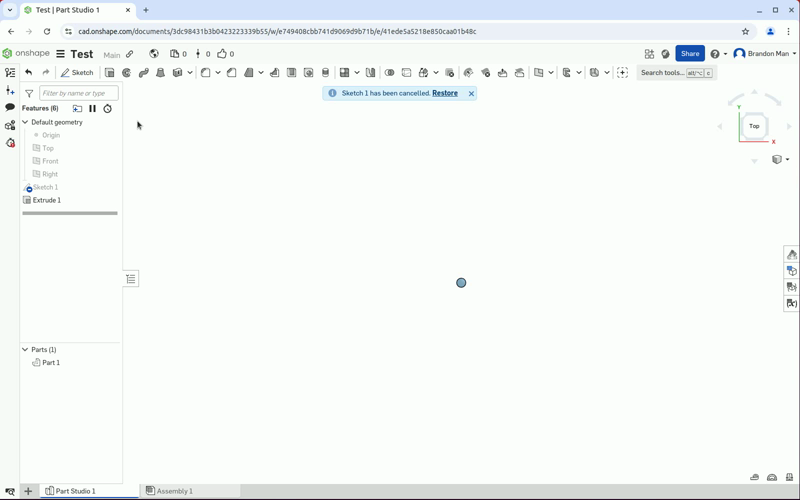
key(shift+h)
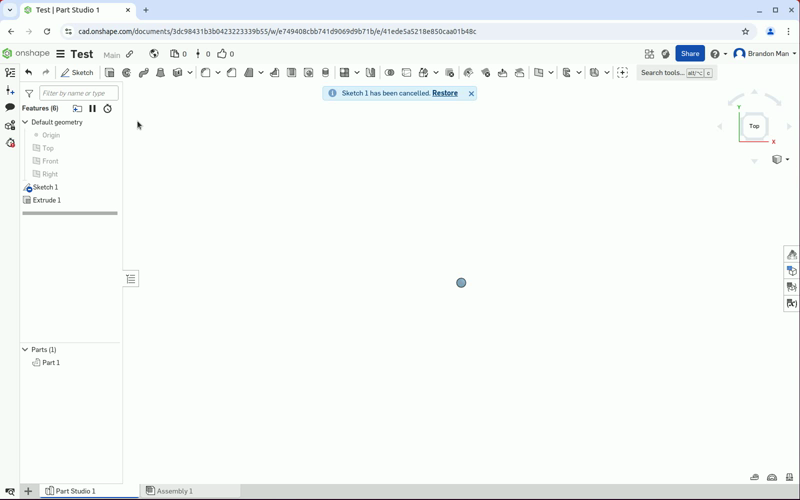
key(shift+h)
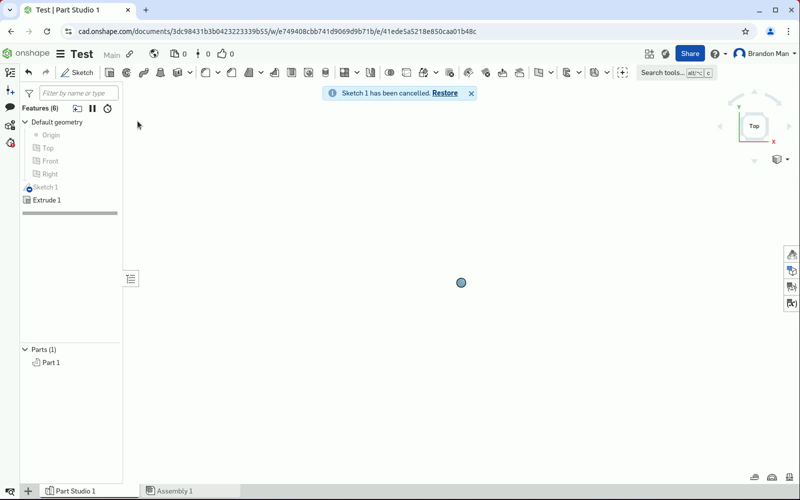
mouse_move(73, 189)
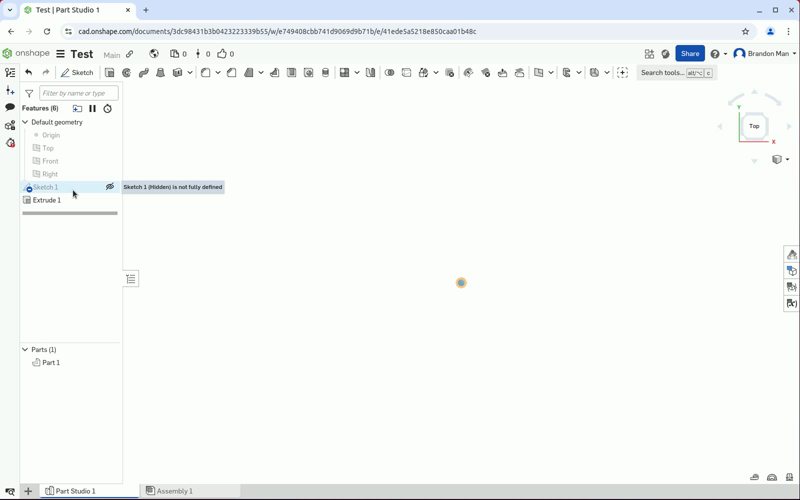
click(73, 189)
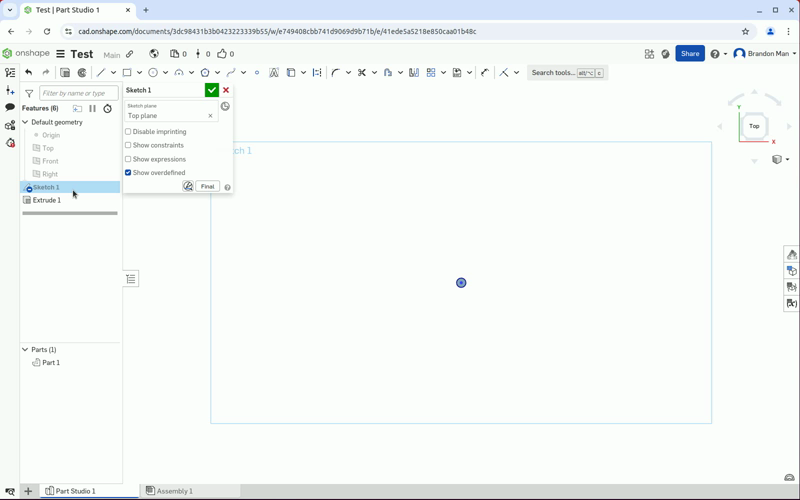
mouse_move(229, 92)
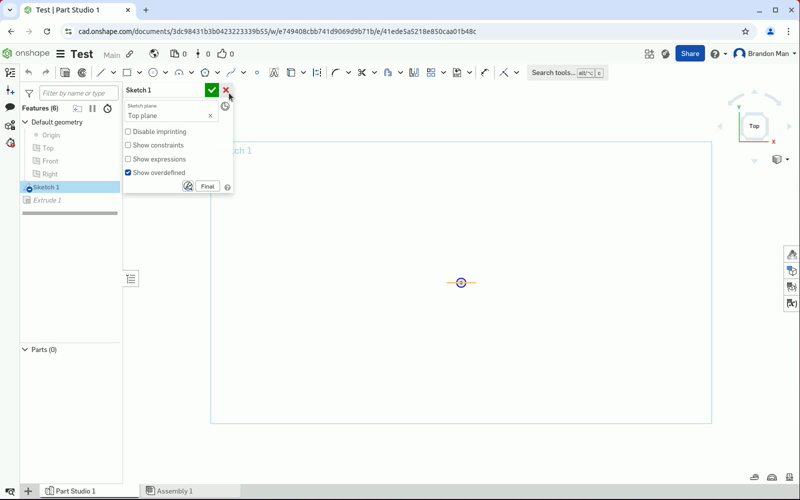
click(229, 92)
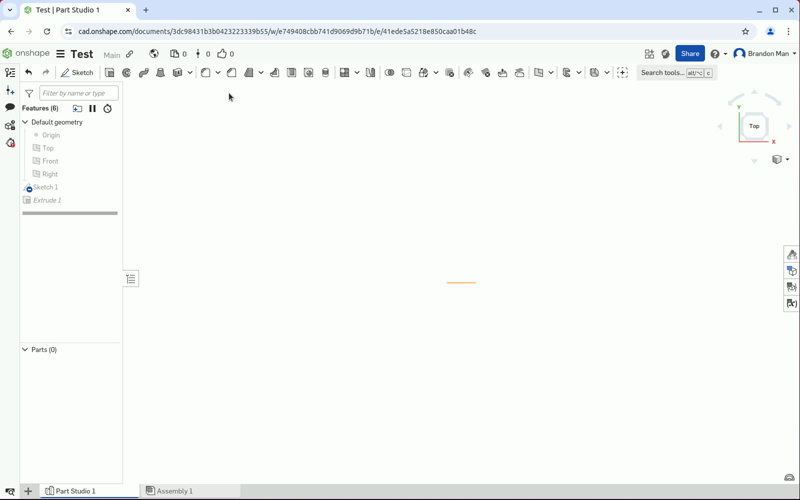
mouse_move(73, 352)
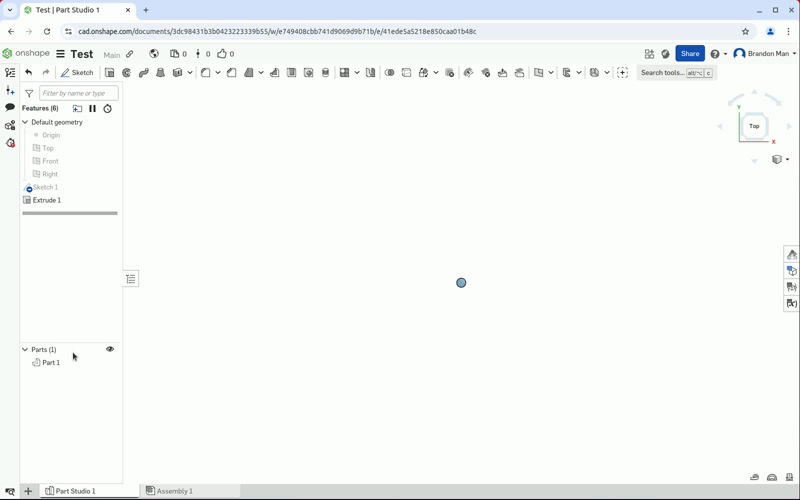
key(y)
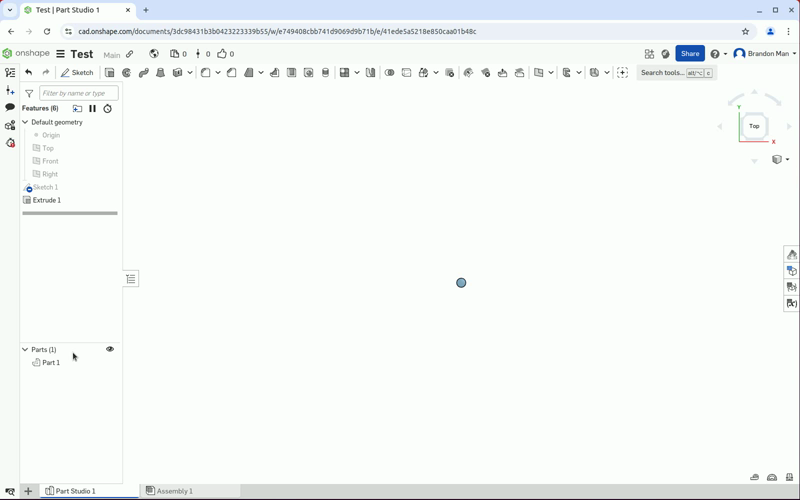
key(shift+p)
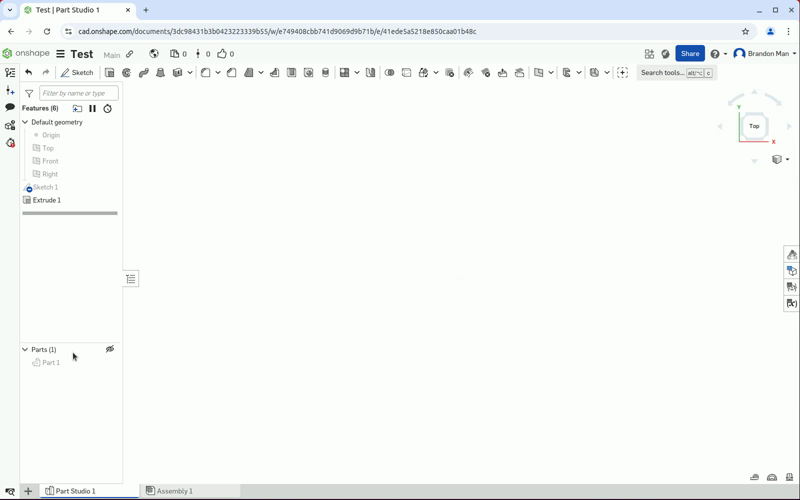
key(space)
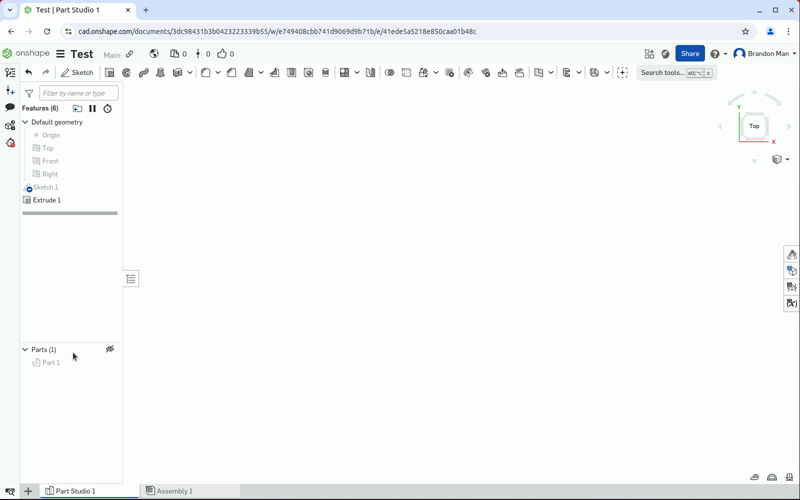
key_down(shift)
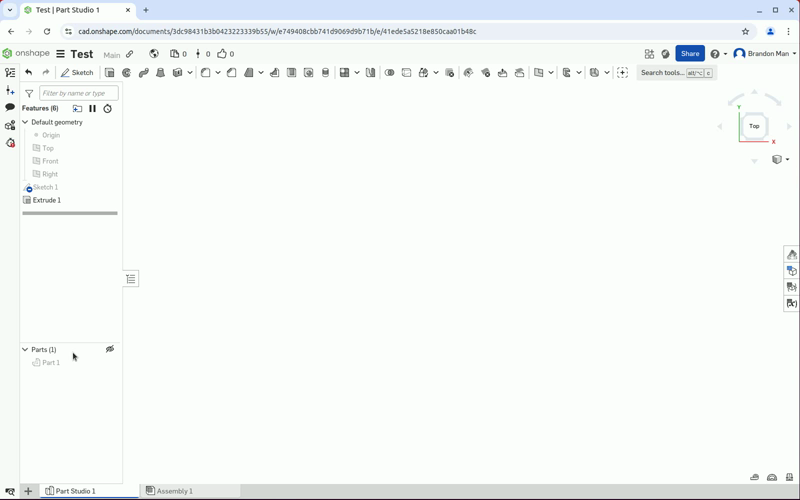
key(up)
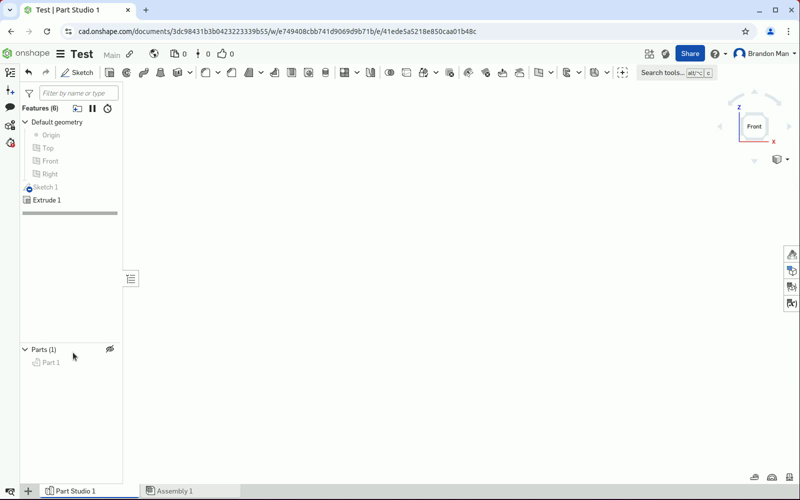
key_up(shift)
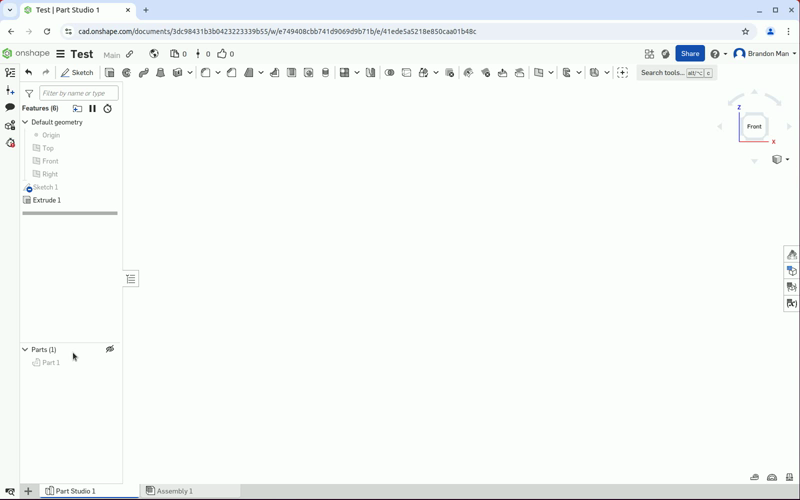
key(space)
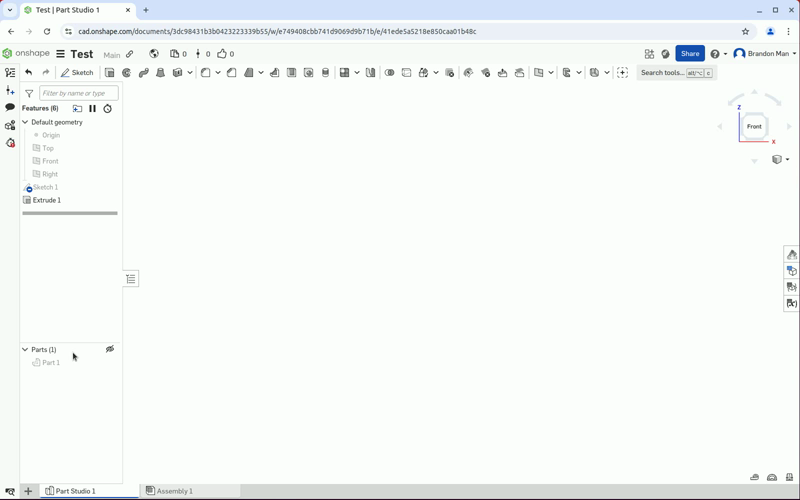
key_down(shift)
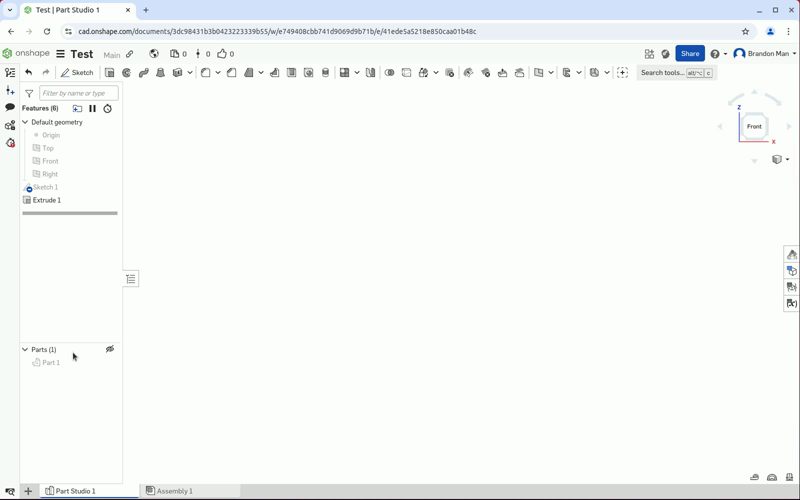
key(left)
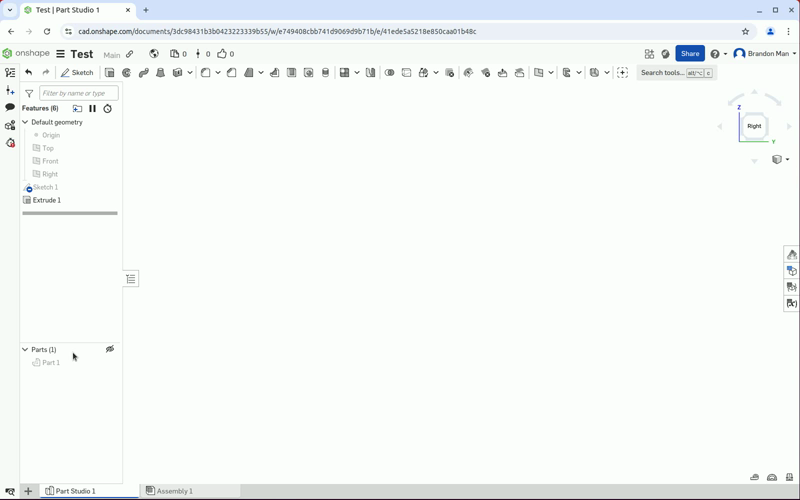
key_up(shift)
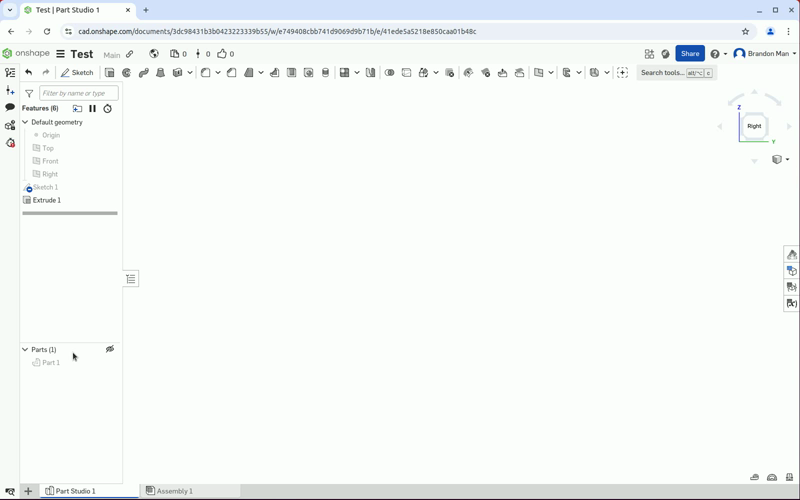
mouse_move(73, 352)
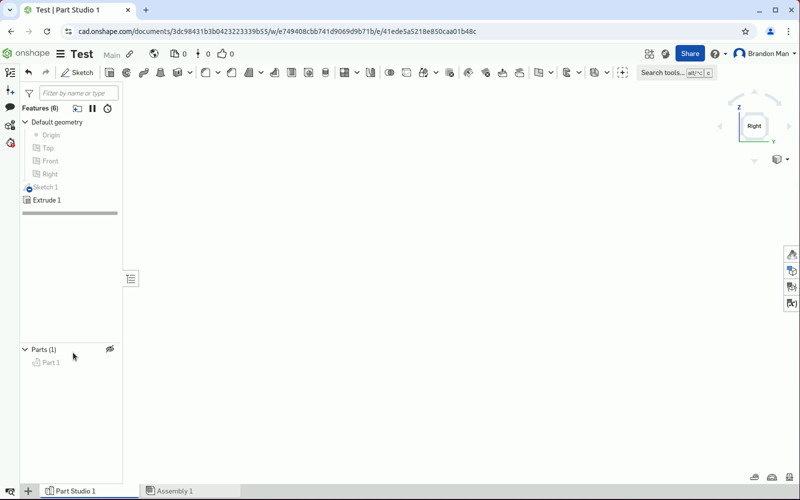
key(shift+y)
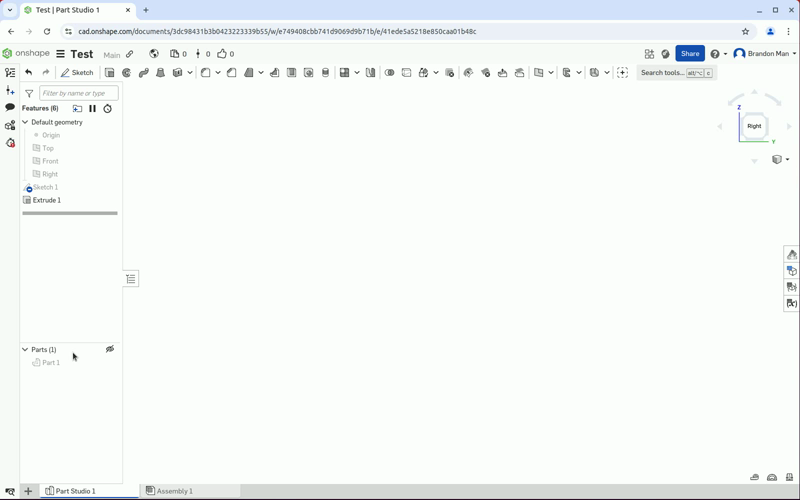
key(shift+s)
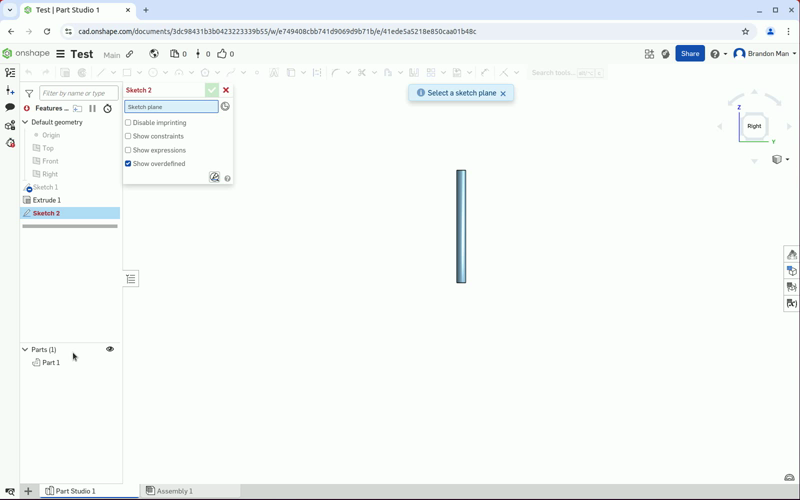
mouse_move(73, 176)
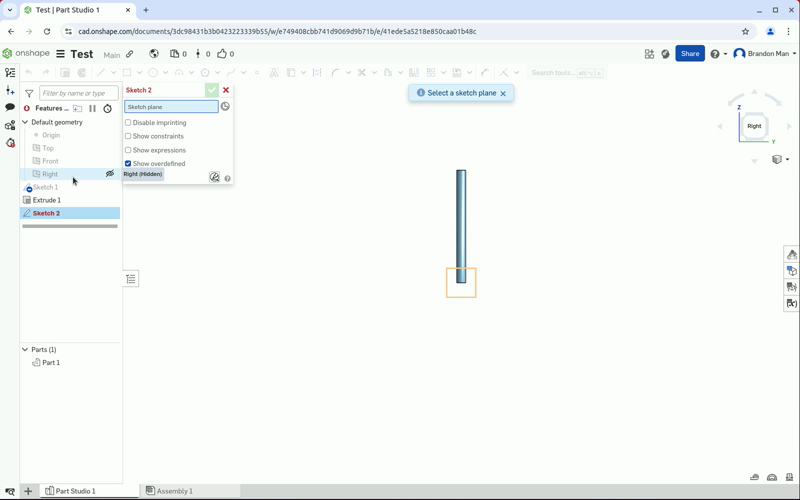
click(73, 176)
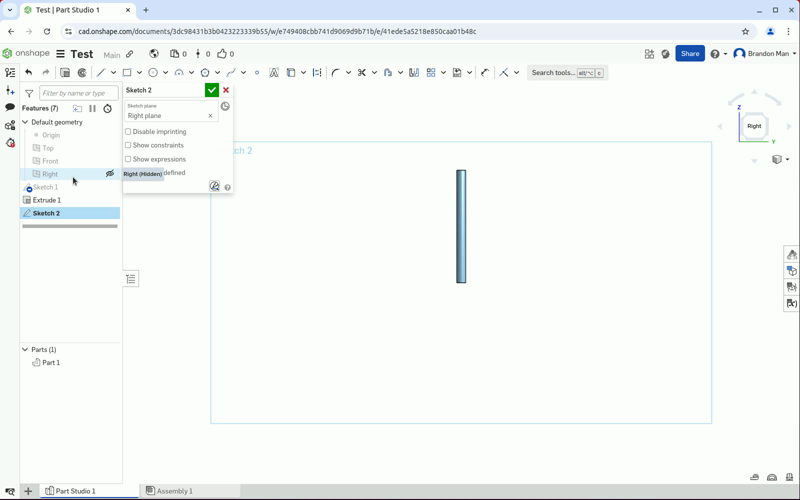
mouse_move(73, 352)
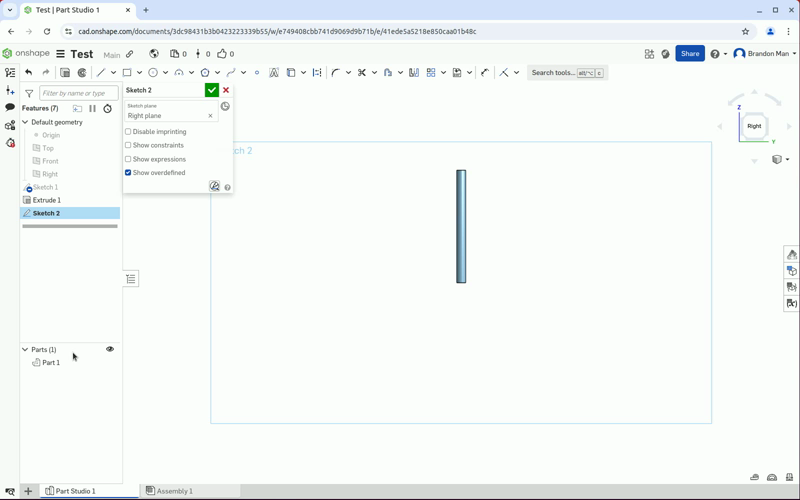
key(y)
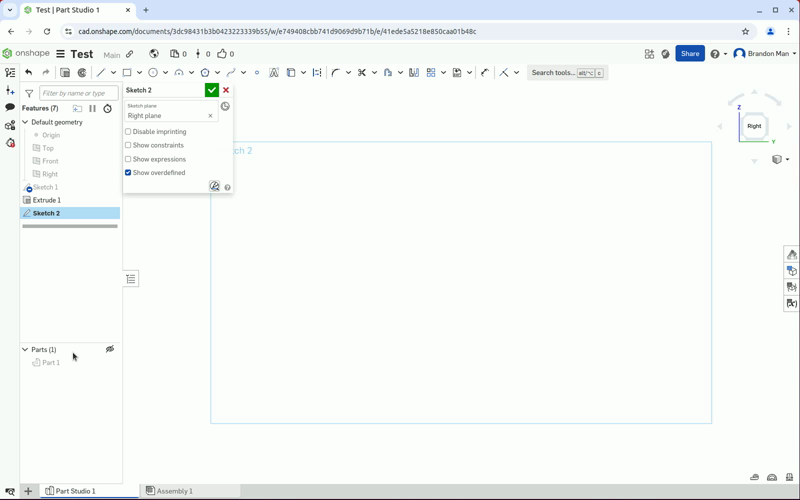
key(l)
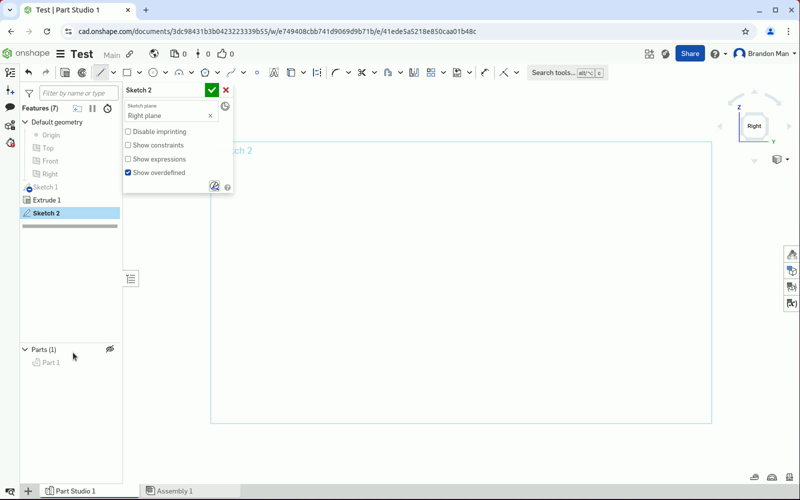
key_down(shift)
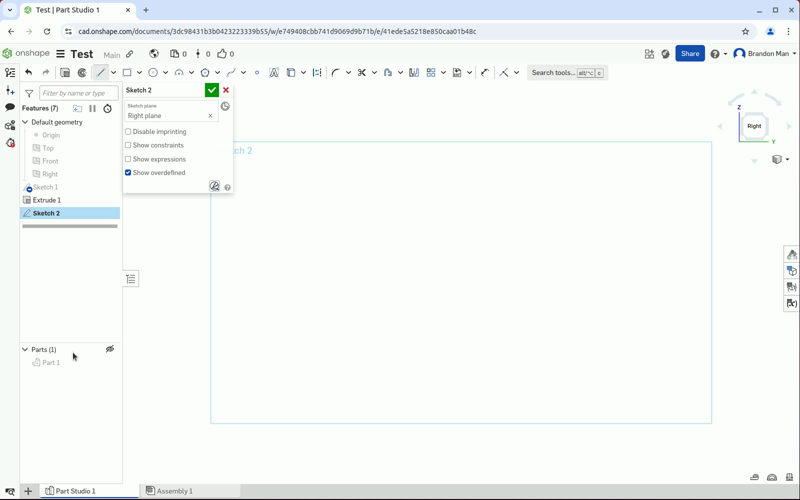
mouse_move(460, 282)
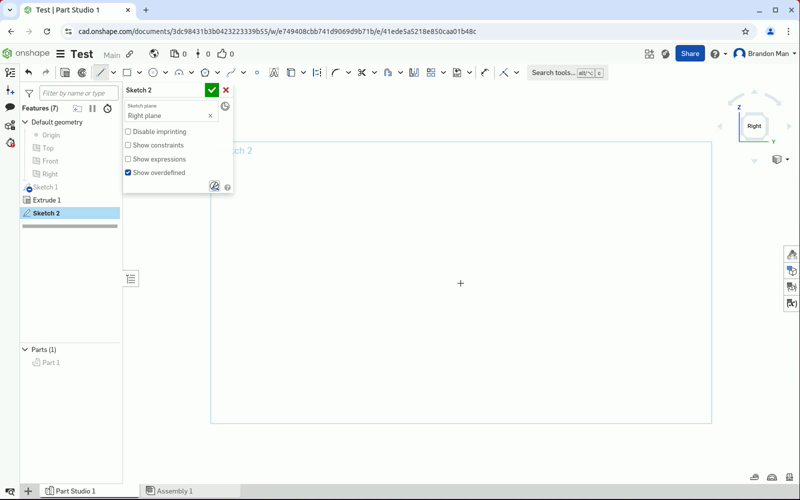
click(460, 282)
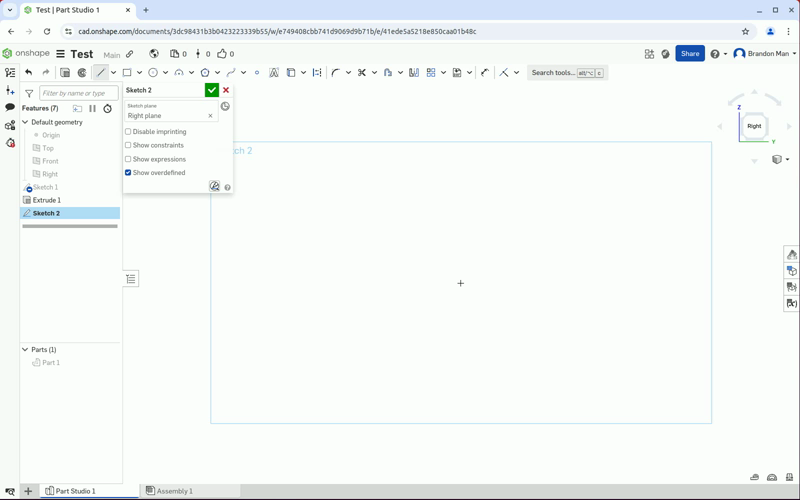
key_up(shift)
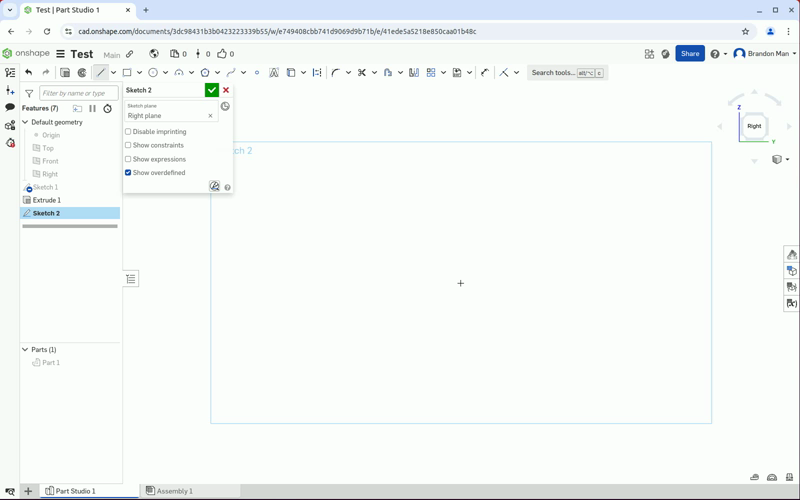
key_down(shift)
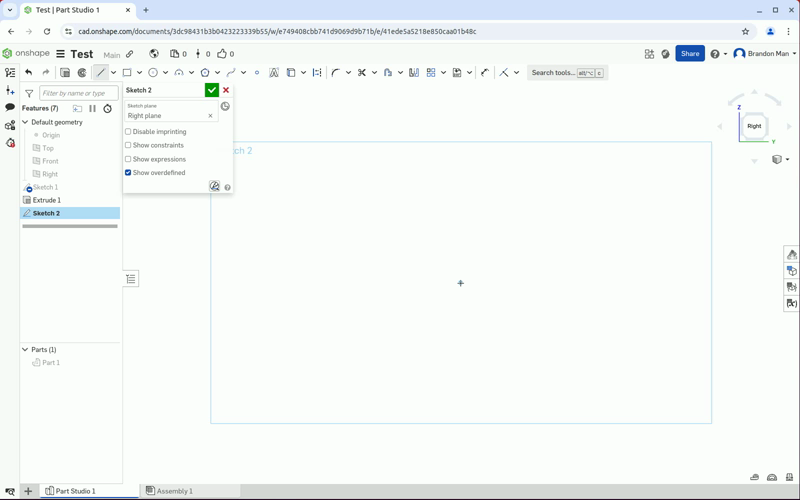
mouse_move(490, 282)
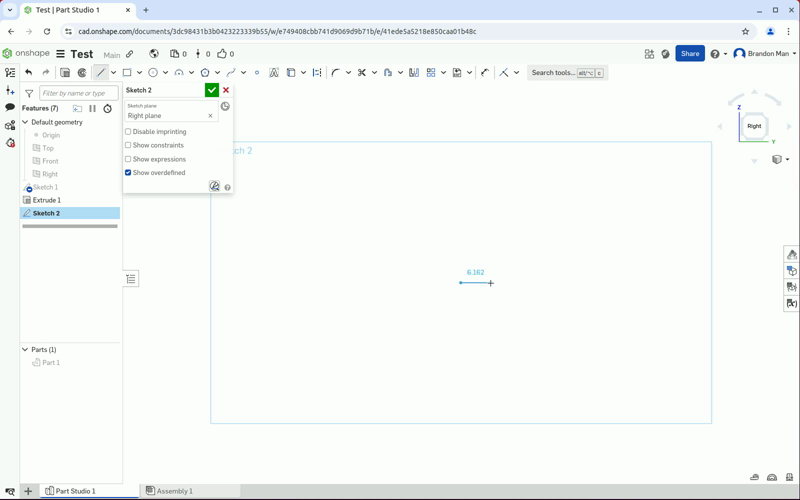
mouse_move(508, 282)
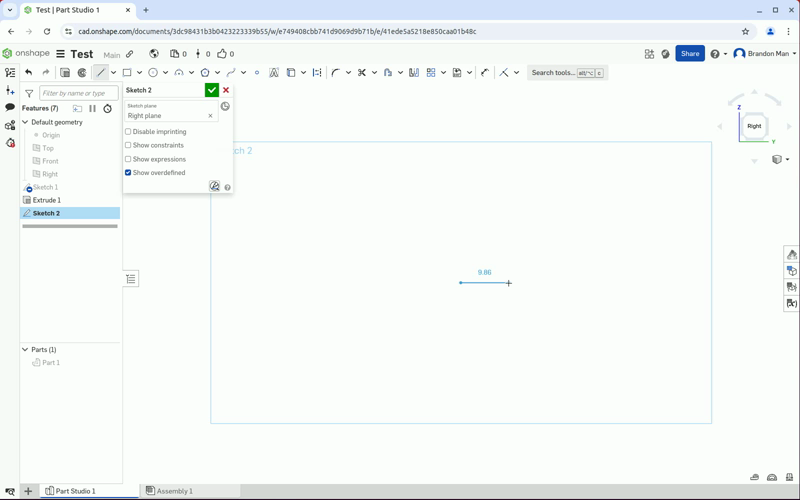
click(508, 282)
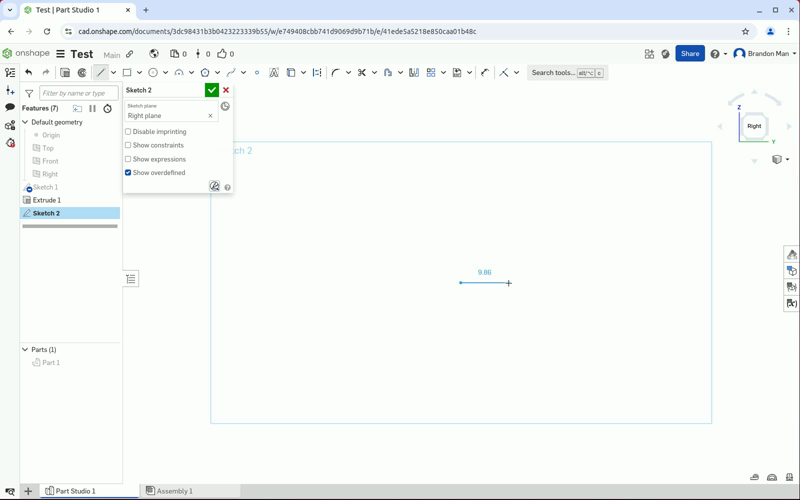
key_up(shift)
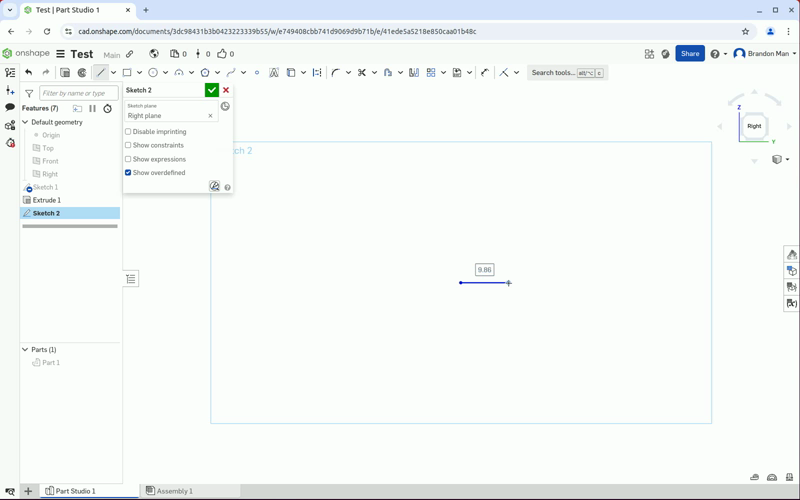
key(esc)
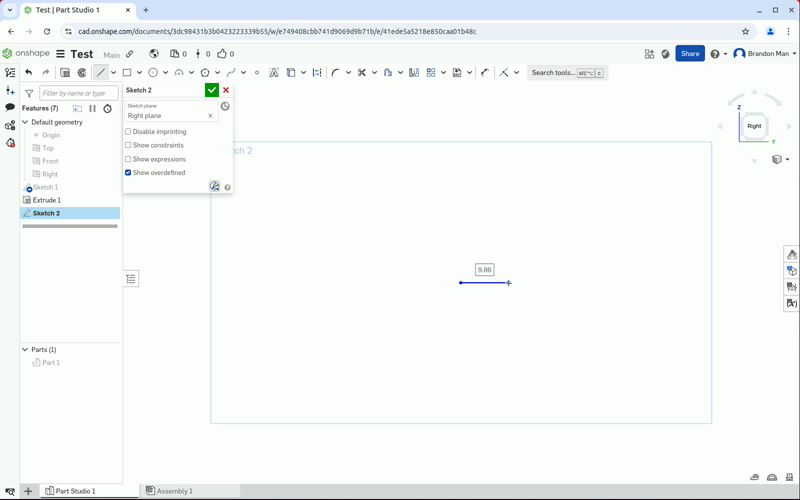
key(a)
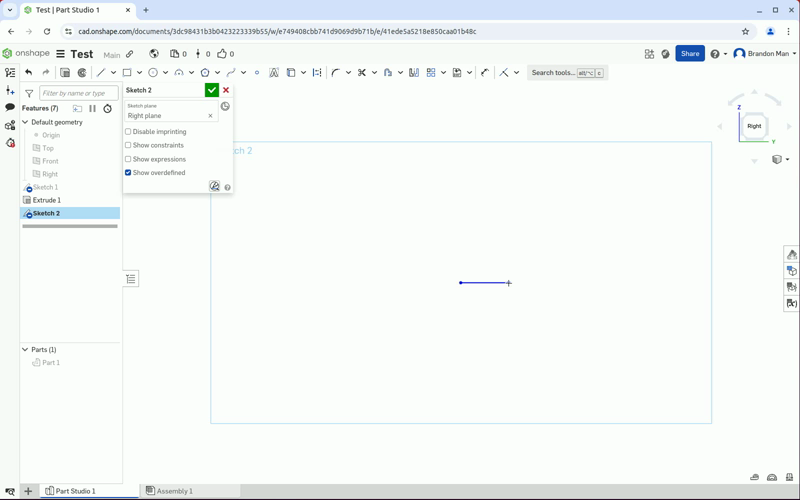
mouse_move(508, 282)
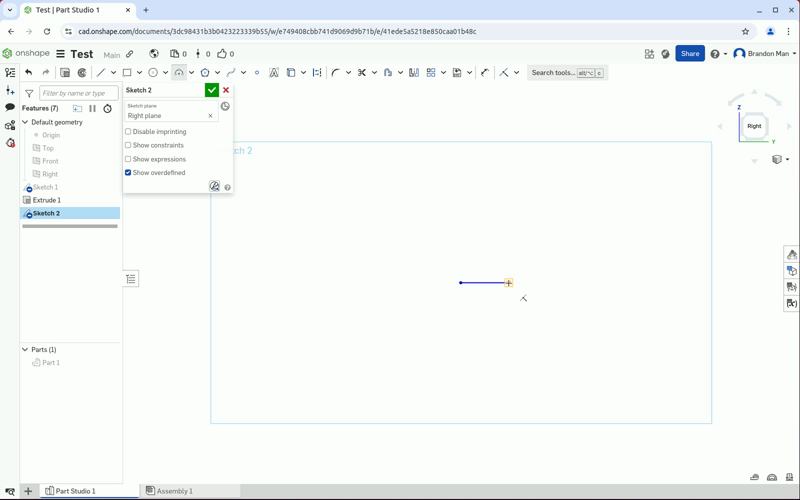
click(508, 282)
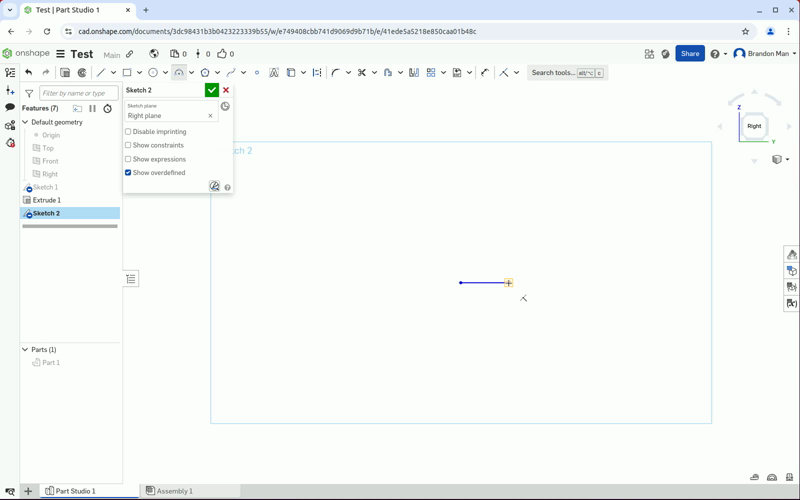
key_down(shift)
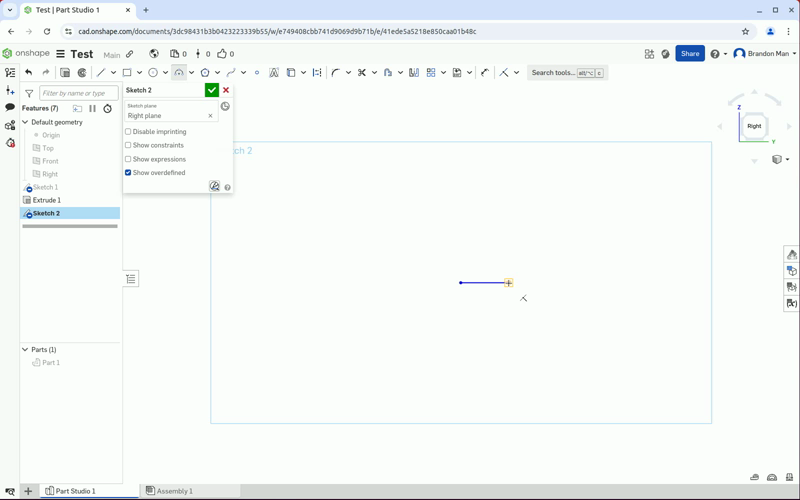
mouse_move(513, 278)
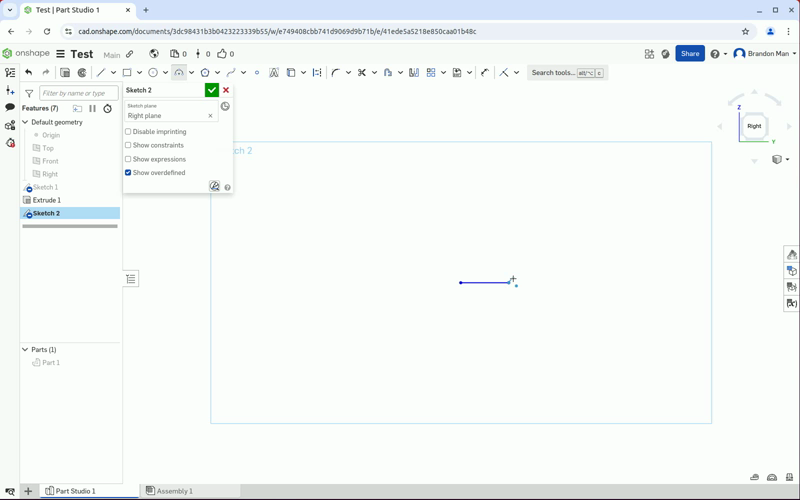
scroll(6)
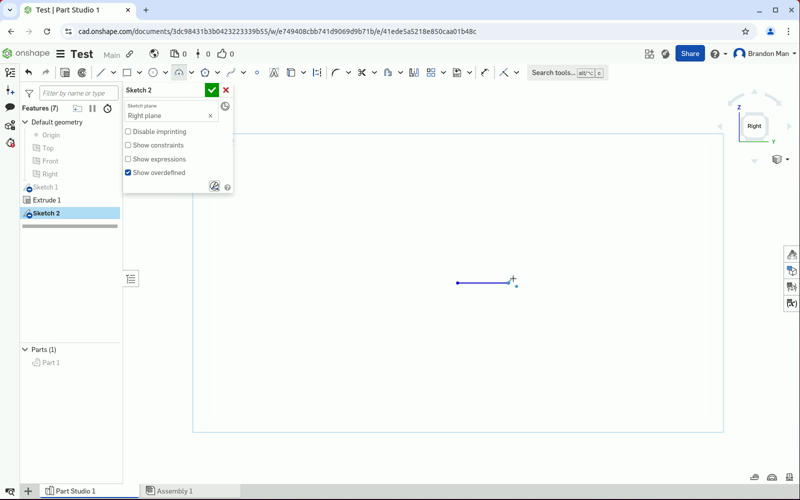
scroll(6)
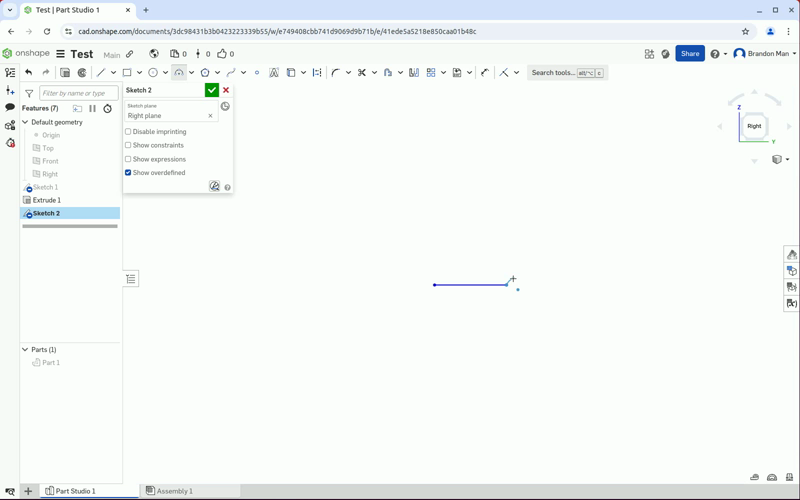
scroll(6)
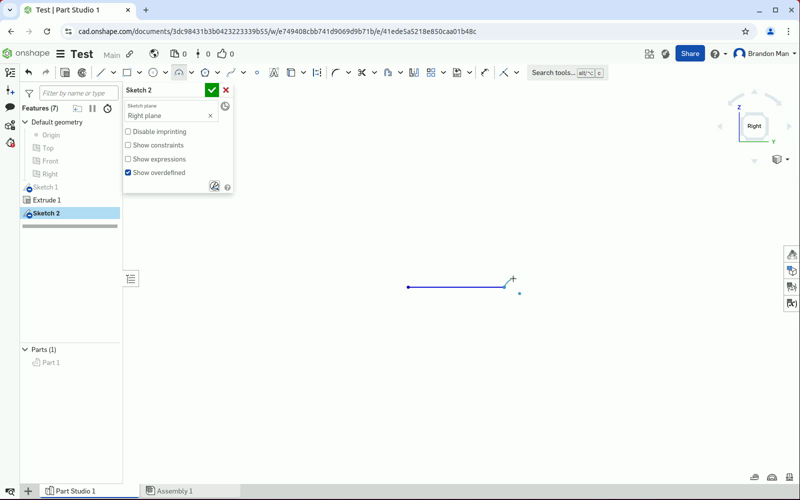
scroll(6)
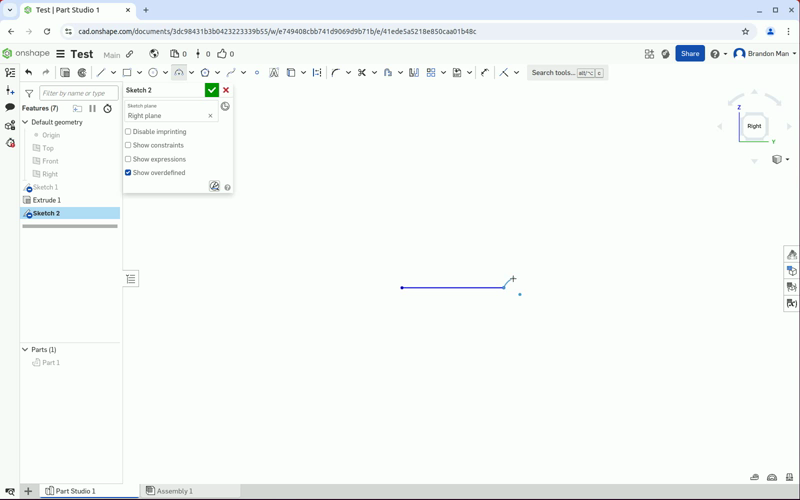
scroll(6)
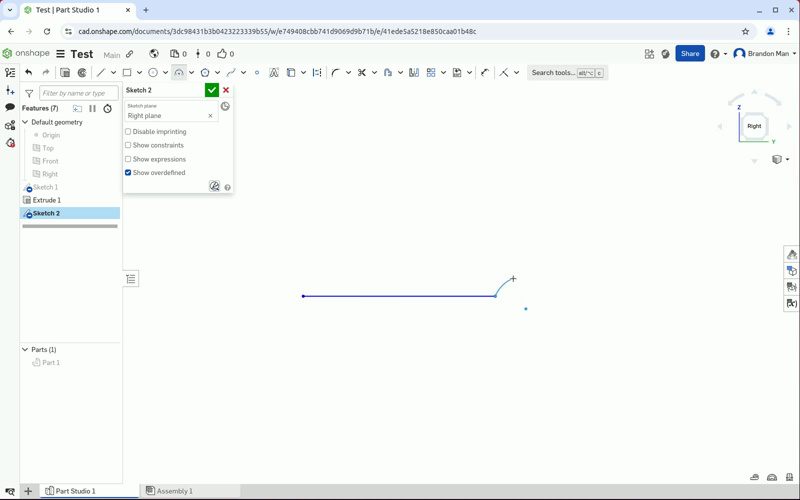
scroll(6)
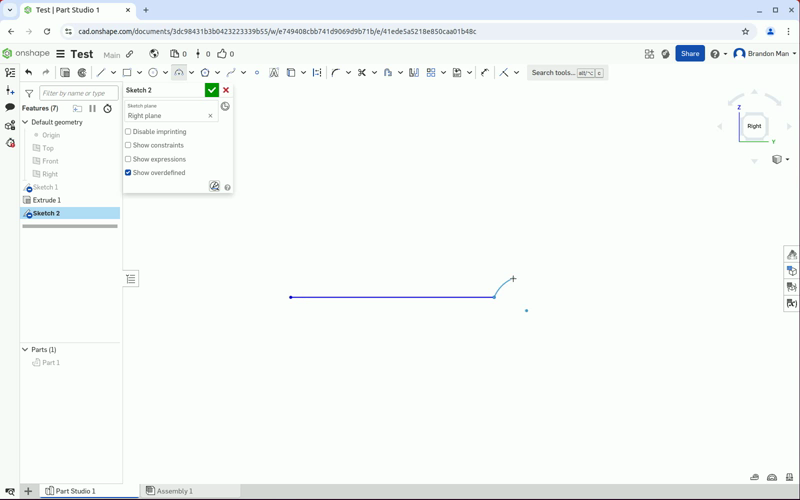
scroll(6)
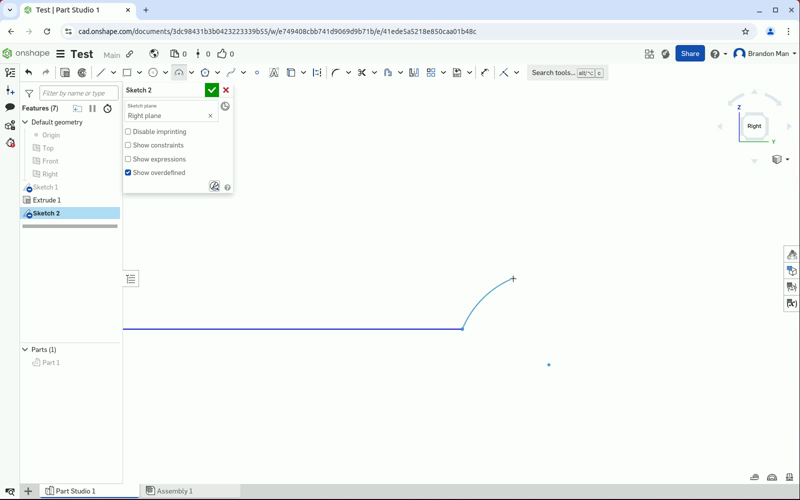
click(513, 278)
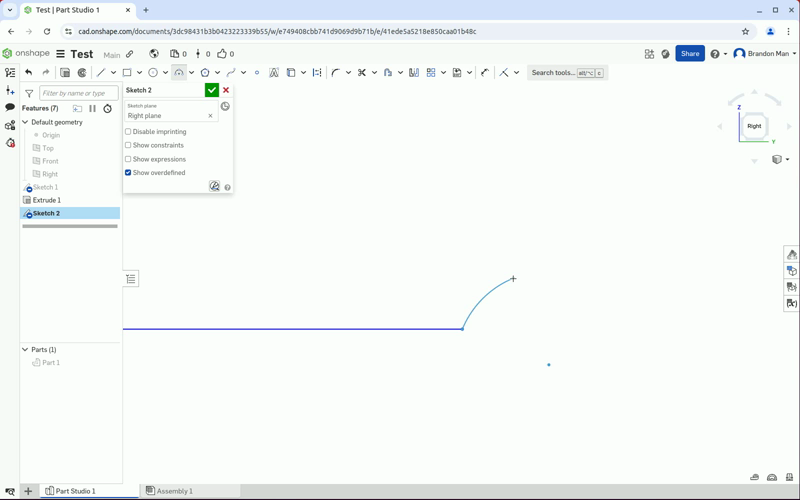
scroll(-6)
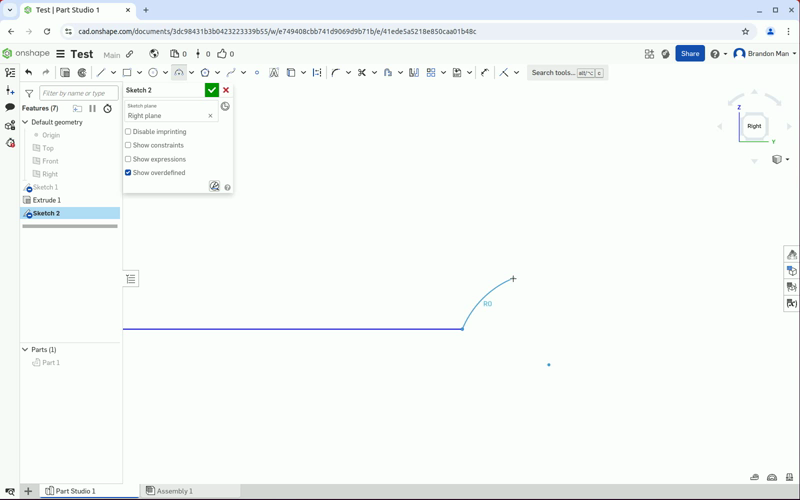
scroll(-6)
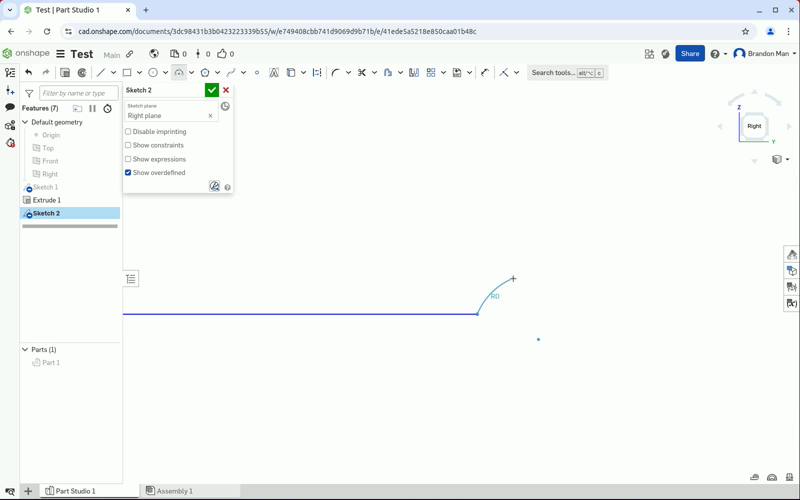
scroll(-6)
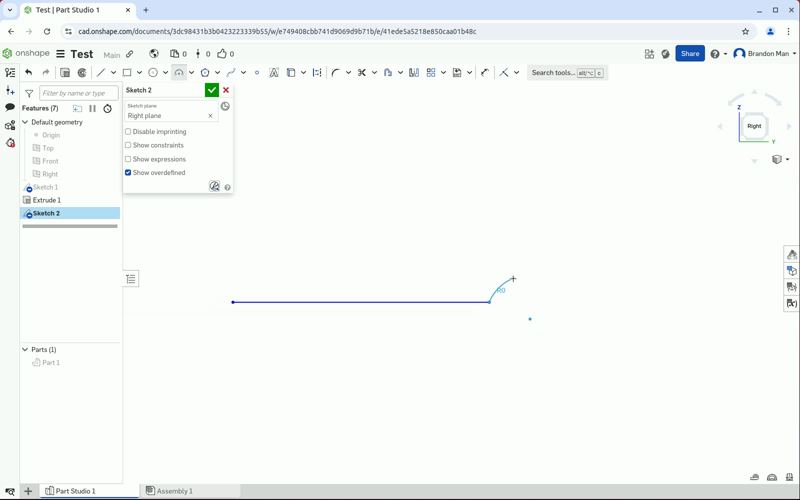
scroll(-6)
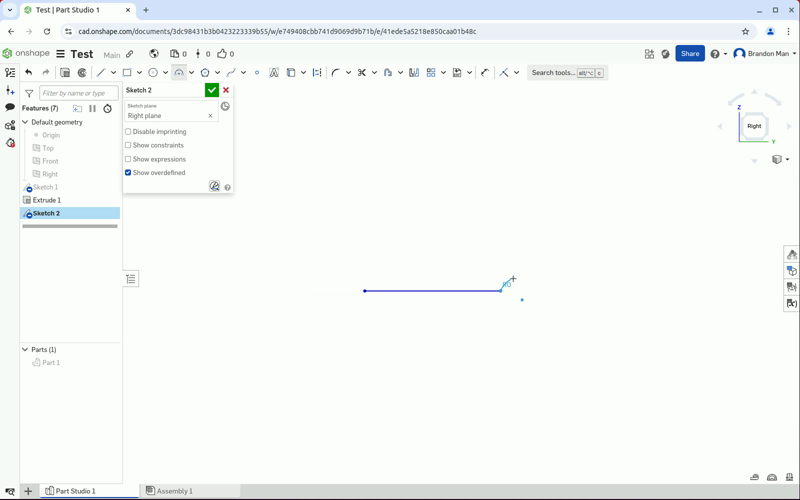
scroll(-6)
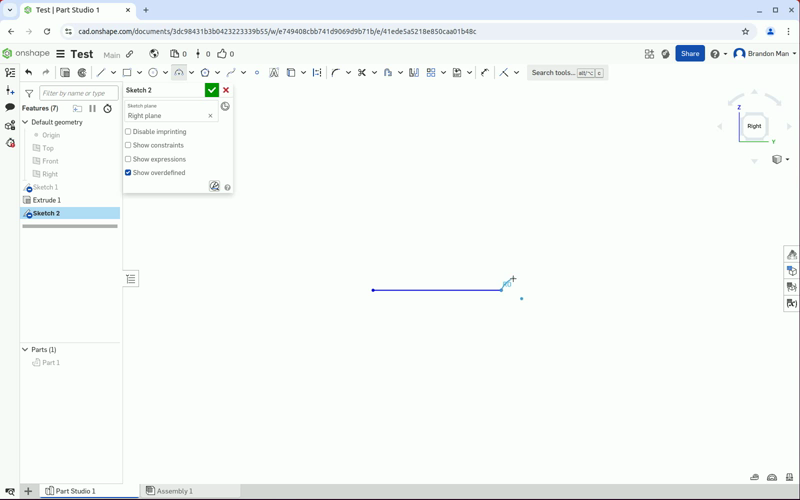
scroll(-6)
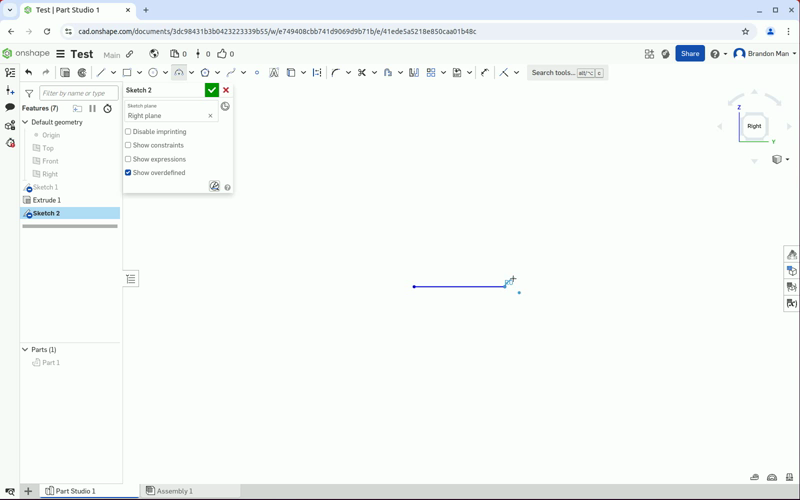
scroll(-6)
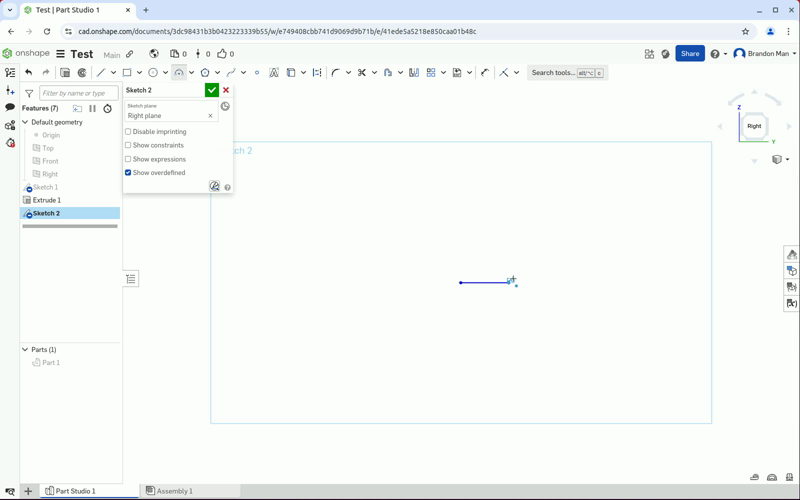
mouse_move(511, 281)
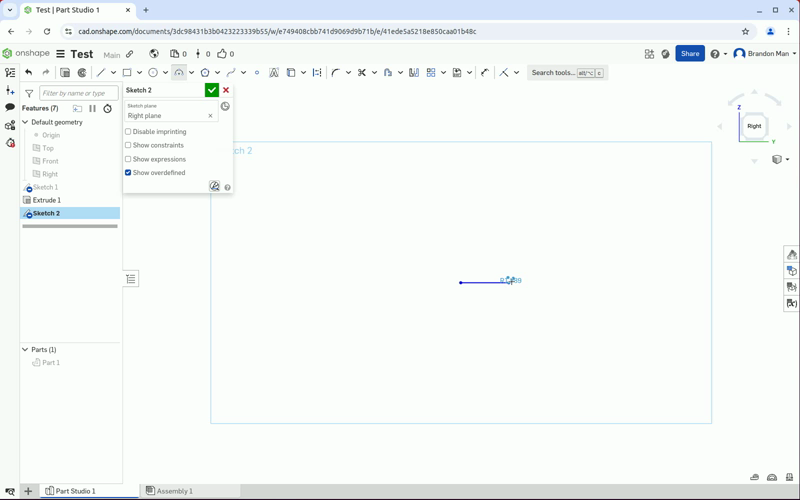
scroll(6)
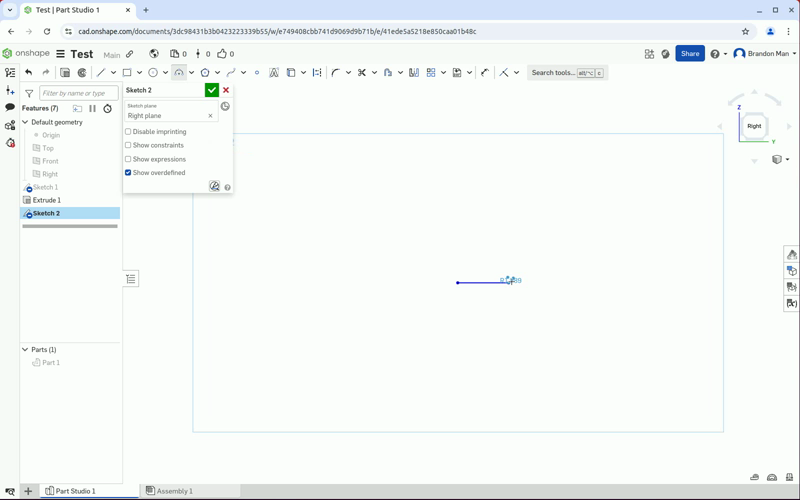
scroll(6)
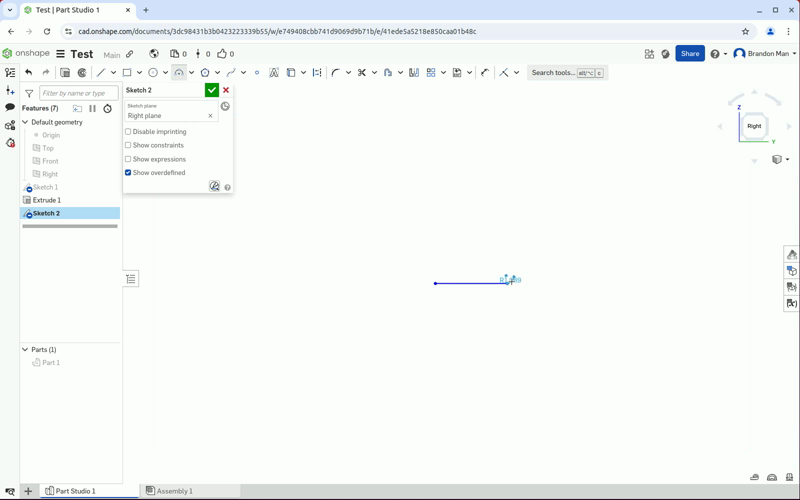
scroll(6)
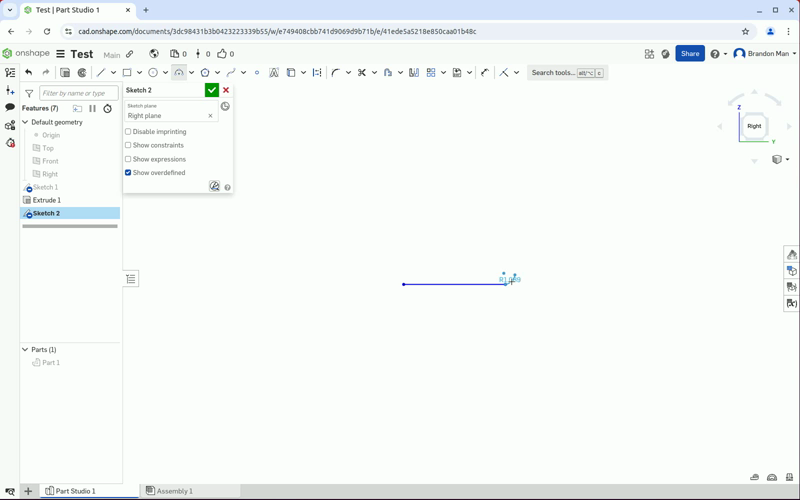
scroll(6)
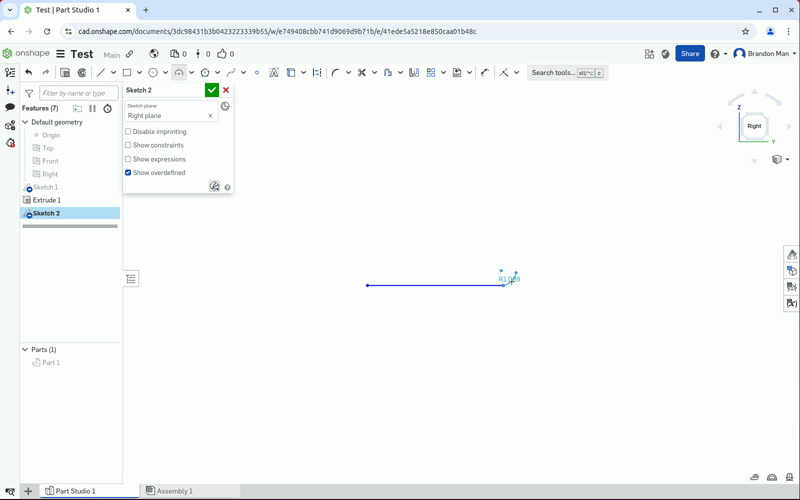
scroll(6)
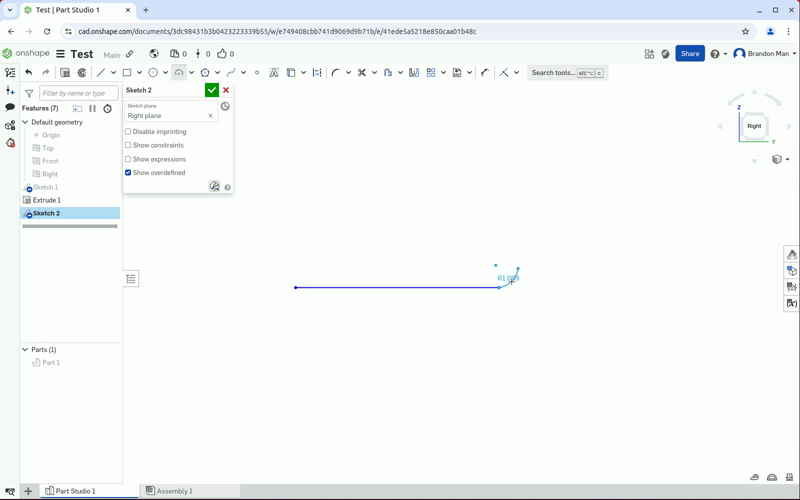
scroll(6)
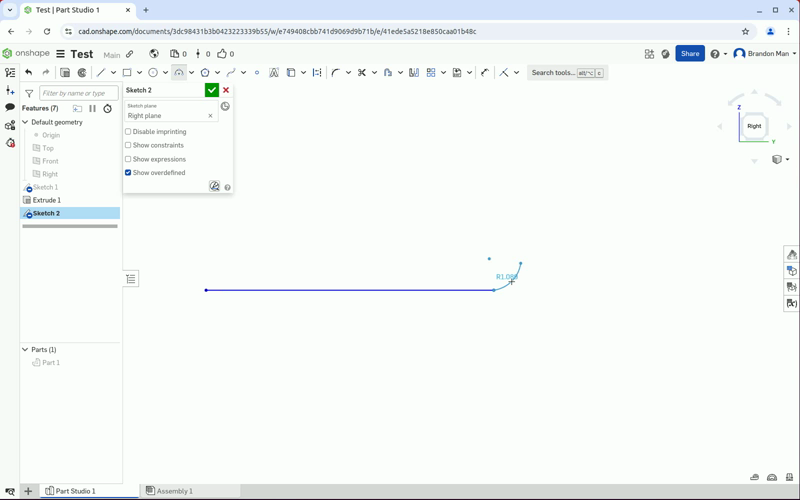
scroll(6)
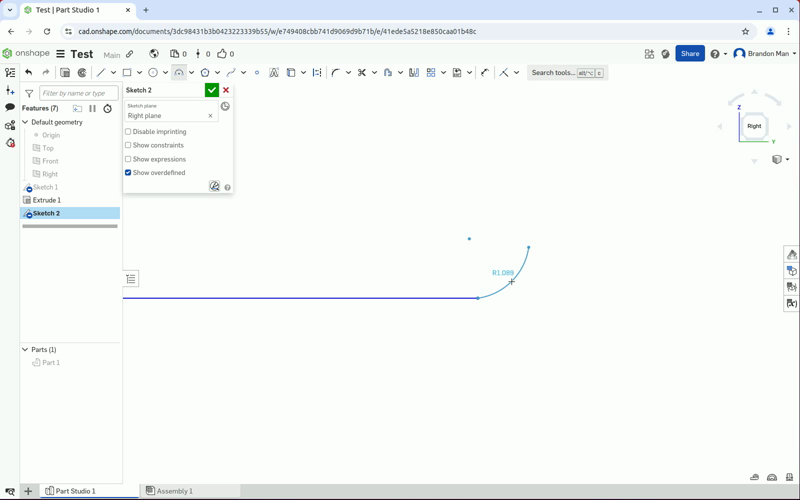
click(511, 281)
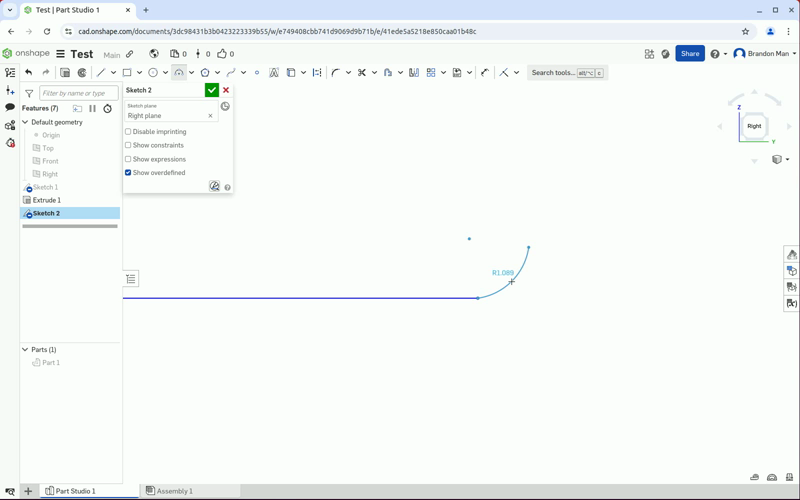
scroll(-6)
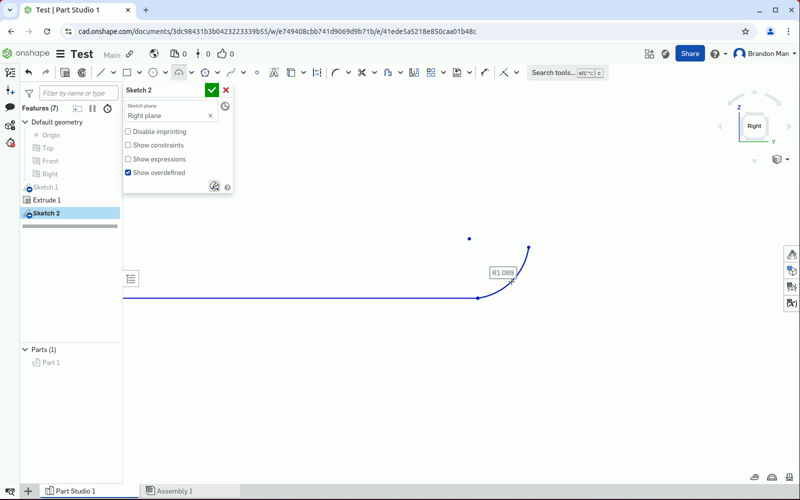
scroll(-6)
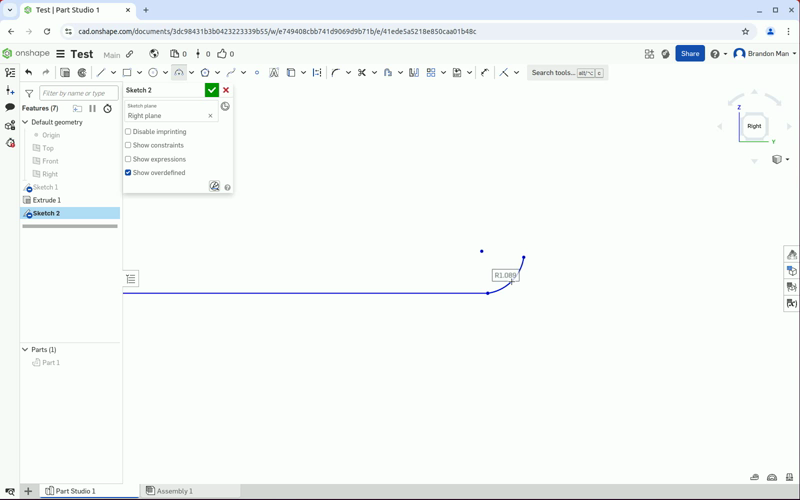
scroll(-6)
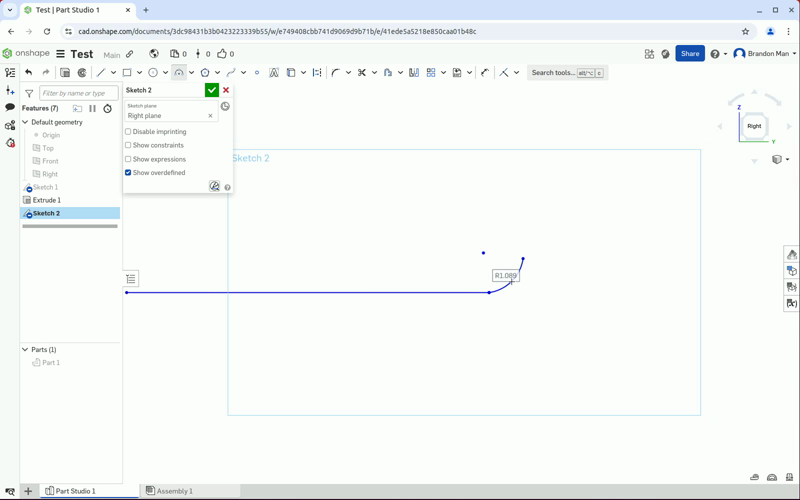
scroll(-6)
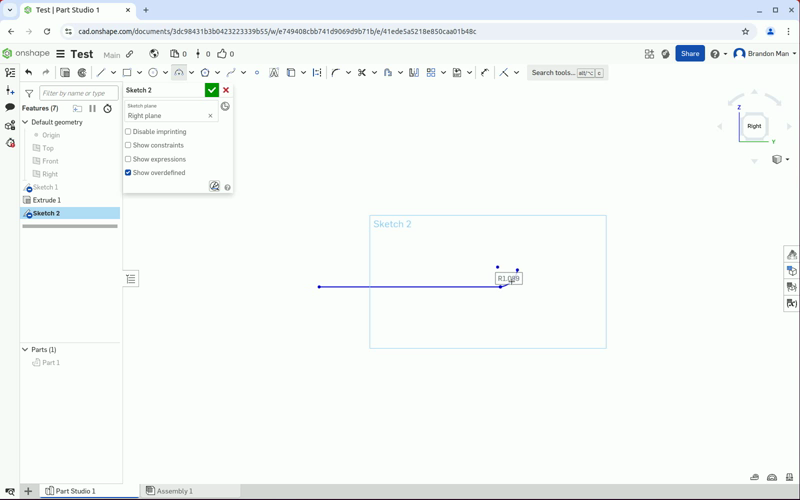
scroll(-6)
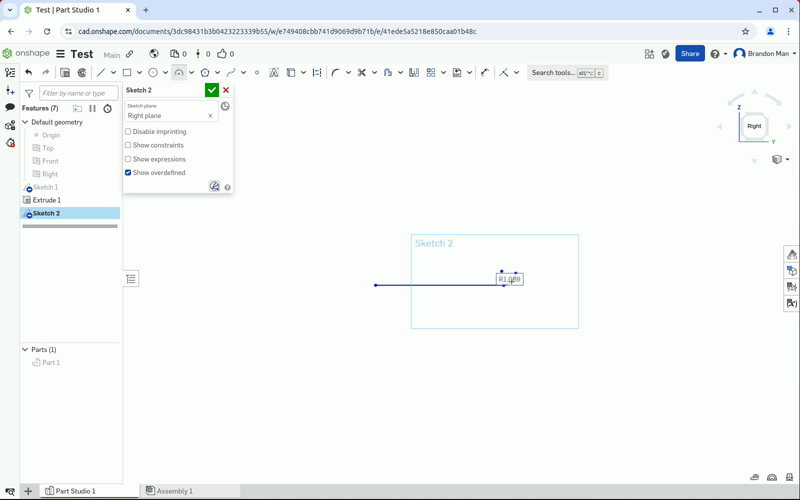
scroll(-6)
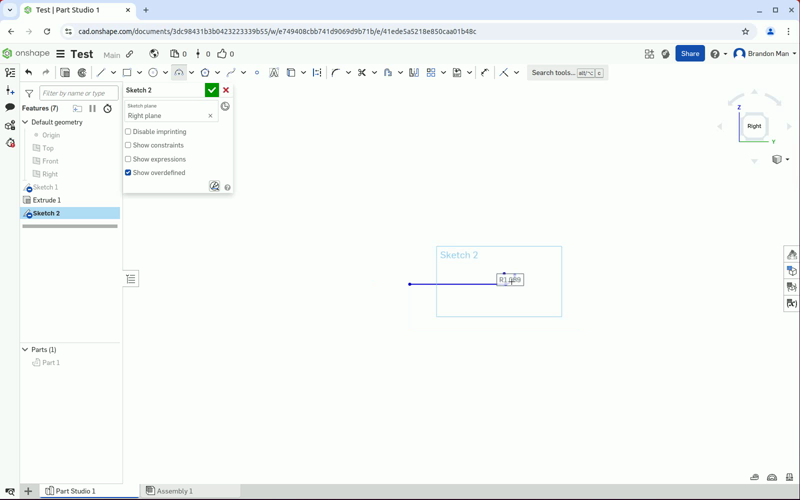
scroll(-6)
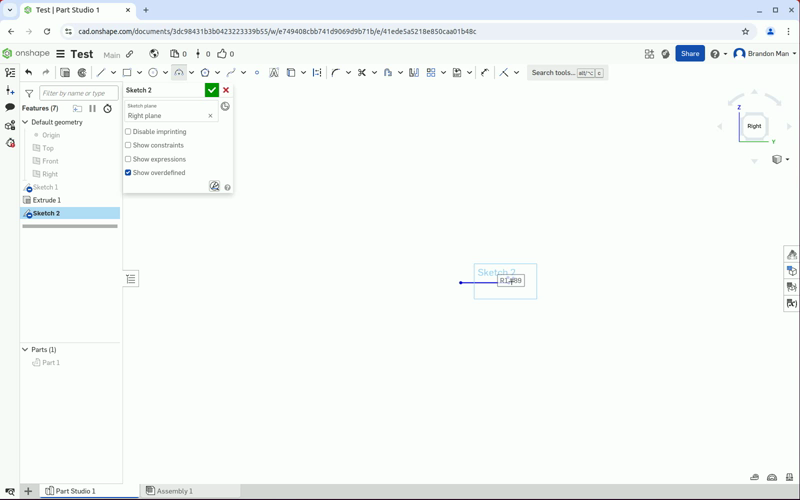
key_up(shift)
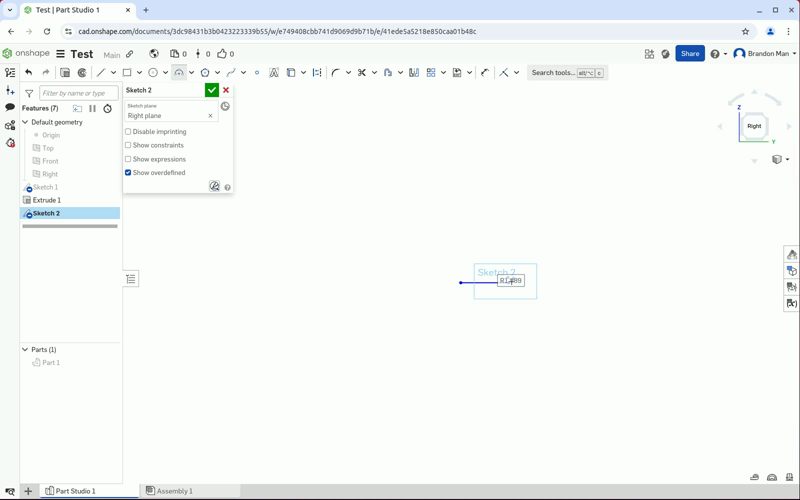
key(esc)
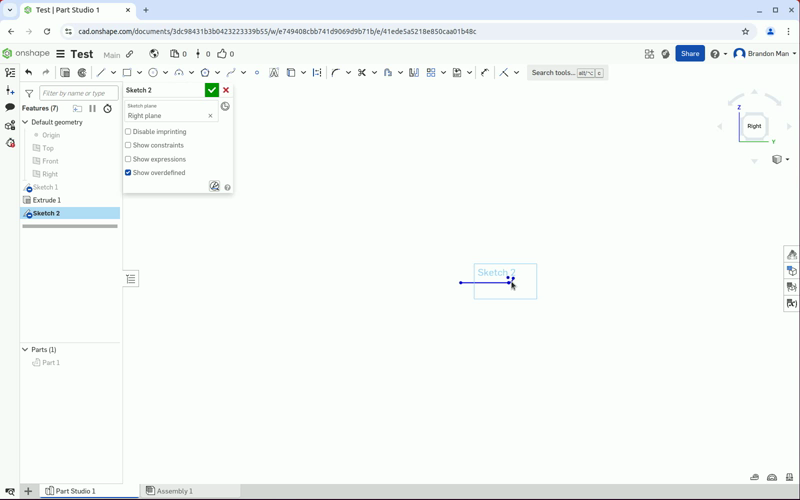
key(l)
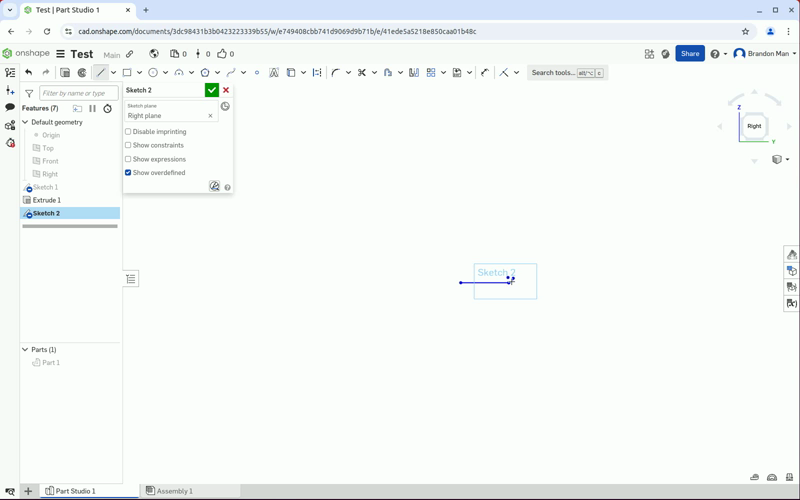
mouse_move(513, 278)
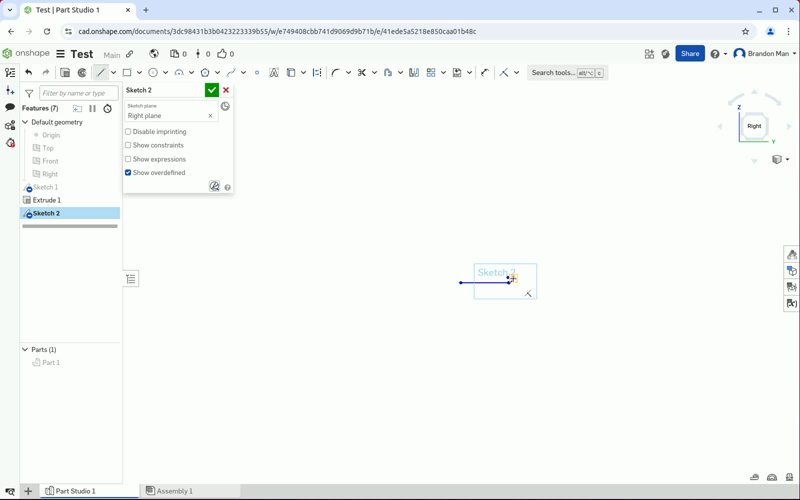
scroll(6)
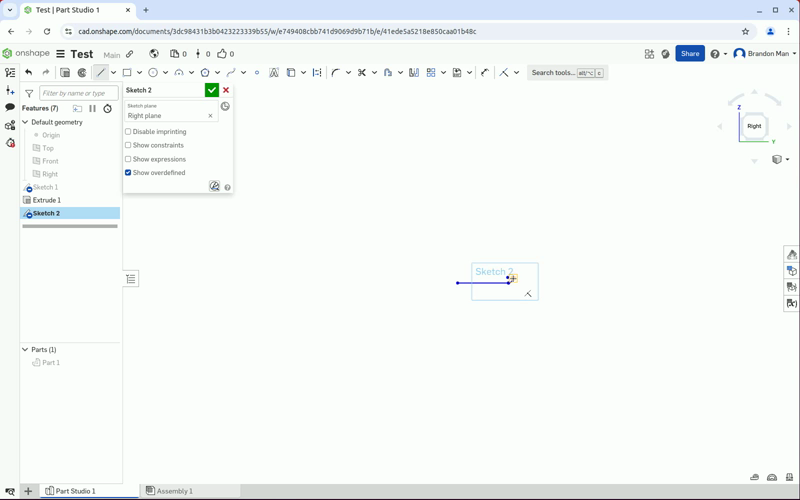
scroll(6)
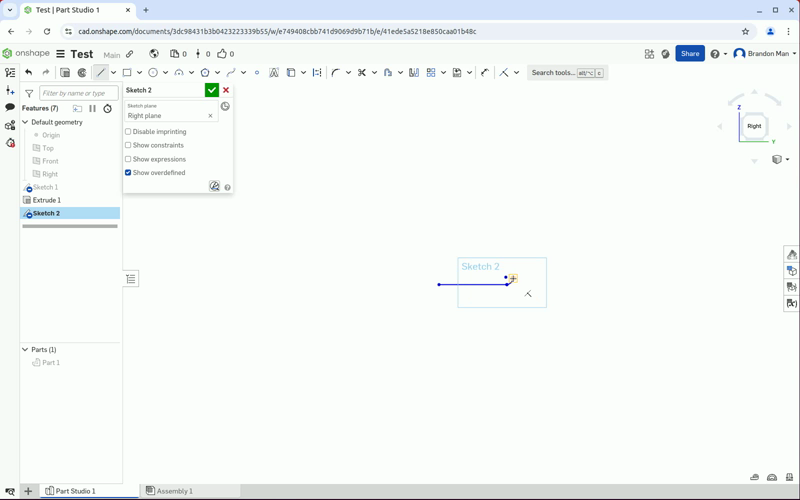
scroll(6)
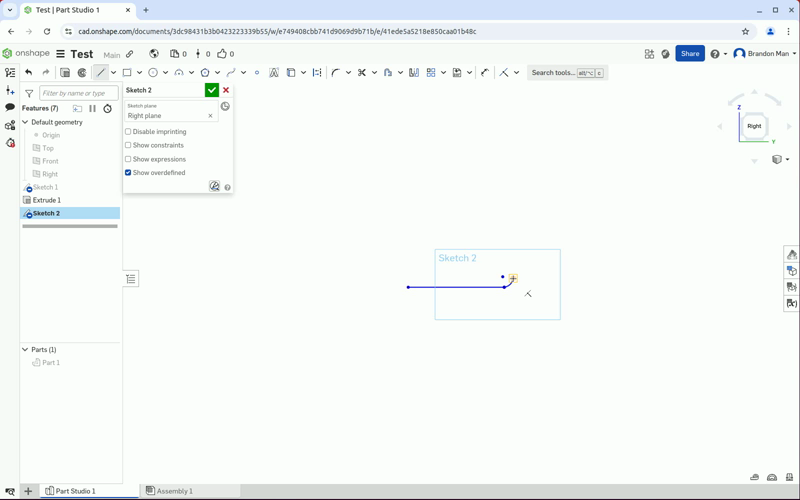
scroll(6)
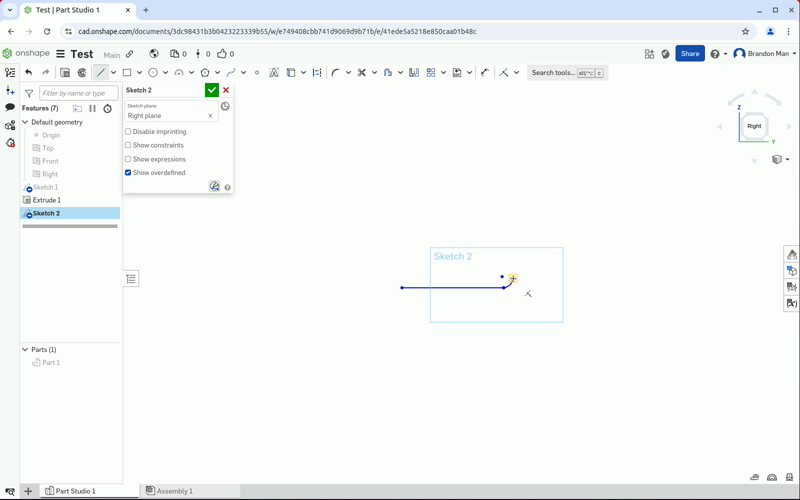
scroll(6)
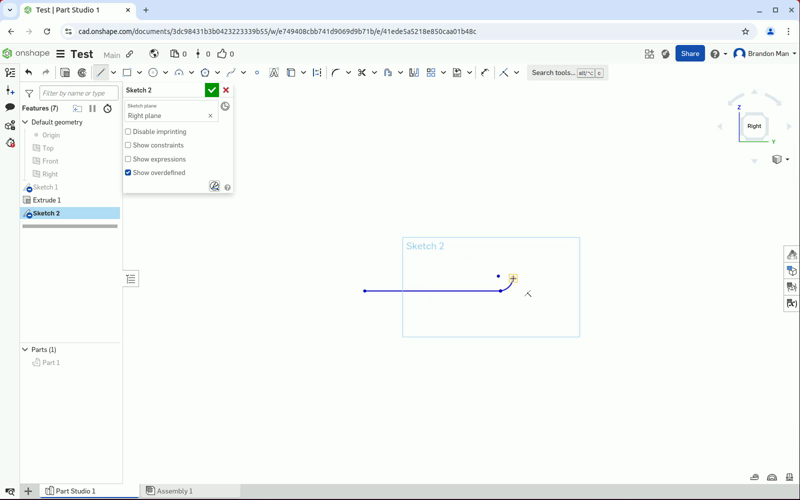
scroll(6)
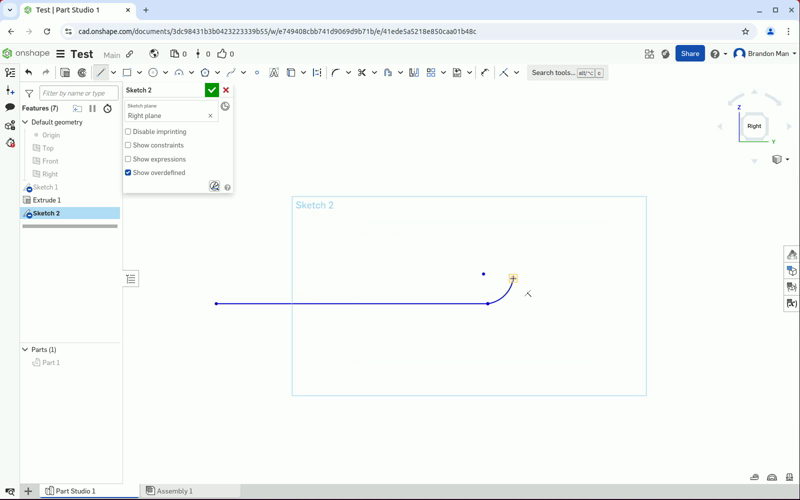
scroll(6)
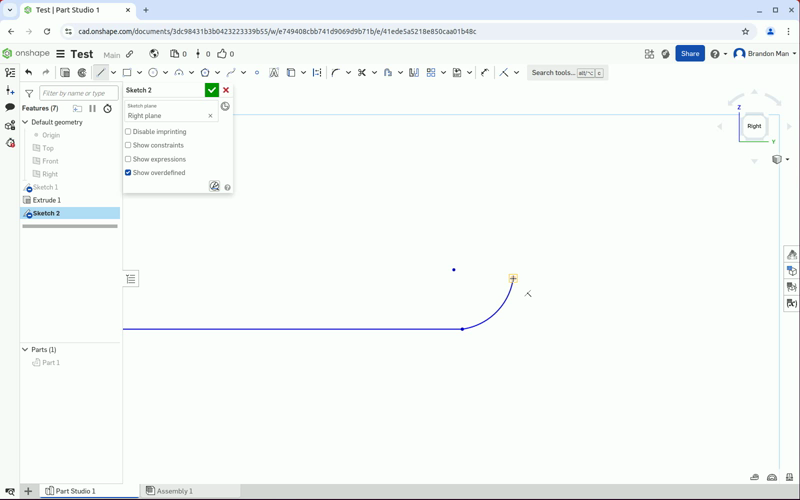
click(513, 278)
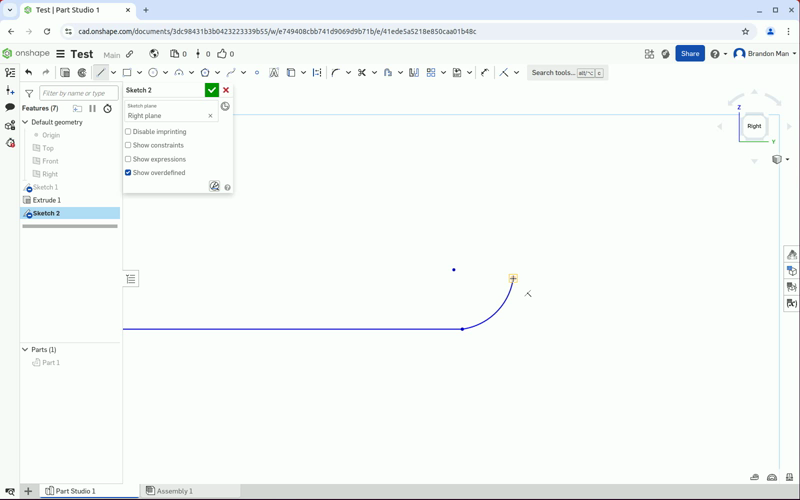
scroll(-6)
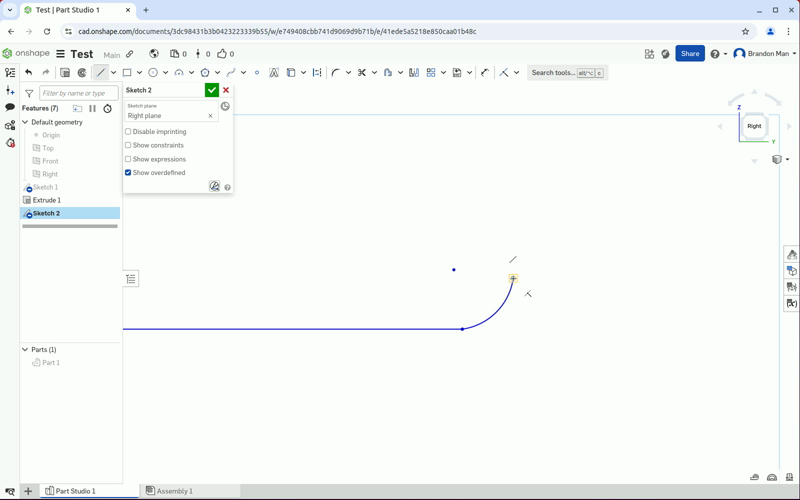
scroll(-6)
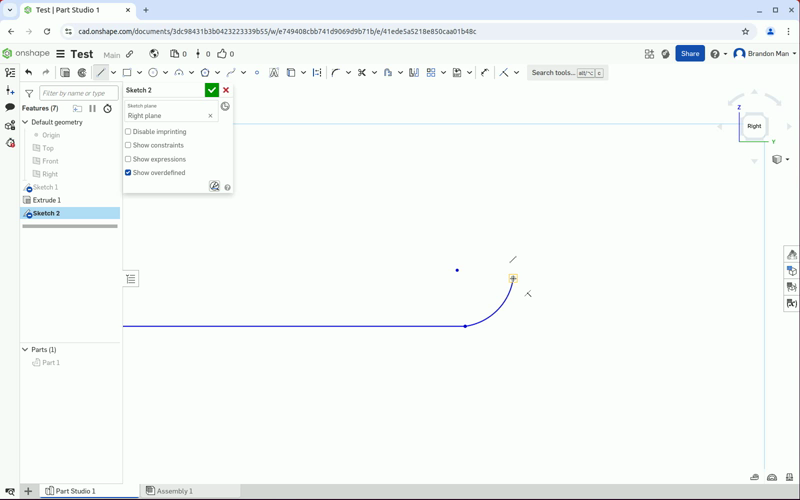
scroll(-6)
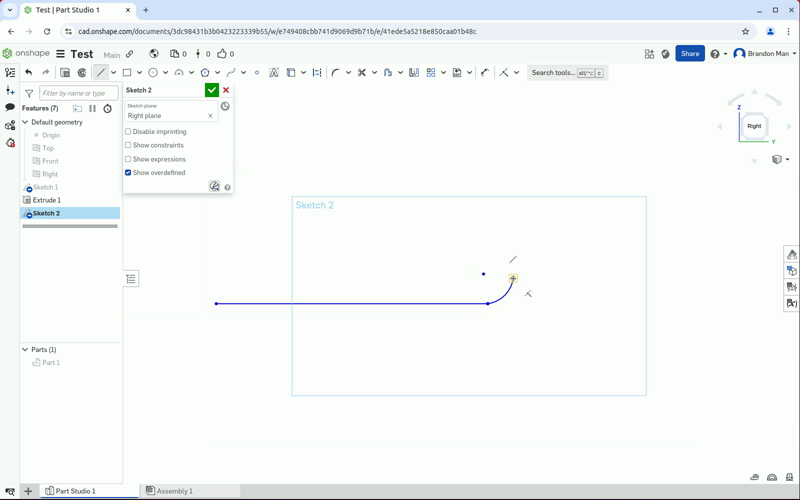
scroll(-6)
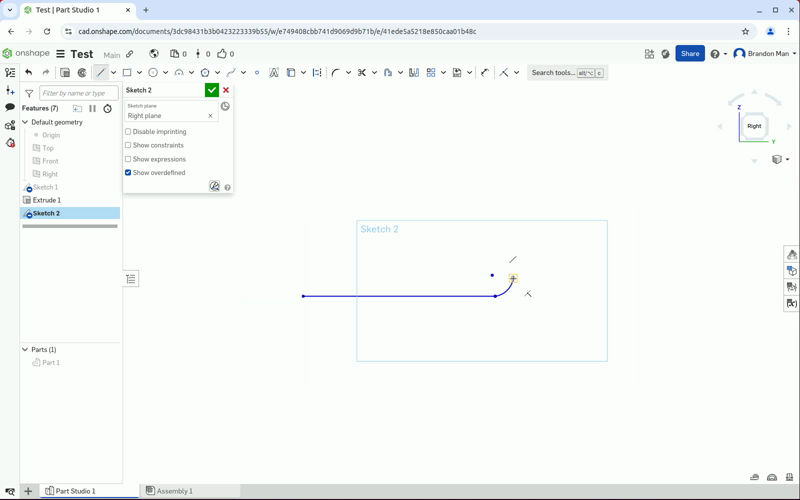
scroll(-6)
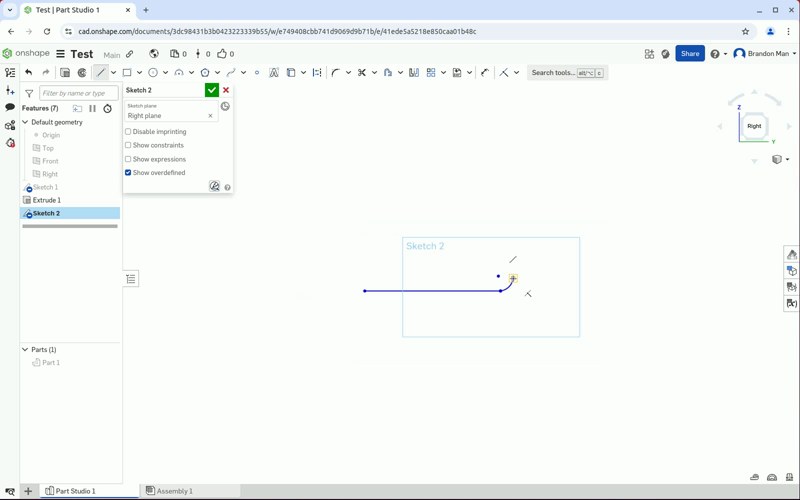
scroll(-6)
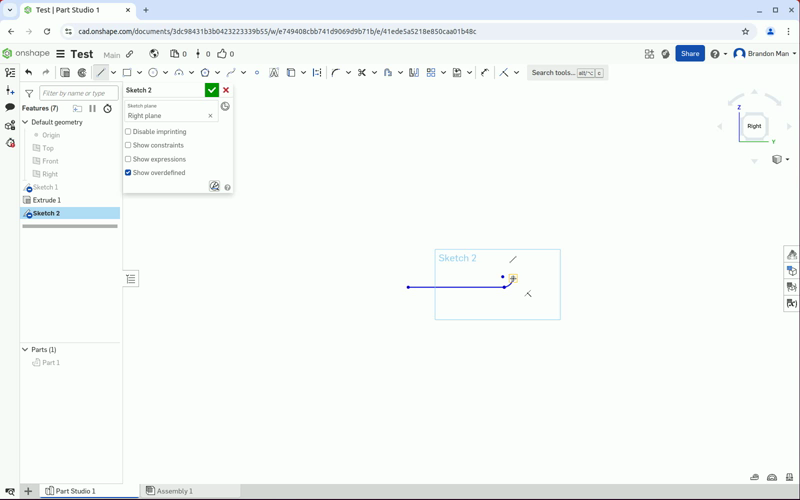
scroll(-6)
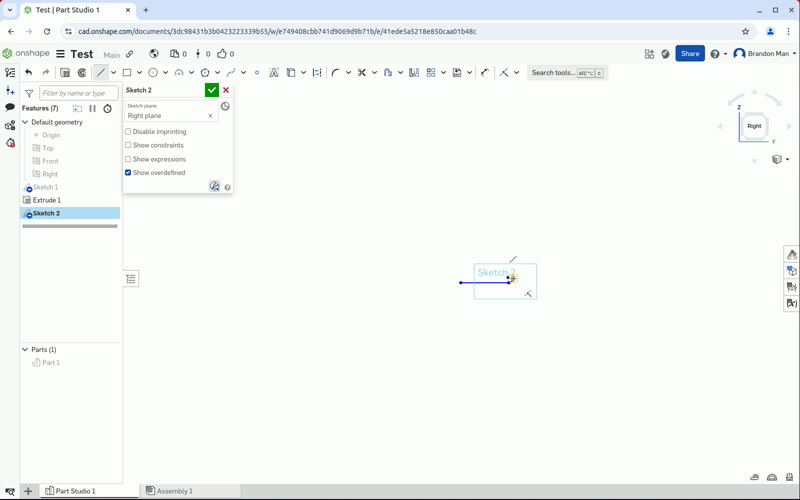
key_down(shift)
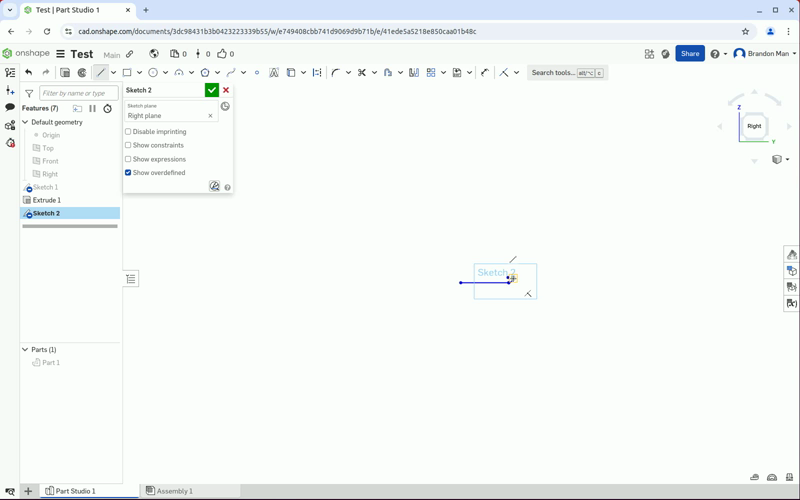
mouse_move(543, 278)
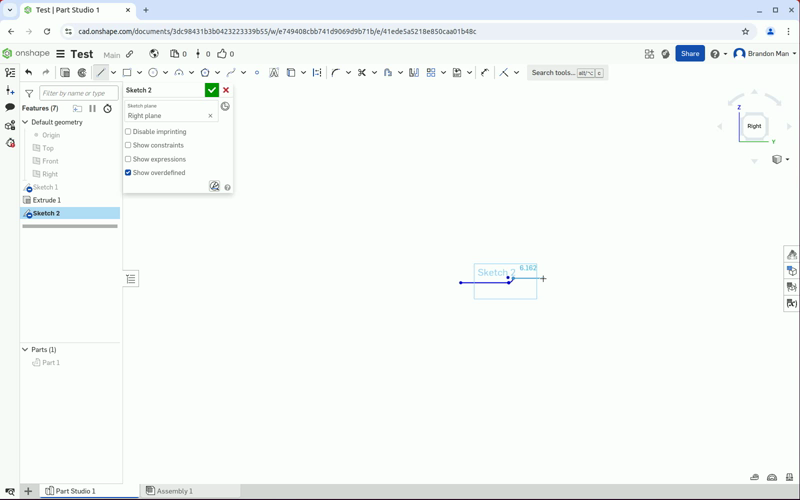
mouse_move(513, 223)
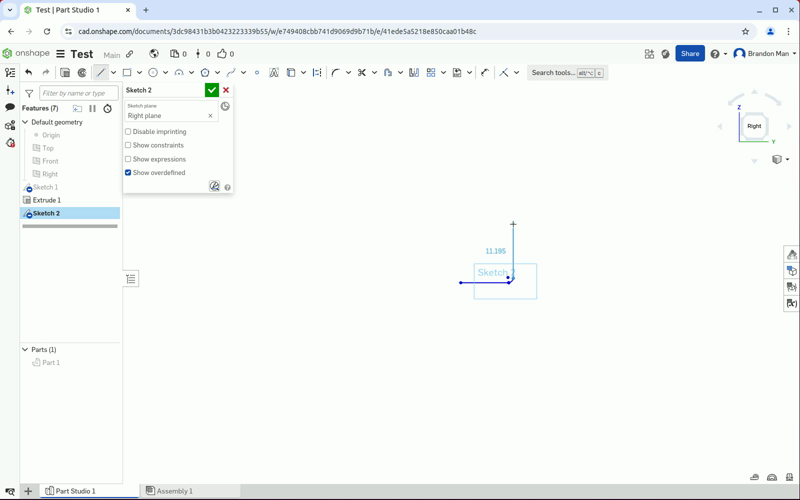
click(513, 223)
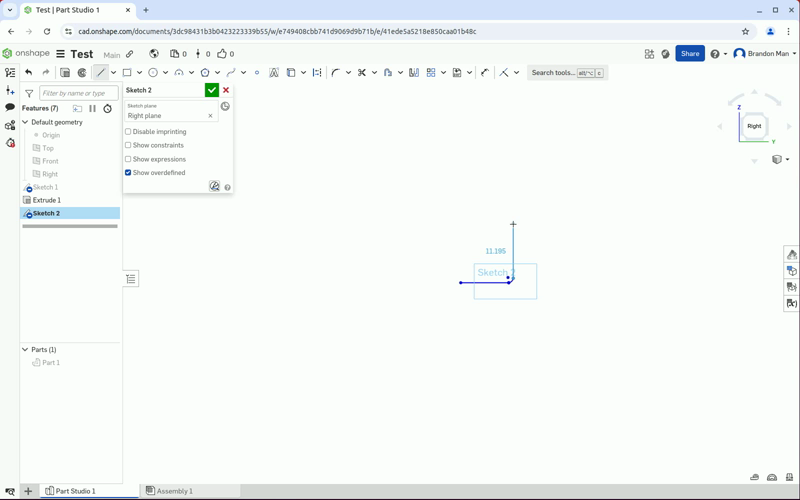
key_up(shift)
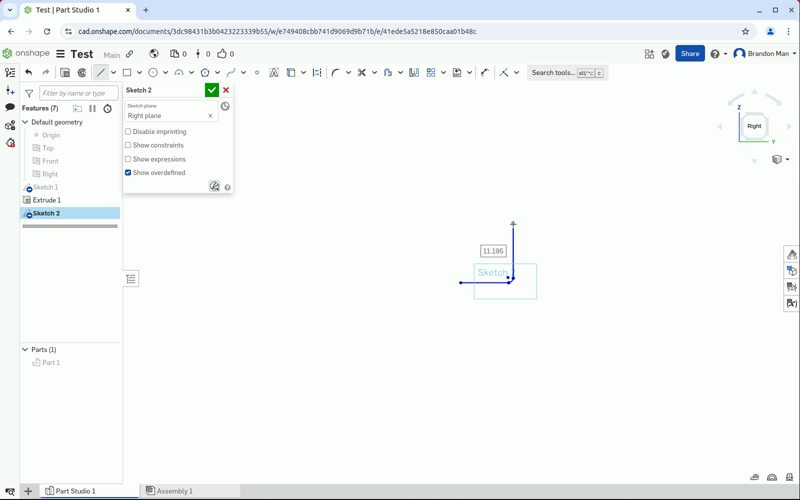
key(esc)
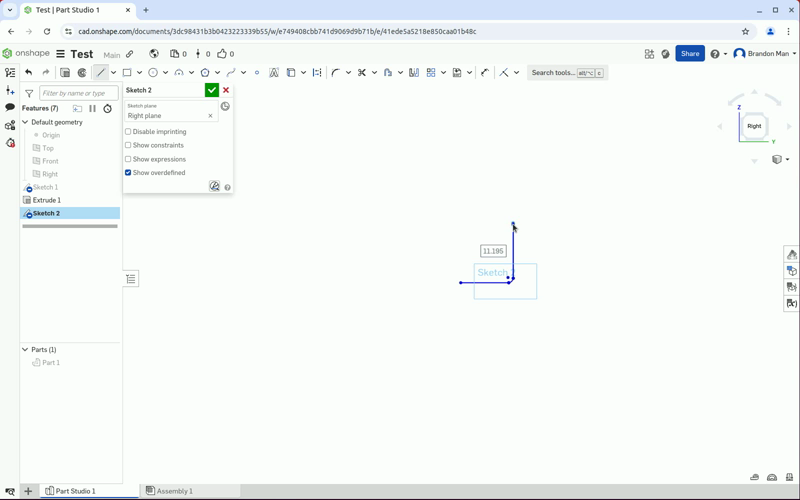
key(a)
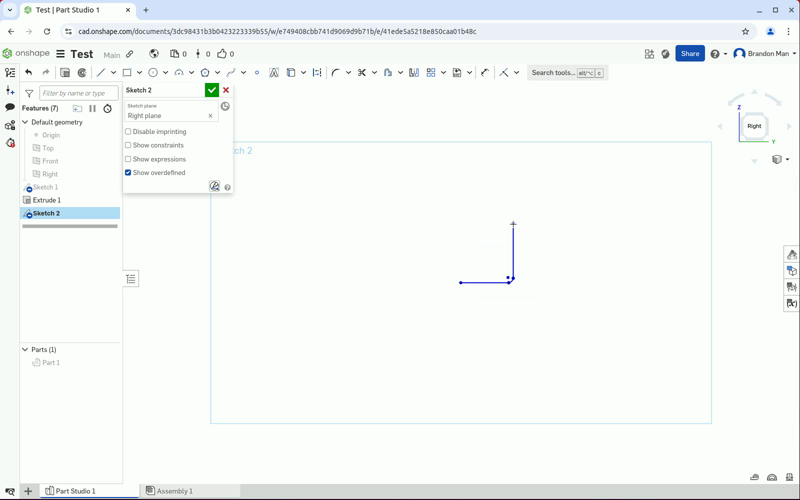
mouse_move(513, 223)
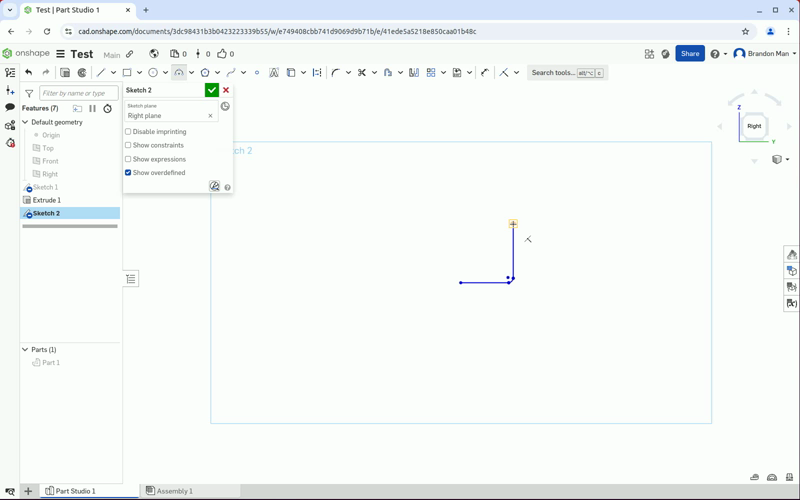
click(513, 223)
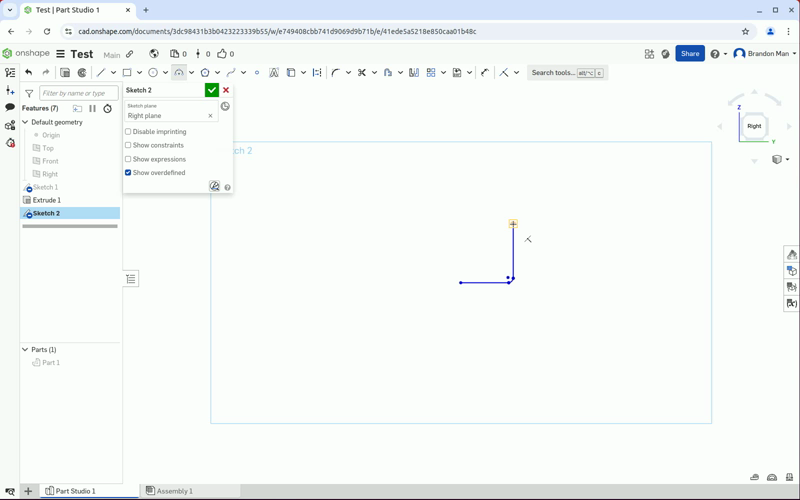
key_down(shift)
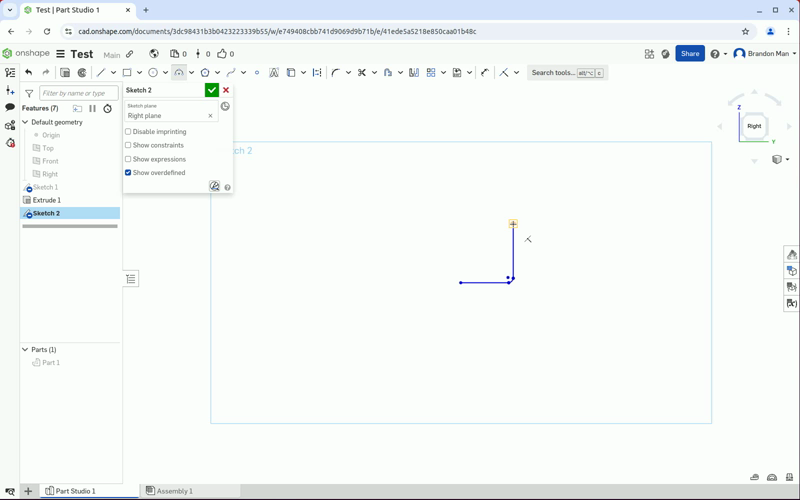
mouse_move(508, 219)
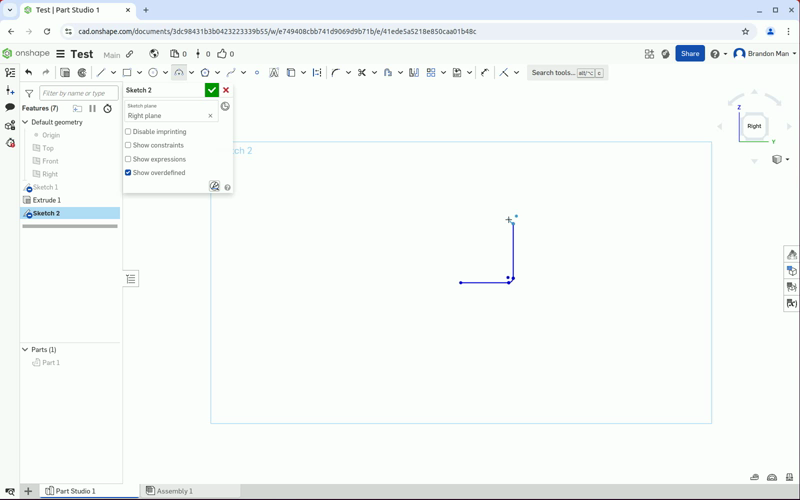
scroll(6)
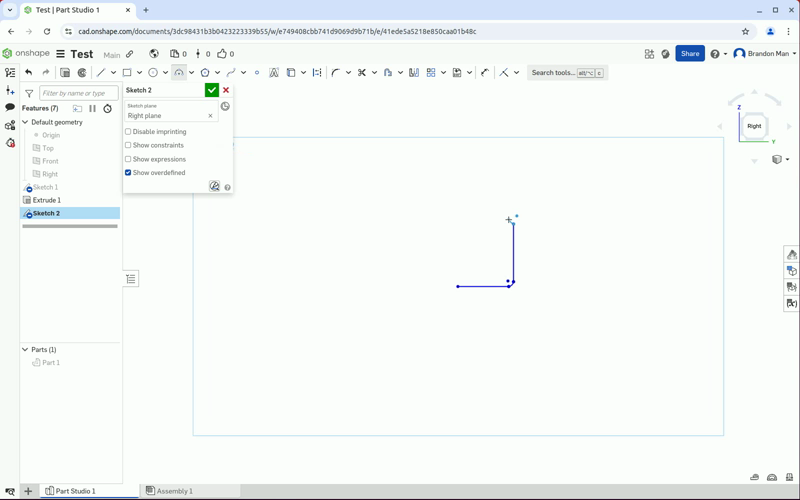
scroll(6)
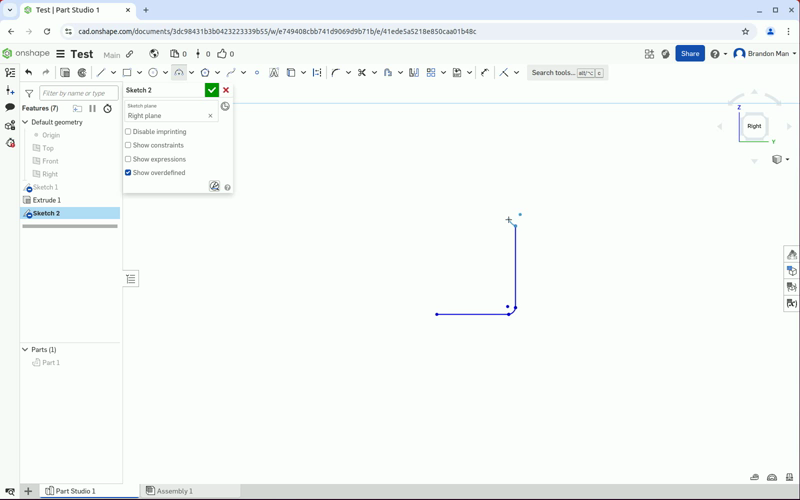
scroll(6)
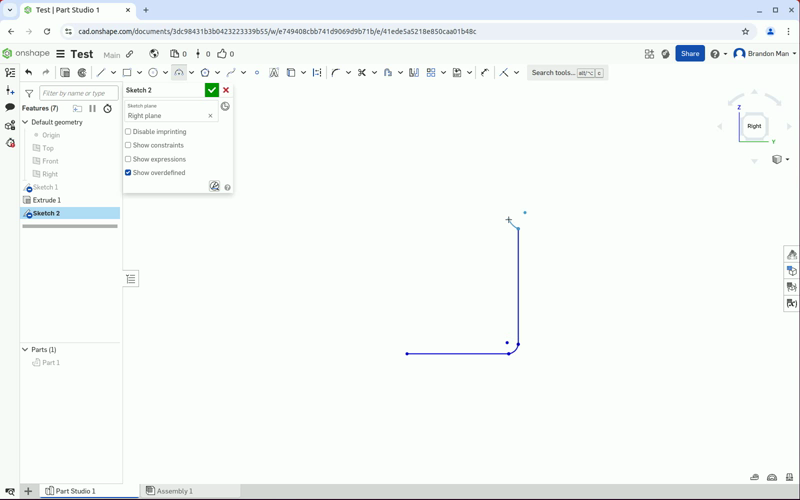
scroll(6)
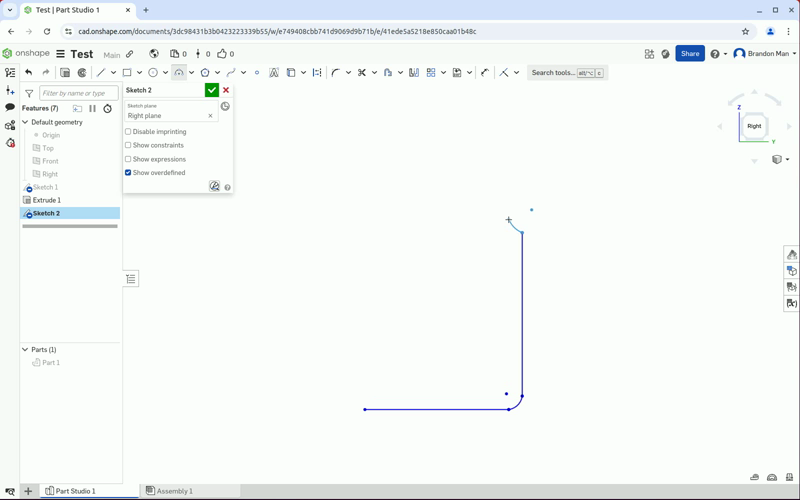
scroll(6)
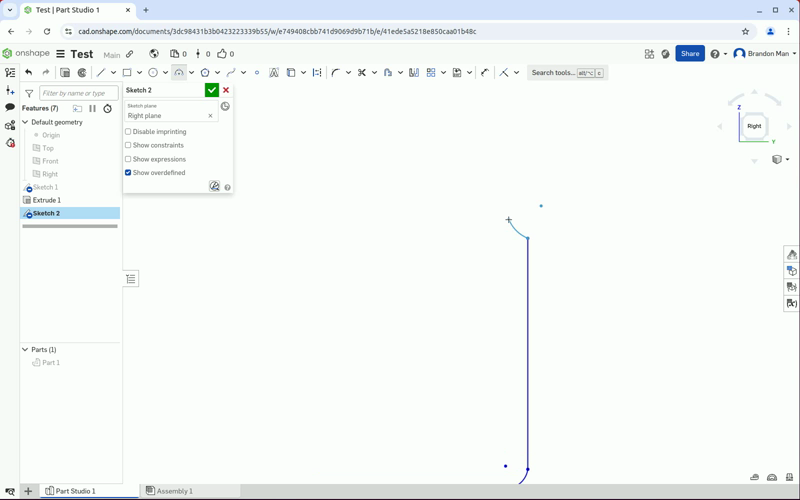
scroll(6)
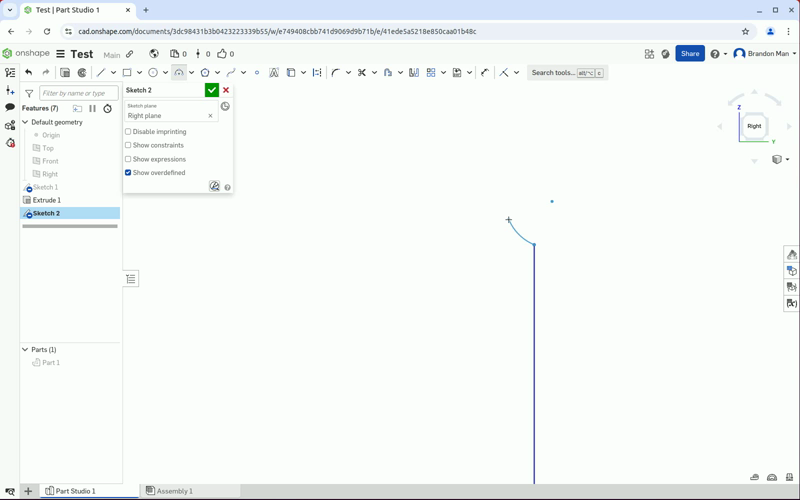
scroll(6)
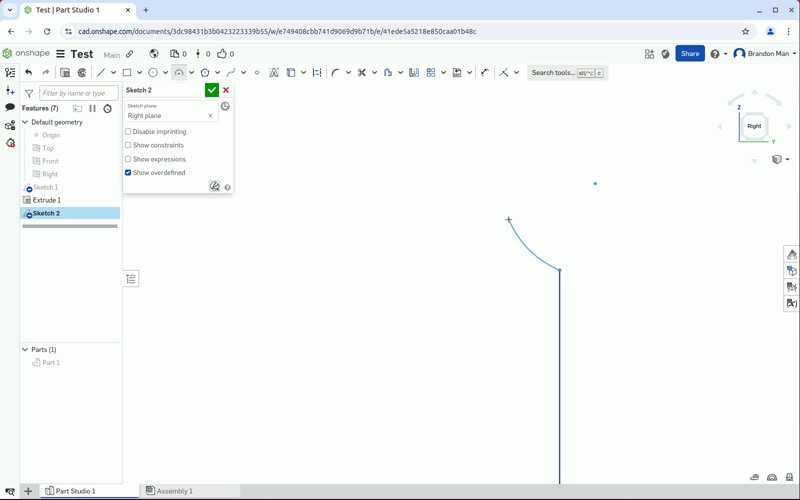
click(508, 219)
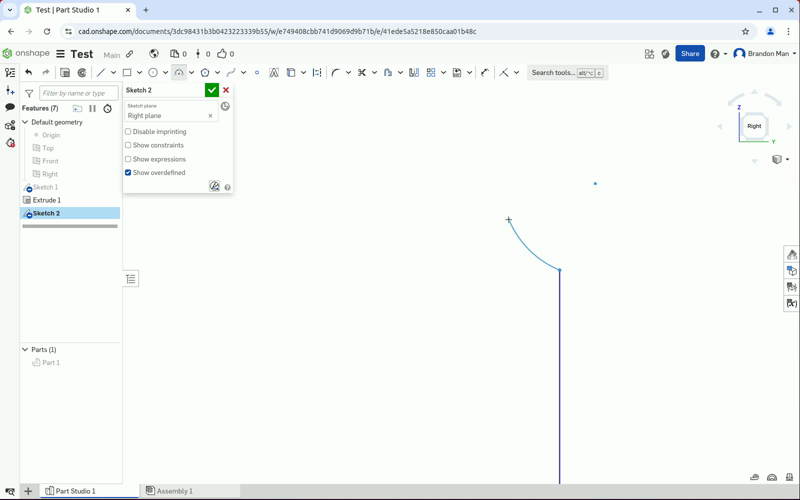
scroll(-6)
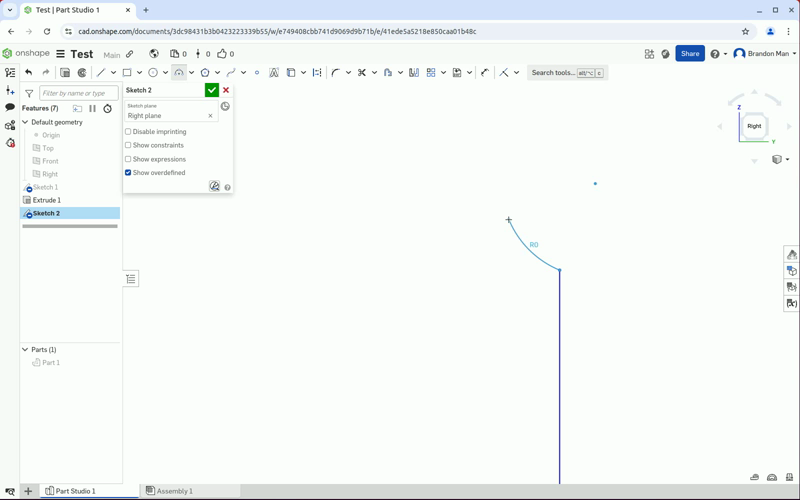
scroll(-6)
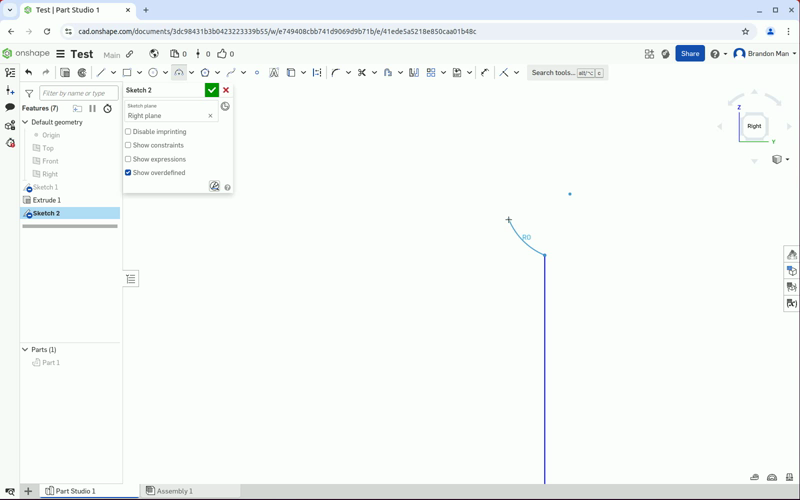
scroll(-6)
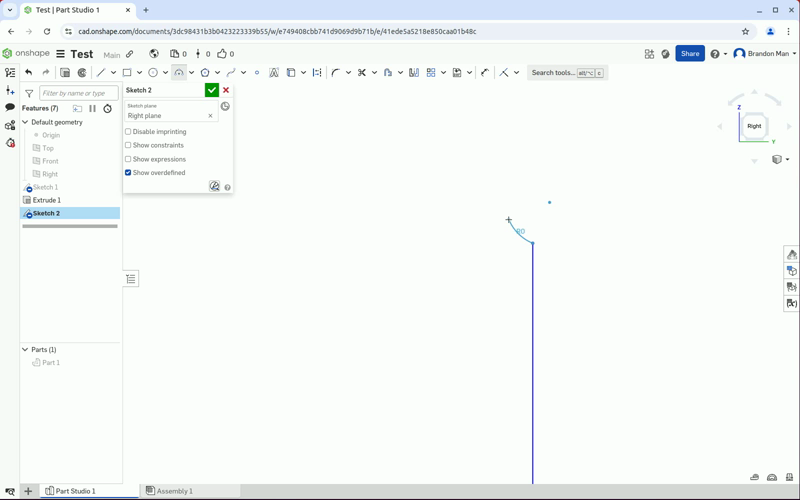
scroll(-6)
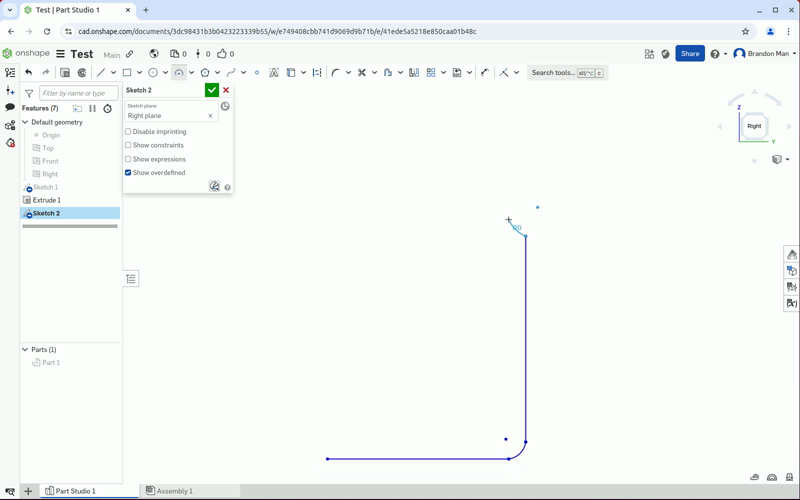
scroll(-6)
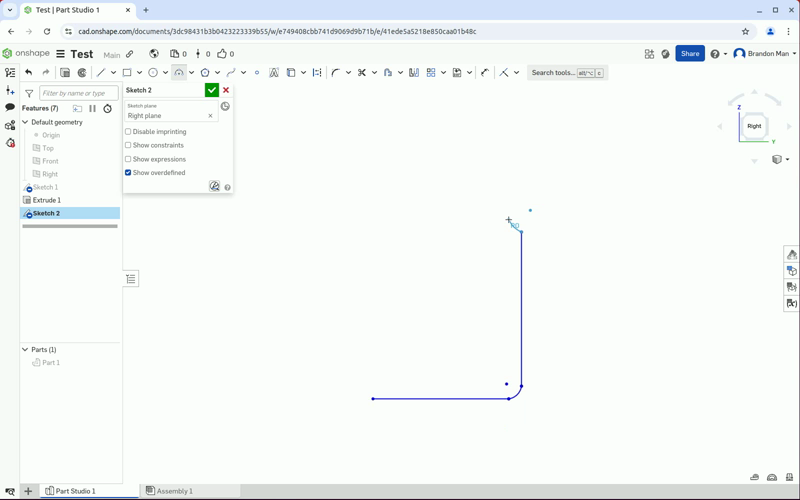
scroll(-6)
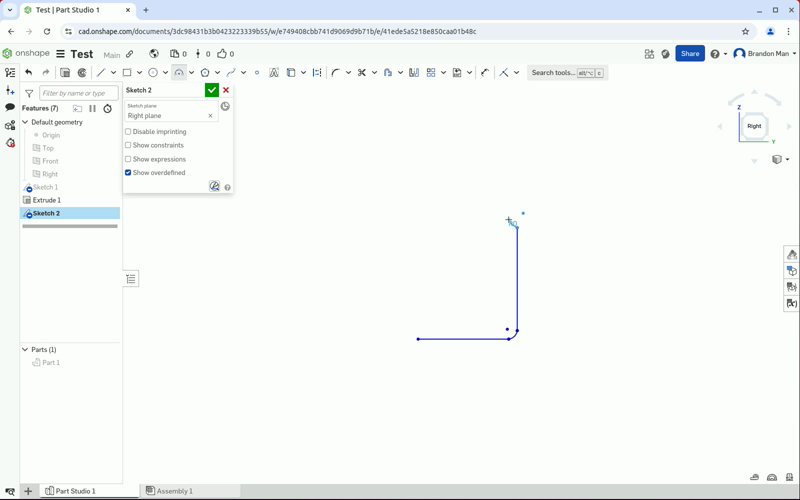
scroll(-6)
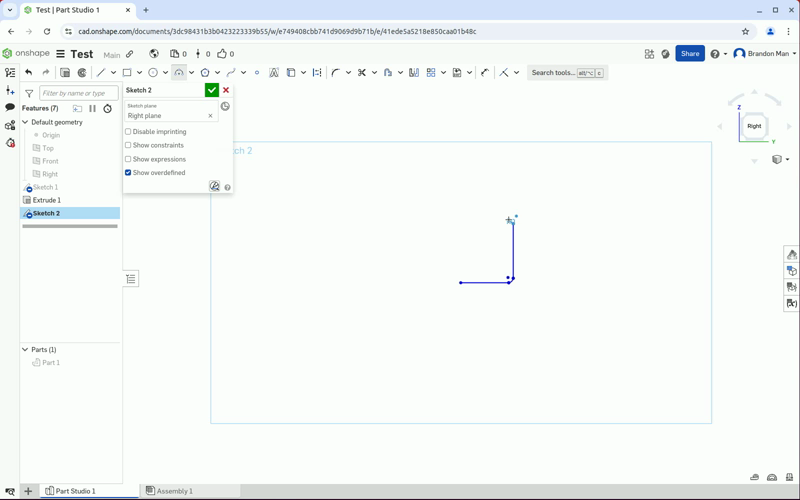
mouse_move(511, 220)
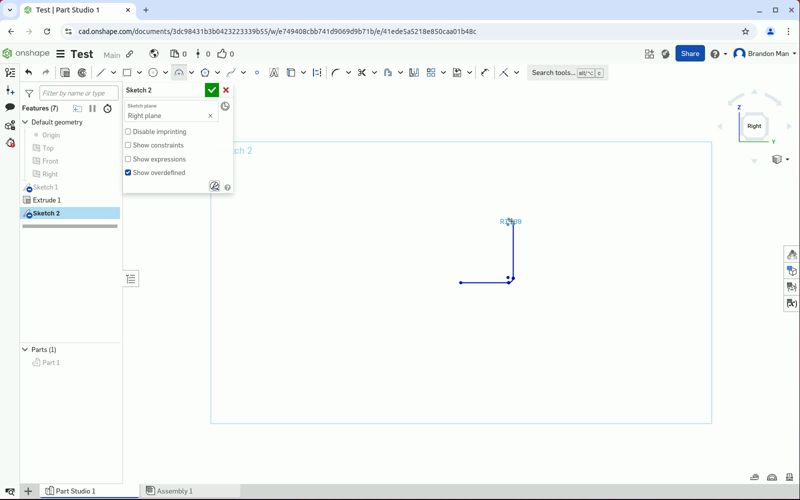
scroll(6)
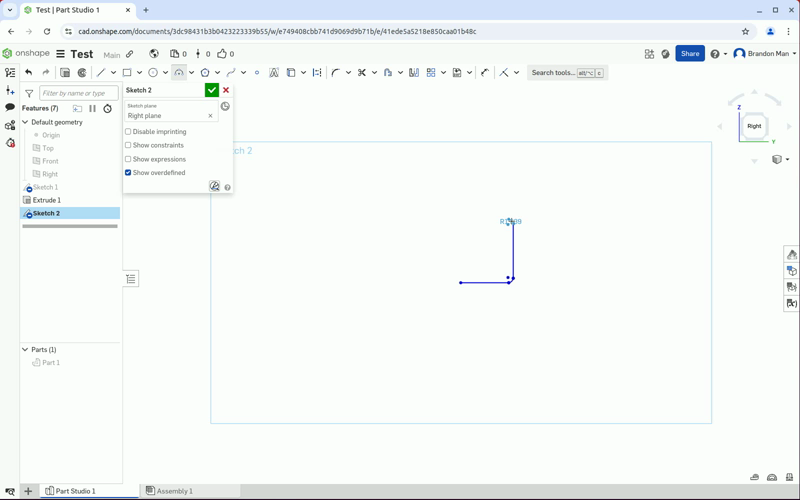
scroll(6)
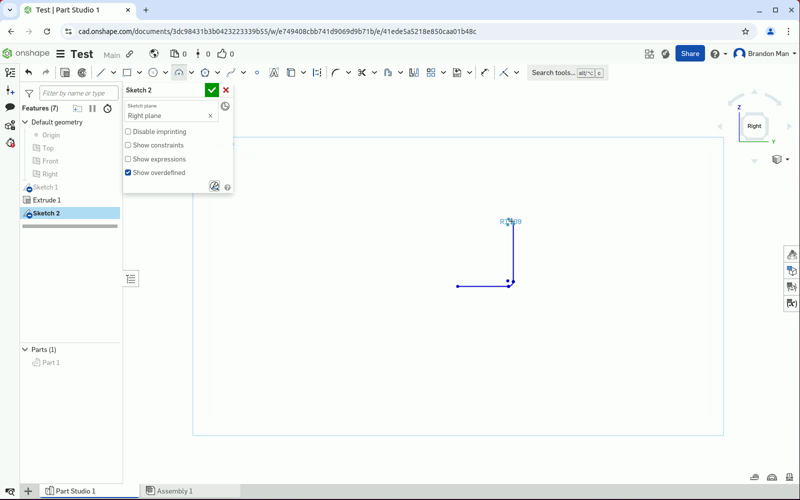
scroll(6)
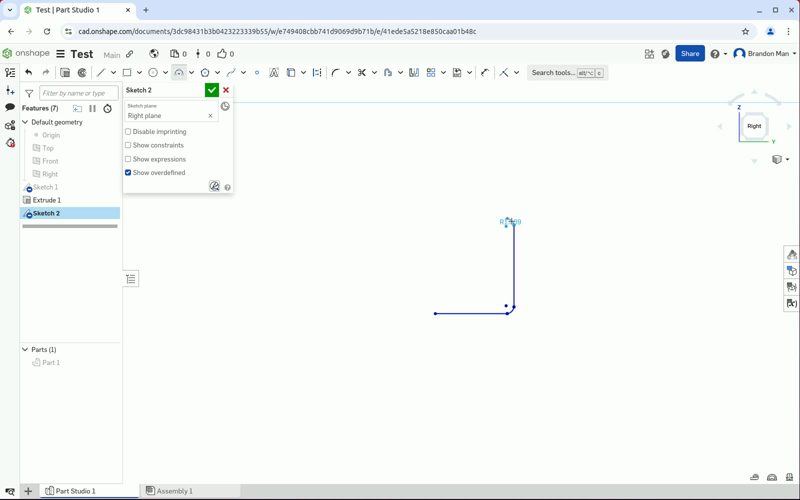
scroll(6)
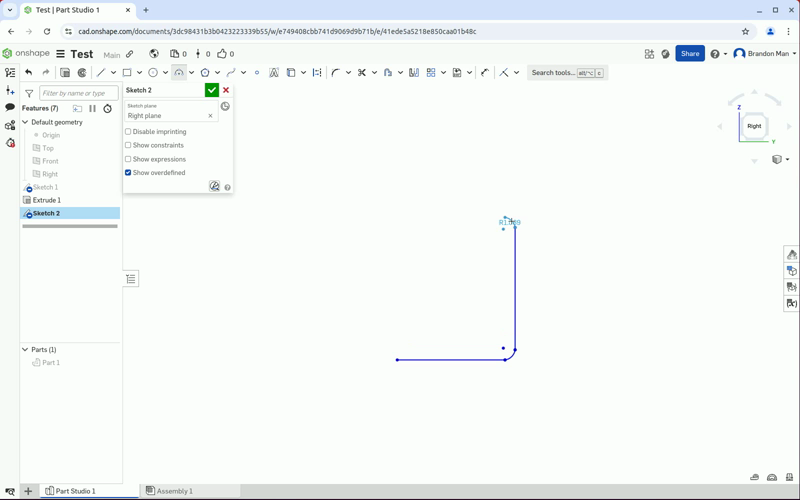
scroll(6)
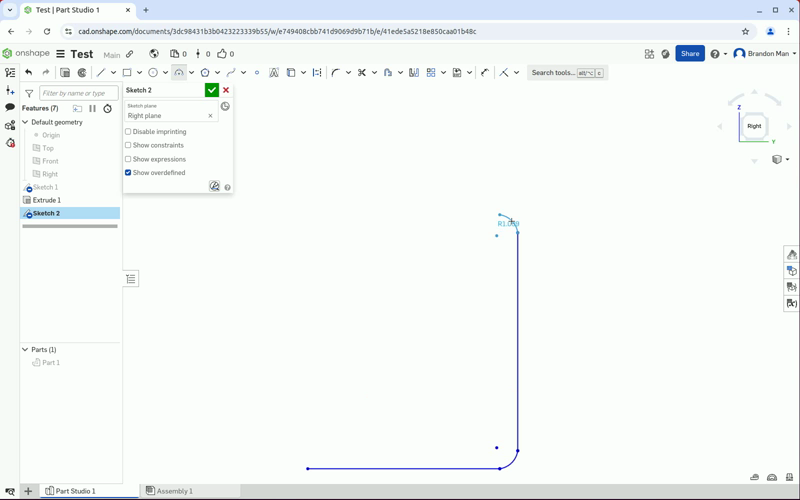
scroll(6)
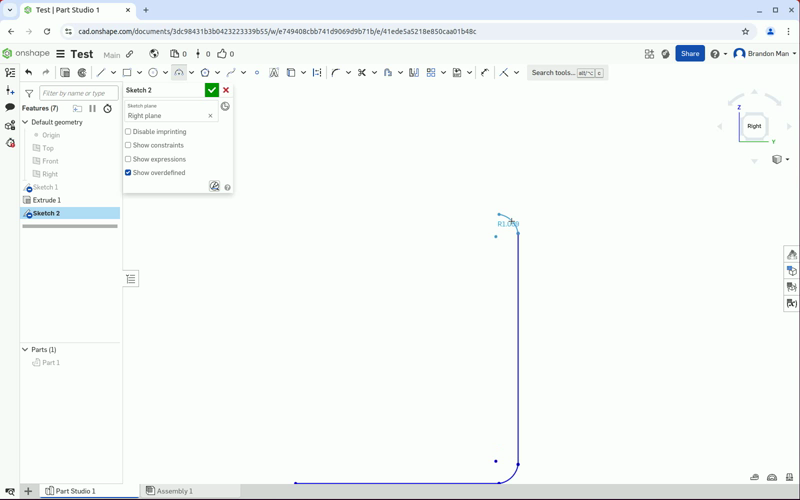
scroll(6)
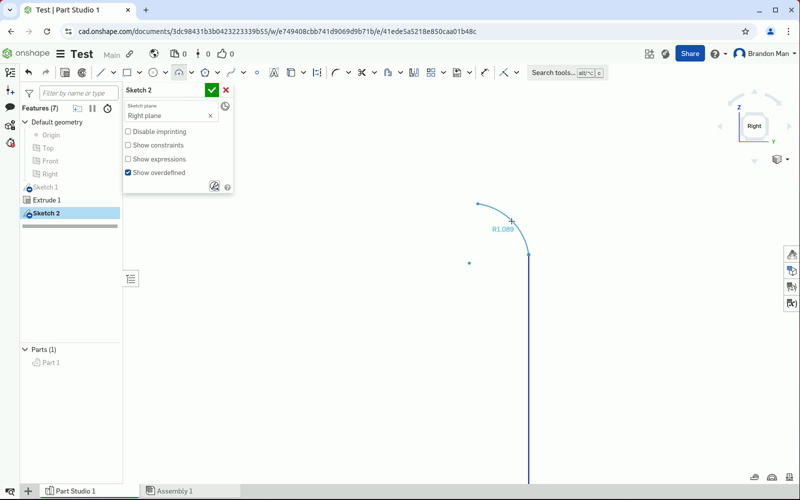
click(511, 220)
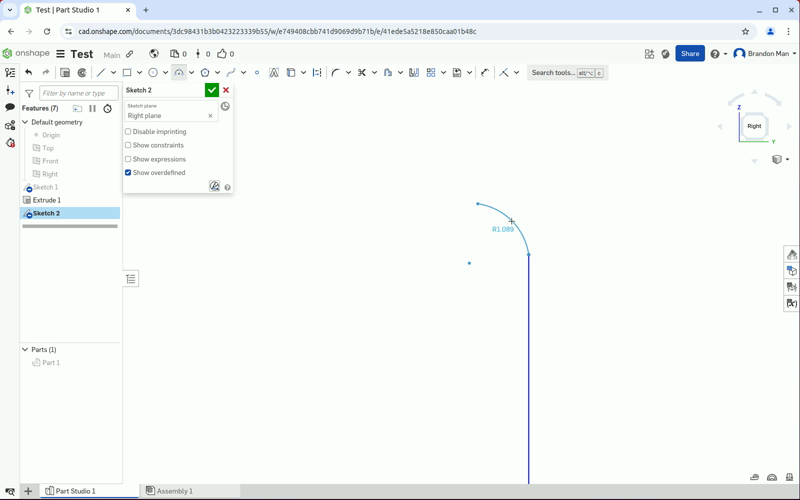
scroll(-6)
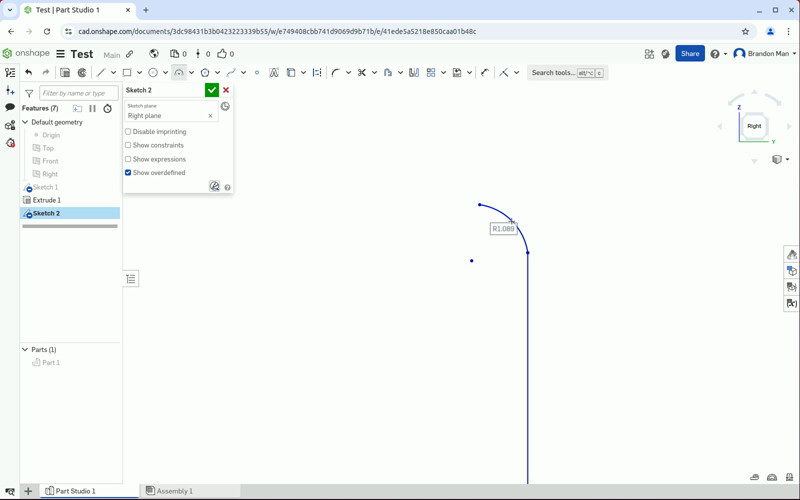
scroll(-6)
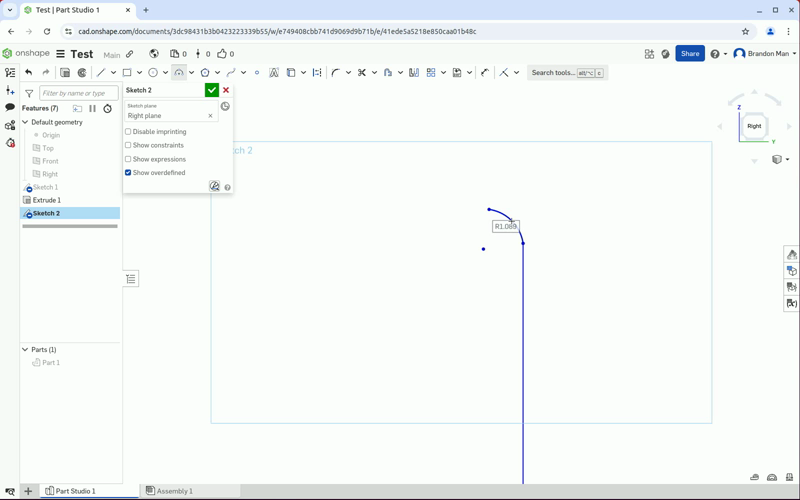
scroll(-6)
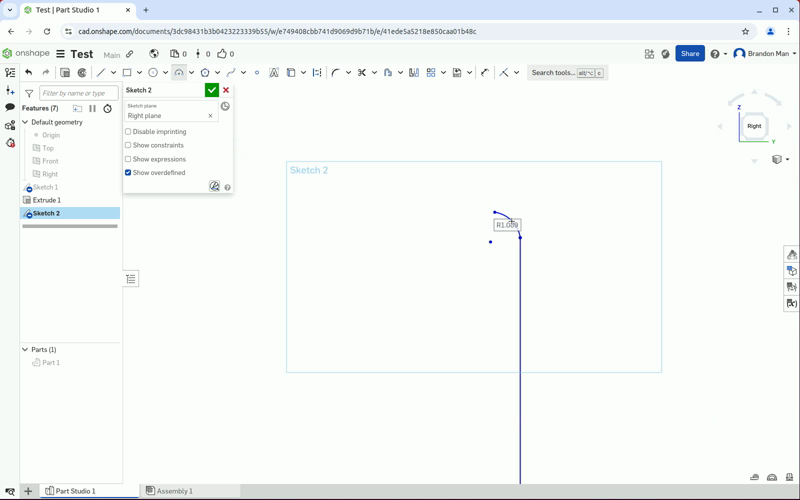
scroll(-6)
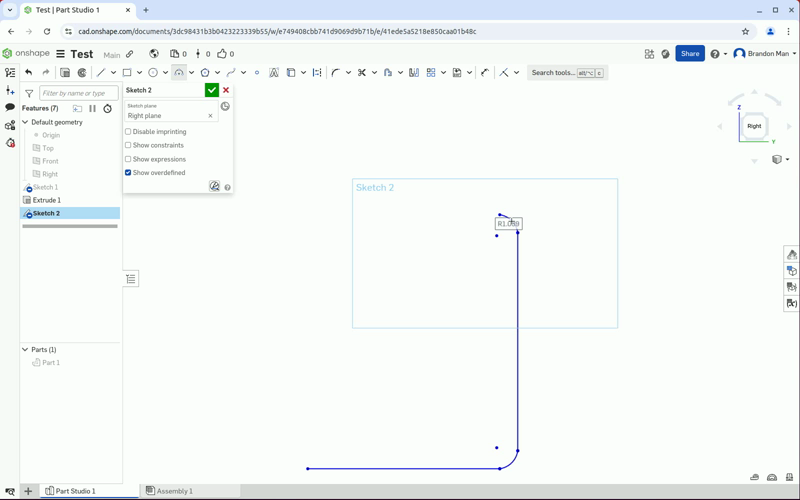
scroll(-6)
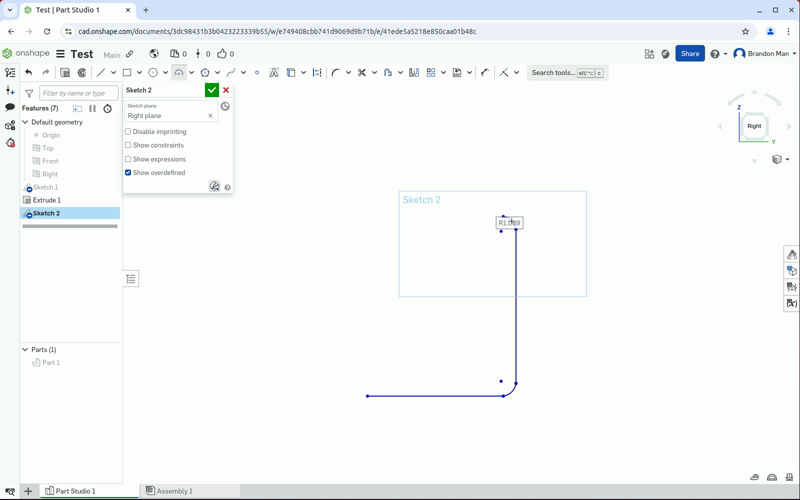
scroll(-6)
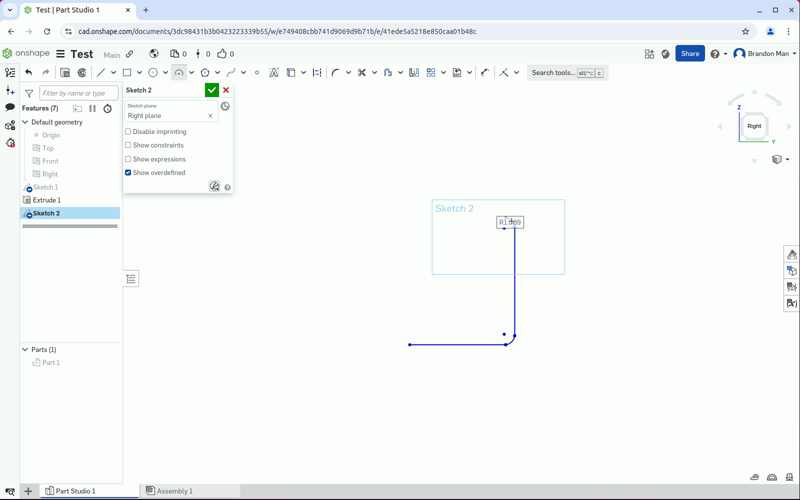
scroll(-6)
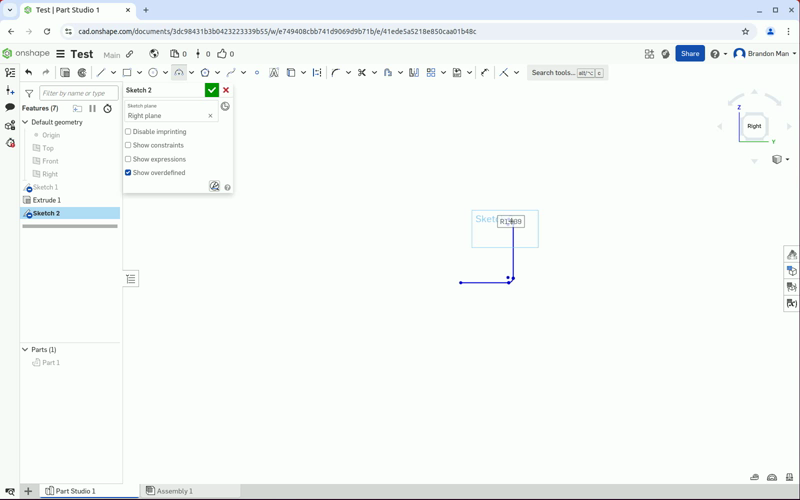
key_up(shift)
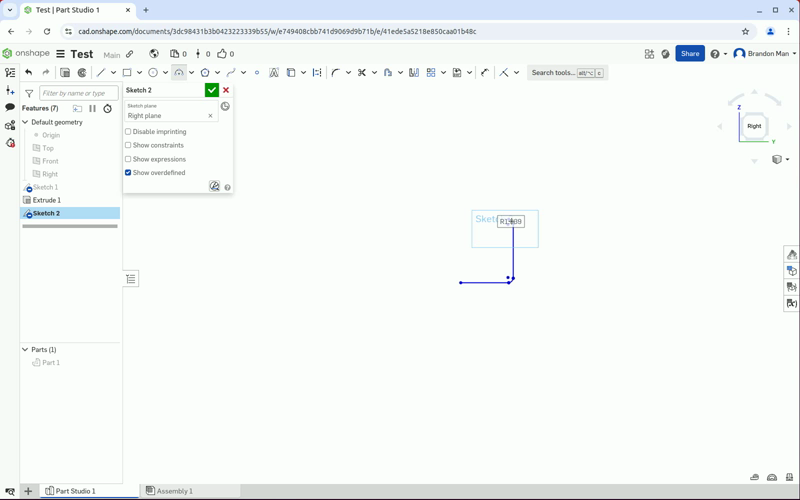
key(esc)
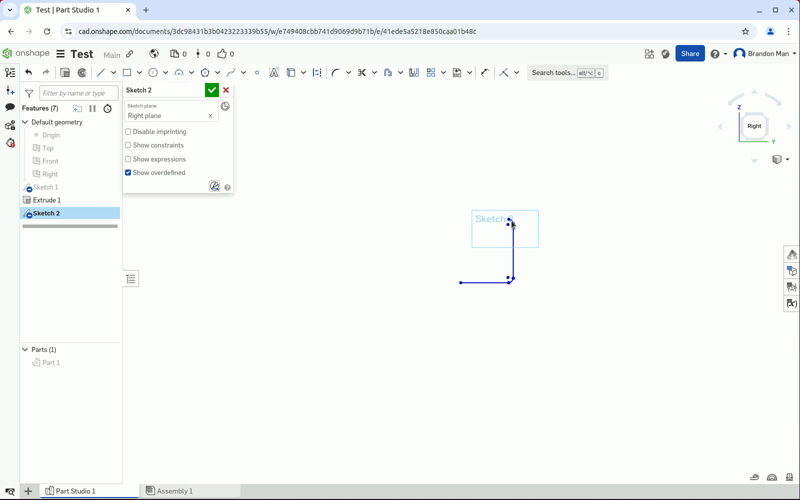
key(l)
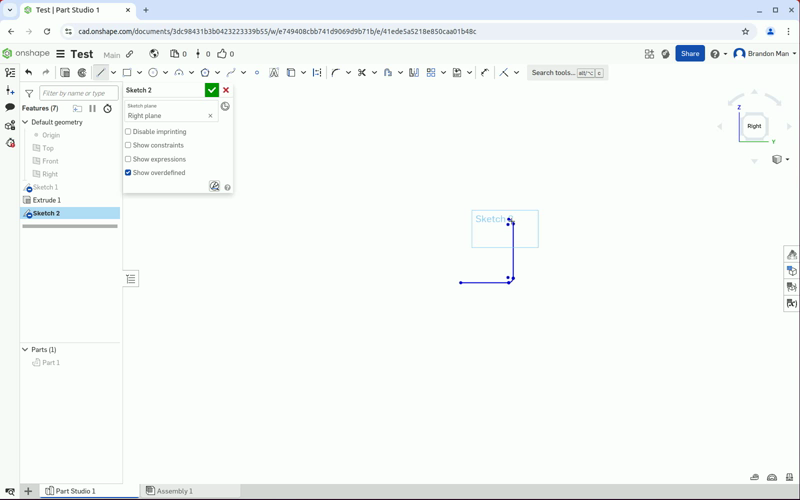
mouse_move(508, 219)
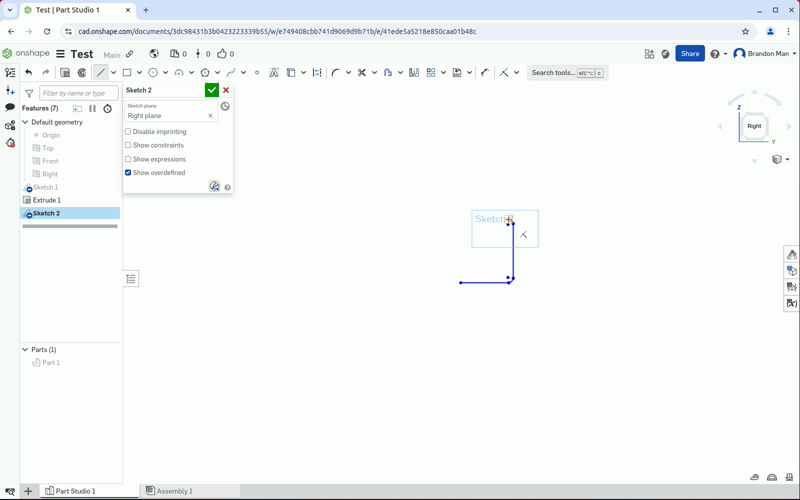
scroll(6)
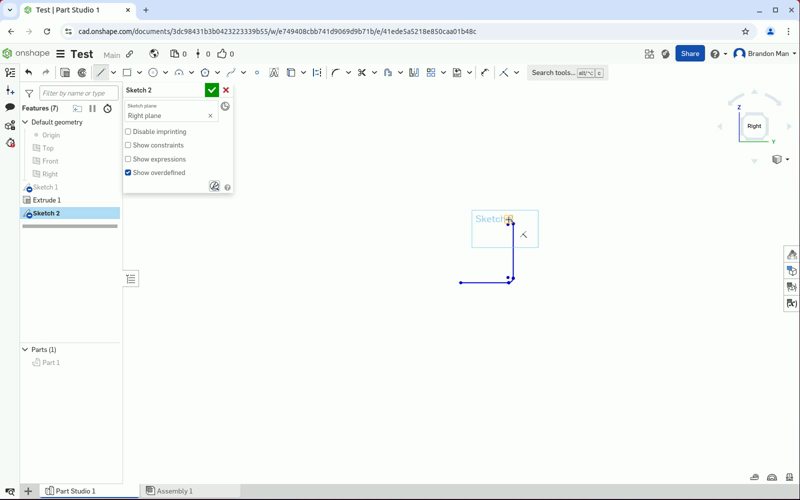
scroll(6)
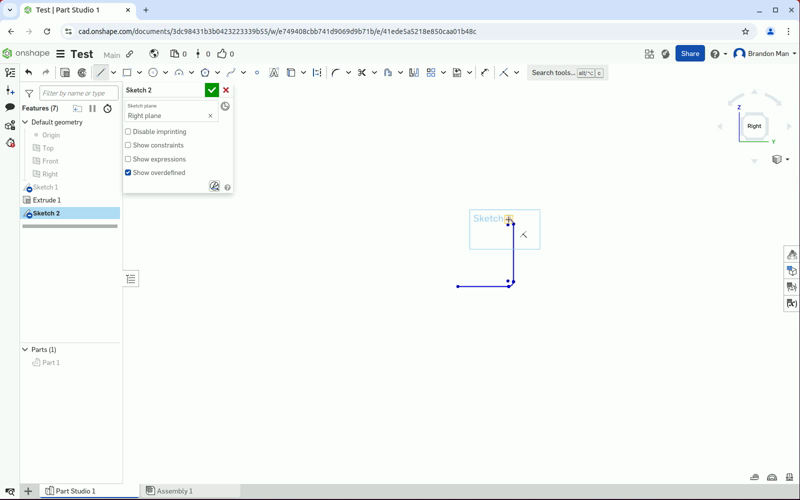
scroll(6)
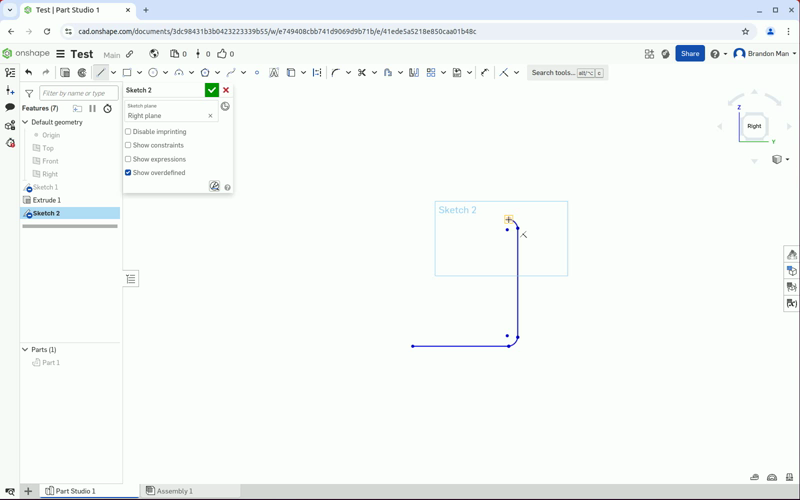
scroll(6)
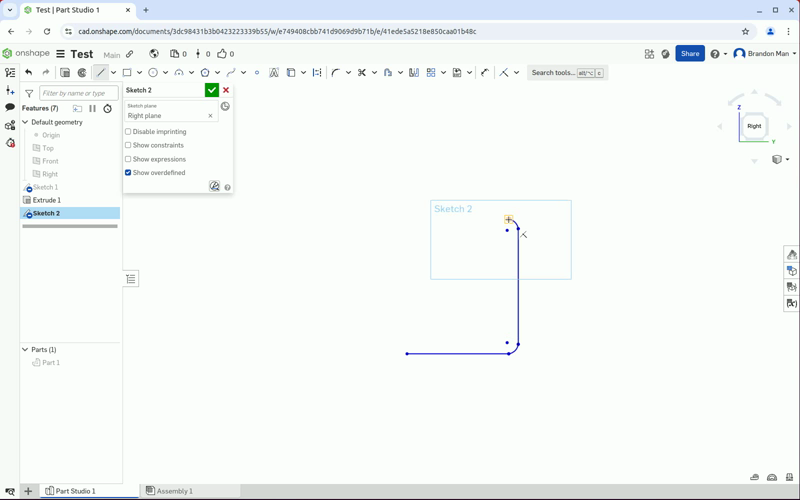
scroll(6)
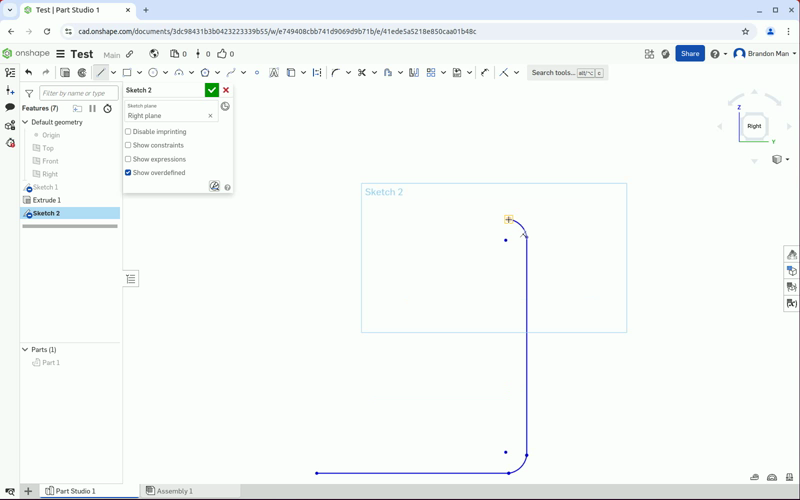
scroll(6)
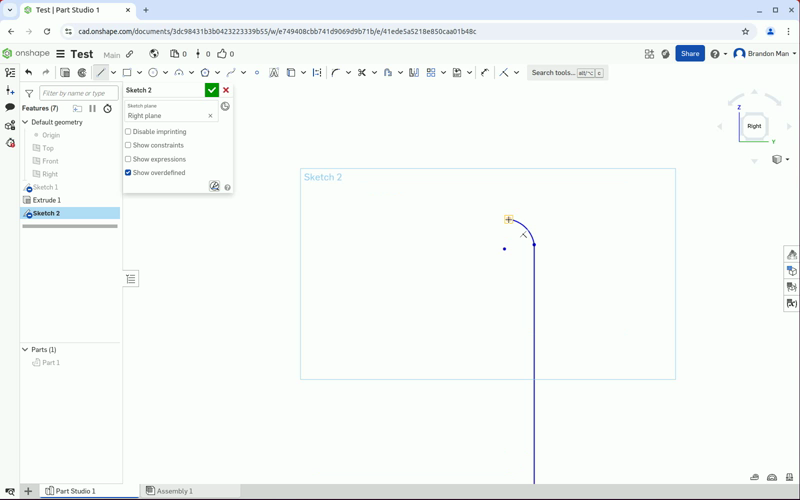
scroll(6)
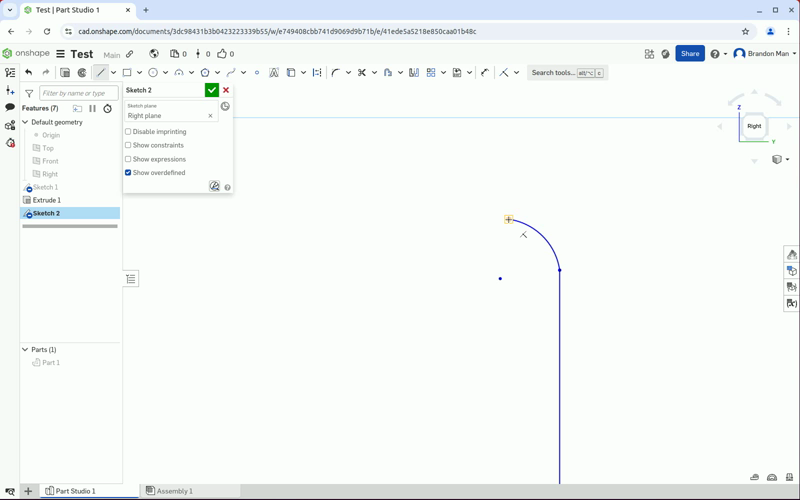
click(508, 219)
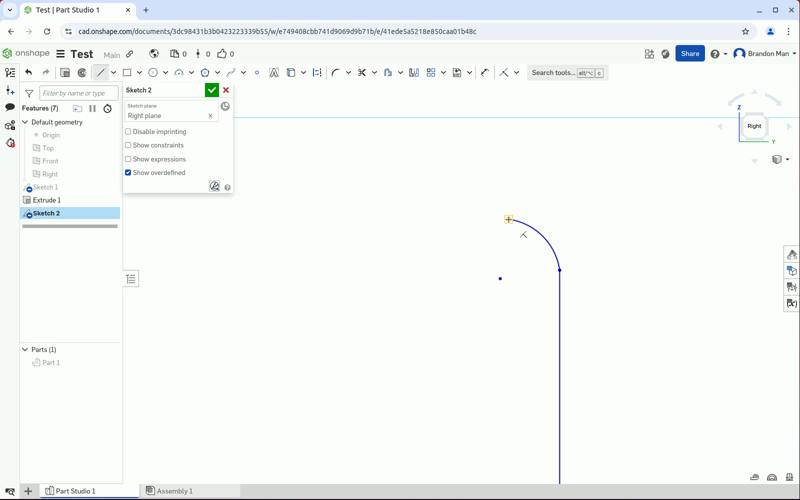
scroll(-6)
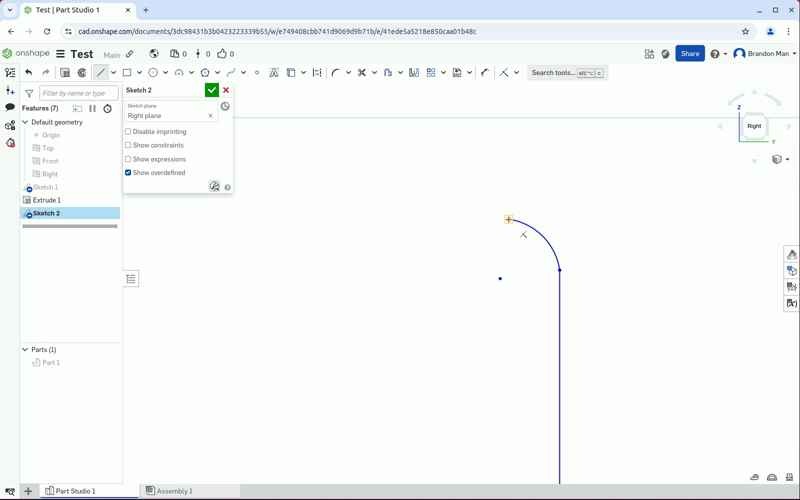
scroll(-6)
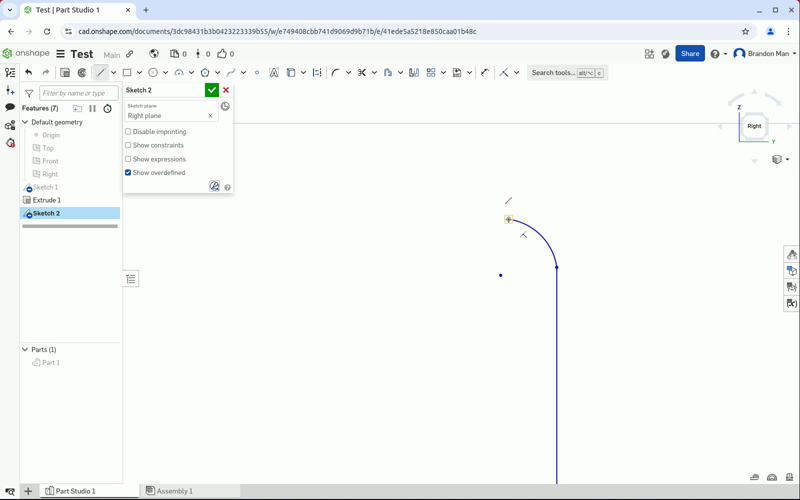
scroll(-6)
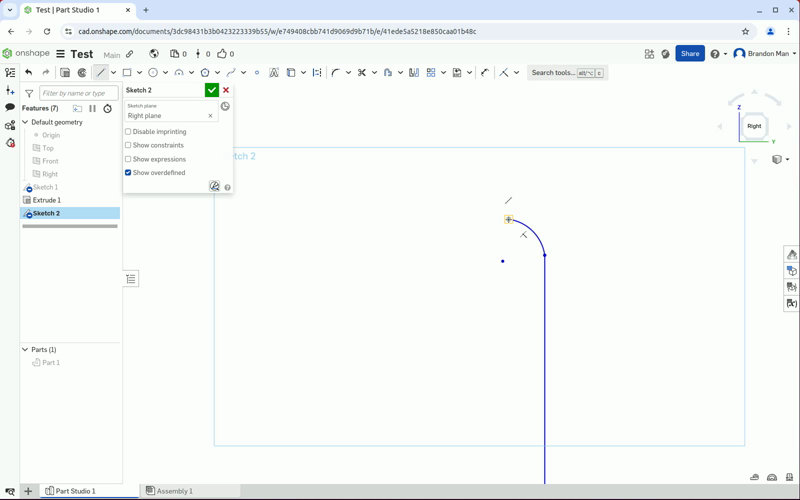
scroll(-6)
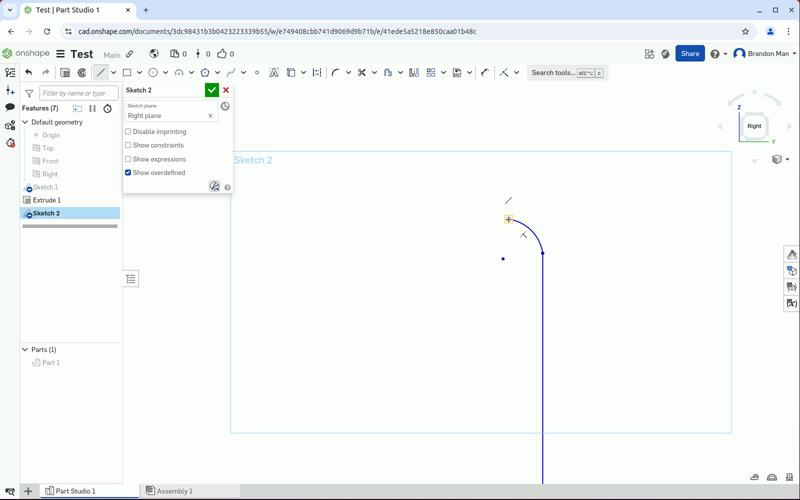
scroll(-6)
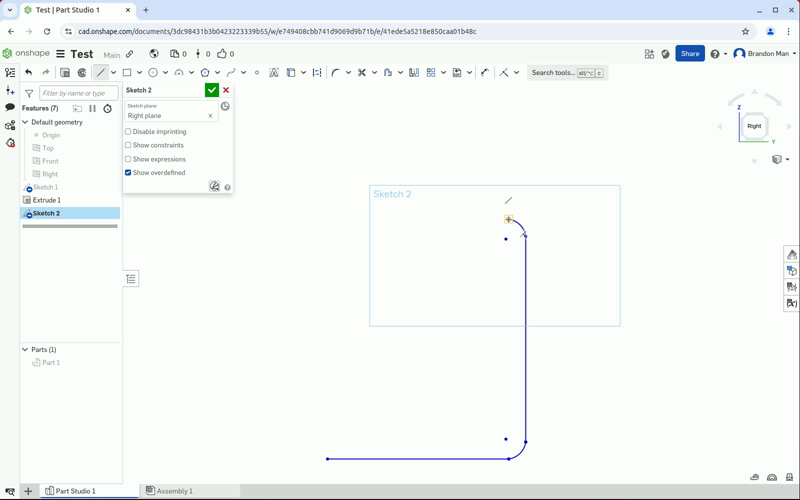
scroll(-6)
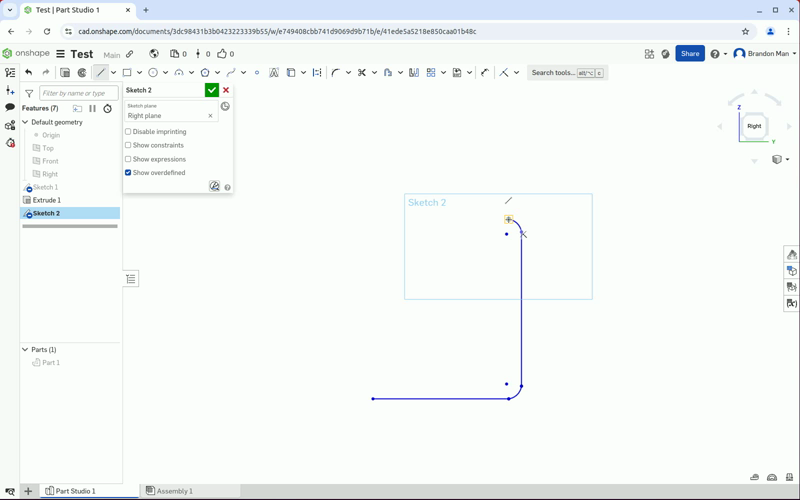
scroll(-6)
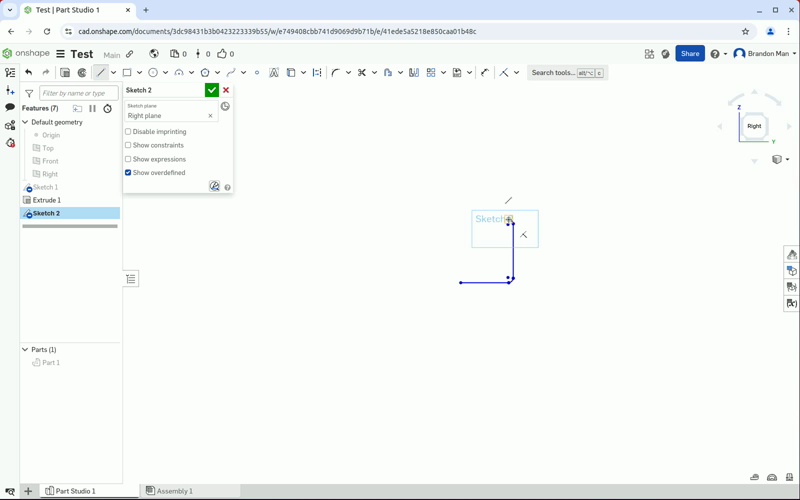
key_down(shift)
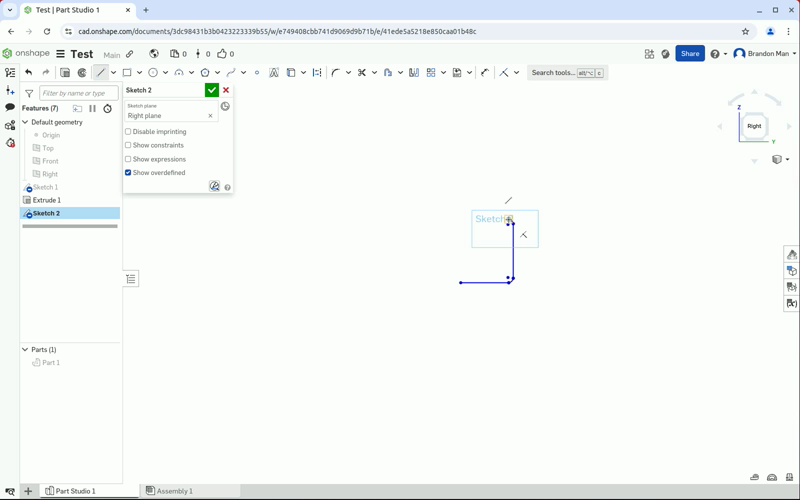
mouse_move(538, 219)
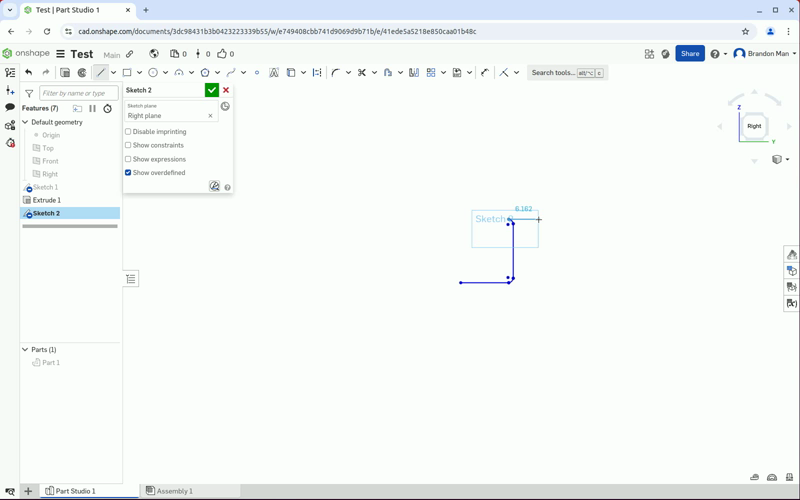
mouse_move(460, 219)
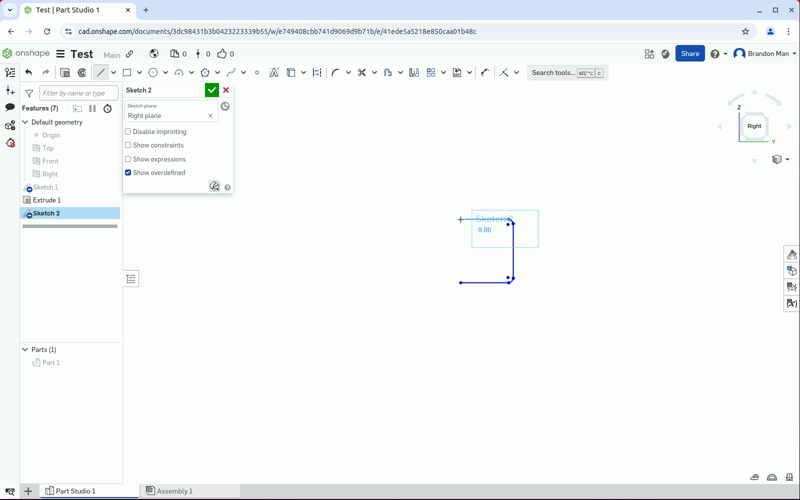
click(460, 219)
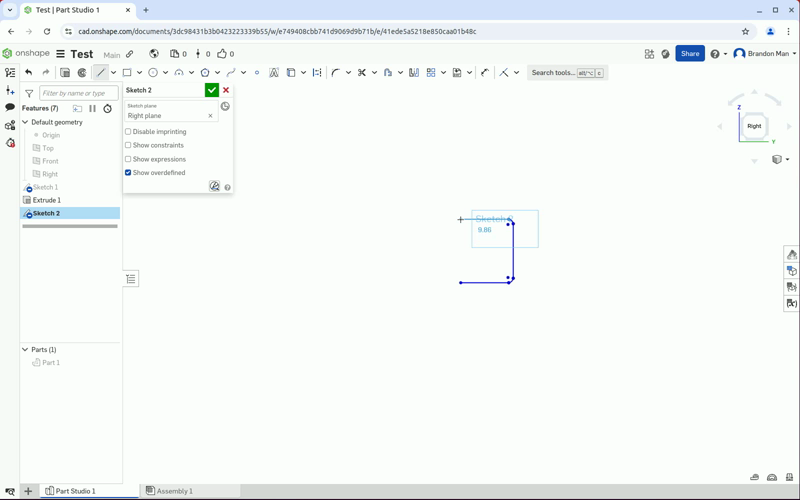
key_up(shift)
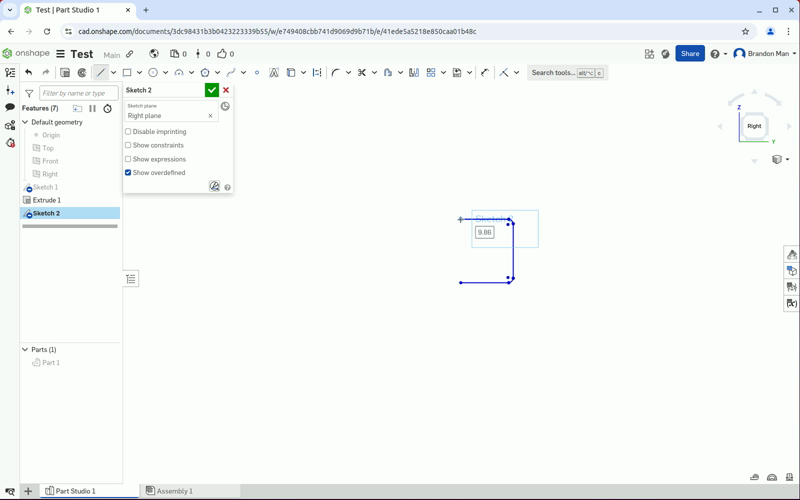
key_down(shift)
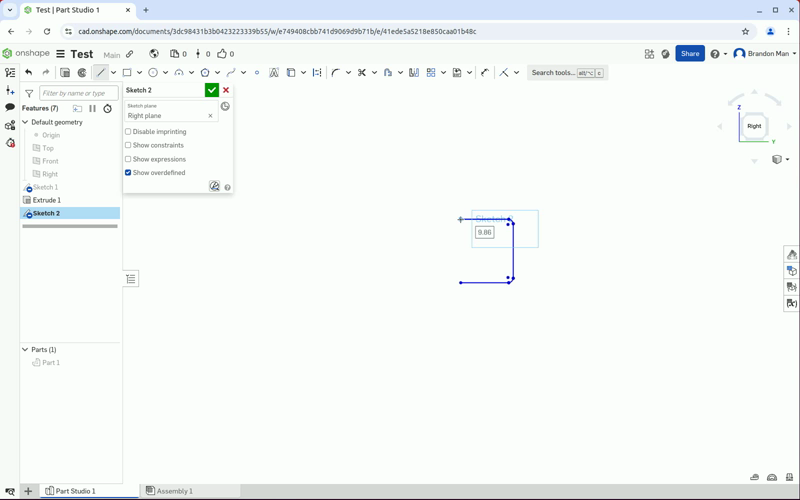
mouse_move(490, 219)
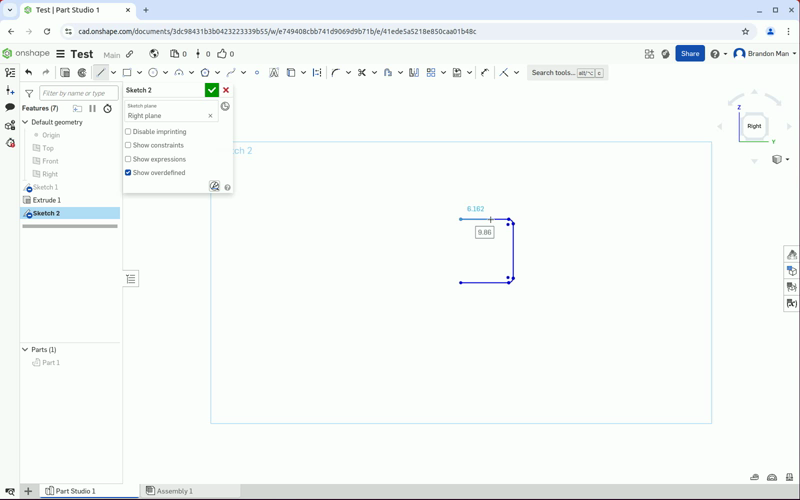
mouse_move(460, 219)
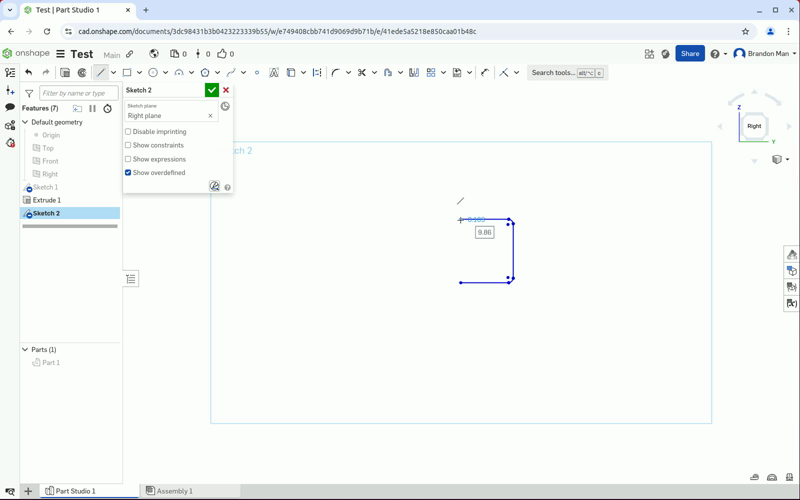
scroll(6)
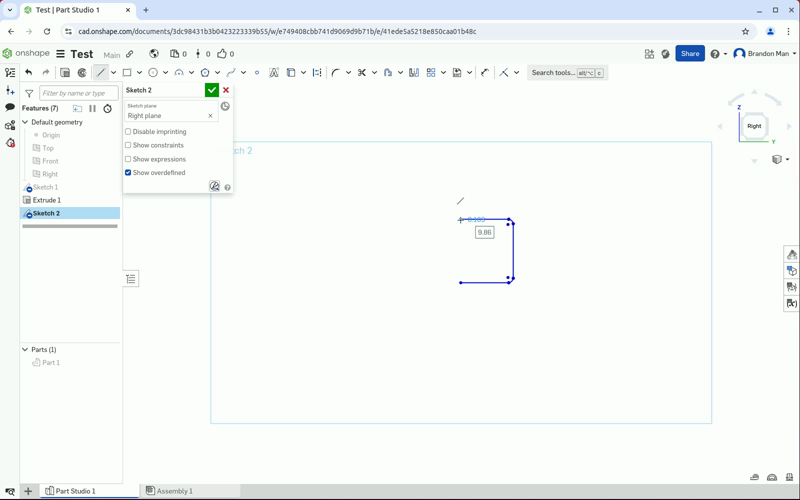
scroll(6)
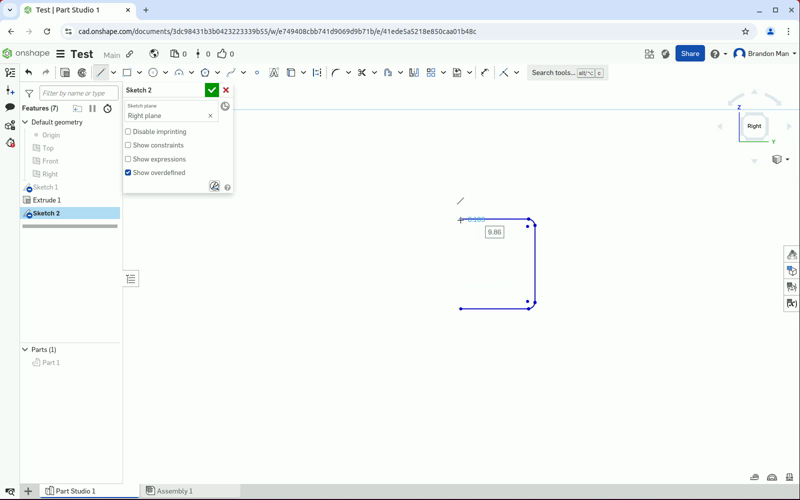
scroll(6)
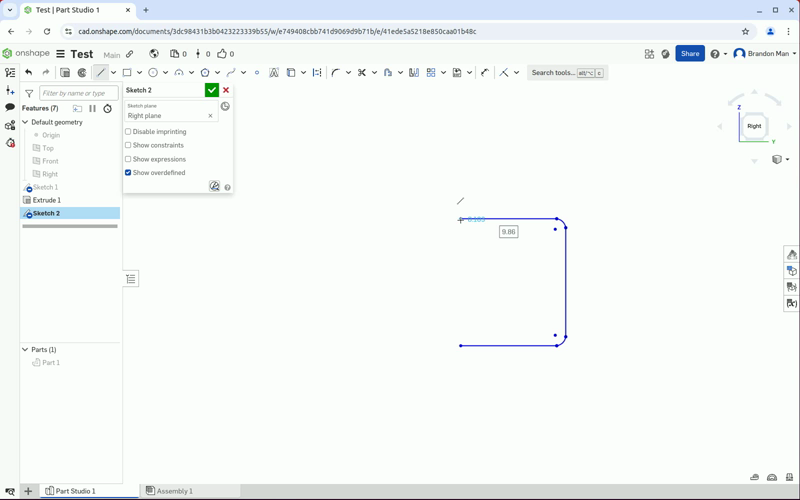
scroll(6)
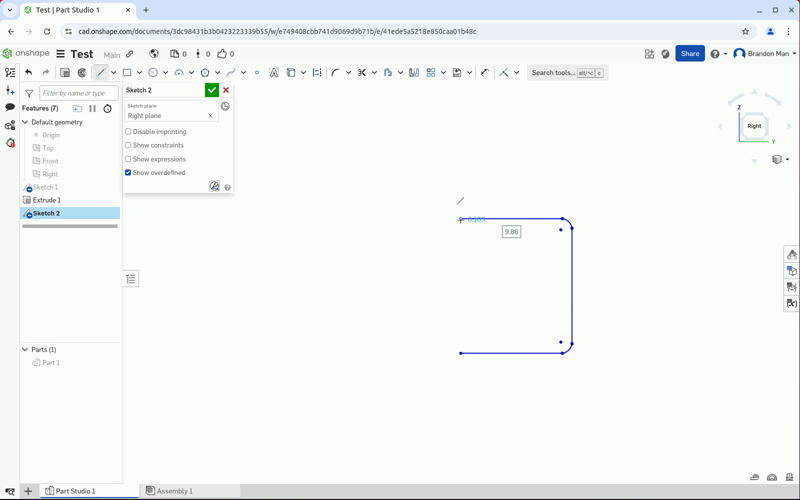
scroll(6)
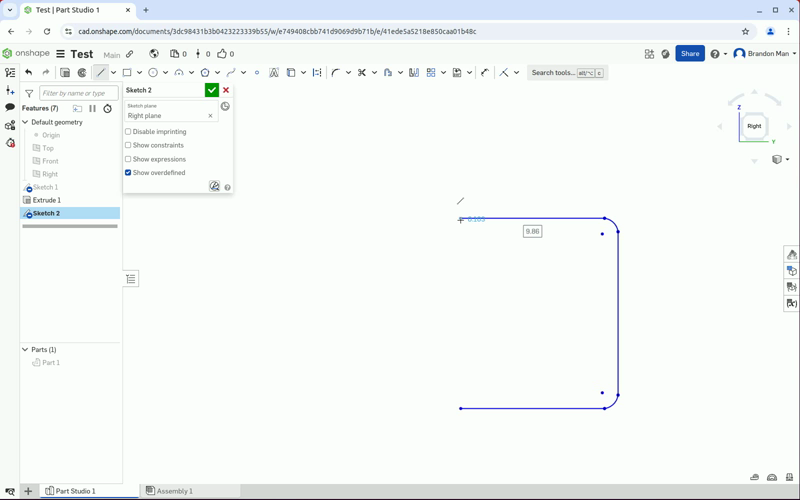
scroll(6)
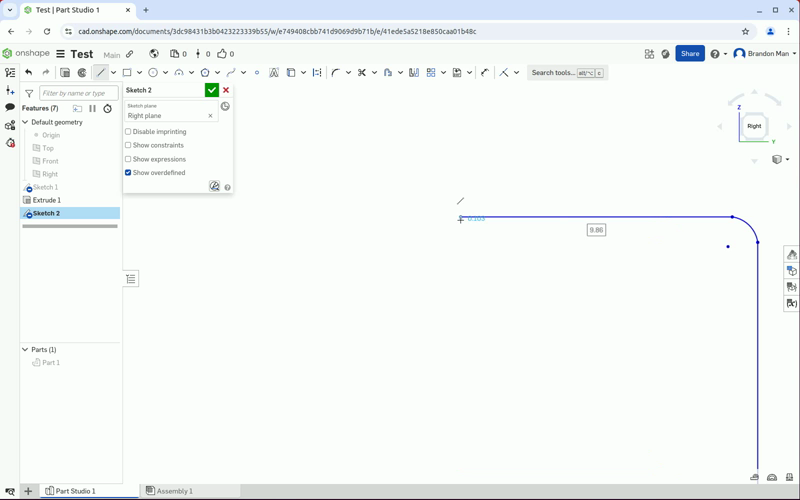
scroll(6)
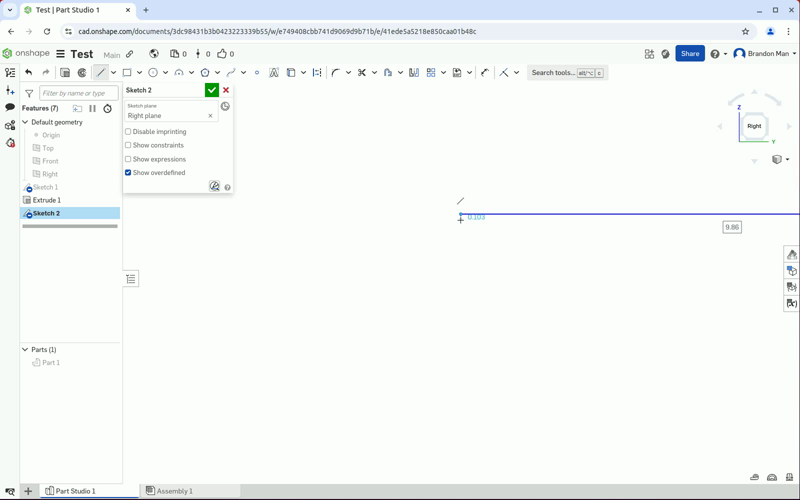
click(460, 219)
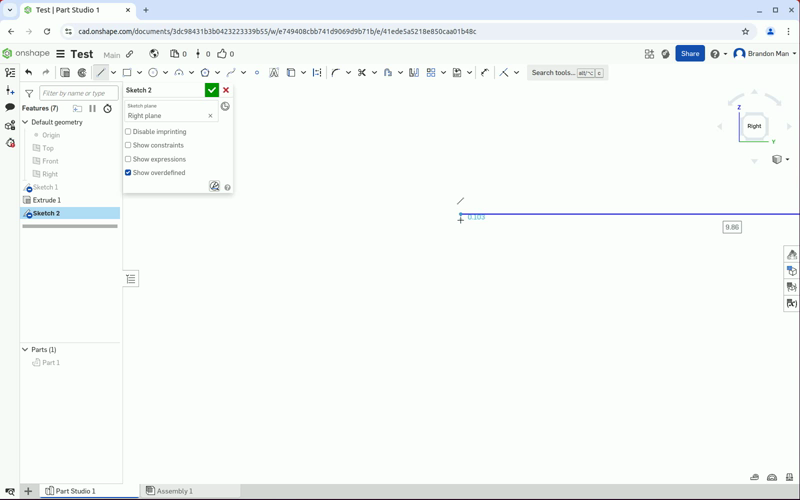
scroll(-6)
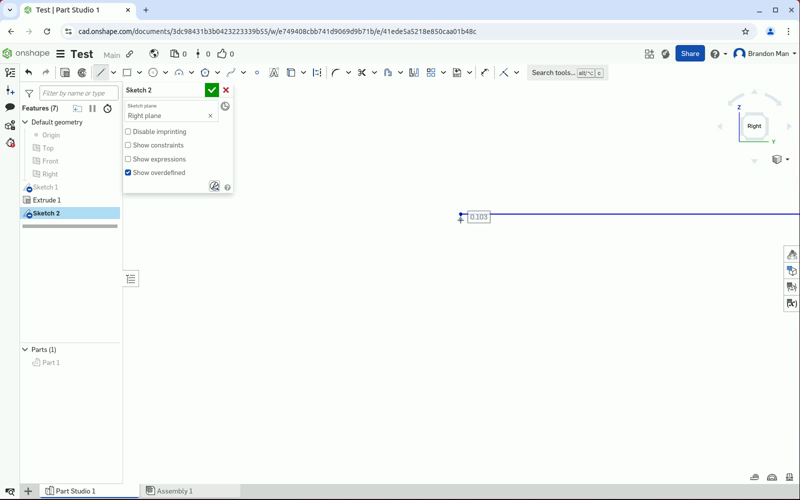
scroll(-6)
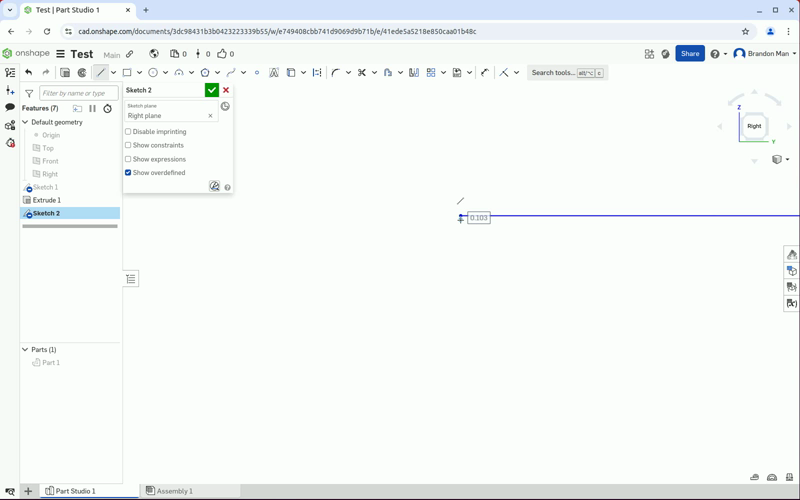
scroll(-6)
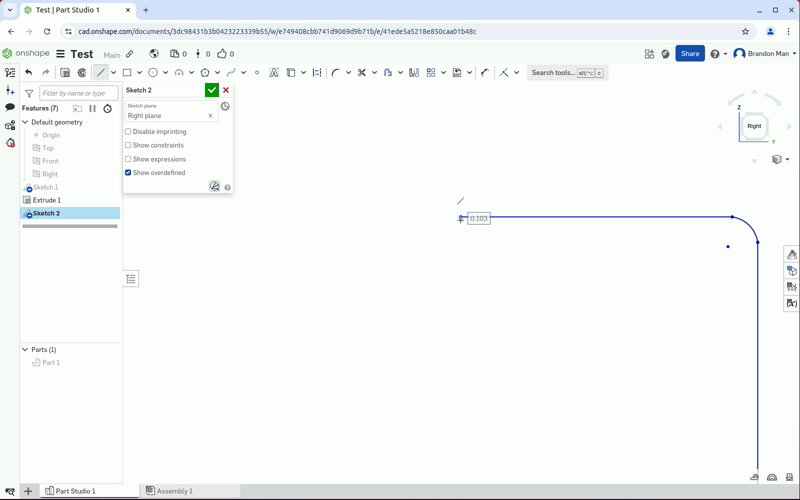
scroll(-6)
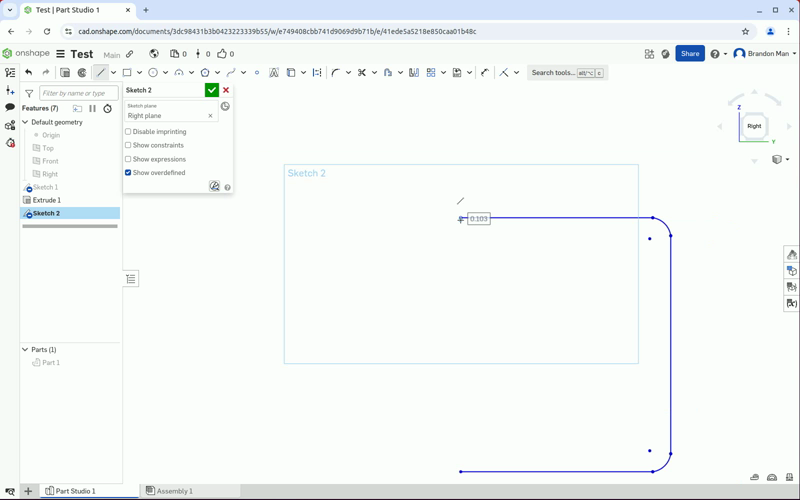
scroll(-6)
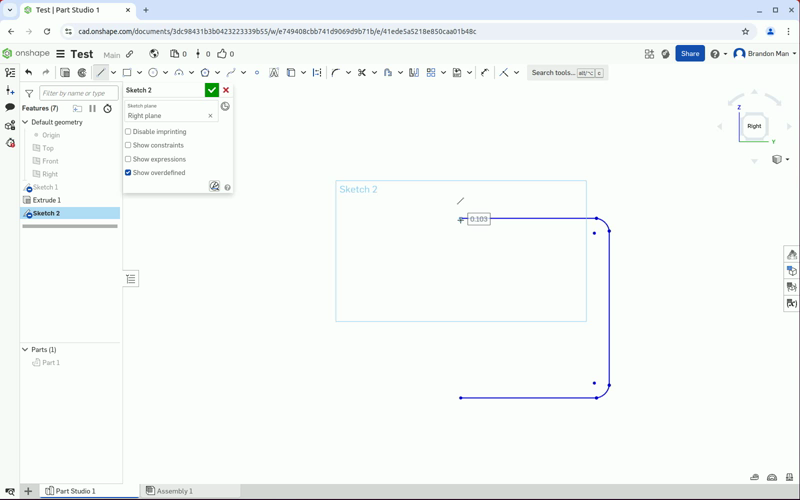
scroll(-6)
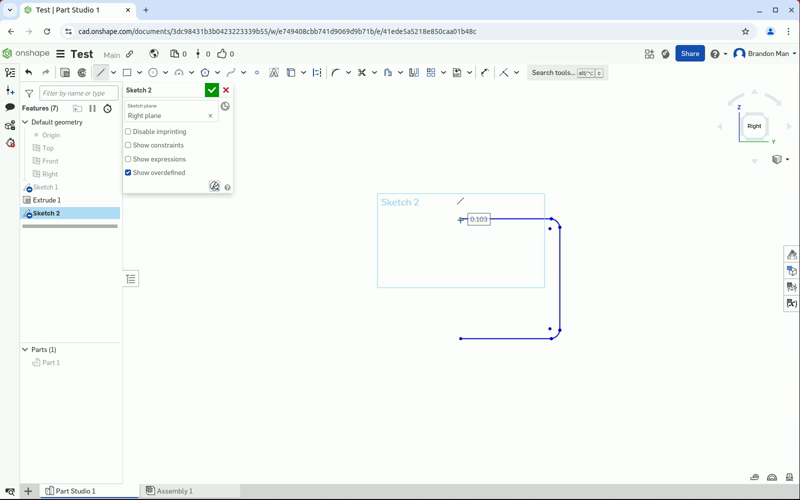
scroll(-6)
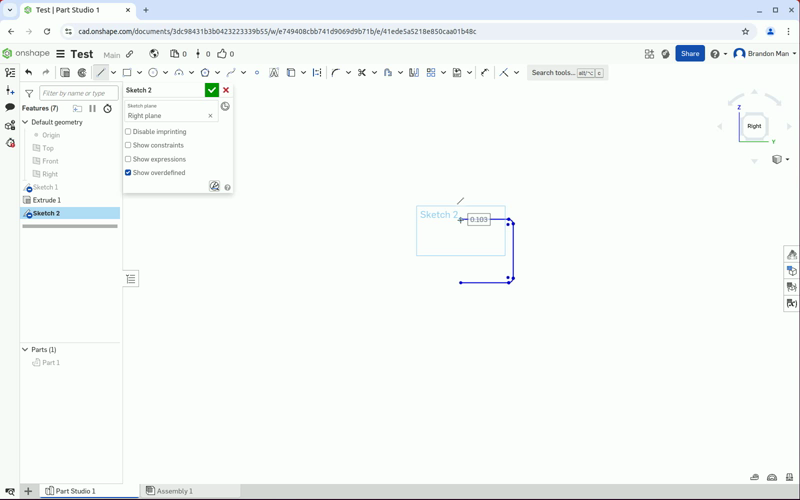
key_up(shift)
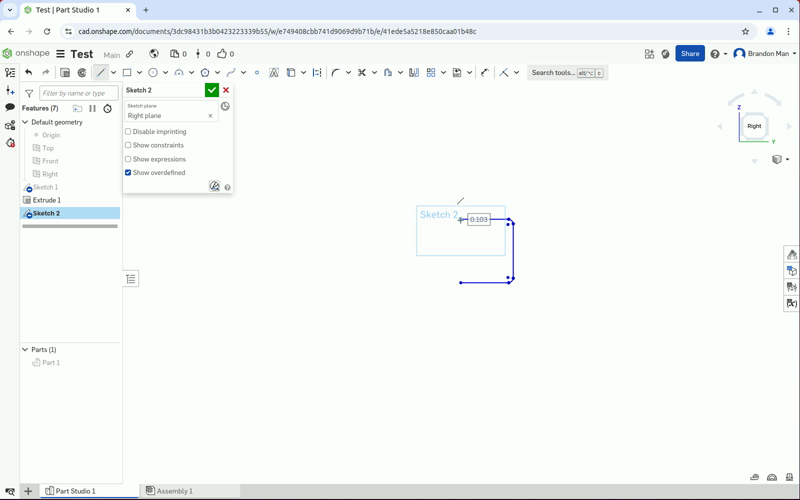
key_down(shift)
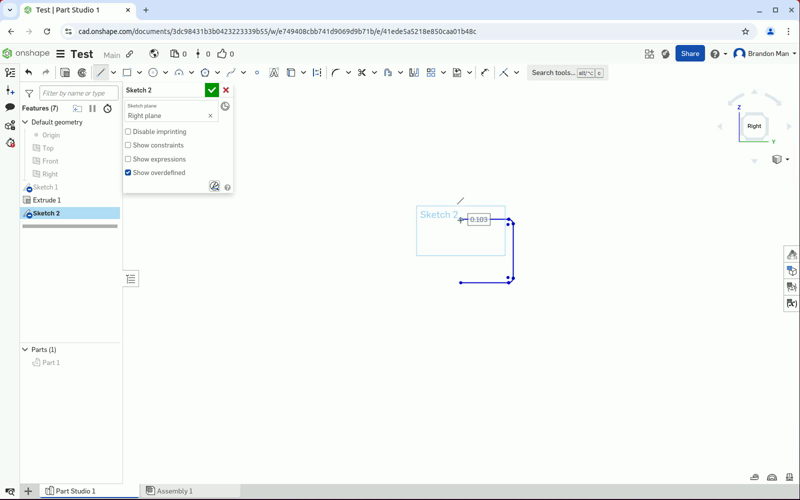
mouse_move(490, 219)
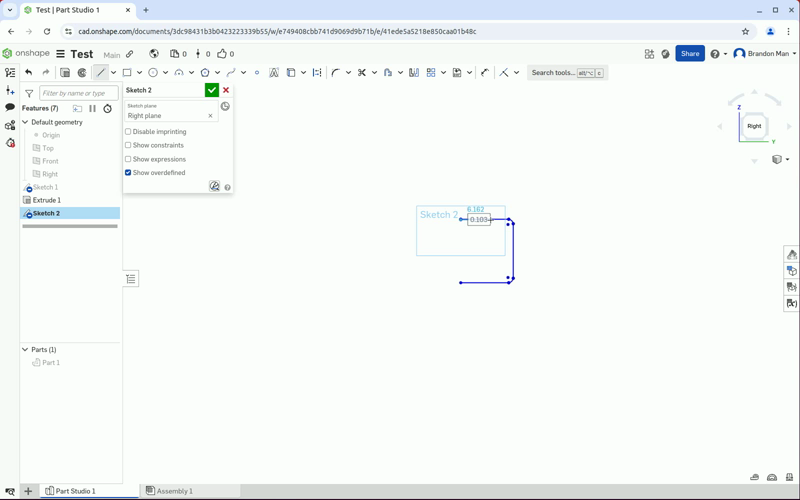
mouse_move(478, 219)
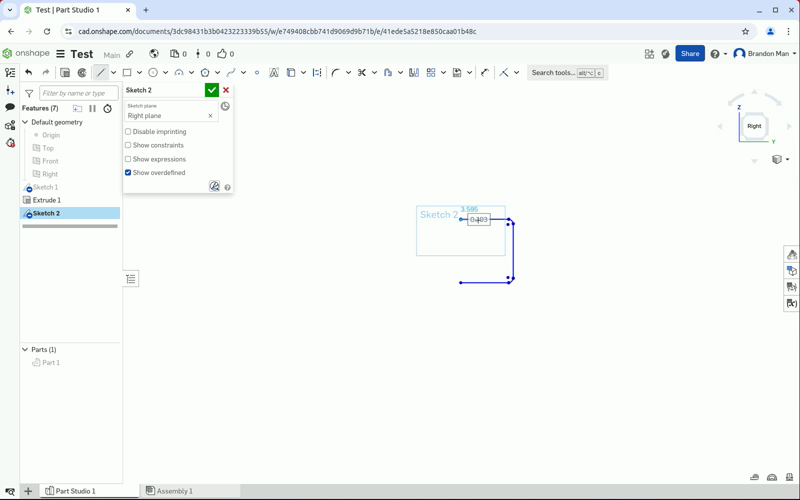
click(478, 219)
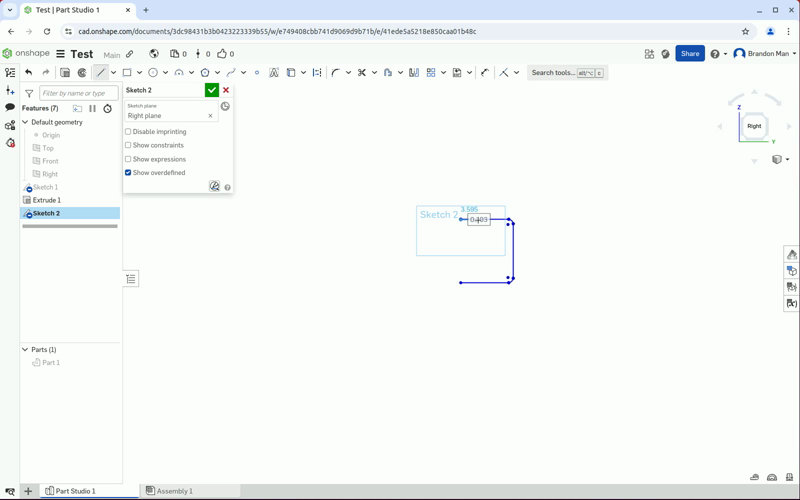
key_up(shift)
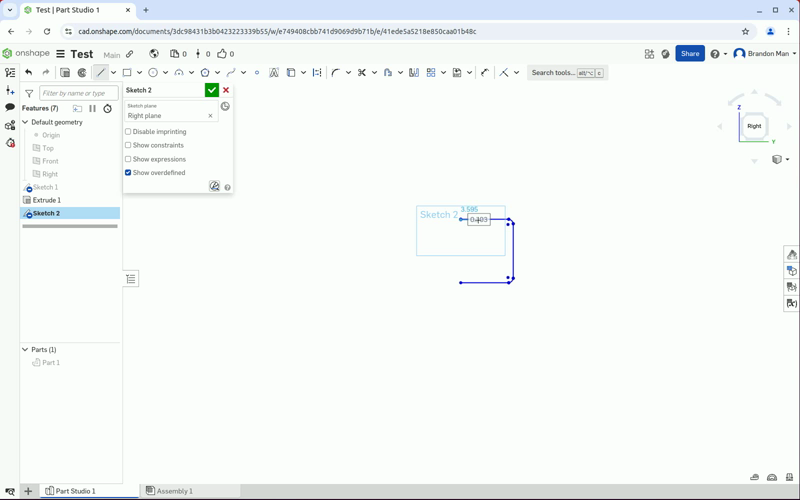
key_down(shift)
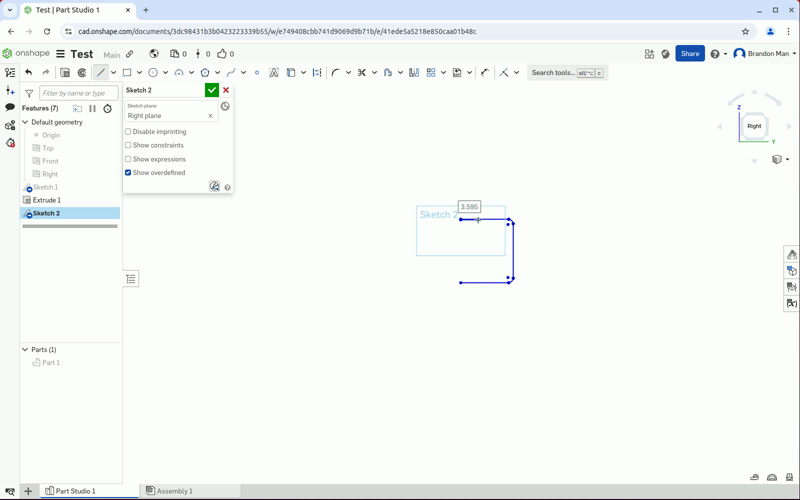
mouse_move(478, 282)
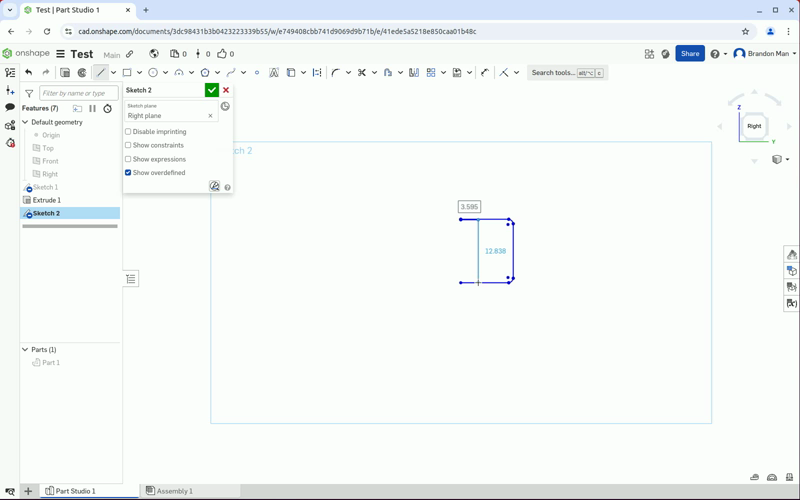
click(478, 282)
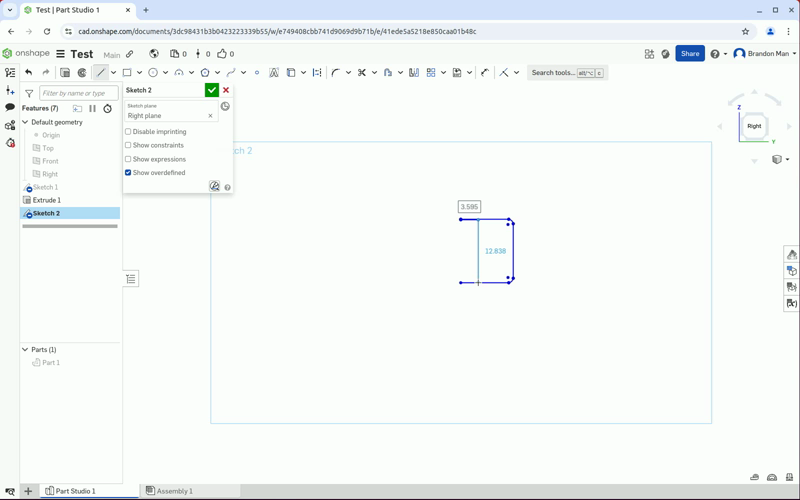
key_up(shift)
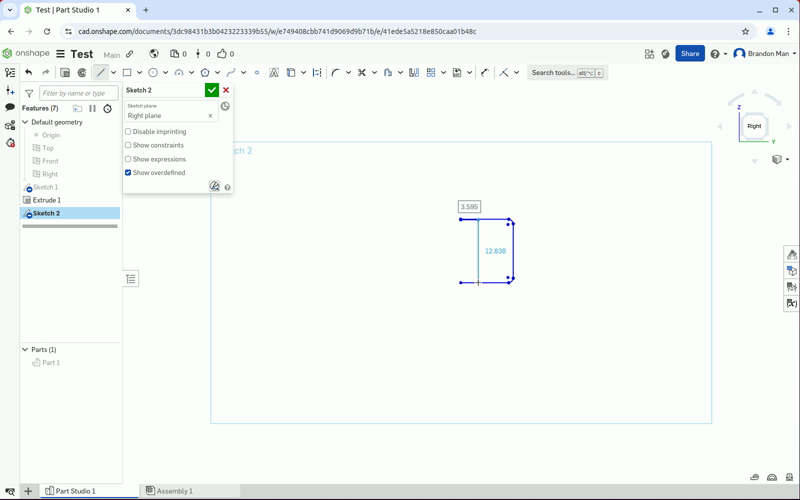
key_down(shift)
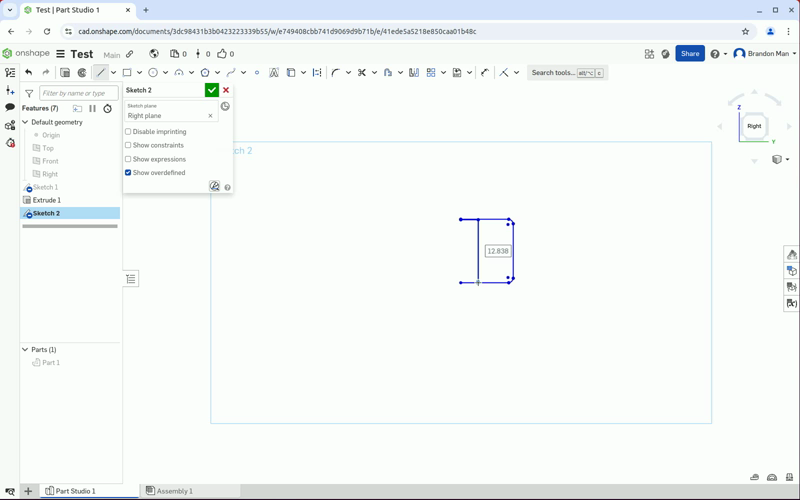
mouse_move(508, 282)
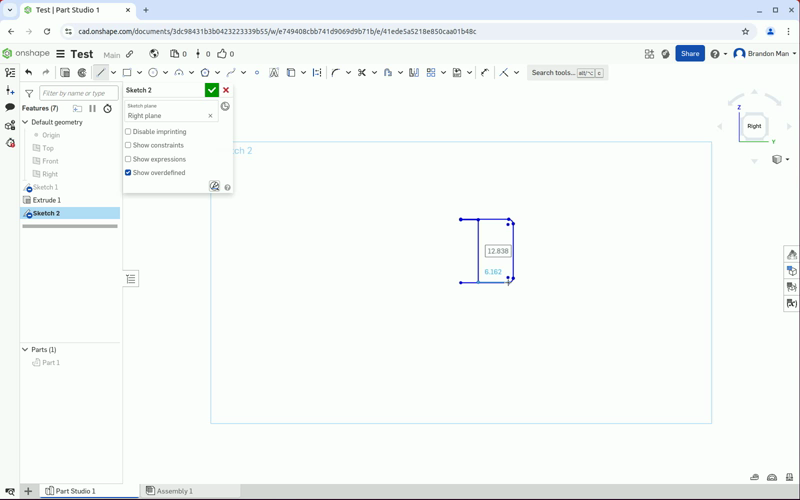
mouse_move(460, 282)
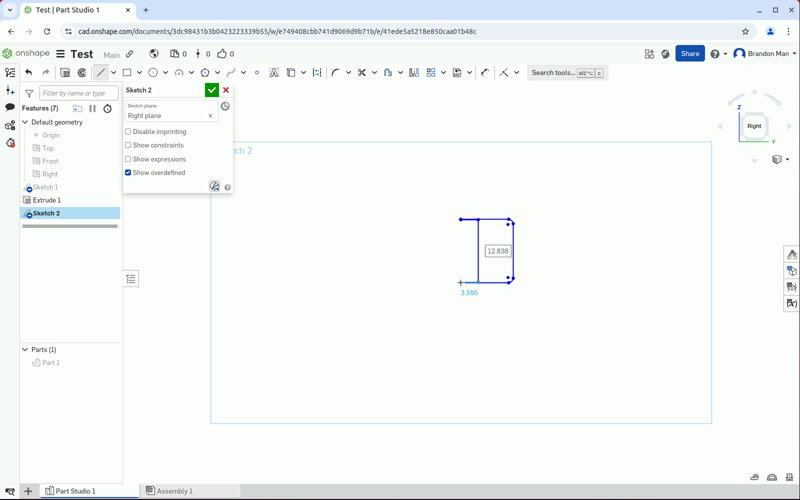
scroll(6)
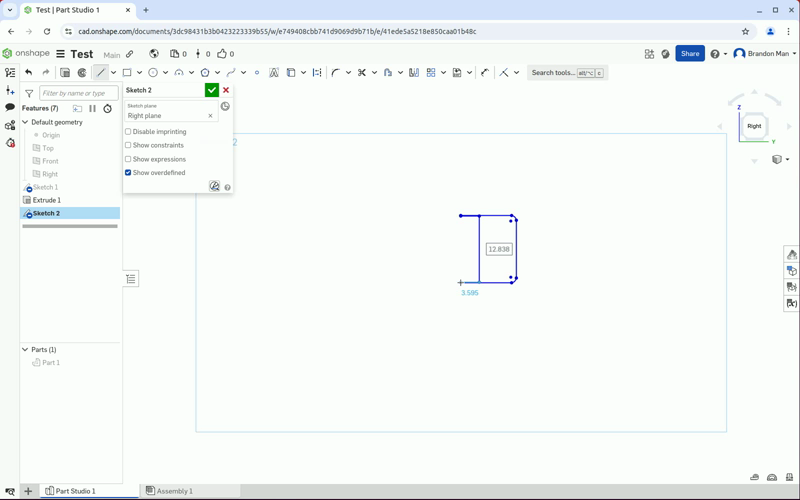
scroll(6)
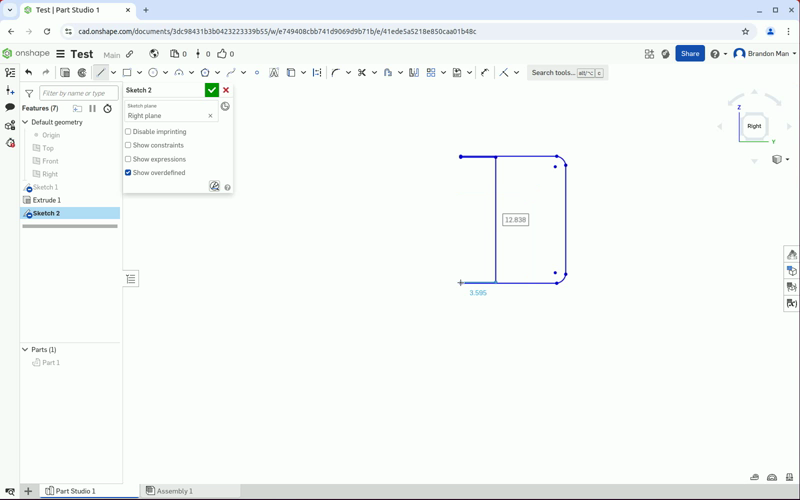
scroll(6)
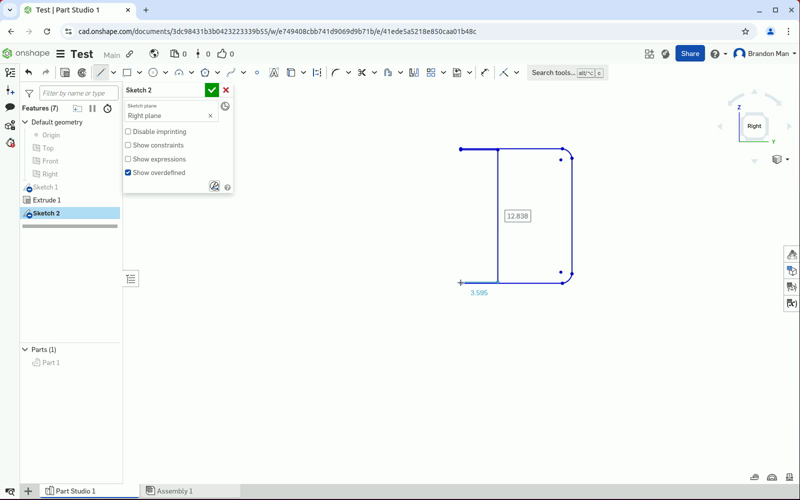
scroll(6)
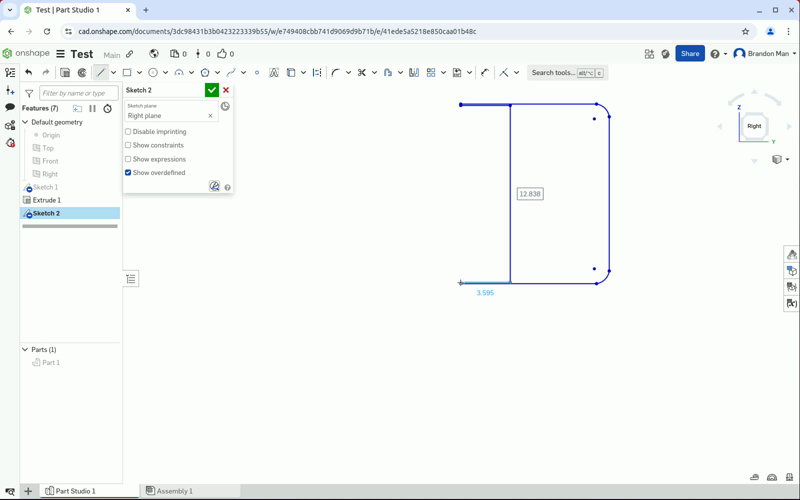
scroll(6)
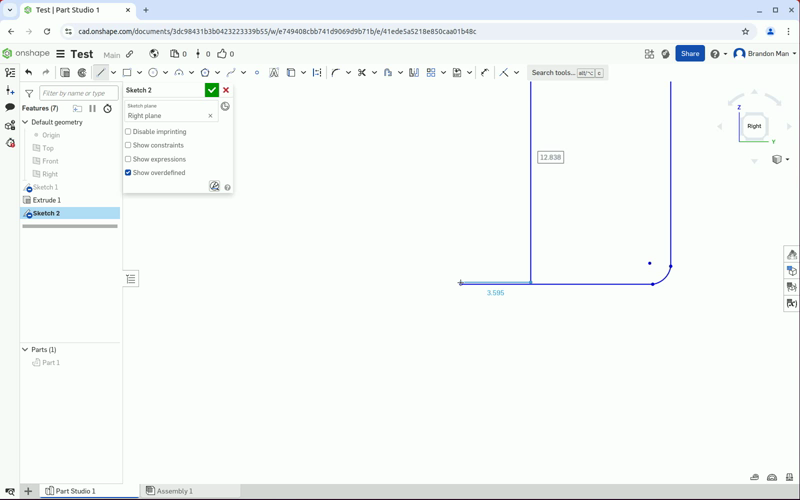
scroll(6)
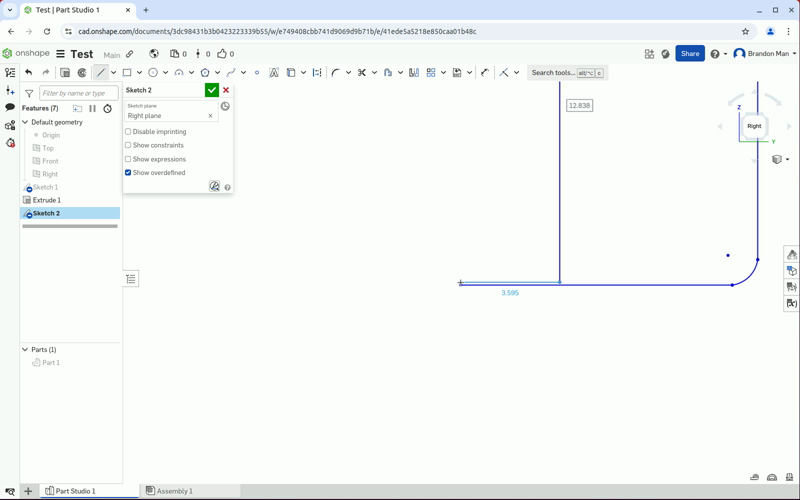
scroll(6)
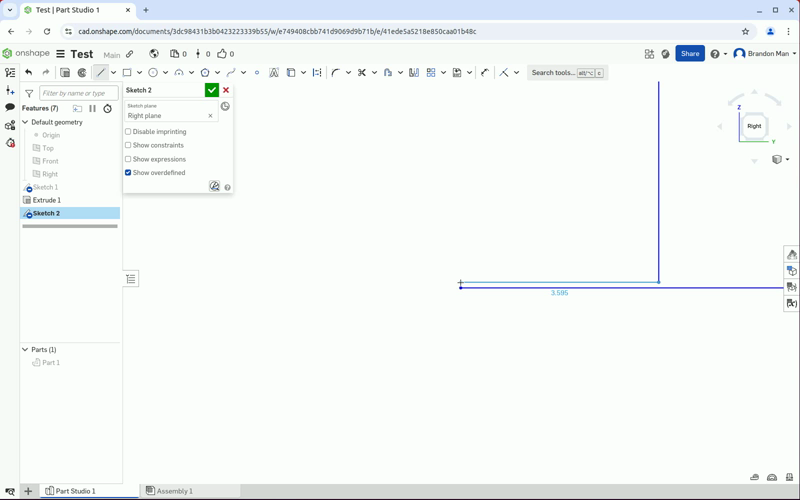
click(460, 282)
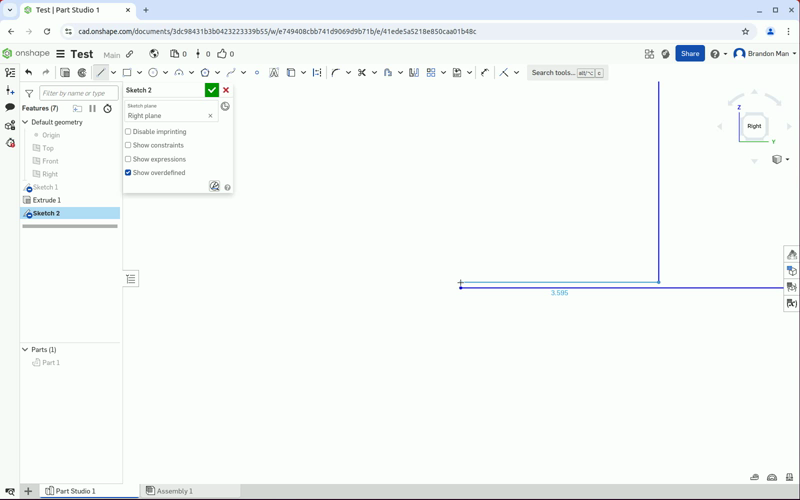
scroll(-6)
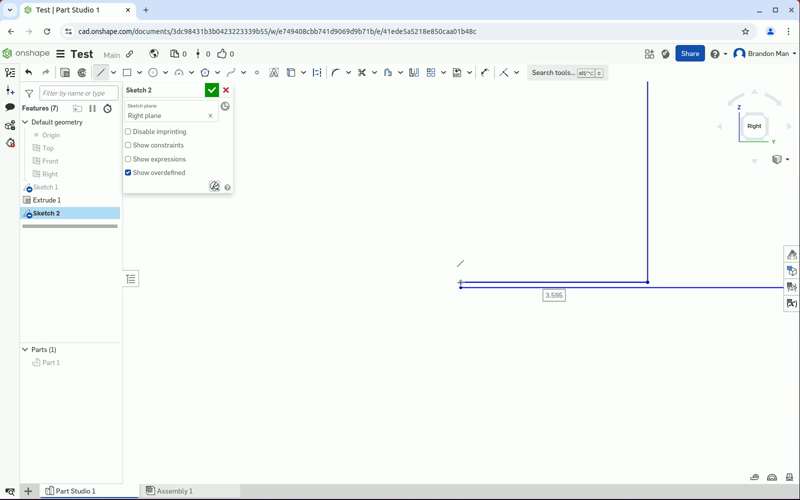
scroll(-6)
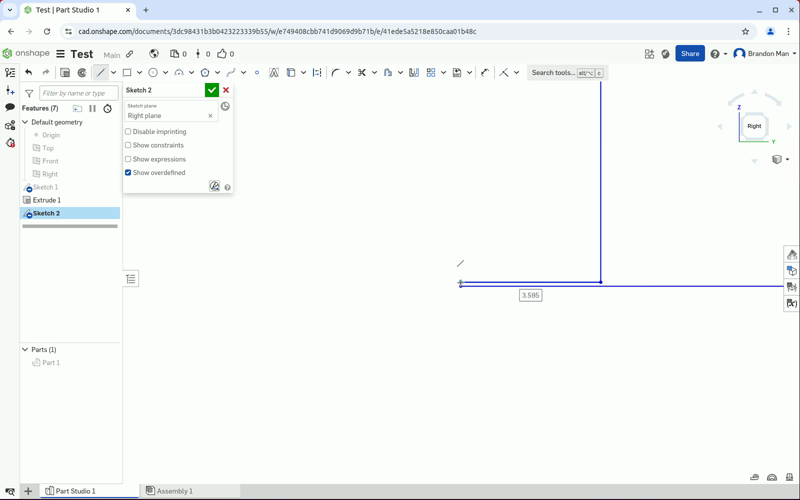
scroll(-6)
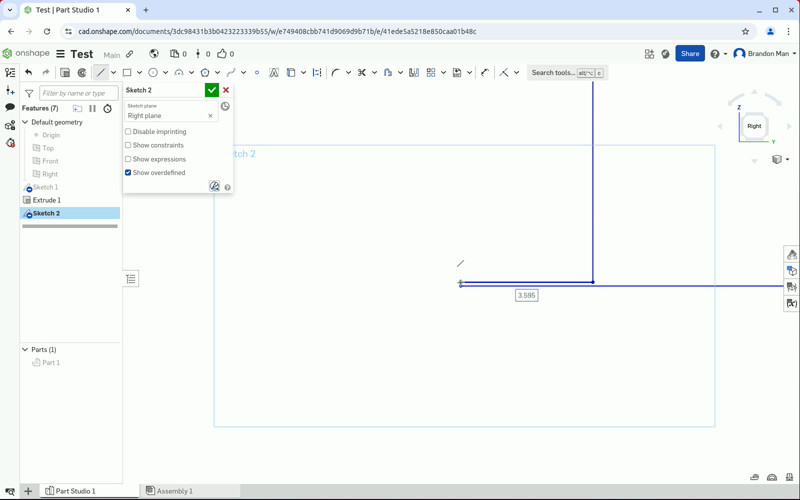
scroll(-6)
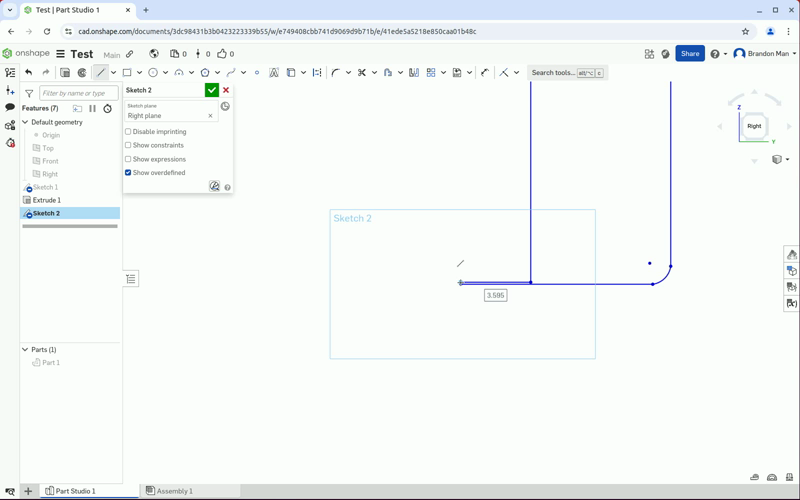
scroll(-6)
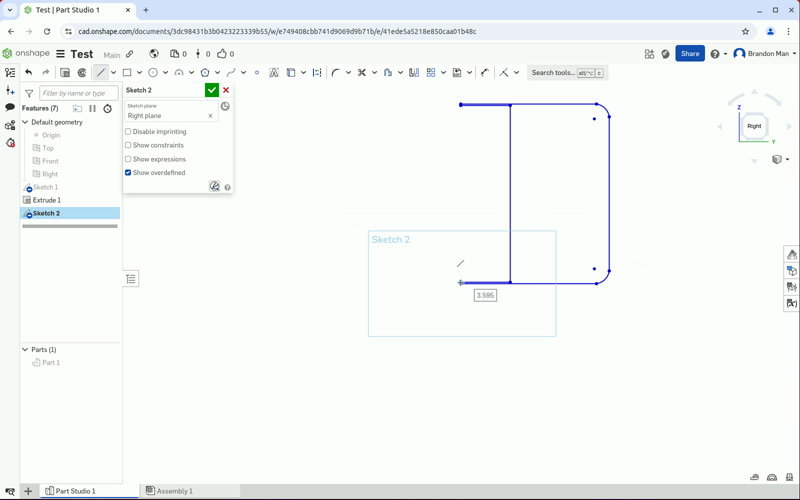
scroll(-6)
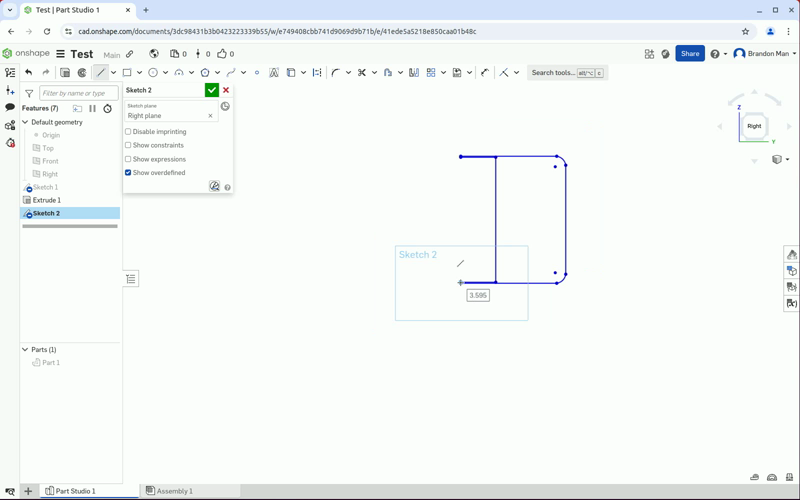
scroll(-6)
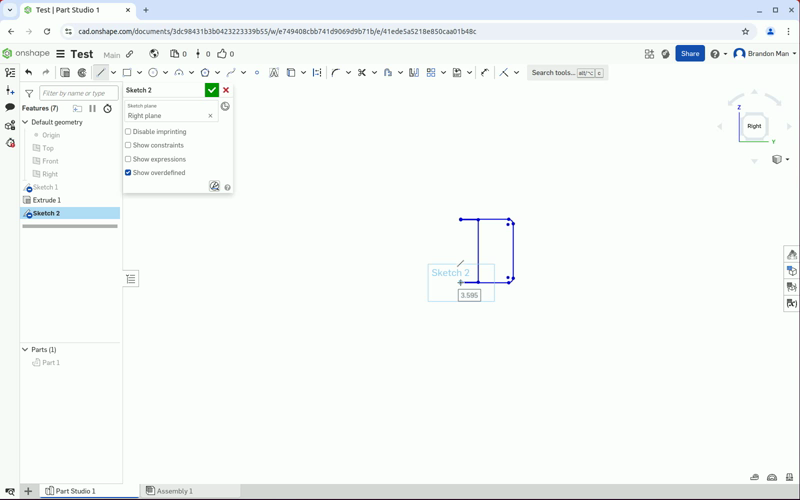
key_up(shift)
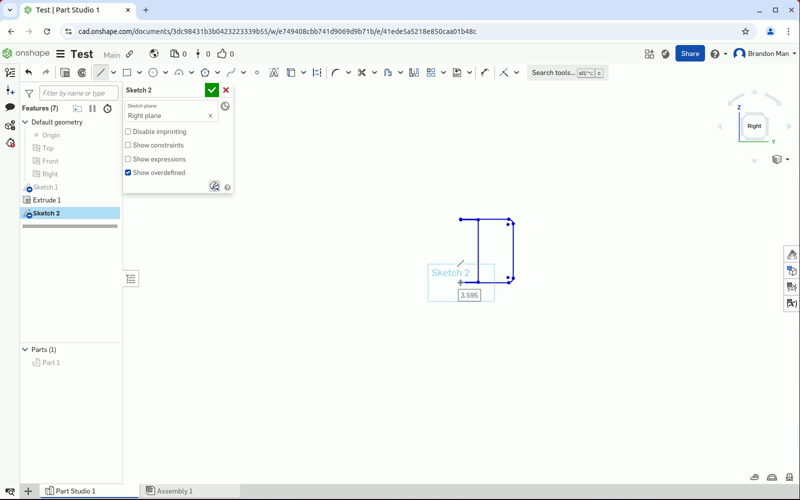
mouse_move(490, 282)
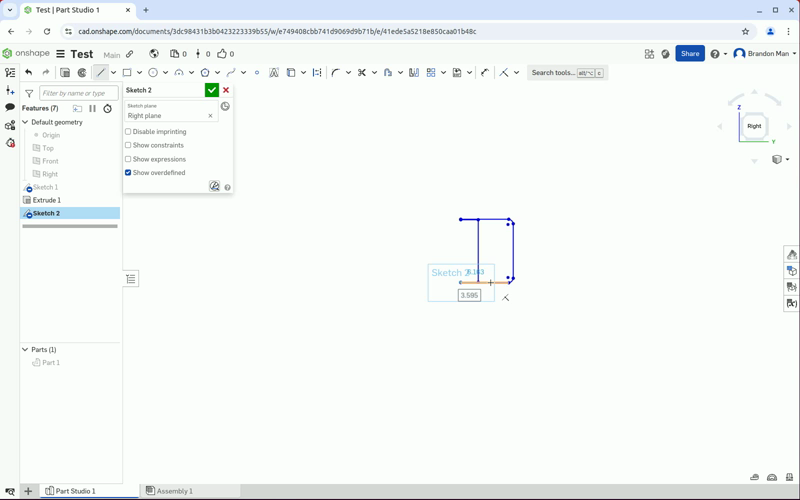
key_down(shift)
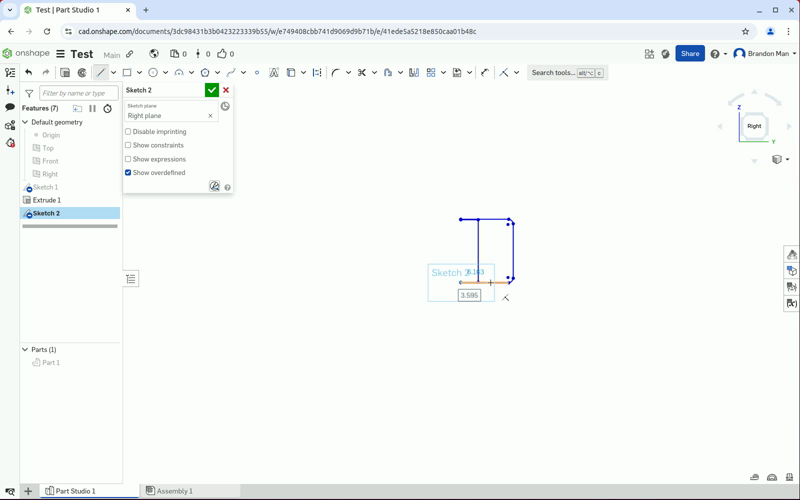
mouse_move(460, 282)
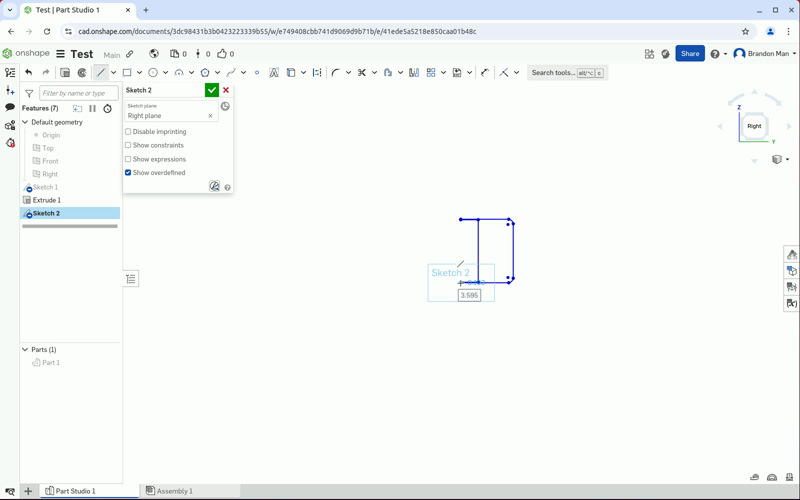
scroll(6)
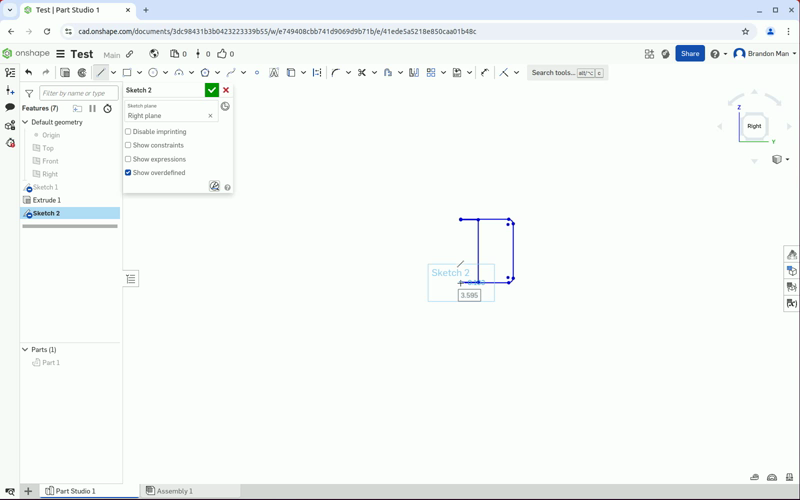
scroll(6)
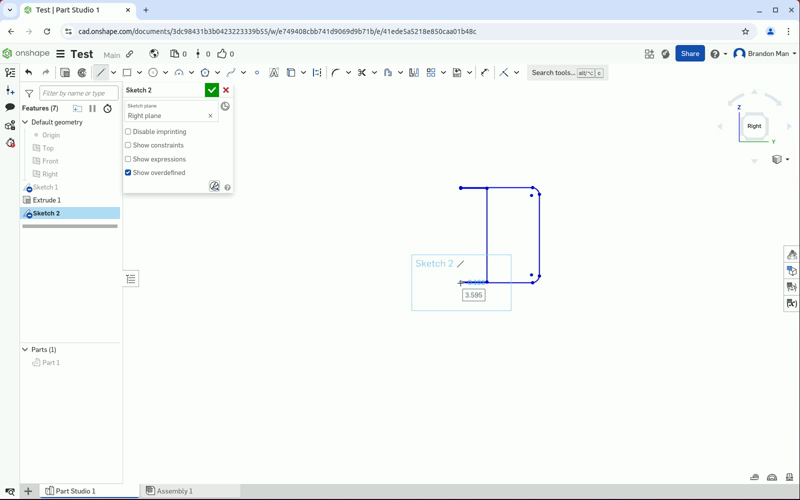
scroll(6)
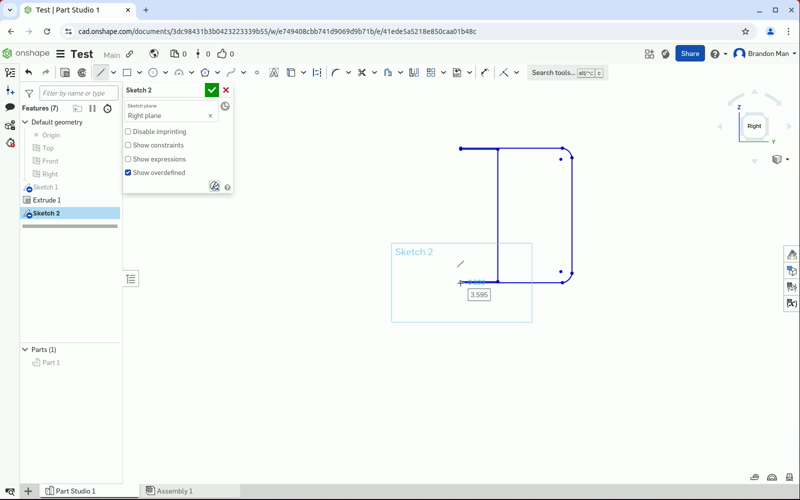
scroll(6)
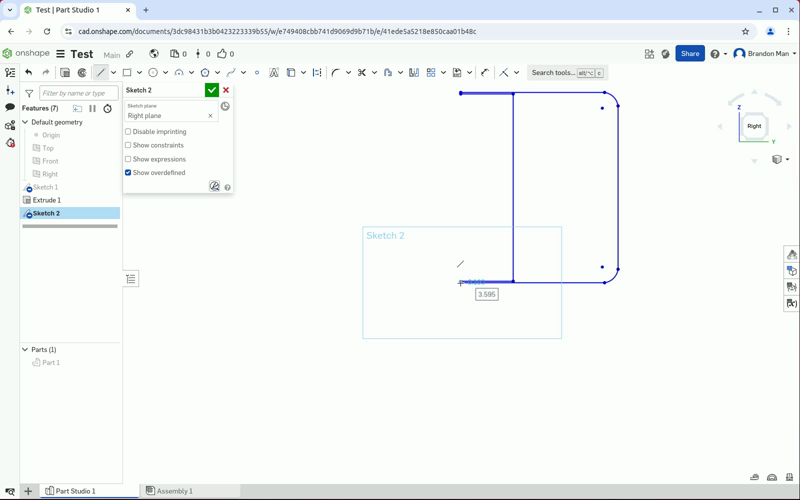
scroll(6)
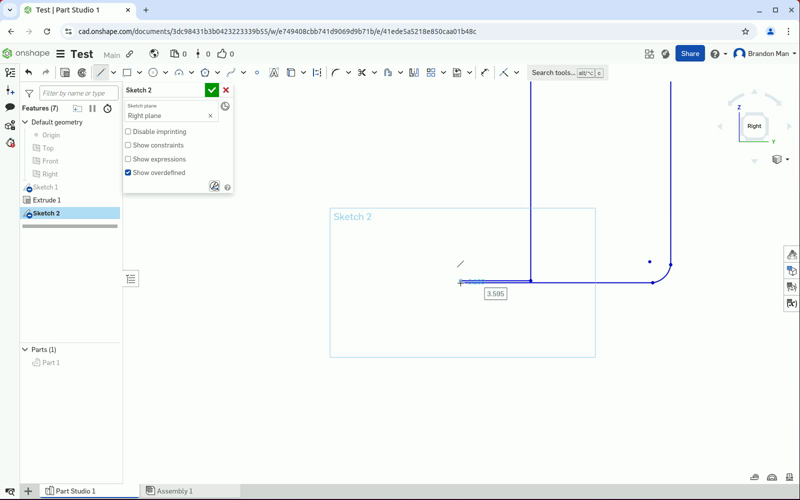
scroll(6)
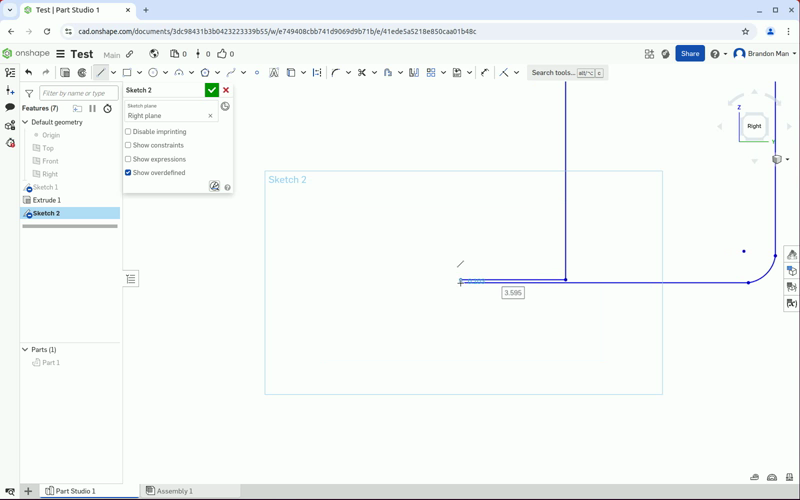
scroll(6)
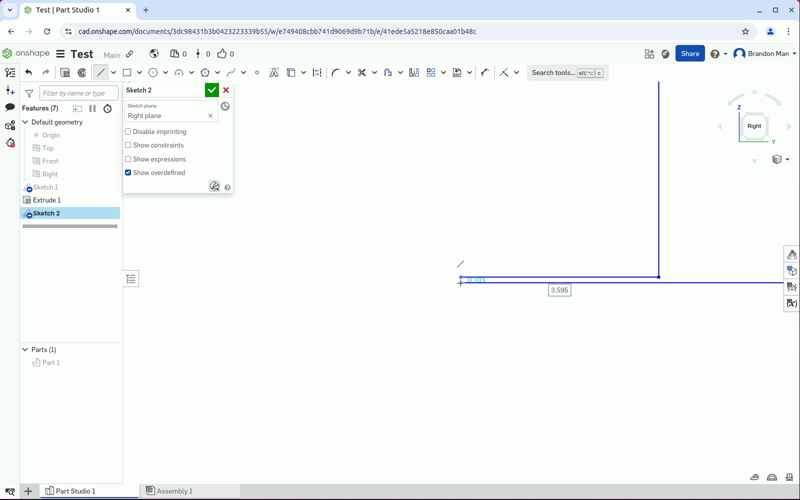
key_up(shift)
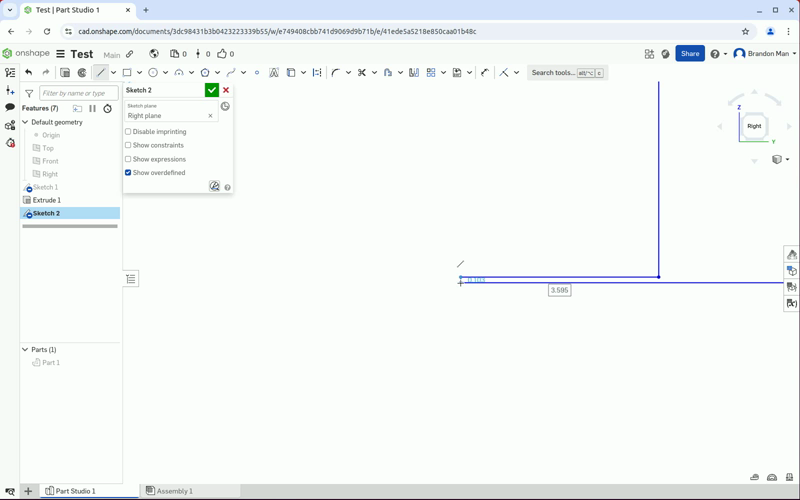
click(460, 282)
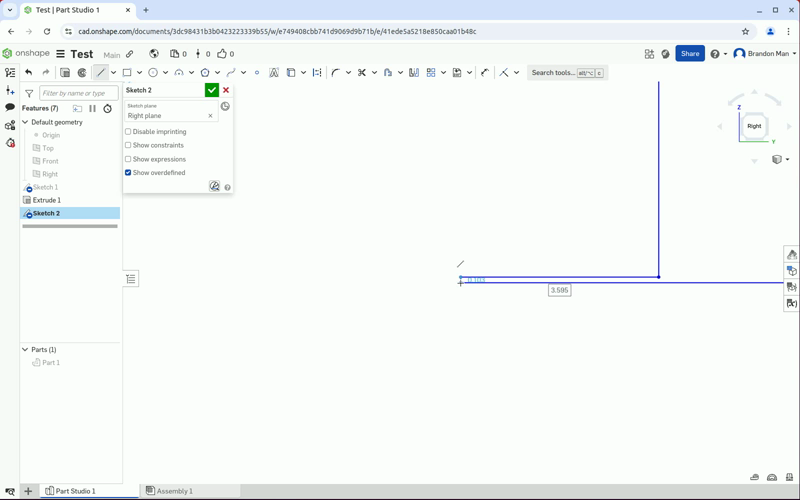
scroll(-6)
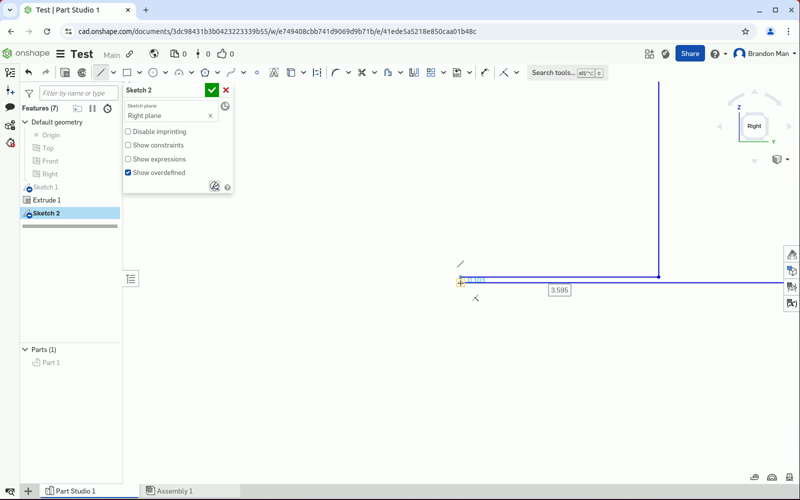
scroll(-6)
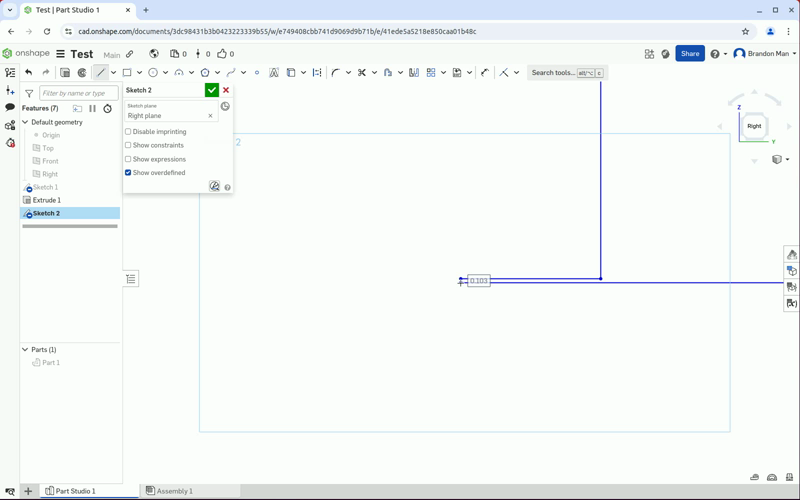
scroll(-6)
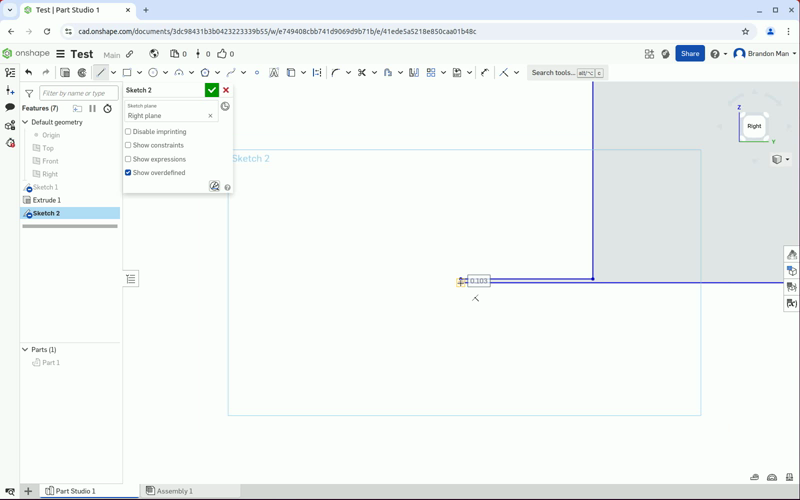
scroll(-6)
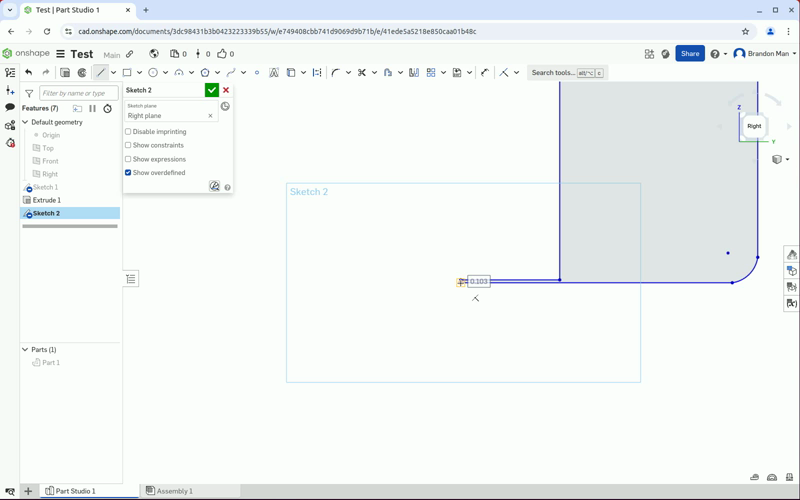
scroll(-6)
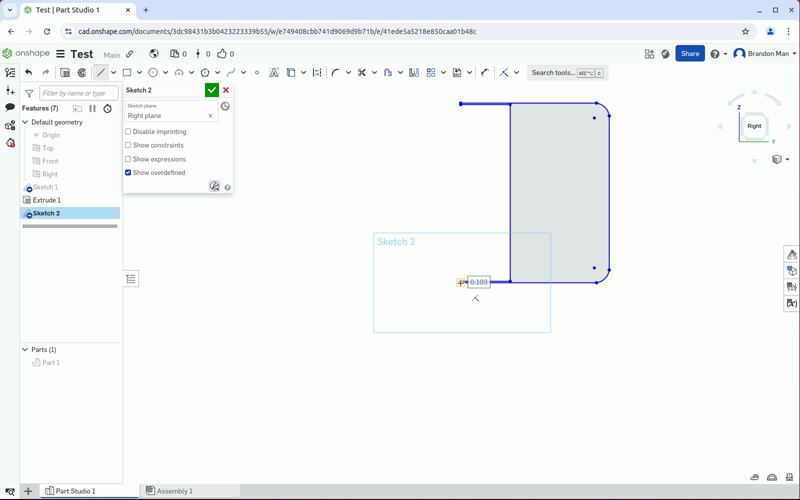
scroll(-6)
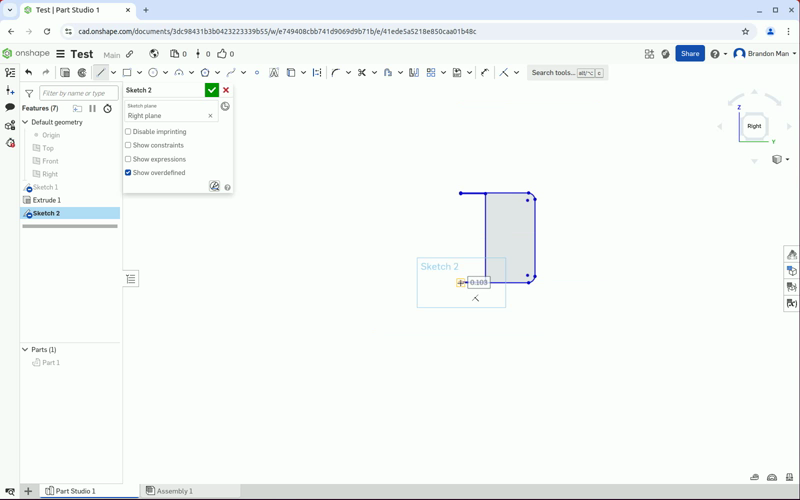
scroll(-6)
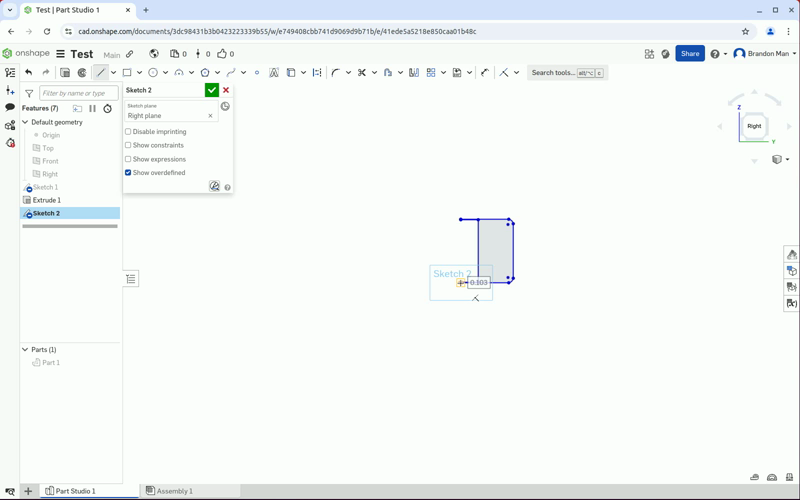
key(esc)
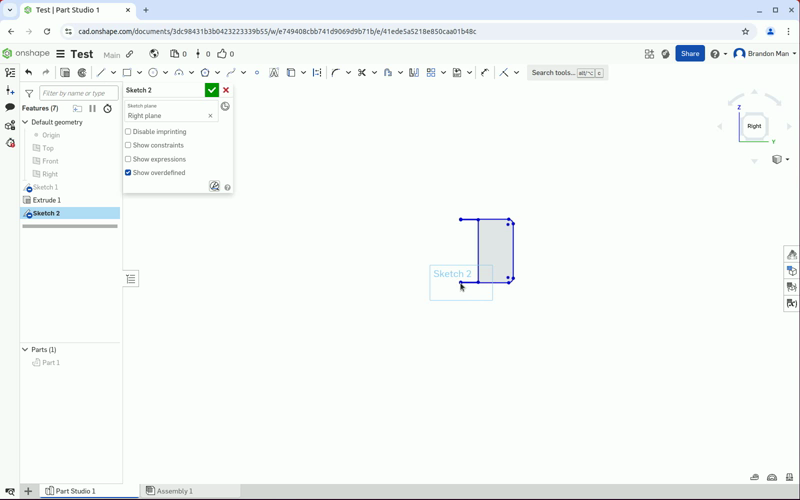
key(l)
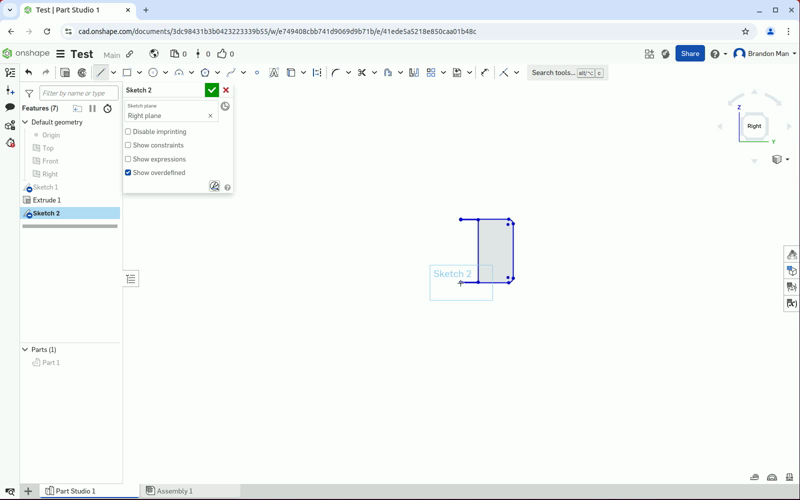
key_down(shift)
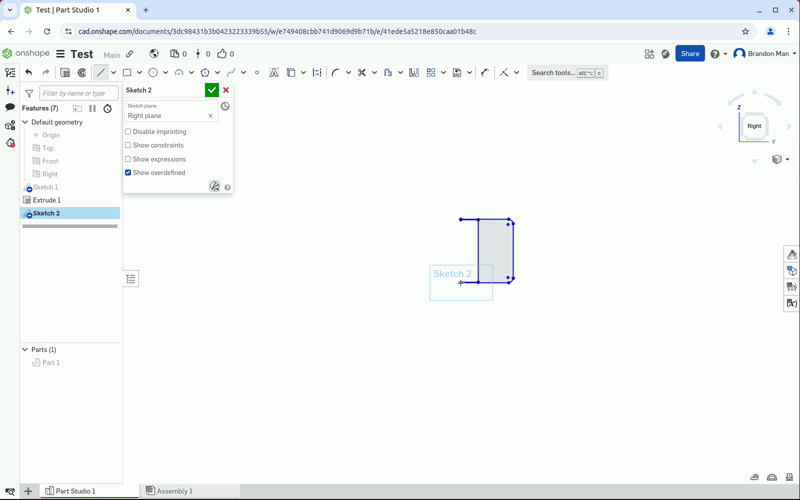
mouse_move(478, 282)
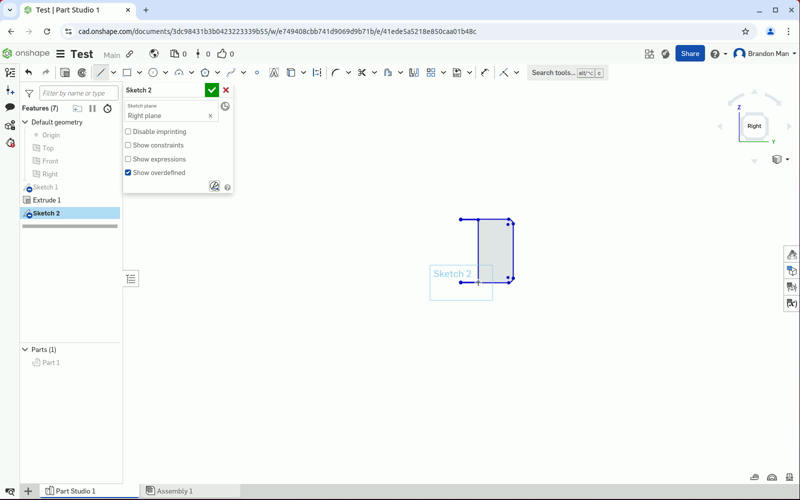
click(478, 282)
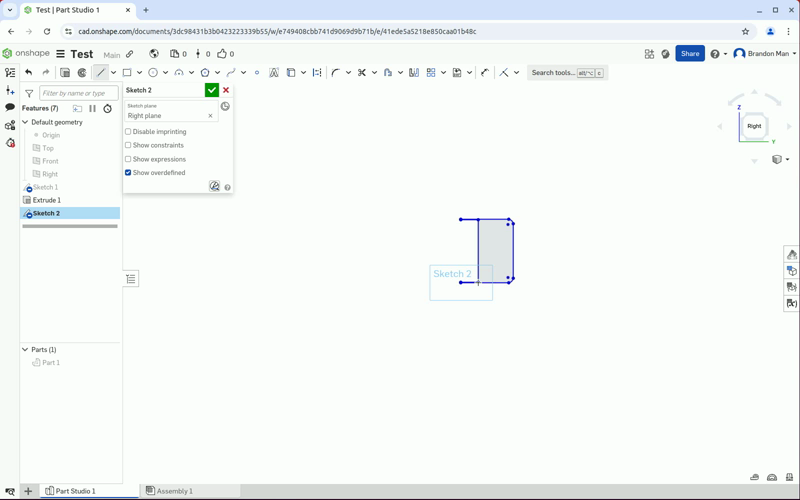
key_up(shift)
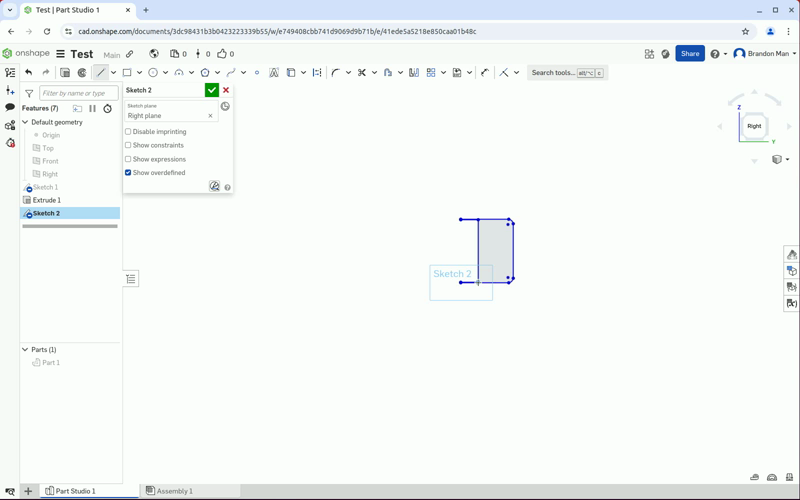
key_down(shift)
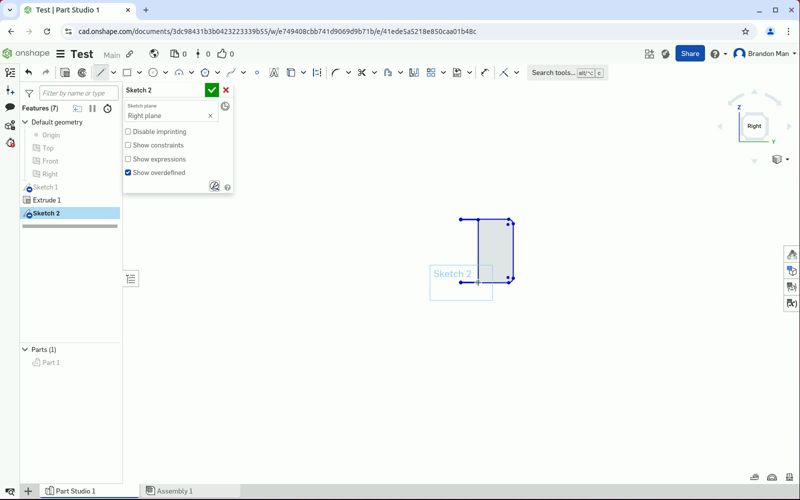
mouse_move(508, 282)
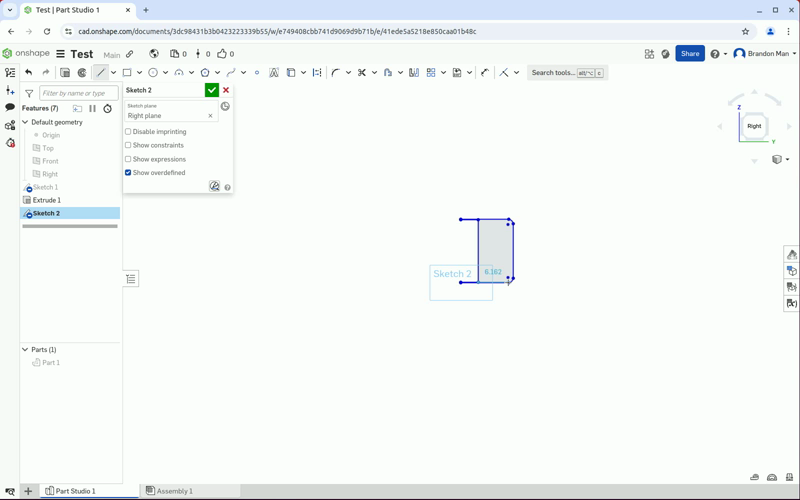
mouse_move(488, 282)
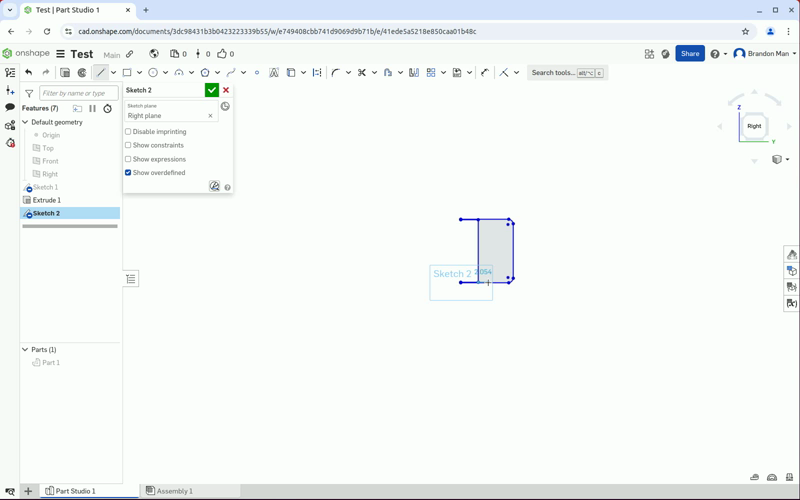
click(488, 282)
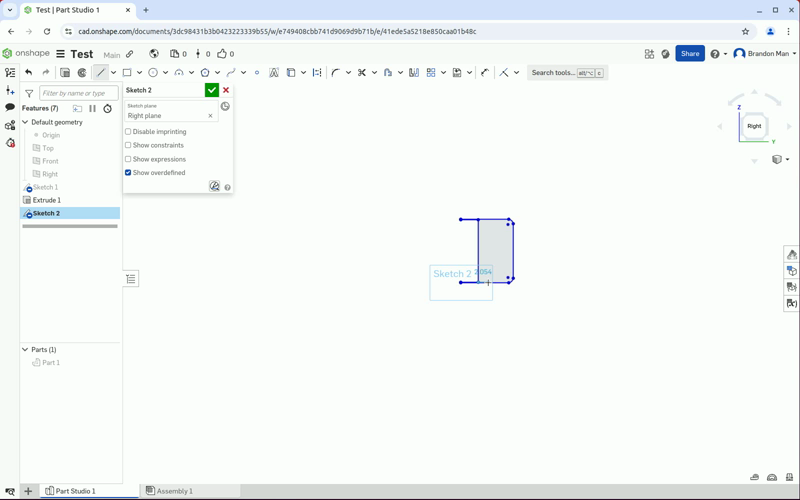
key_up(shift)
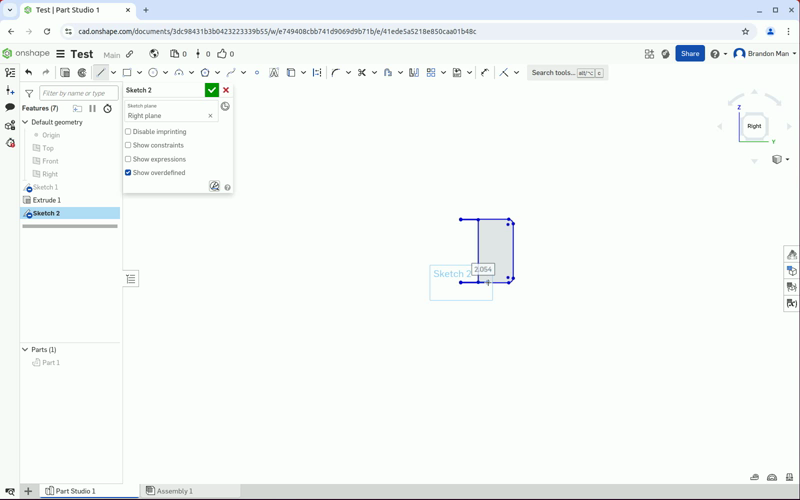
key_down(shift)
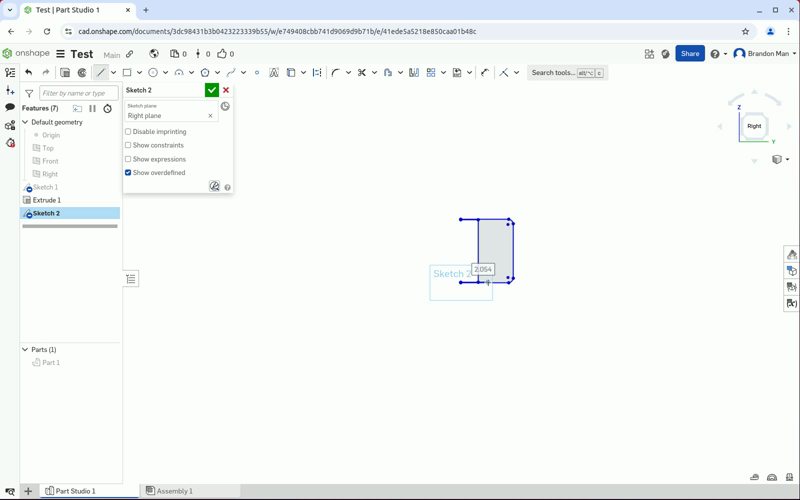
mouse_move(488, 219)
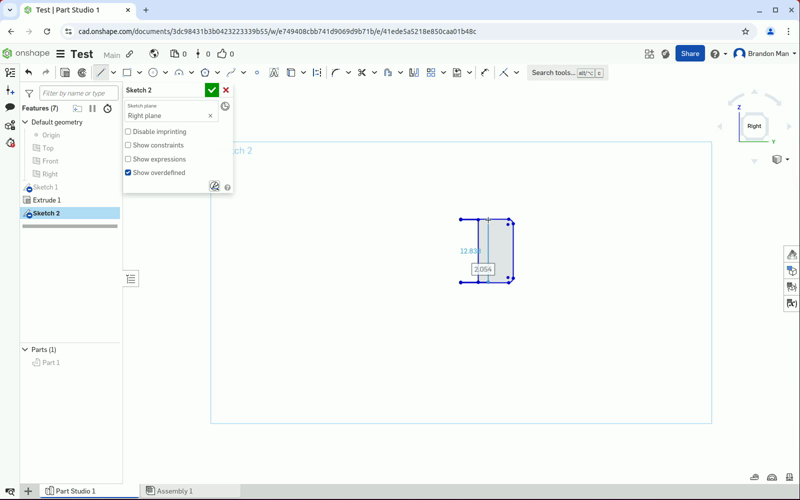
click(488, 219)
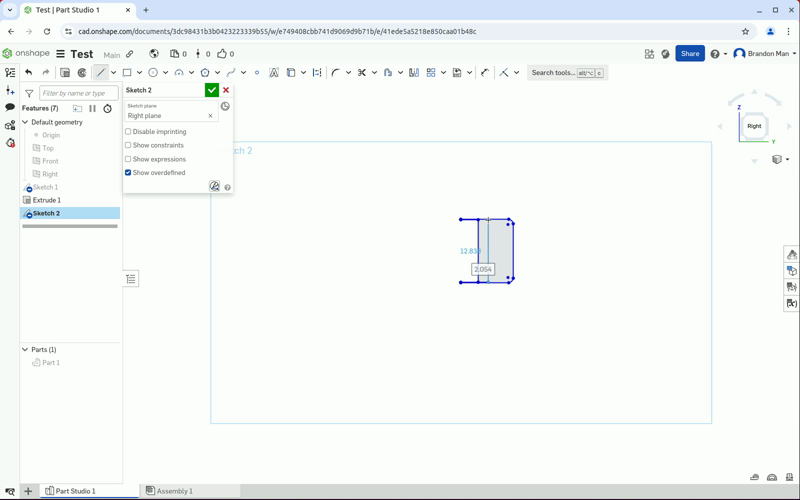
key_up(shift)
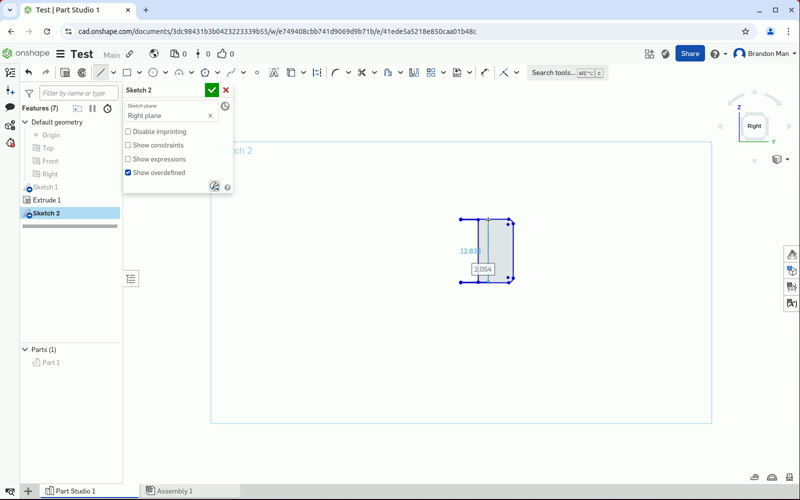
key_down(shift)
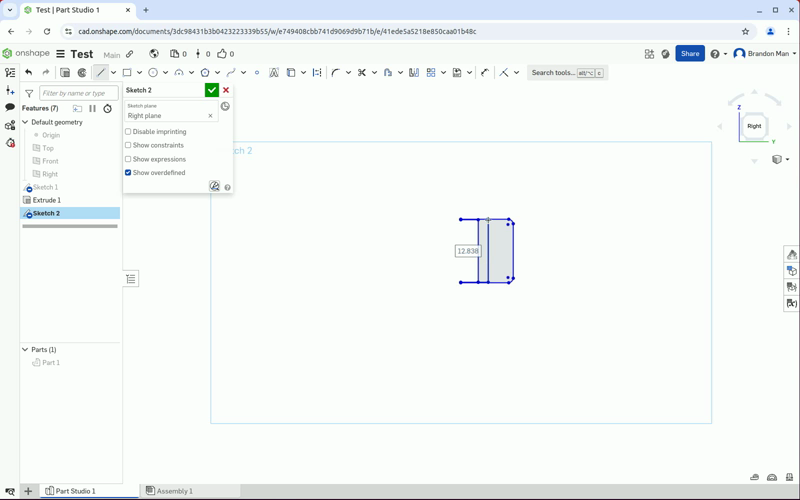
mouse_move(518, 219)
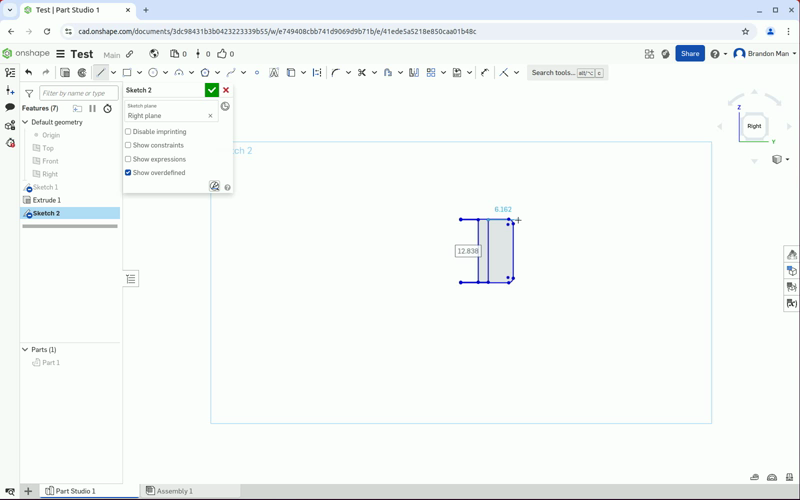
mouse_move(478, 219)
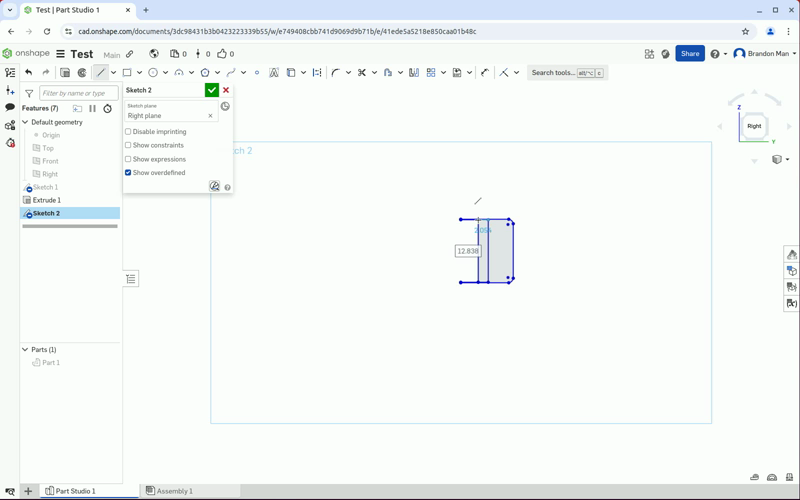
click(478, 219)
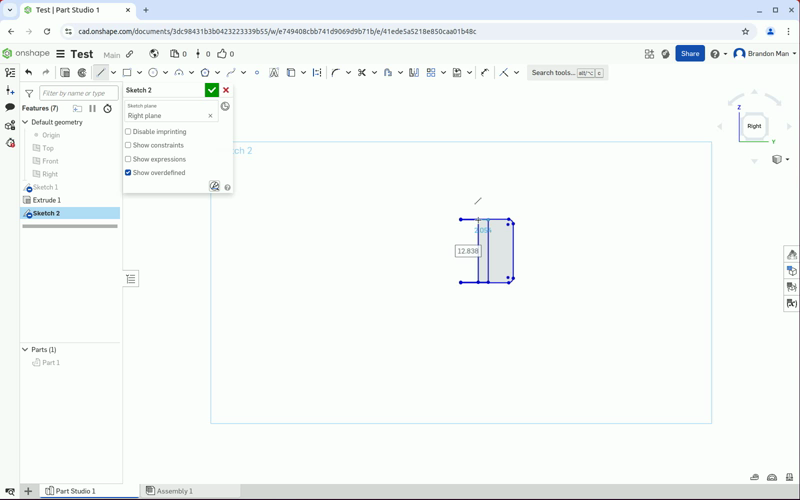
key_up(shift)
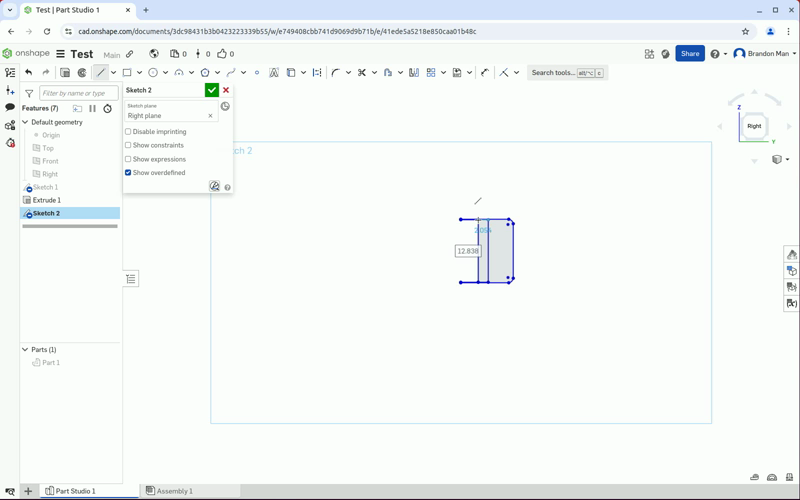
key_down(shift)
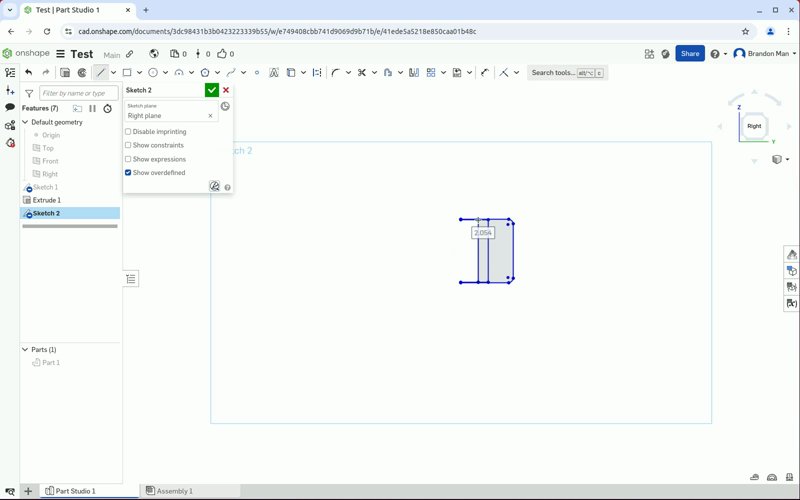
mouse_move(478, 282)
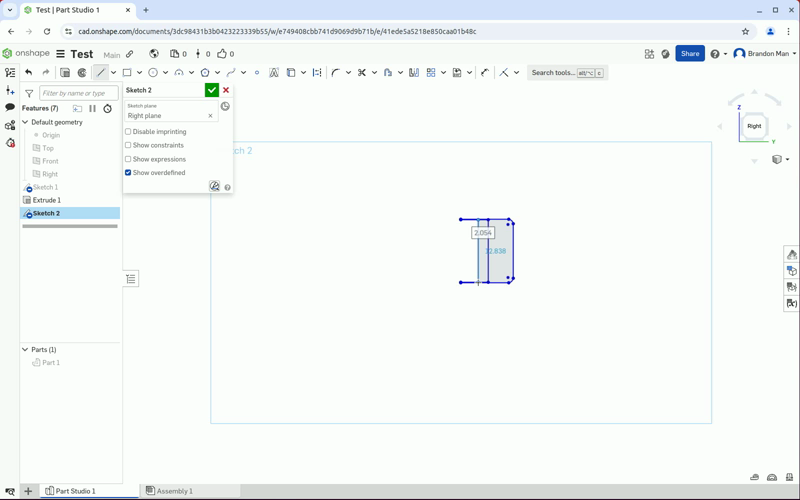
key_up(shift)
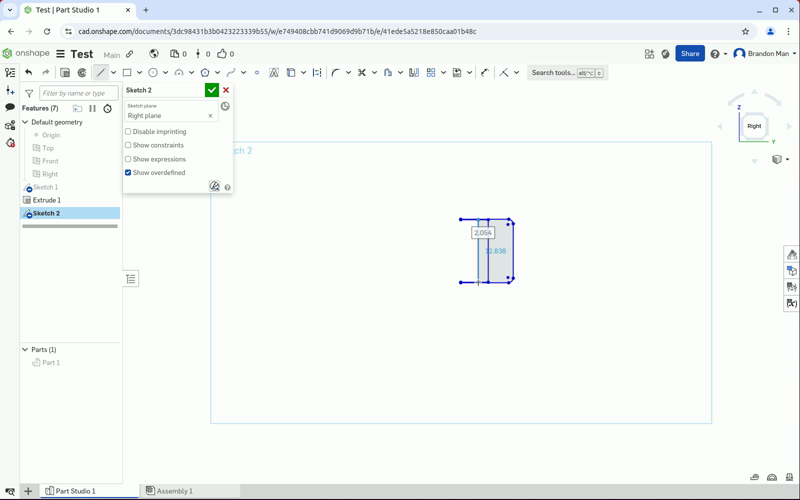
click(478, 282)
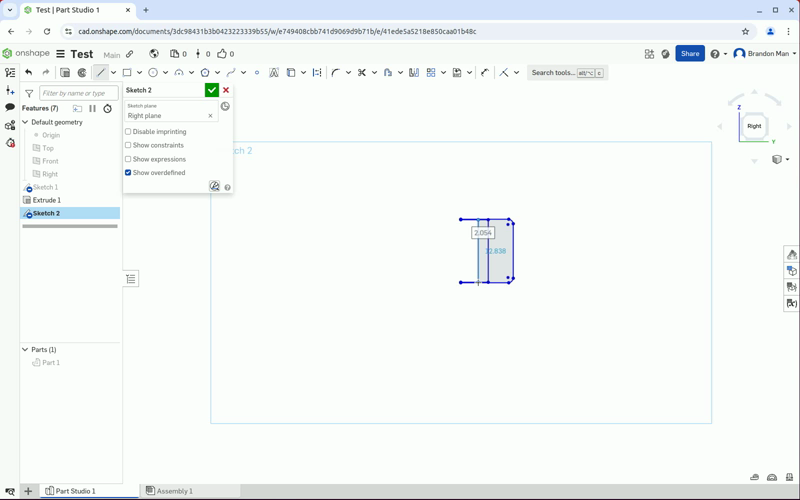
key(esc)
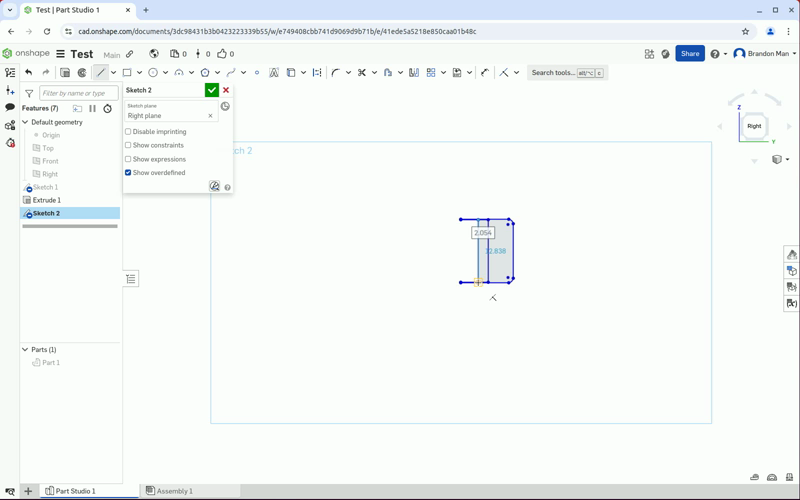
key(l)
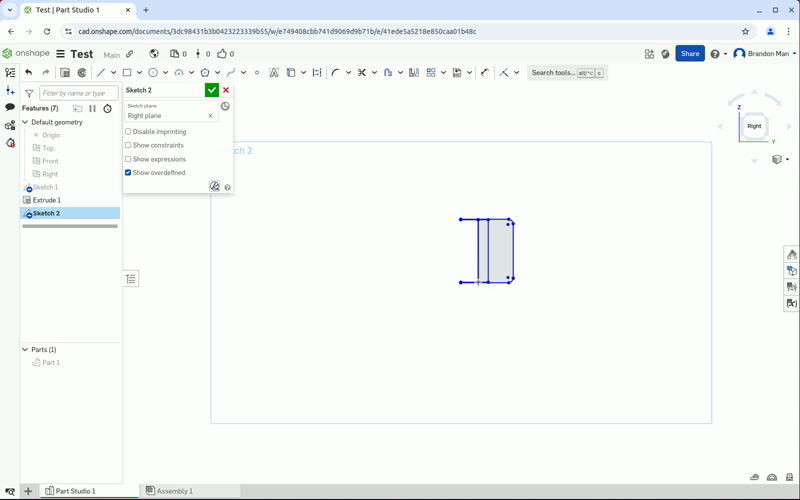
key_down(shift)
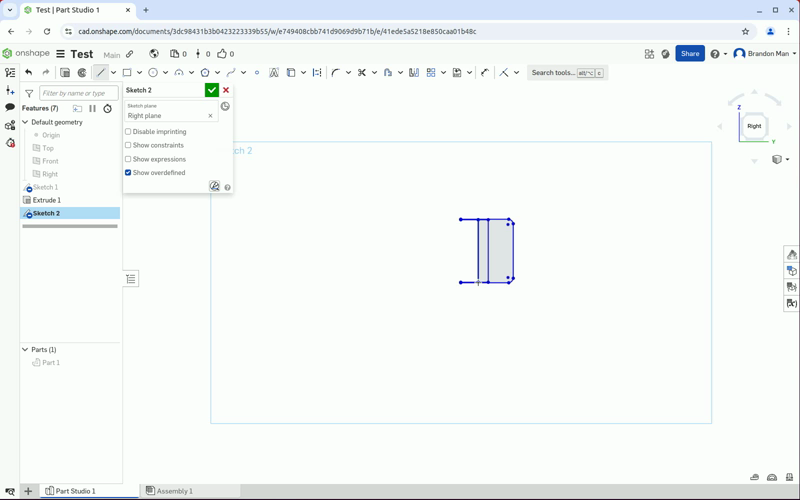
mouse_move(489, 282)
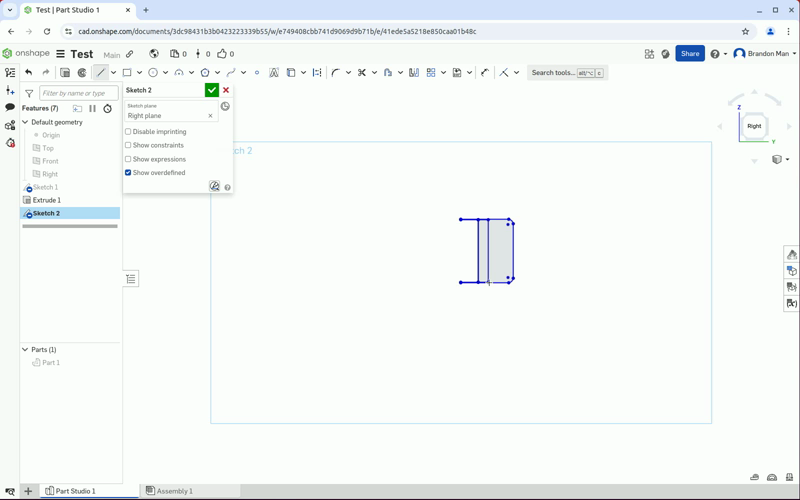
scroll(6)
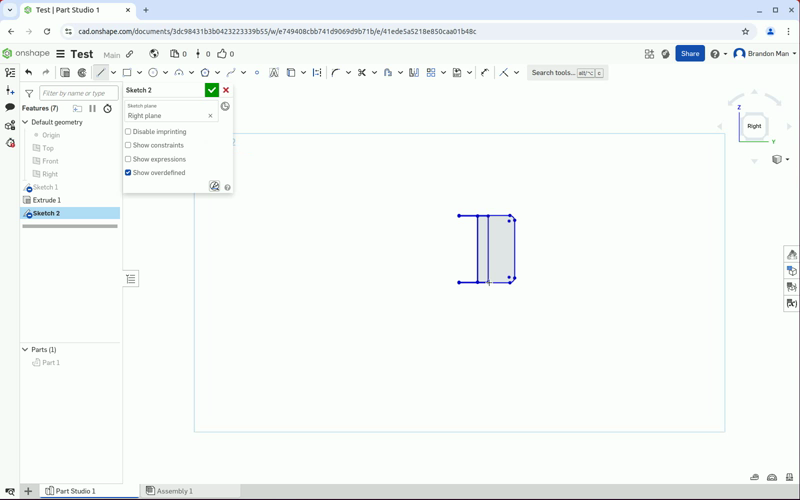
scroll(6)
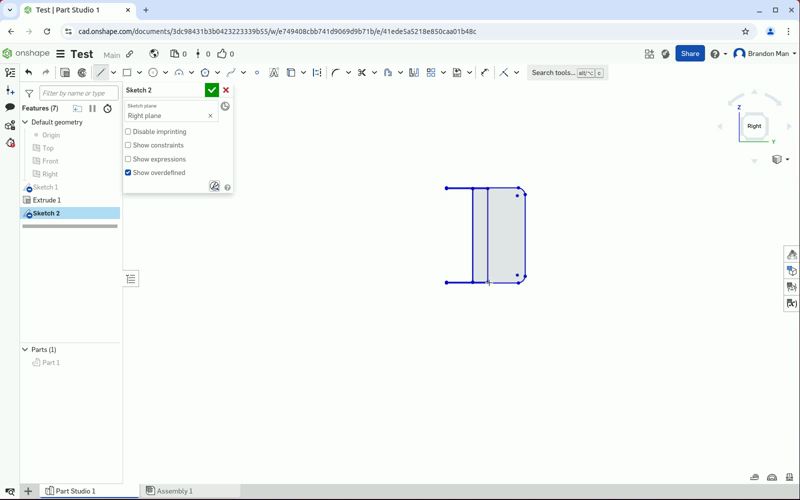
scroll(6)
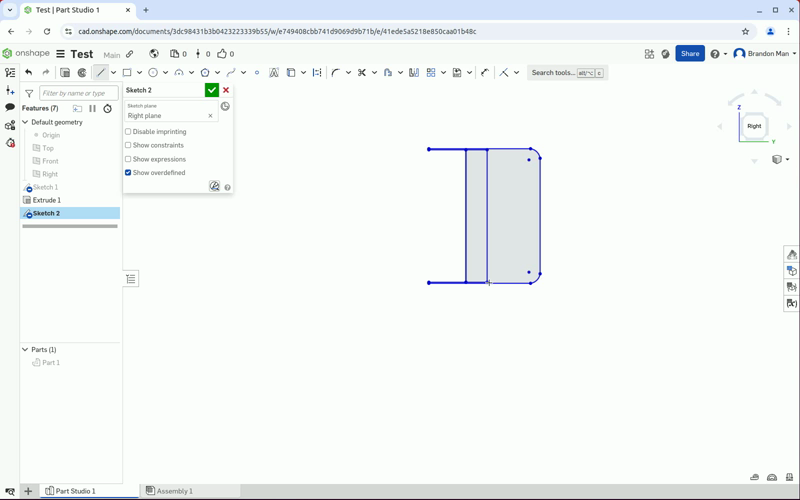
scroll(6)
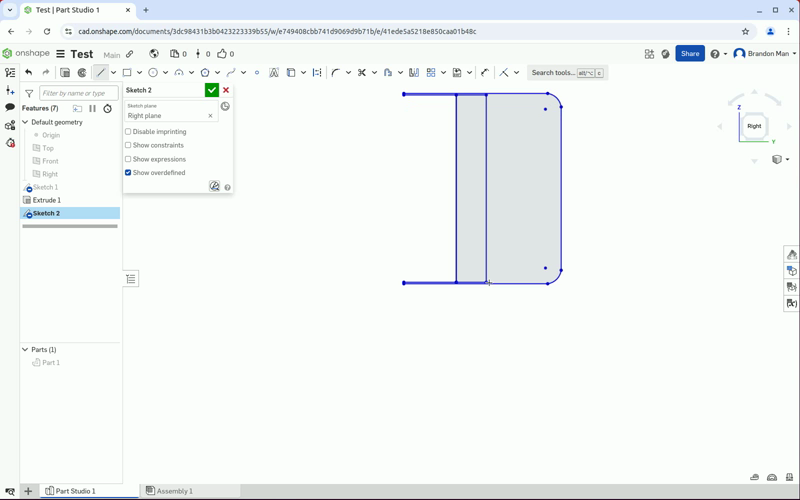
scroll(6)
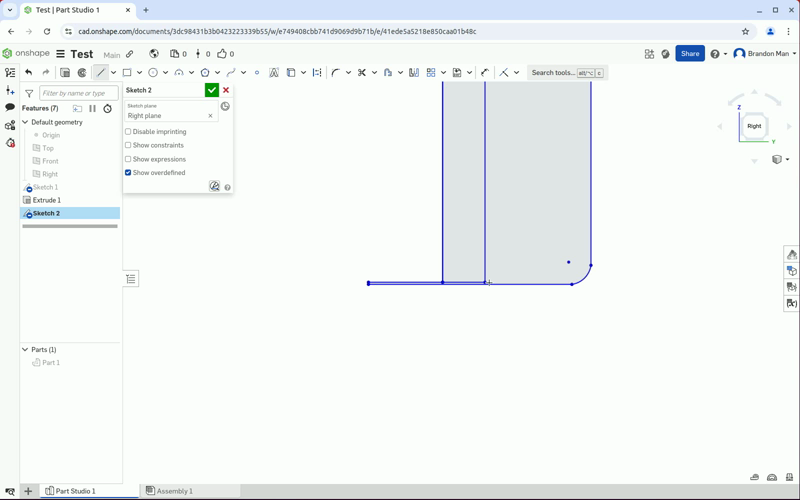
scroll(6)
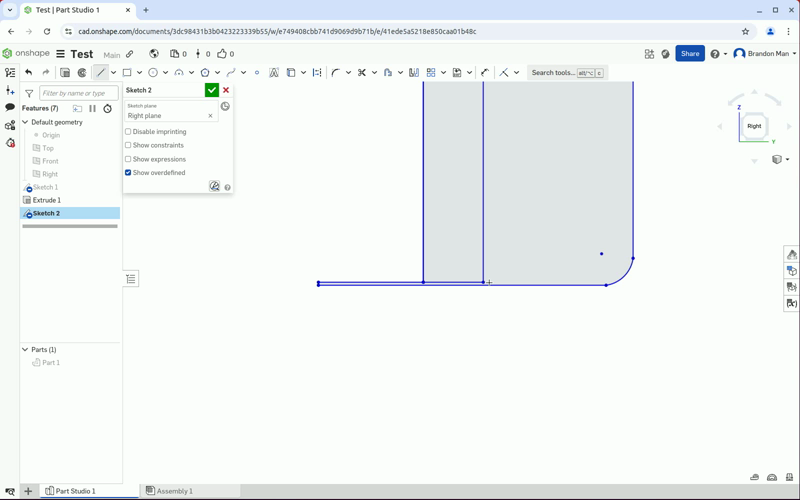
scroll(6)
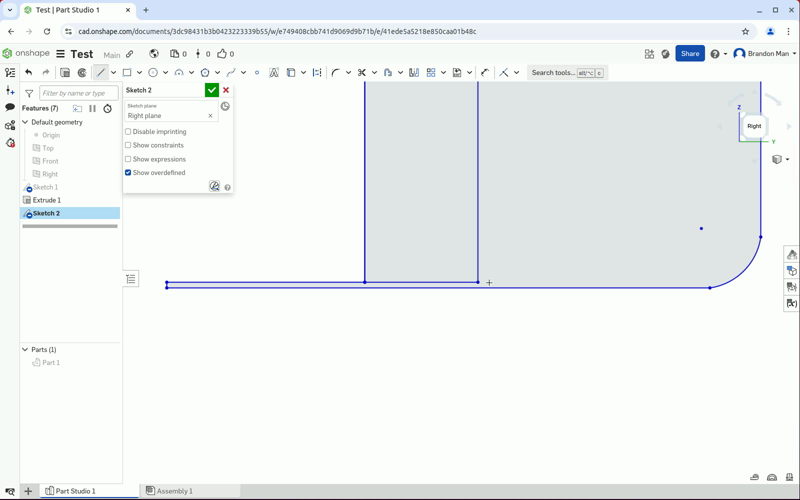
click(489, 282)
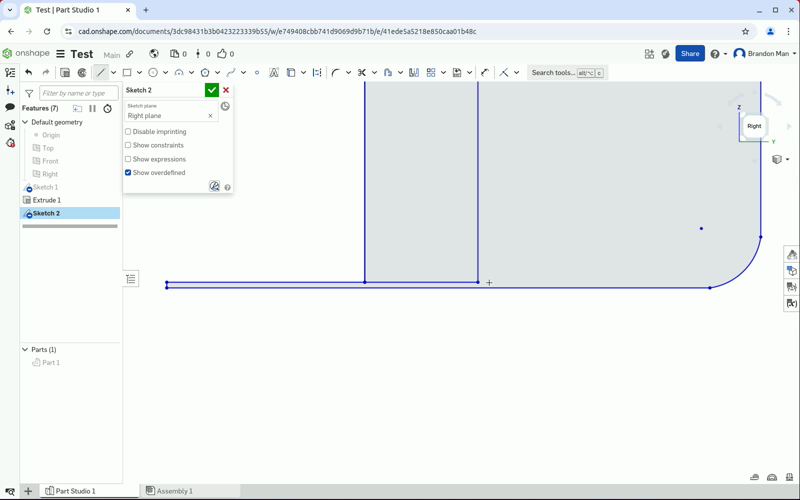
scroll(-6)
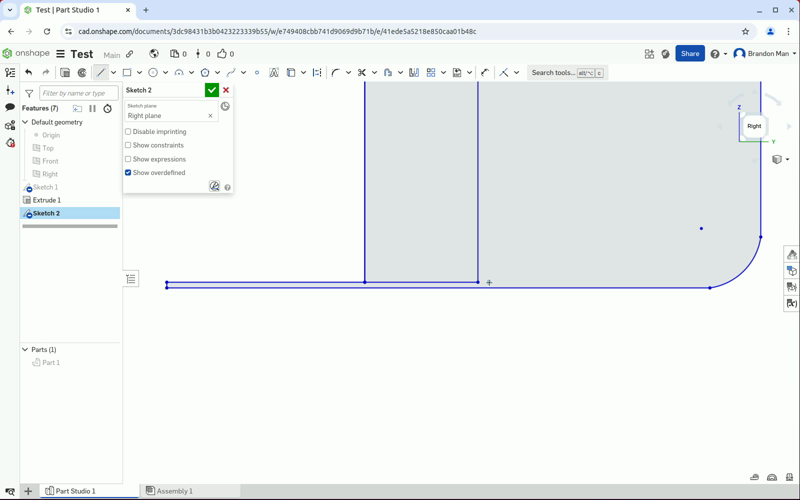
scroll(-6)
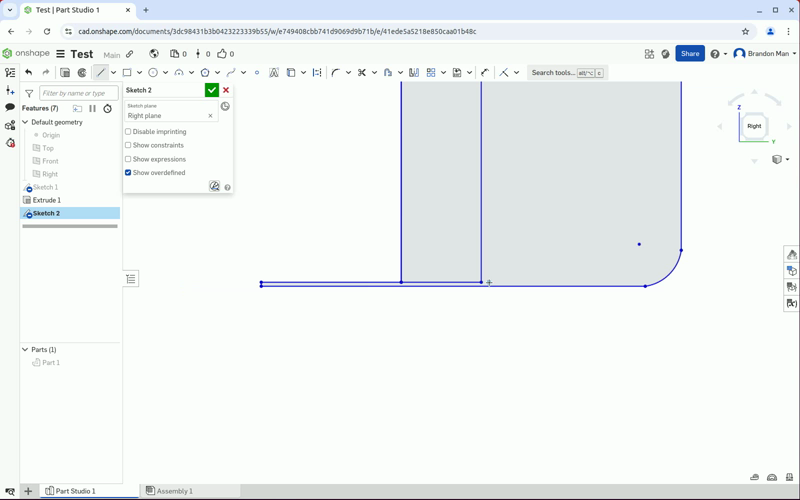
scroll(-6)
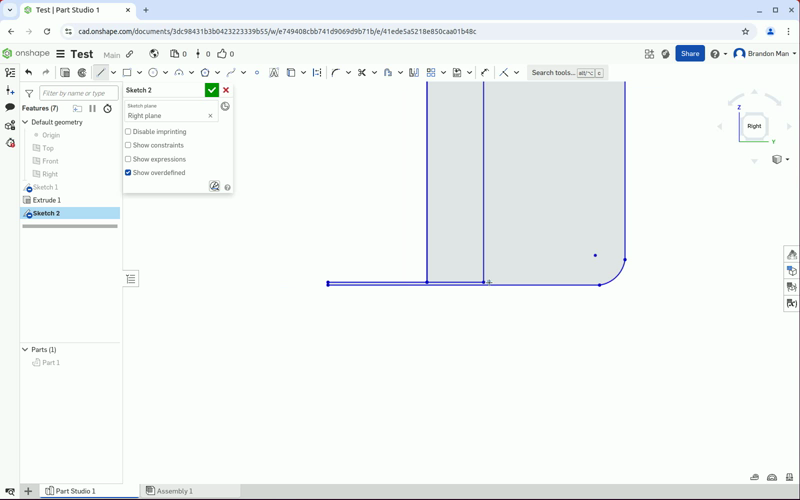
scroll(-6)
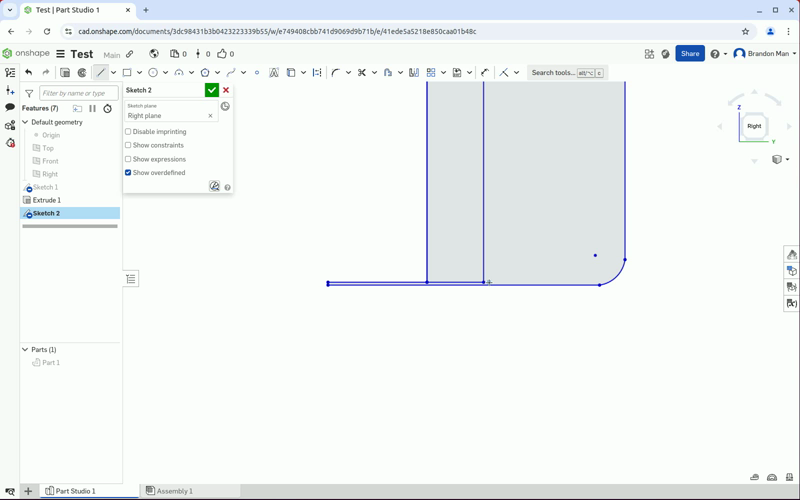
scroll(-6)
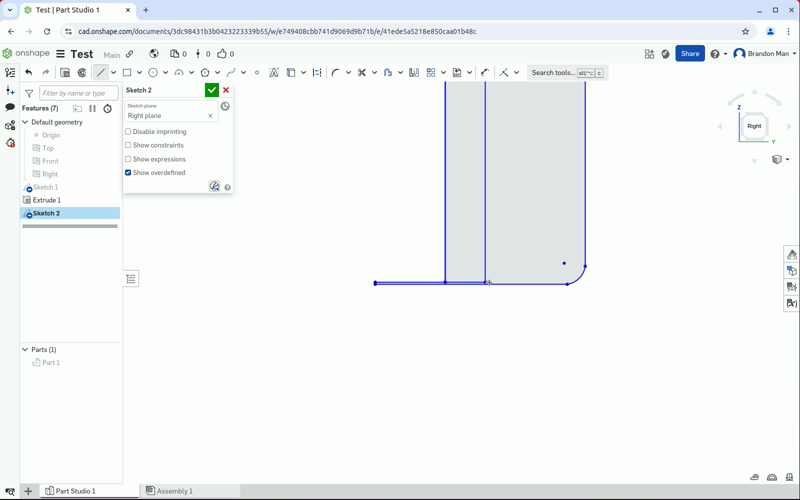
scroll(-6)
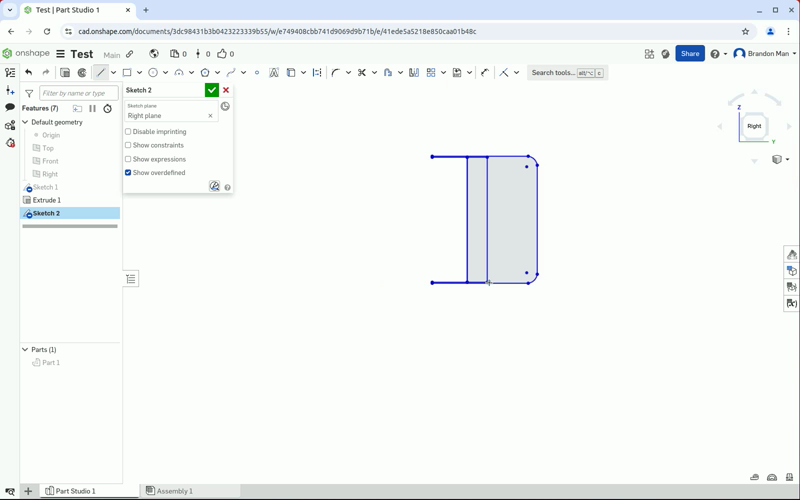
scroll(-6)
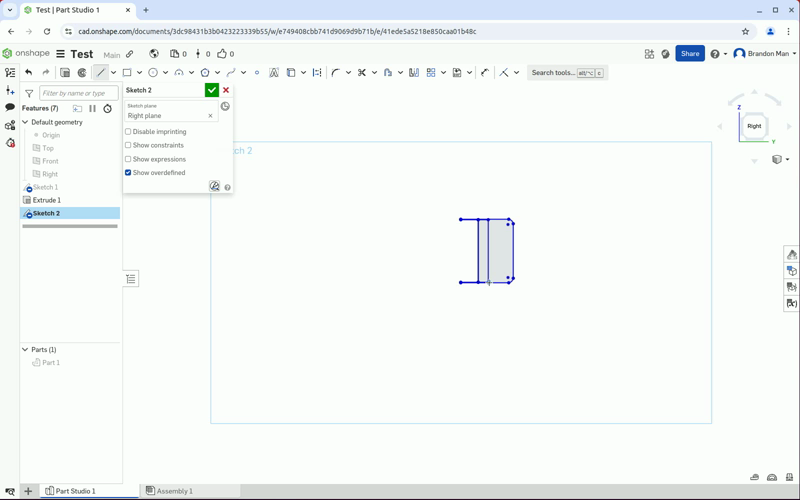
key_up(shift)
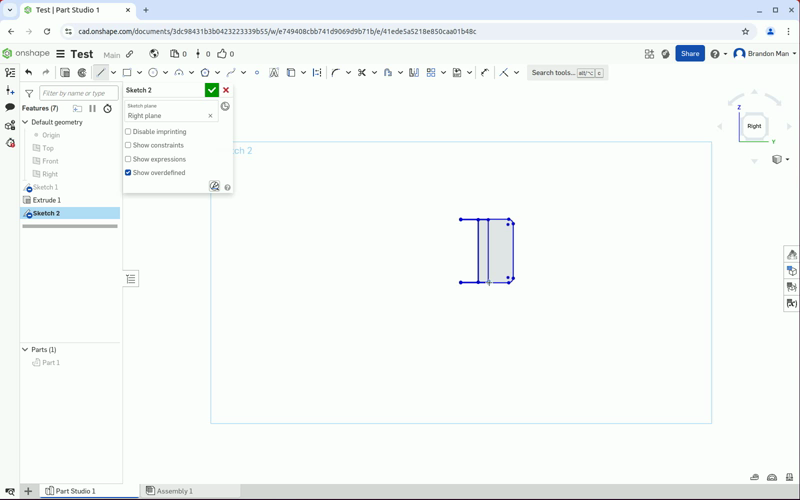
key_down(shift)
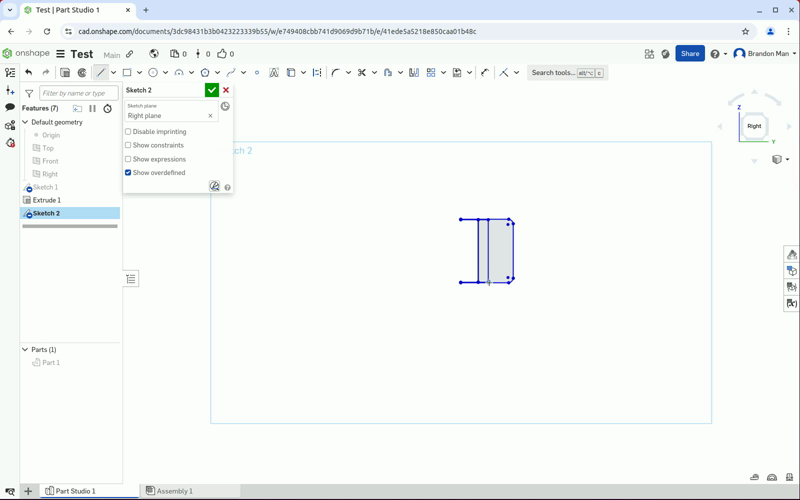
mouse_move(519, 282)
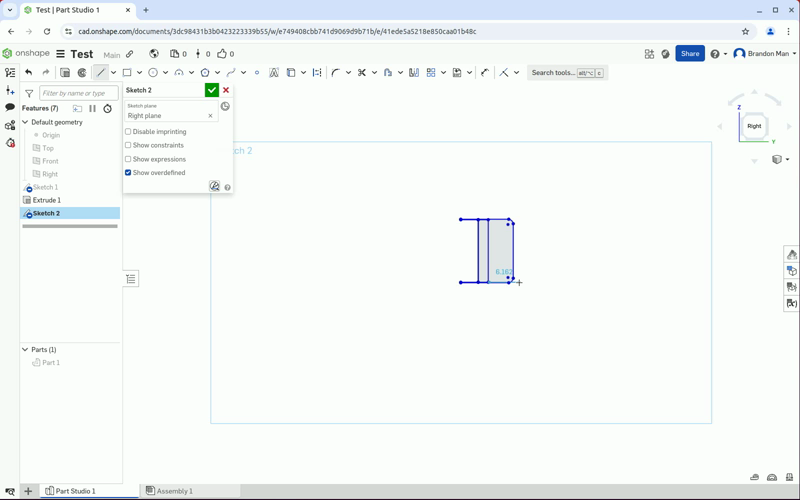
mouse_move(499, 282)
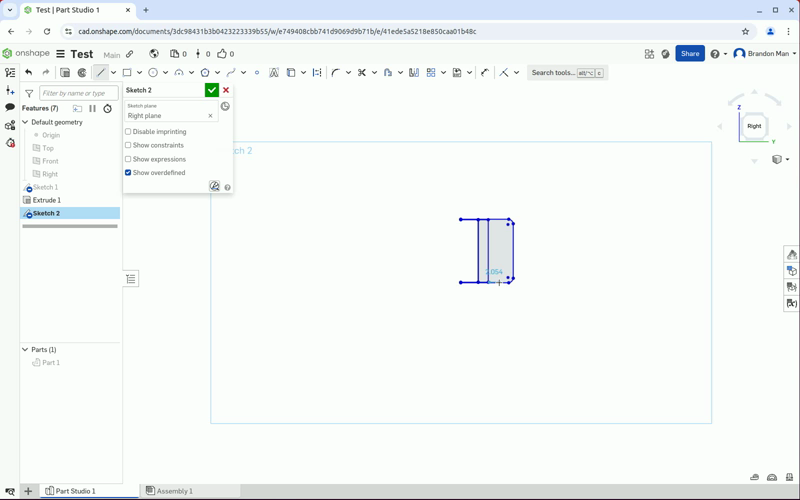
click(499, 282)
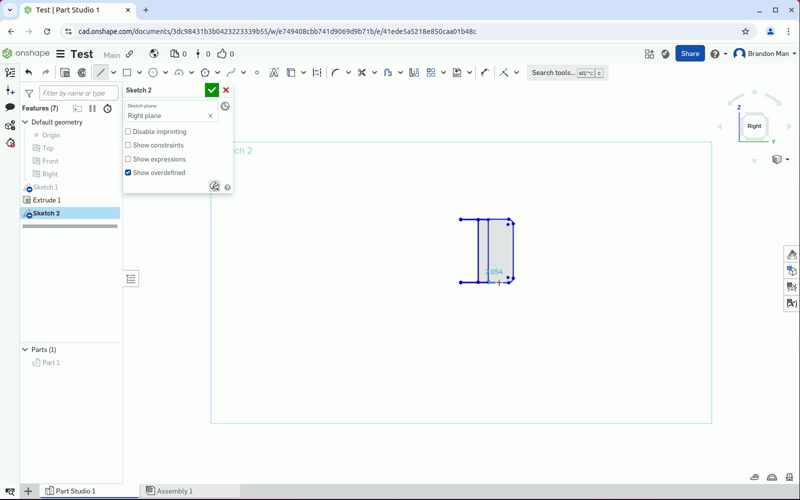
key_up(shift)
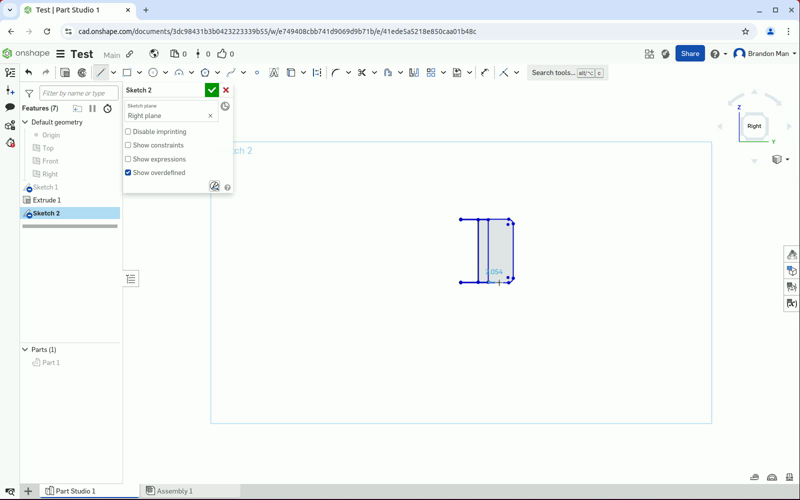
key_down(shift)
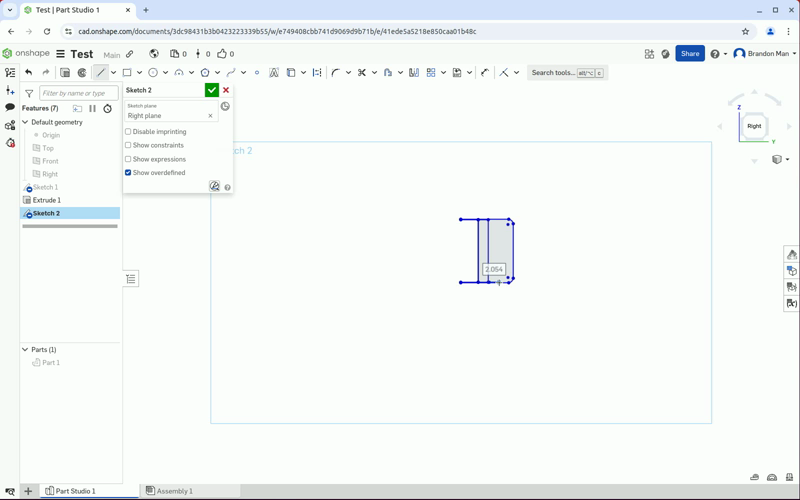
mouse_move(499, 219)
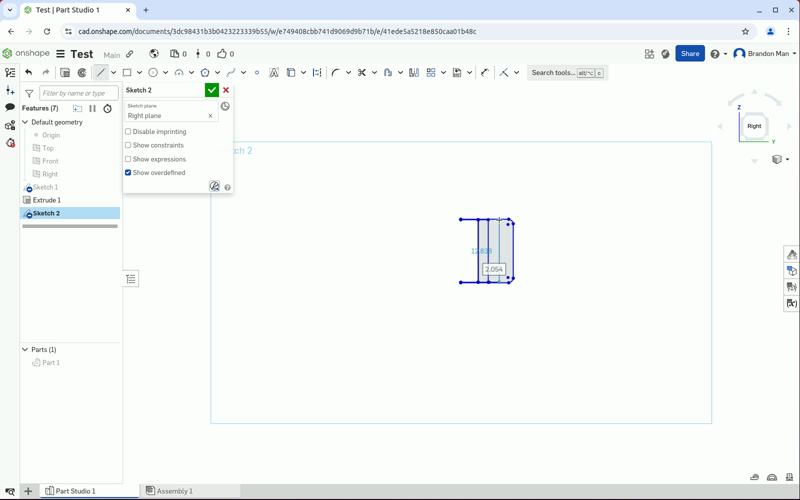
click(499, 219)
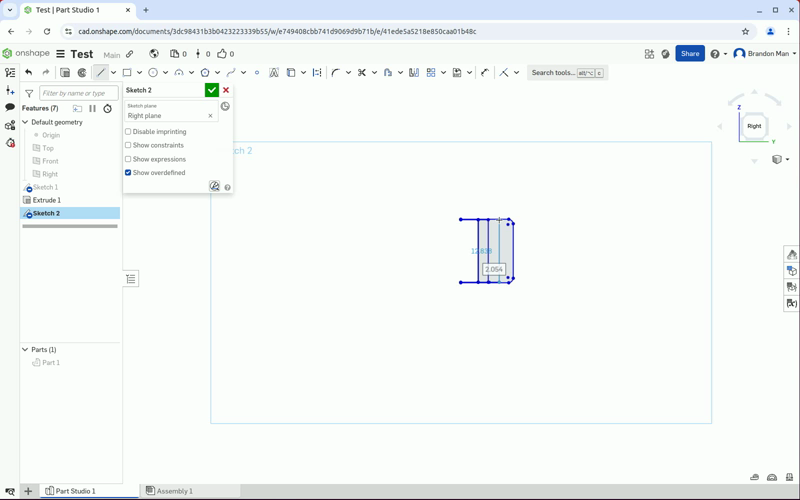
key_up(shift)
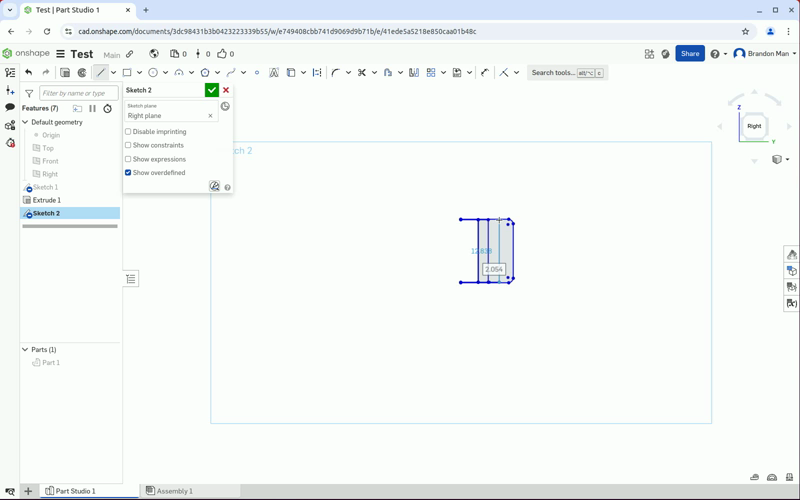
key_down(shift)
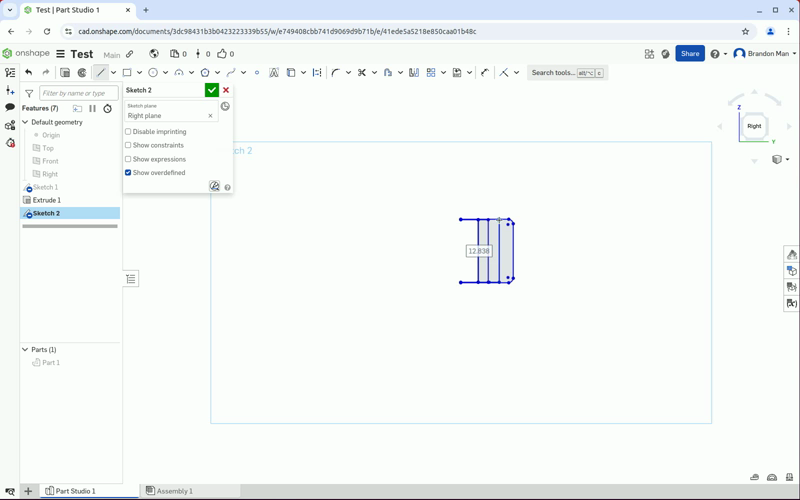
mouse_move(529, 219)
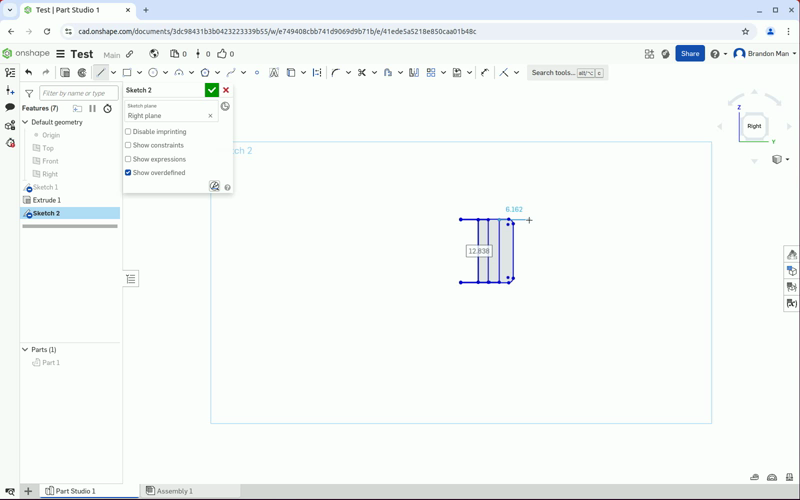
mouse_move(489, 219)
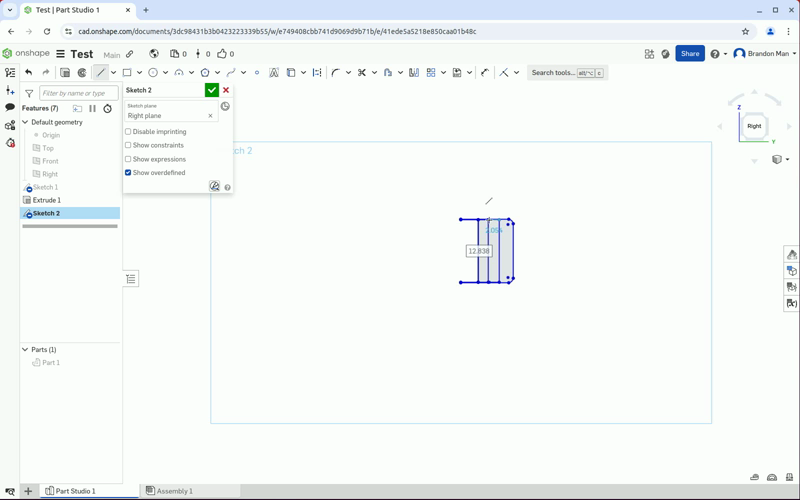
scroll(6)
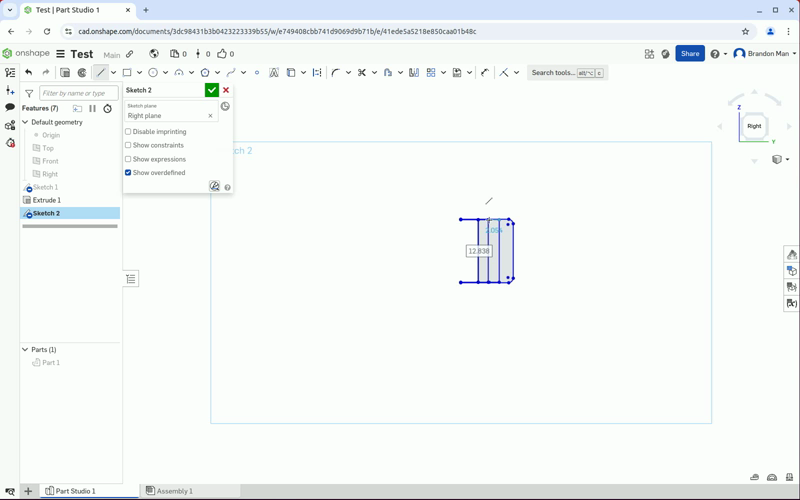
scroll(6)
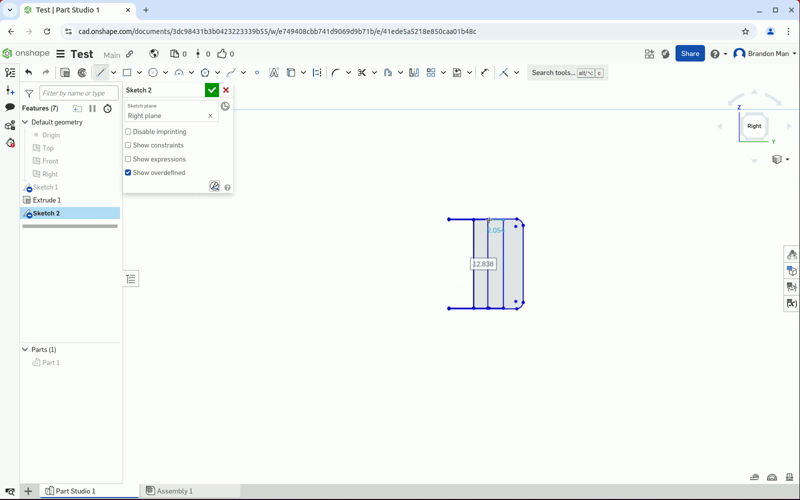
scroll(6)
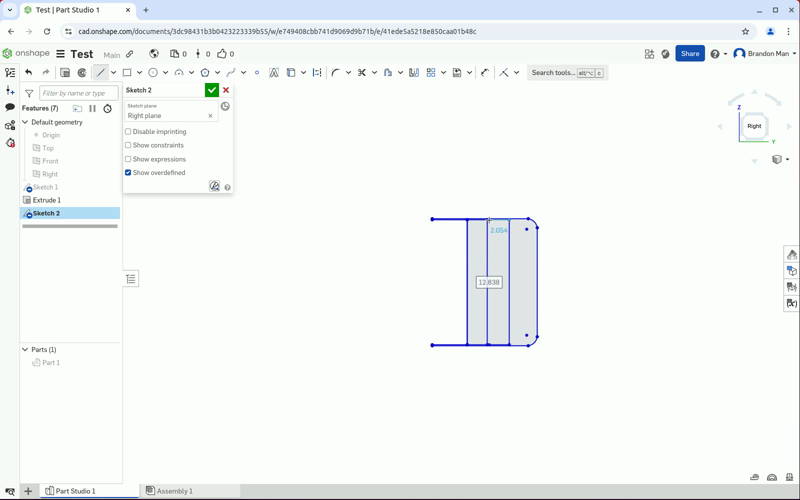
scroll(6)
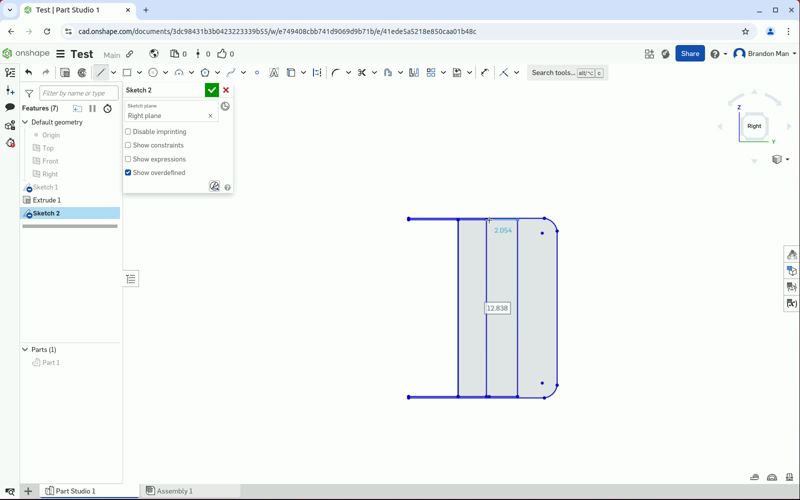
scroll(6)
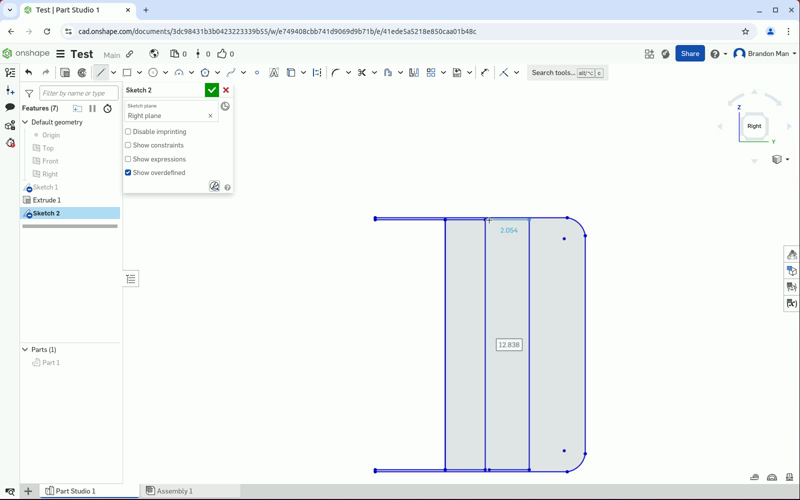
scroll(6)
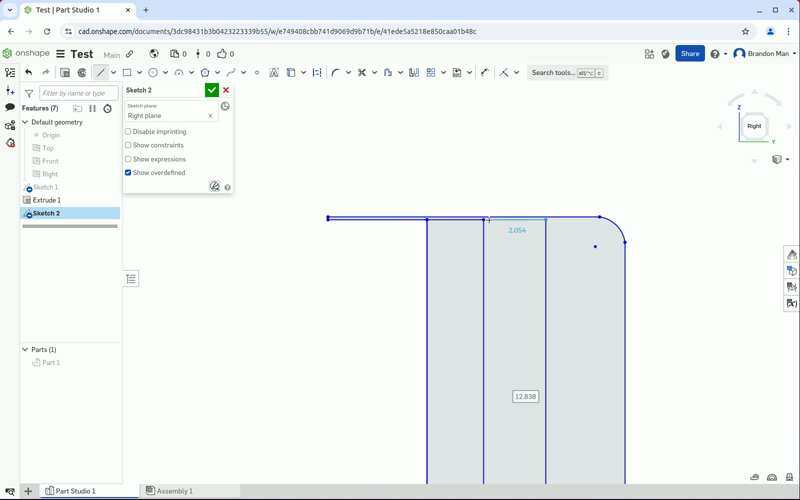
scroll(6)
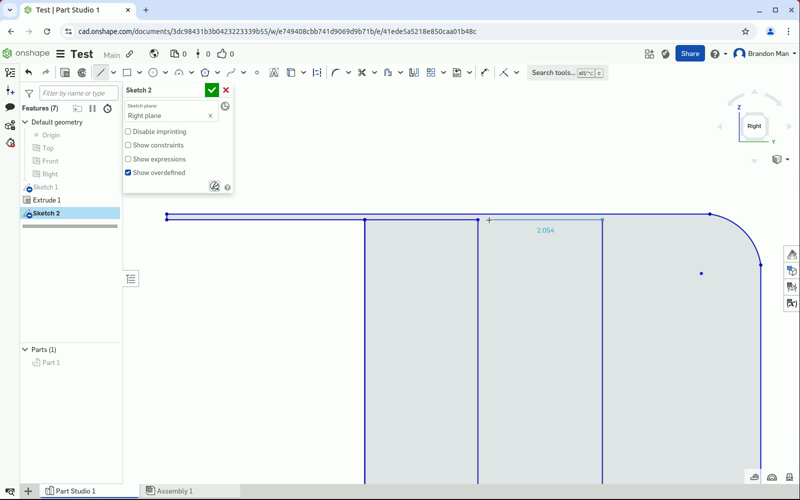
click(489, 219)
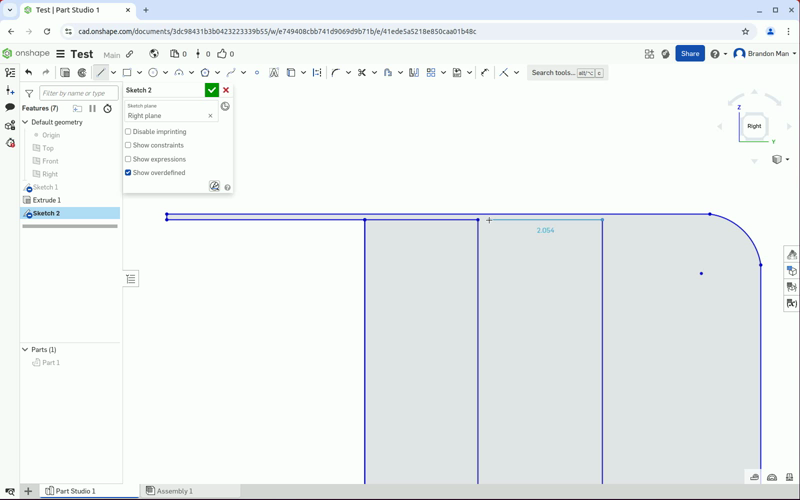
scroll(-6)
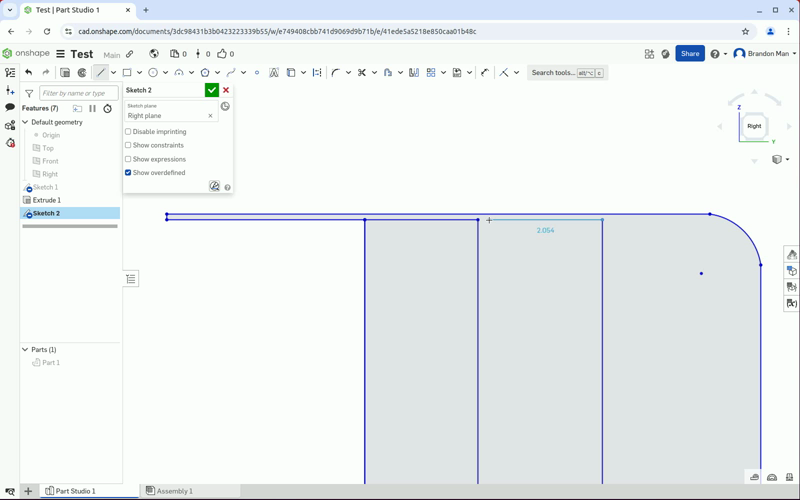
scroll(-6)
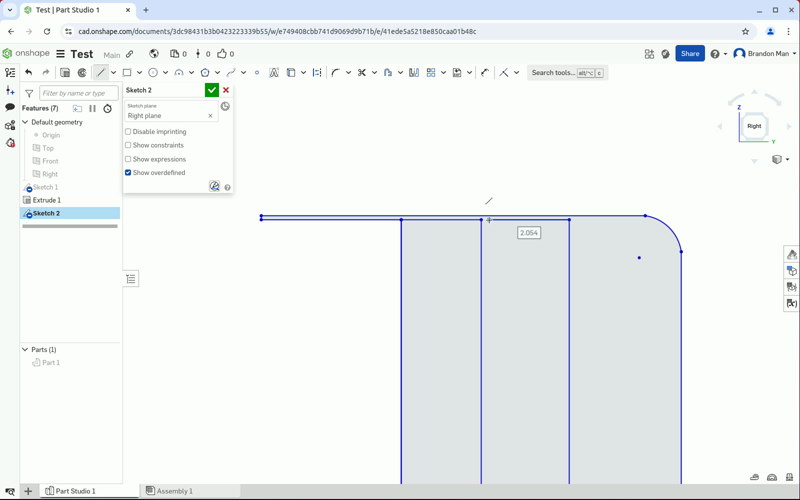
scroll(-6)
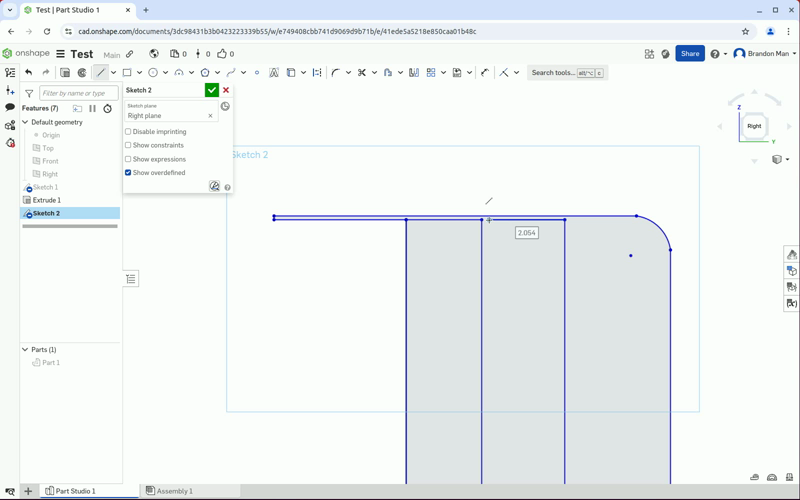
scroll(-6)
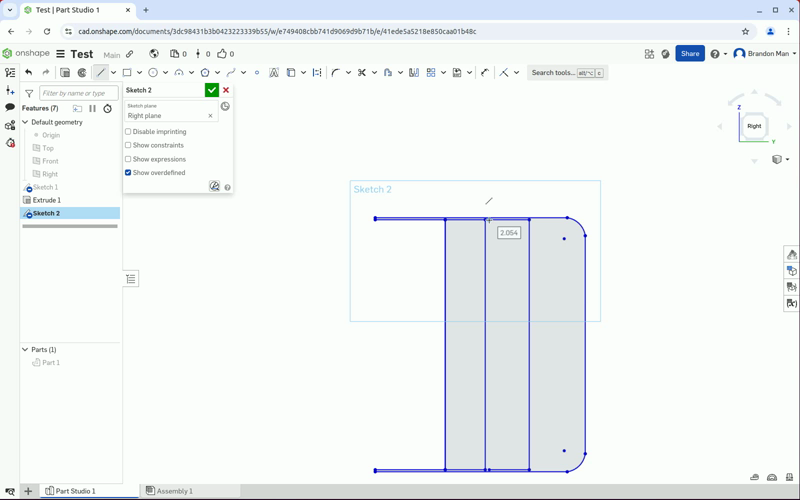
scroll(-6)
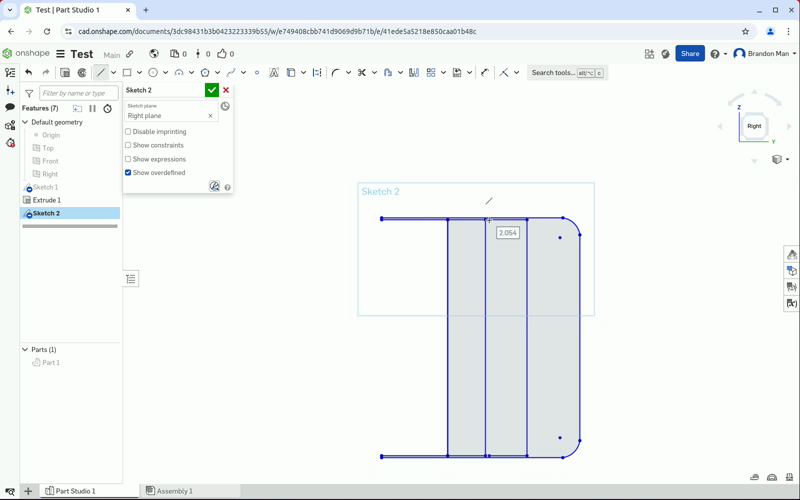
scroll(-6)
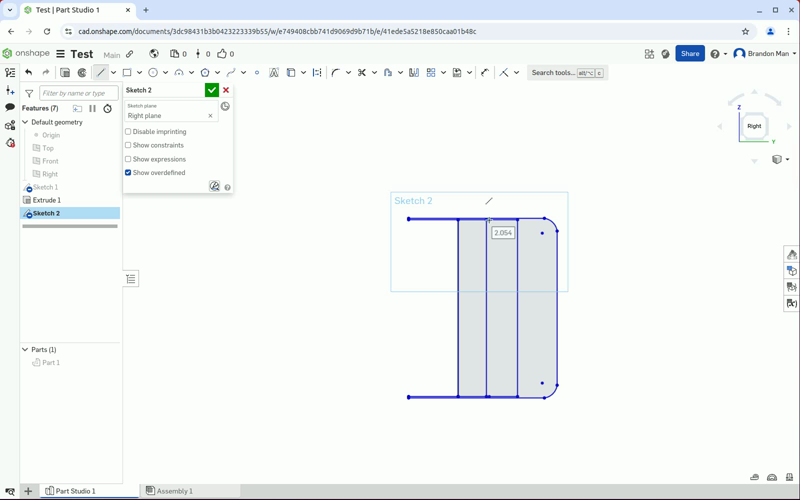
scroll(-6)
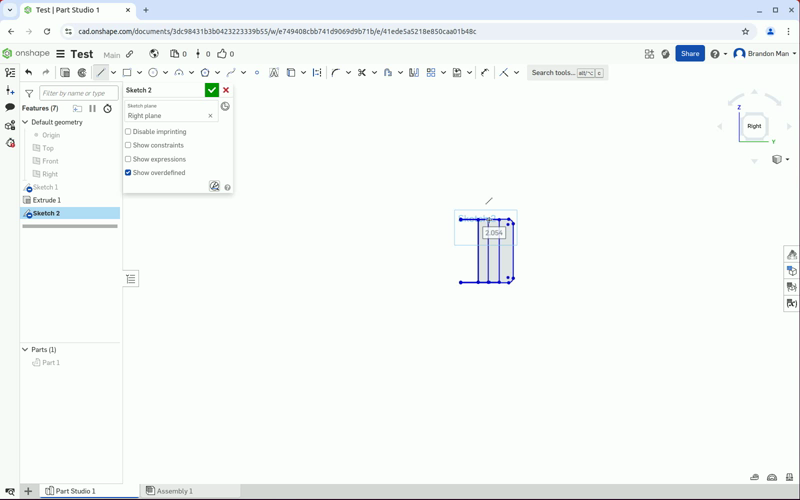
key_up(shift)
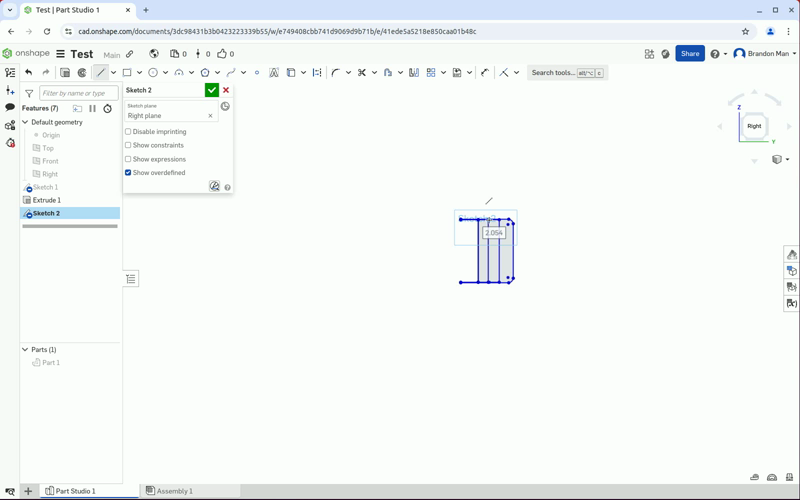
key_down(shift)
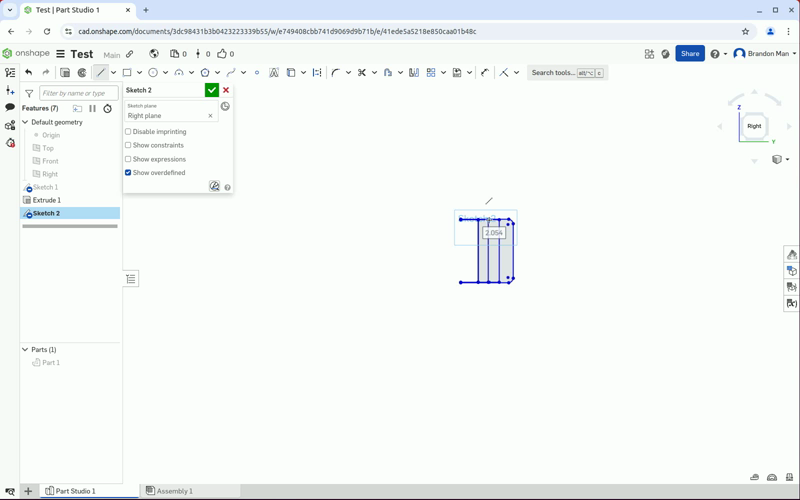
mouse_move(489, 282)
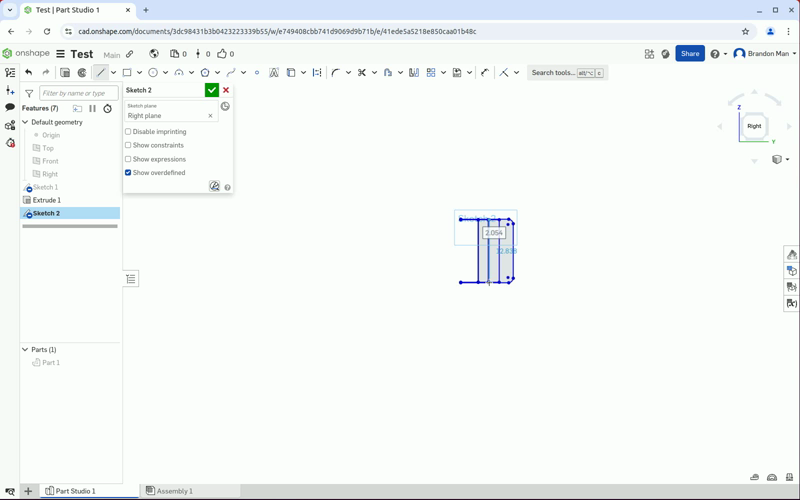
scroll(6)
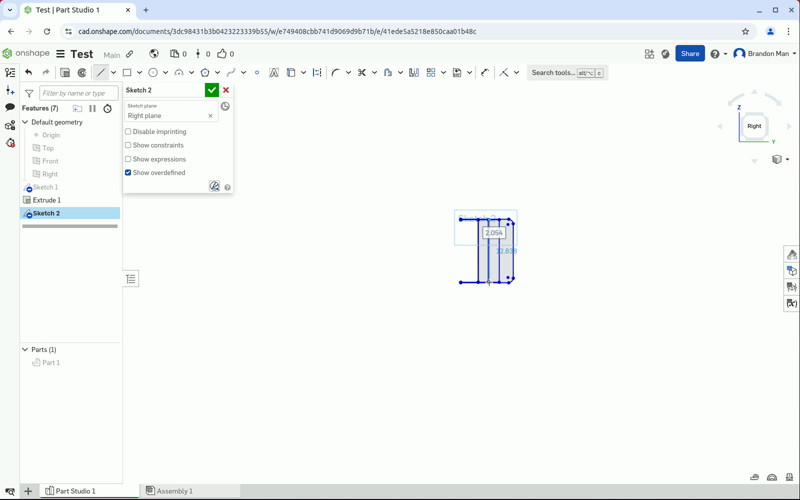
scroll(6)
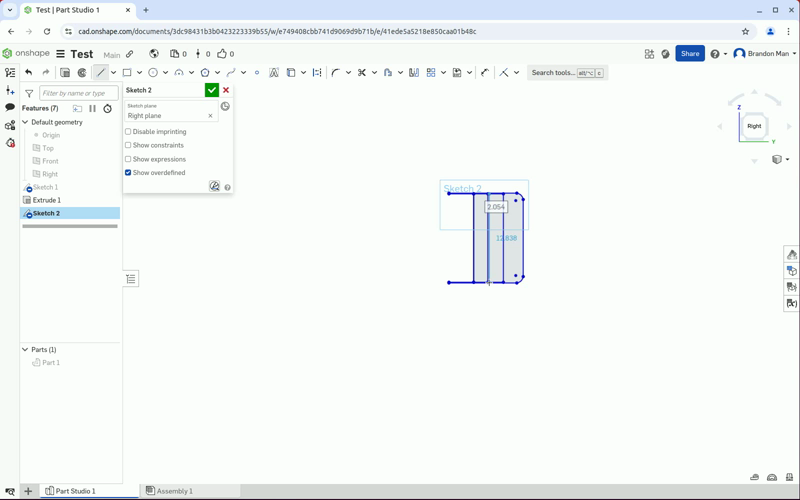
scroll(6)
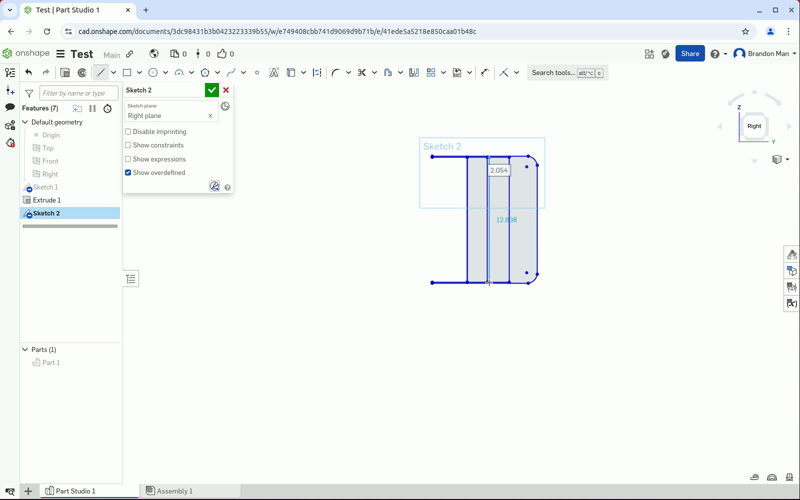
scroll(6)
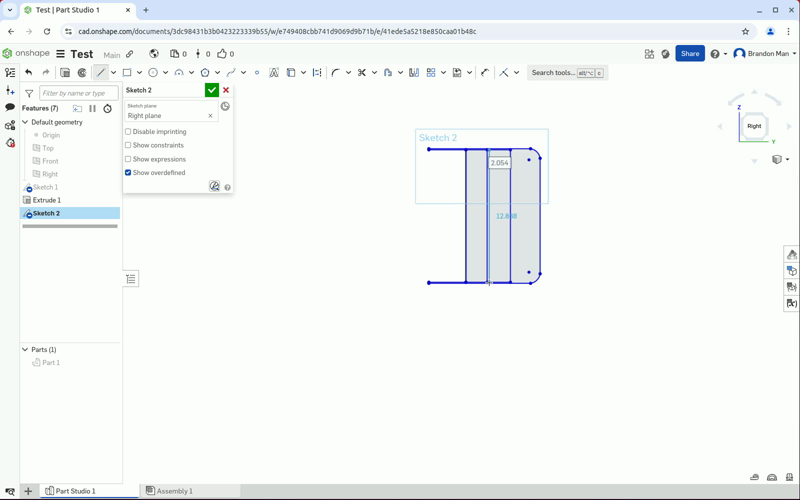
scroll(6)
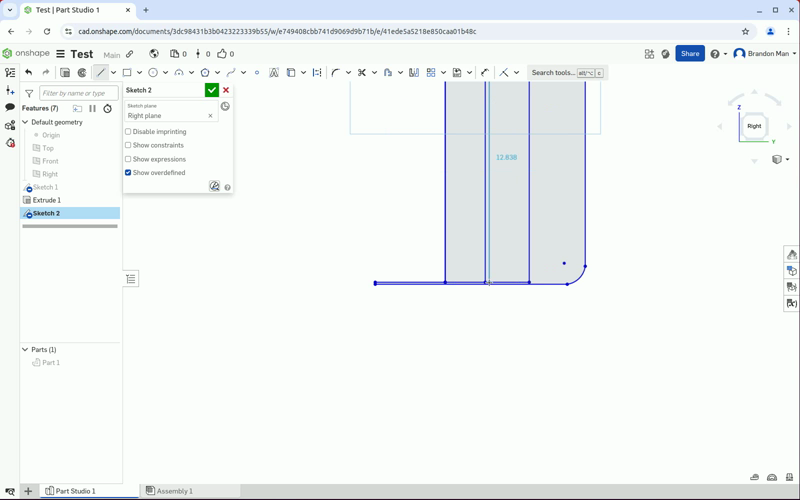
scroll(6)
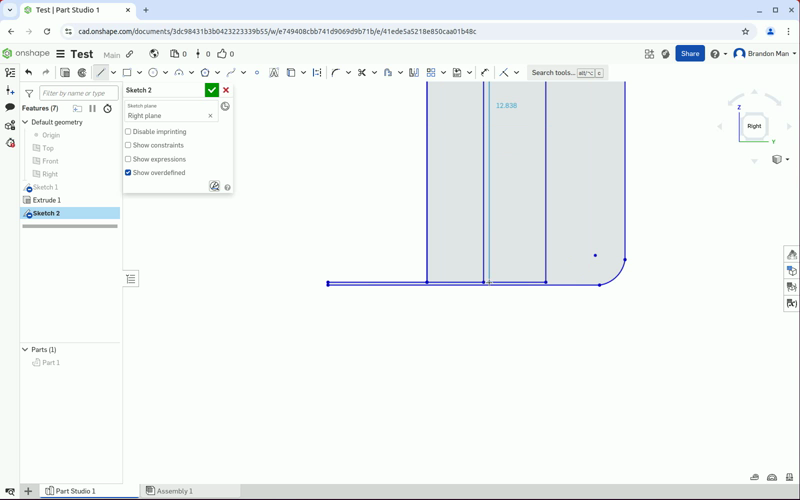
scroll(6)
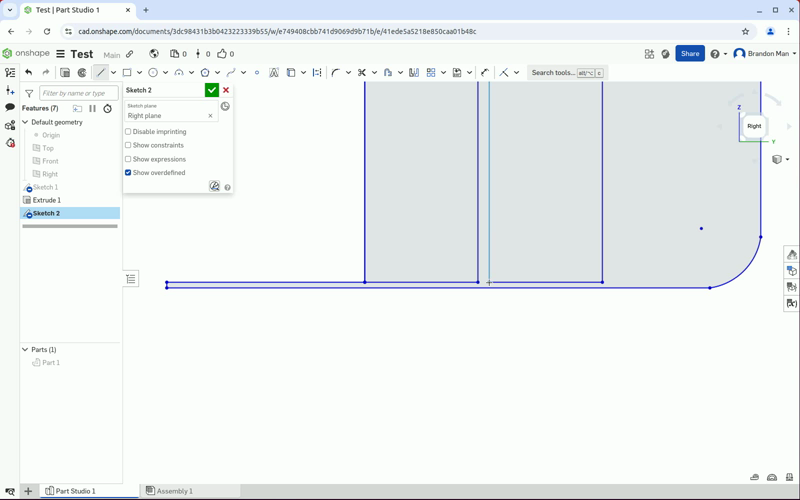
key_up(shift)
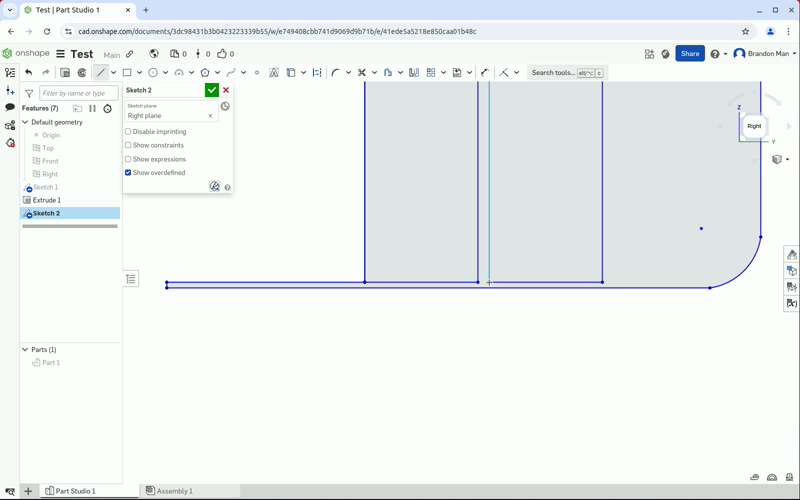
click(489, 282)
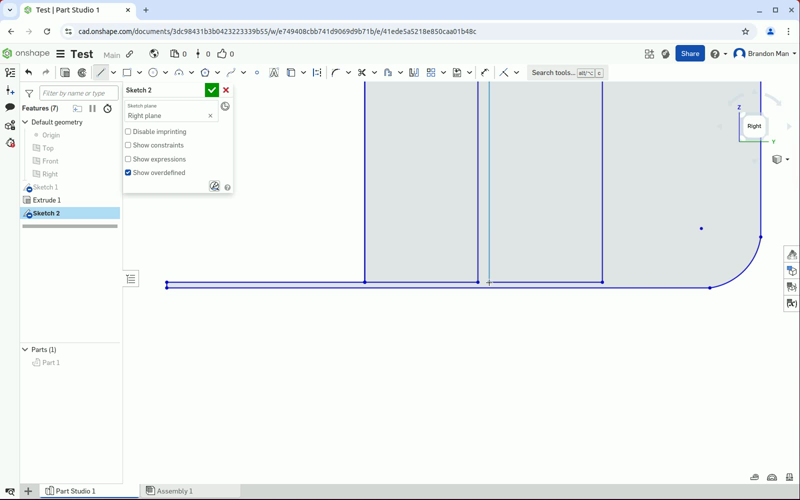
scroll(-6)
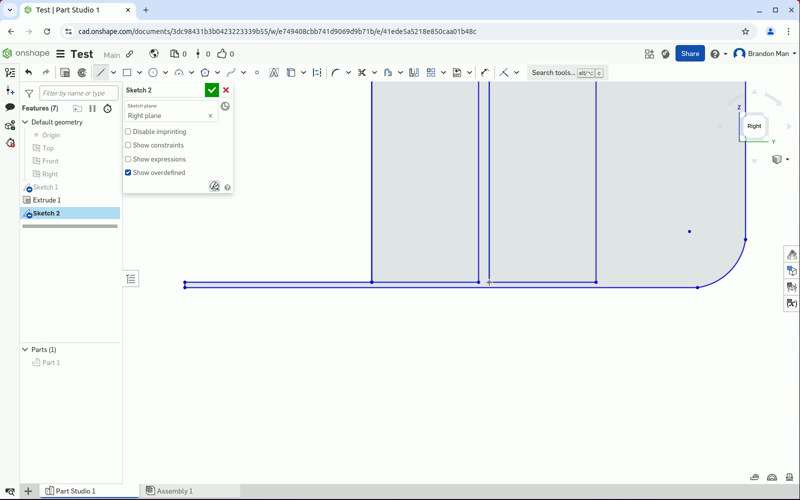
scroll(-6)
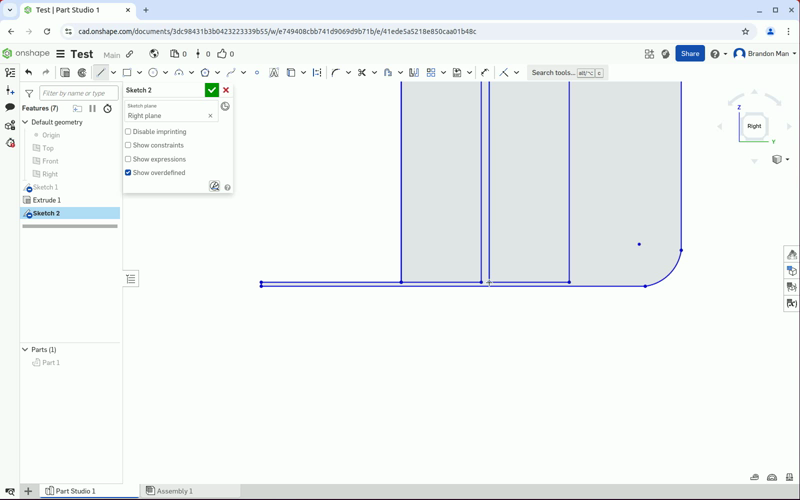
scroll(-6)
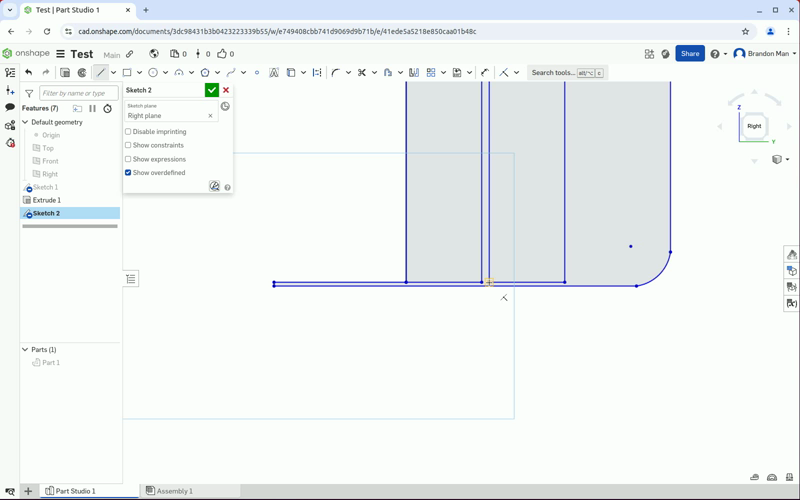
scroll(-6)
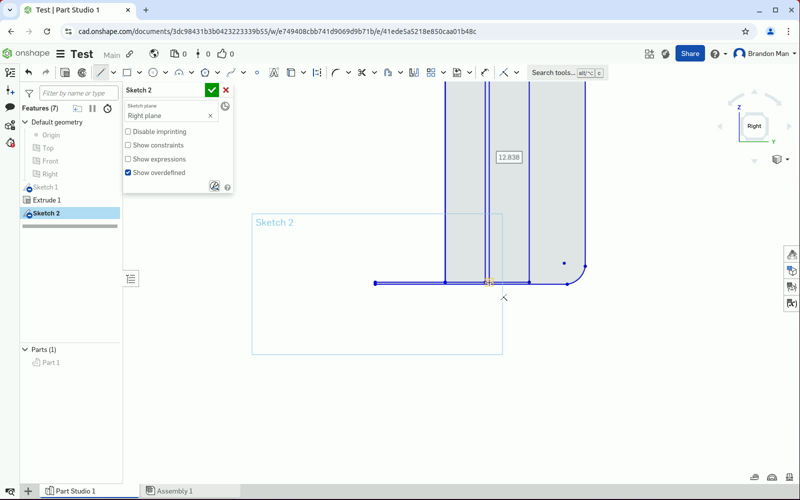
scroll(-6)
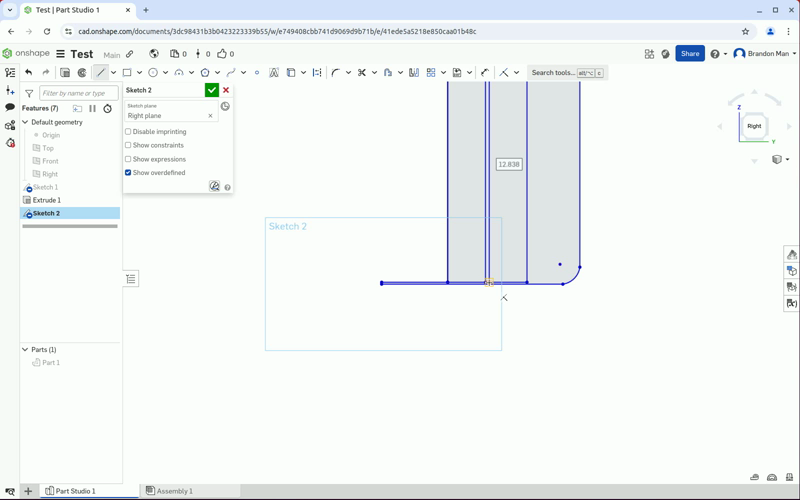
scroll(-6)
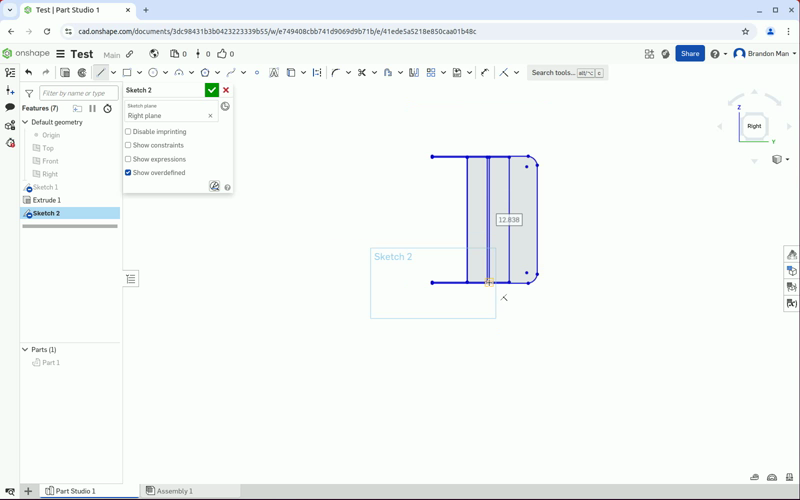
scroll(-6)
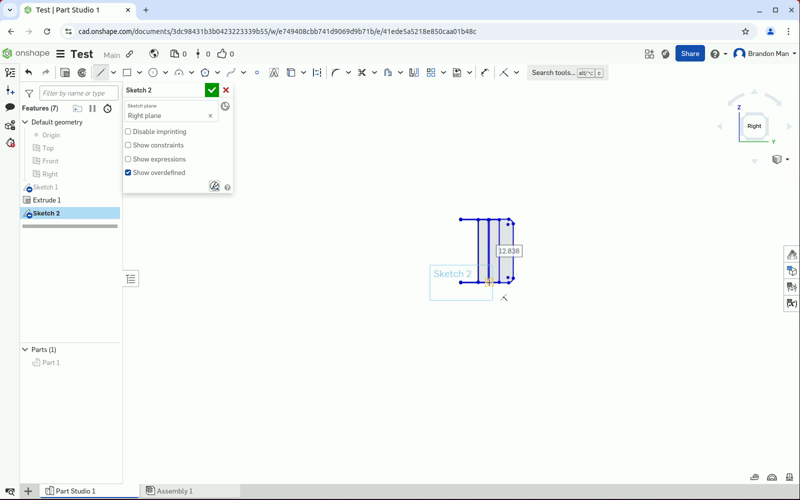
key(esc)
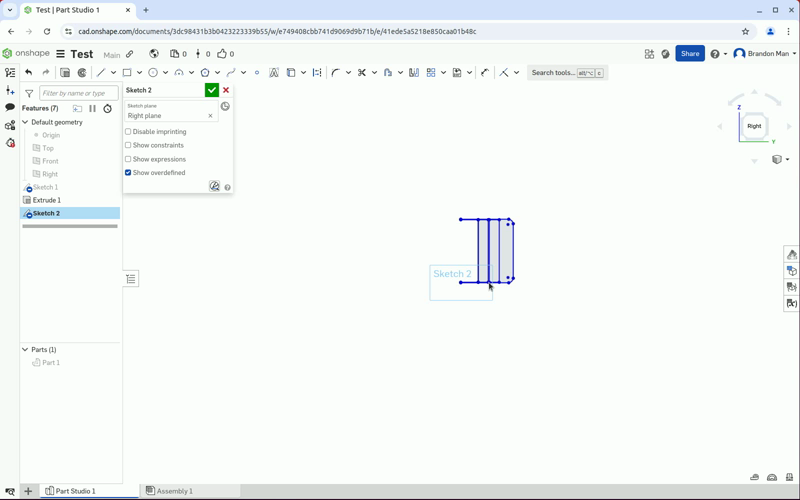
key(l)
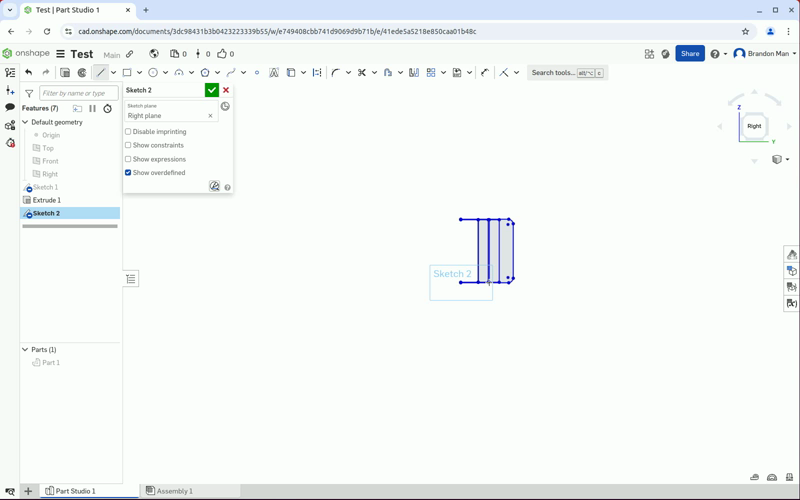
key_down(shift)
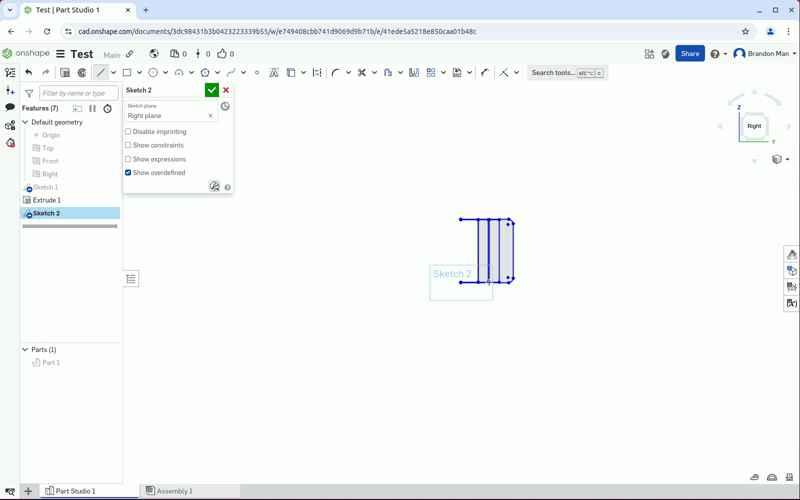
mouse_move(499, 282)
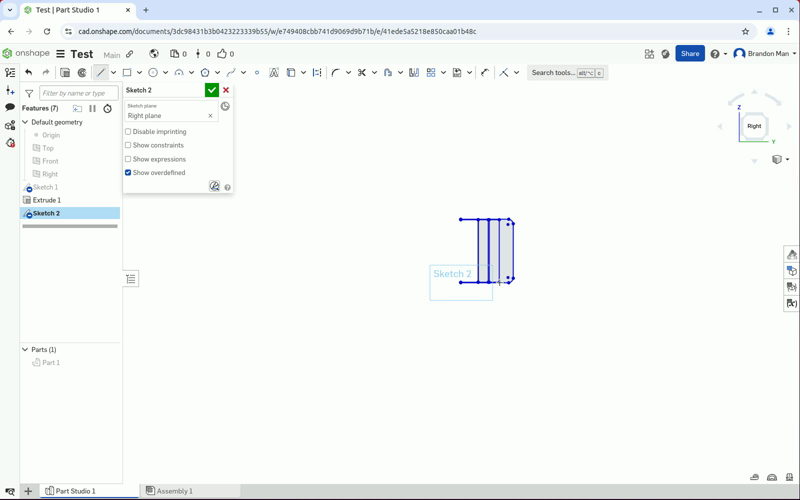
scroll(6)
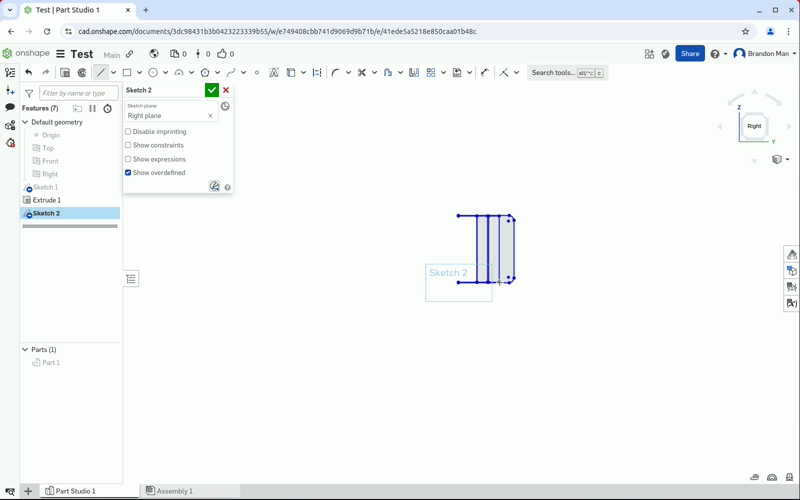
scroll(6)
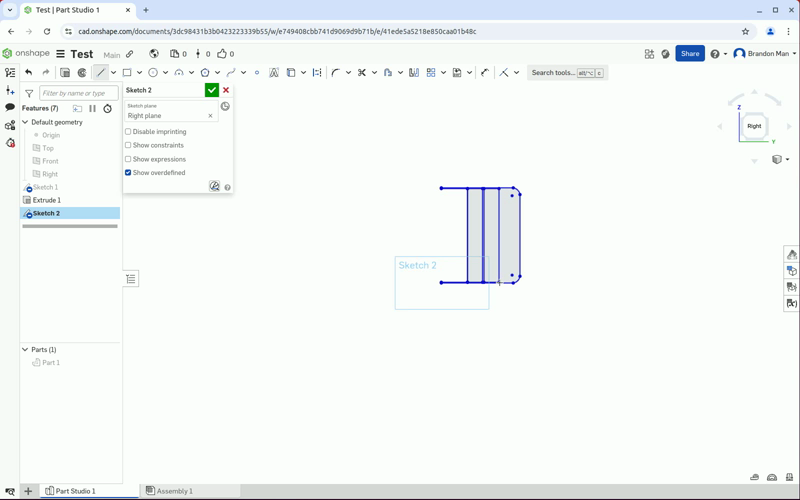
scroll(6)
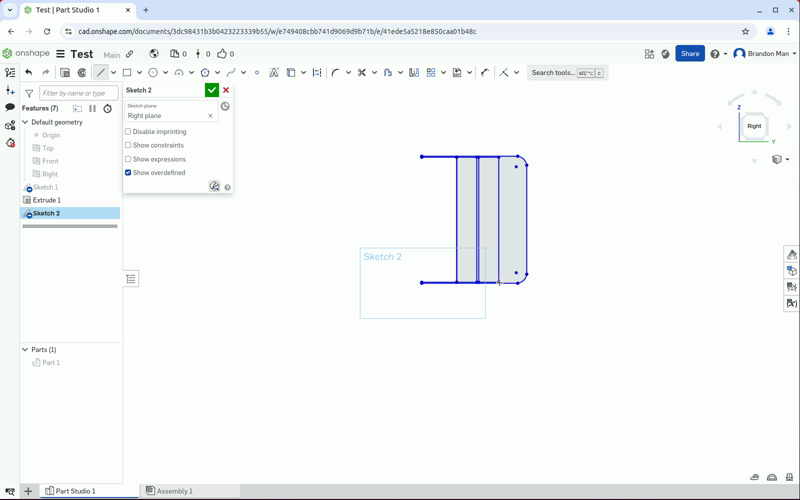
scroll(6)
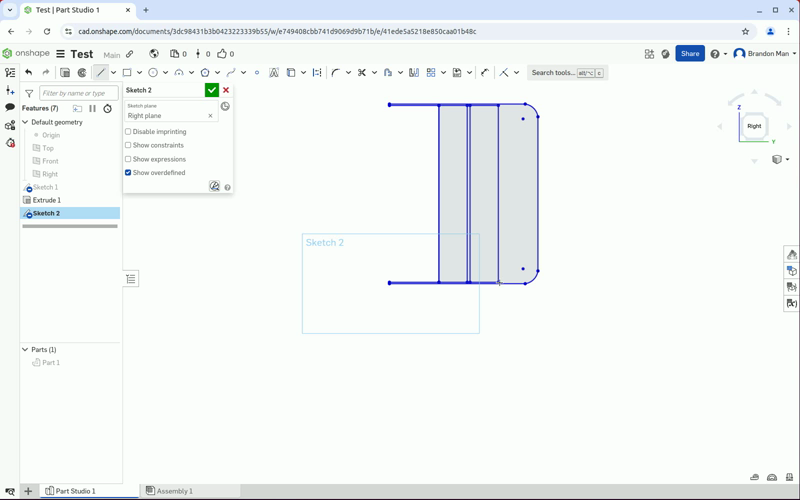
scroll(6)
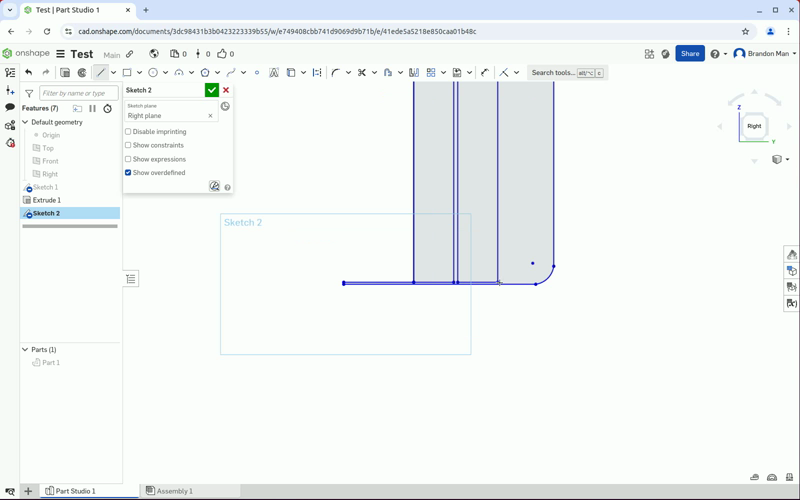
scroll(6)
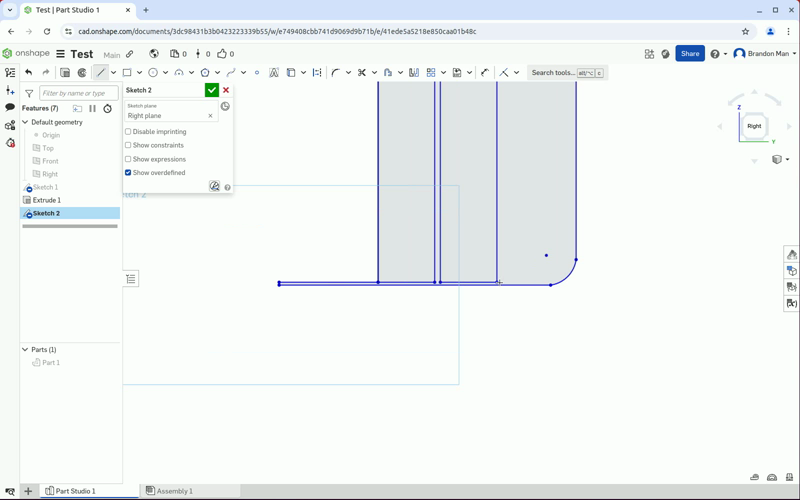
scroll(6)
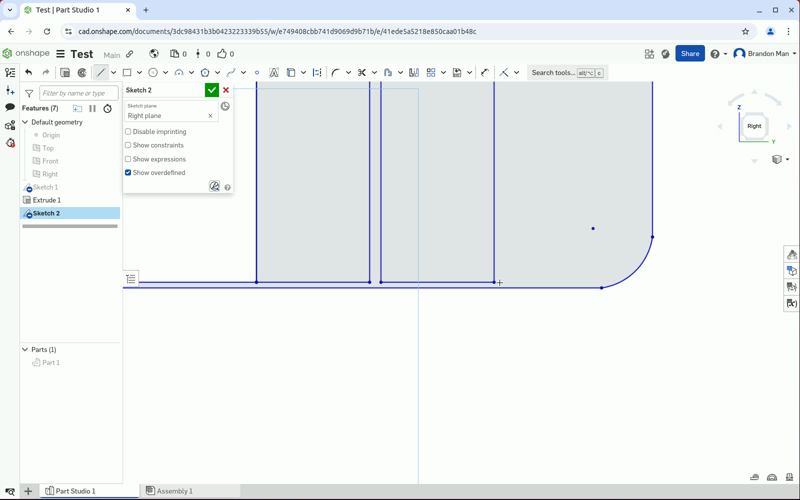
click(499, 282)
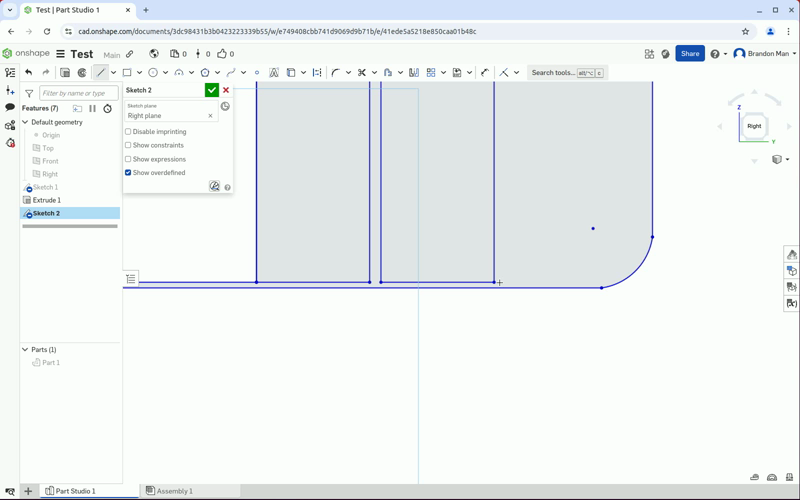
scroll(-6)
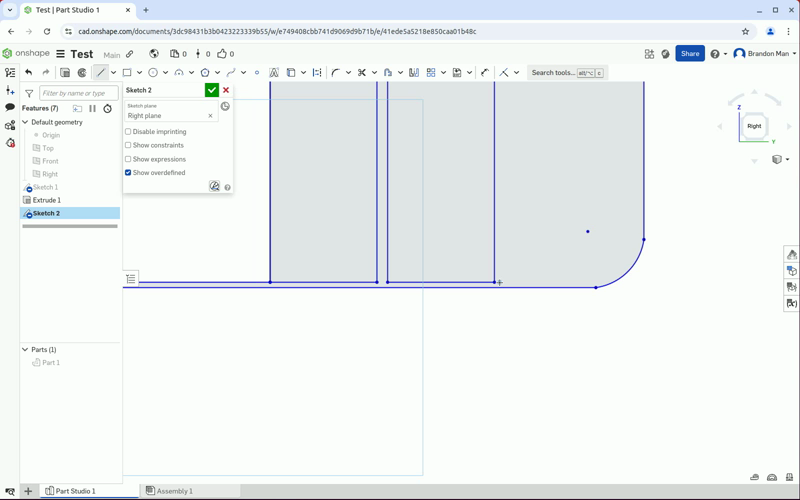
scroll(-6)
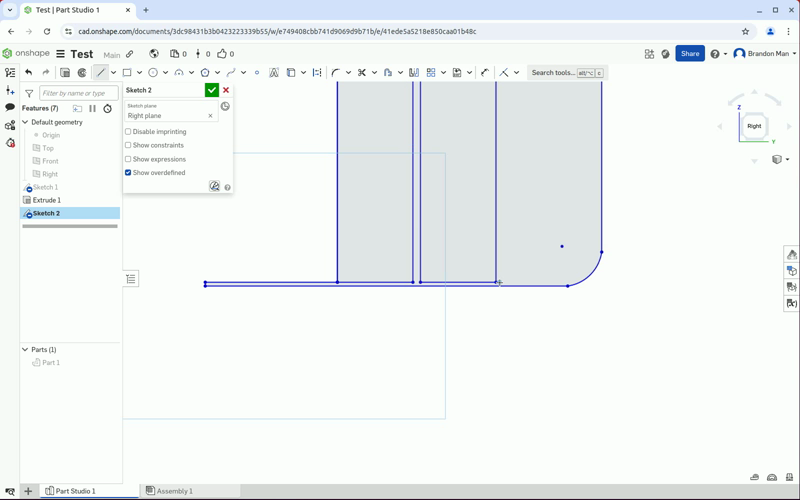
scroll(-6)
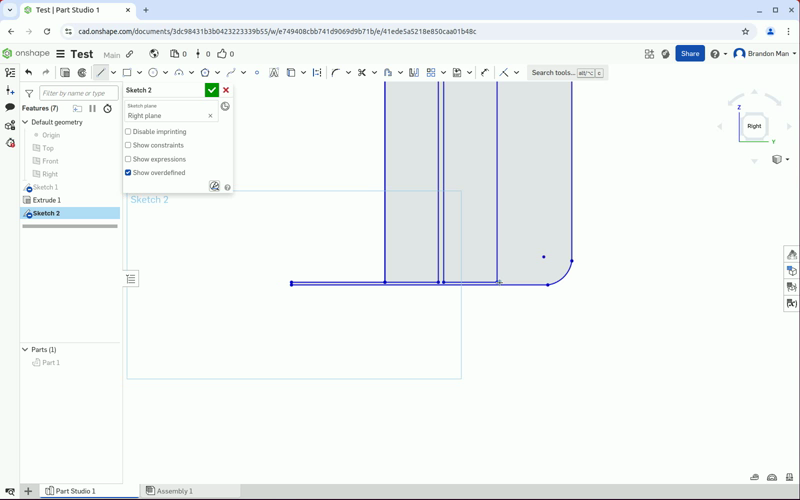
scroll(-6)
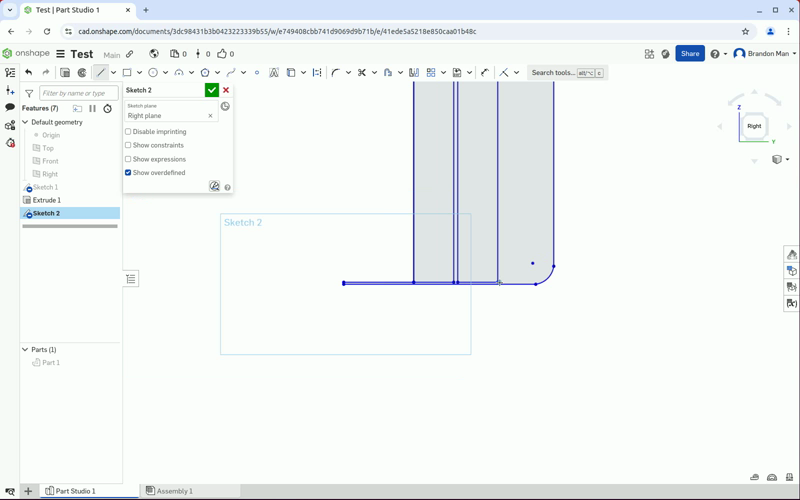
scroll(-6)
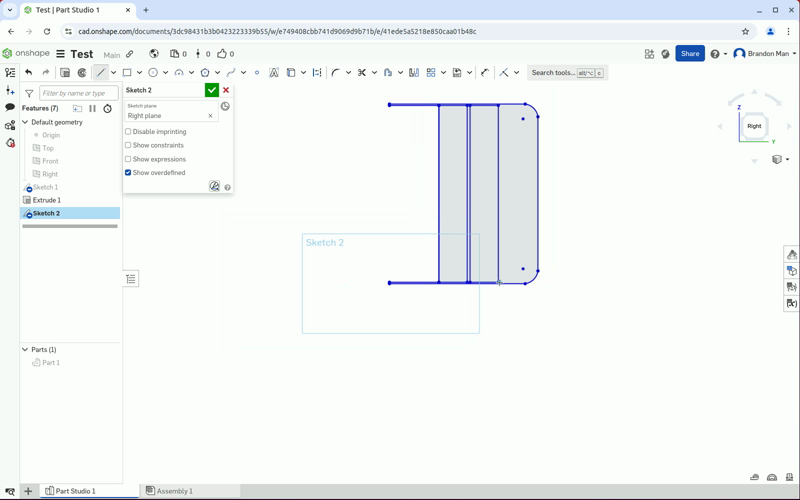
scroll(-6)
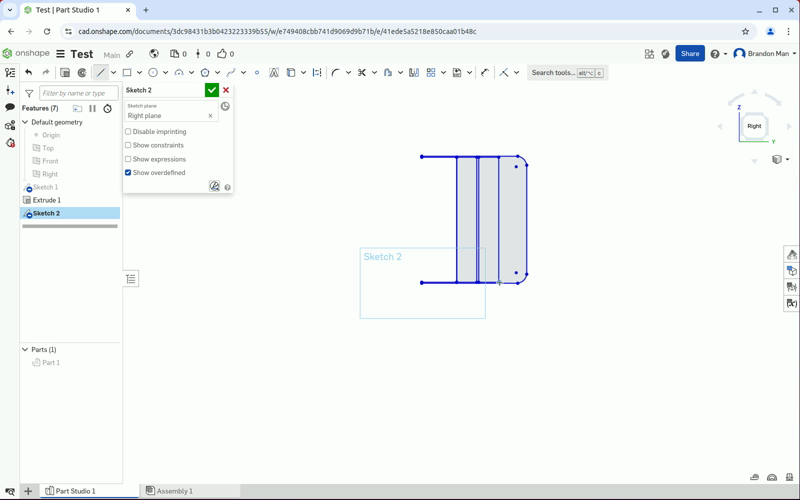
scroll(-6)
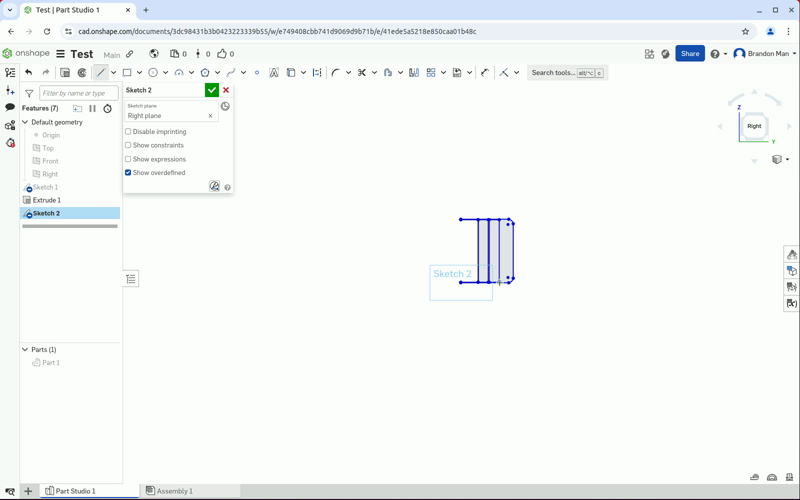
key_up(shift)
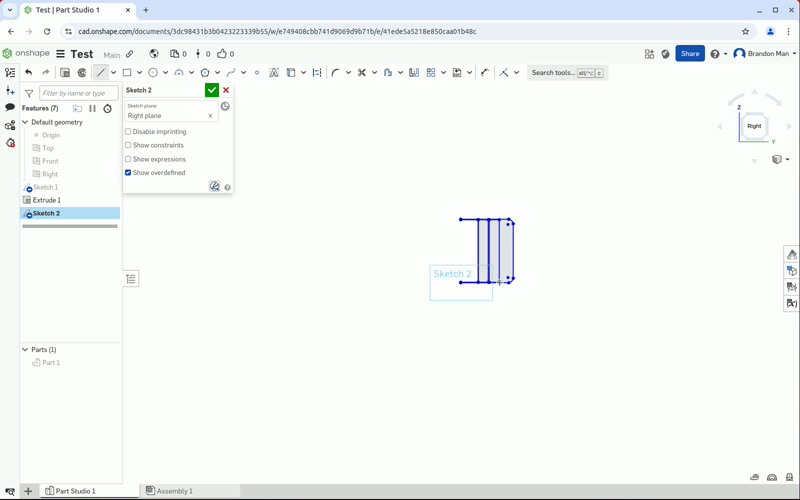
key_down(shift)
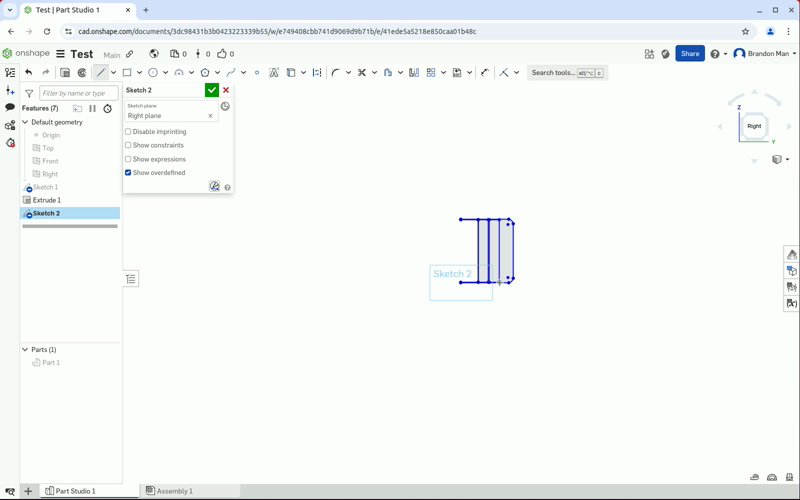
mouse_move(529, 282)
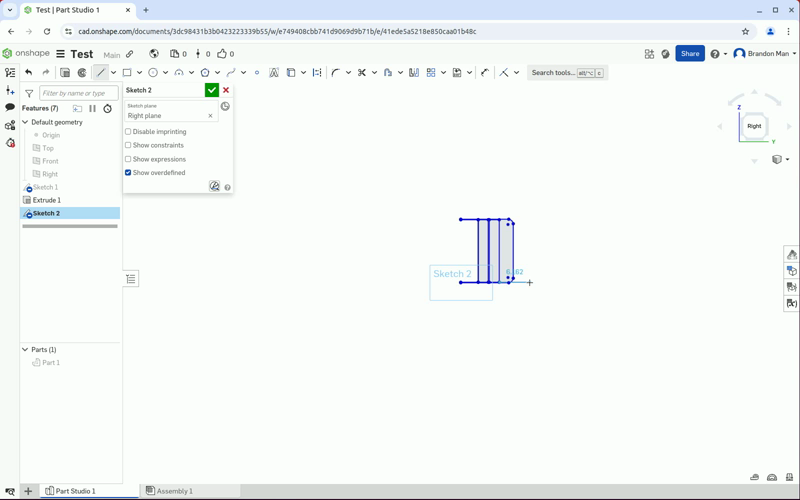
mouse_move(508, 282)
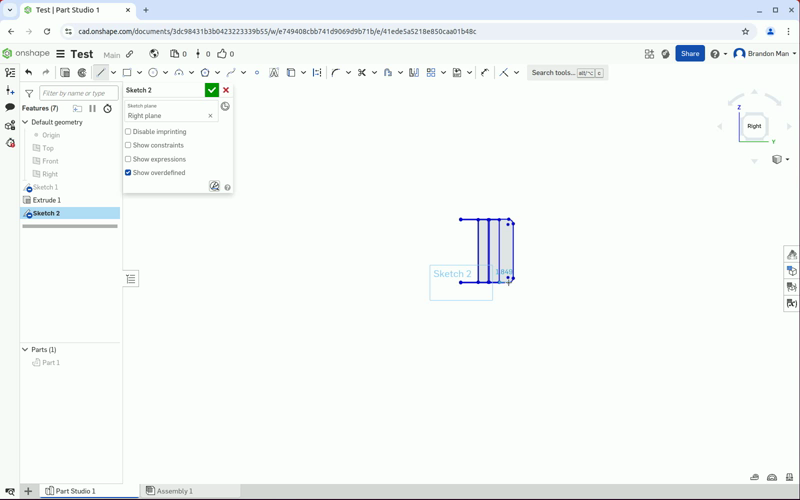
scroll(6)
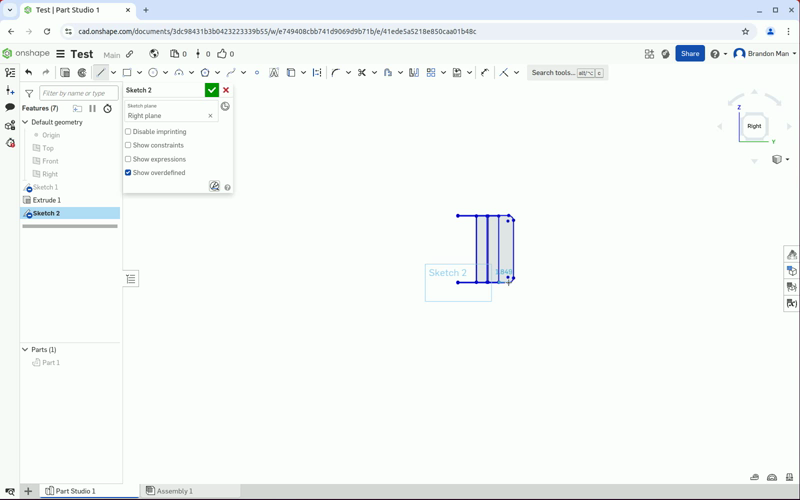
scroll(6)
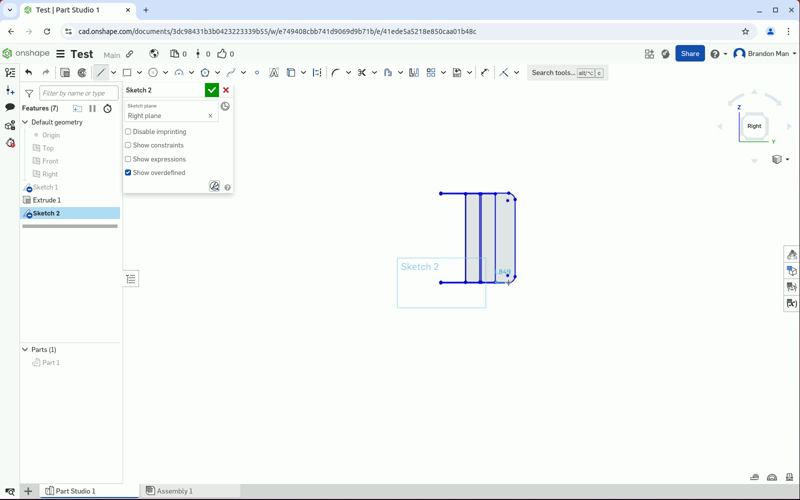
scroll(6)
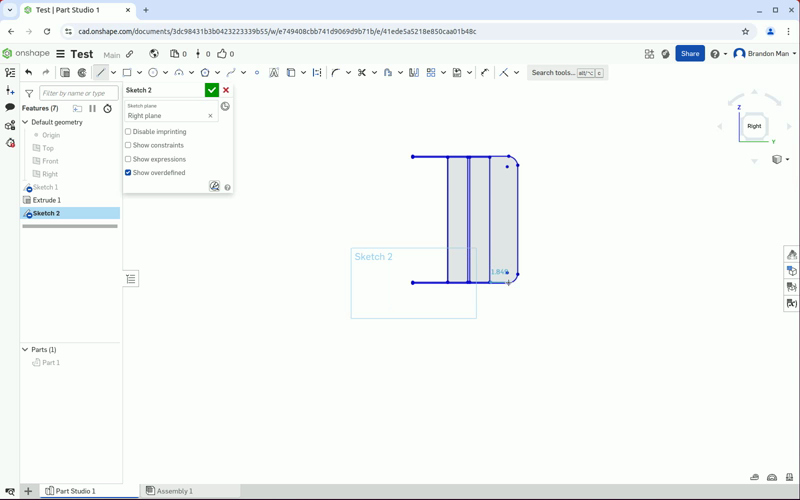
scroll(6)
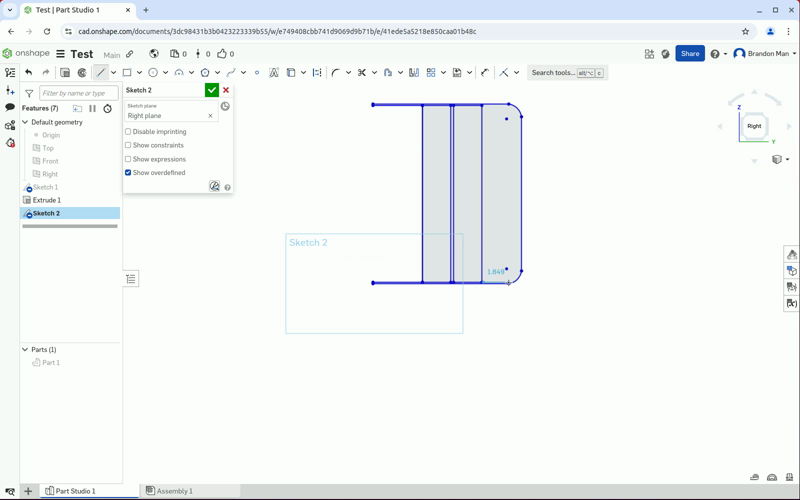
scroll(6)
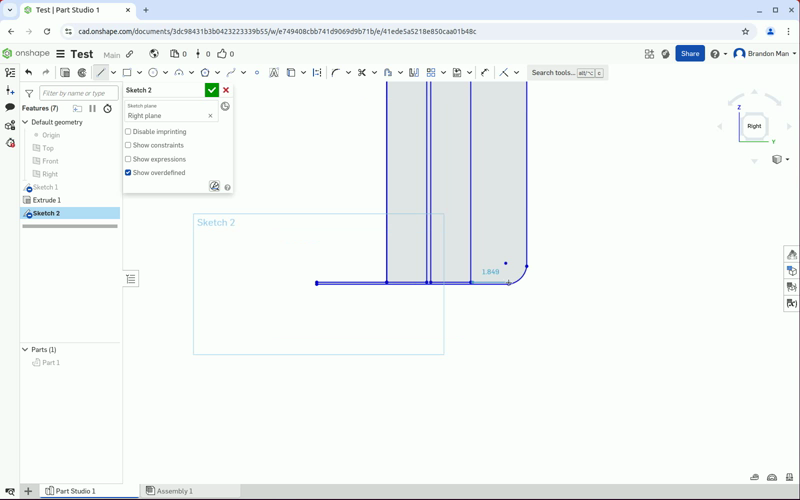
scroll(6)
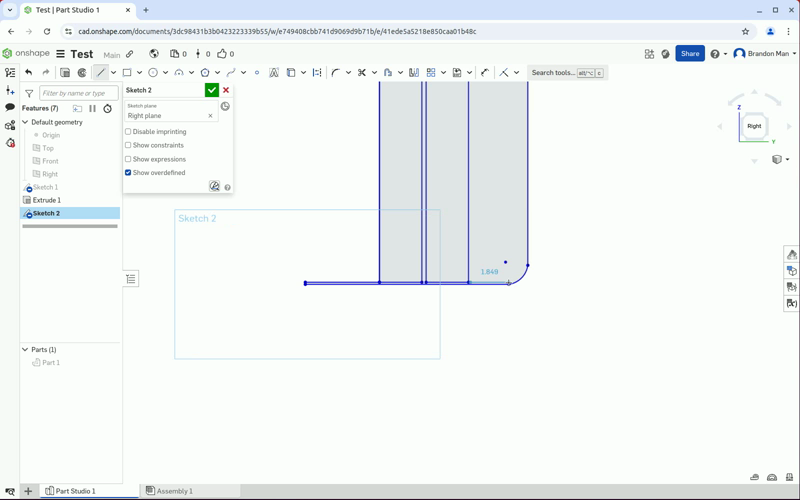
scroll(6)
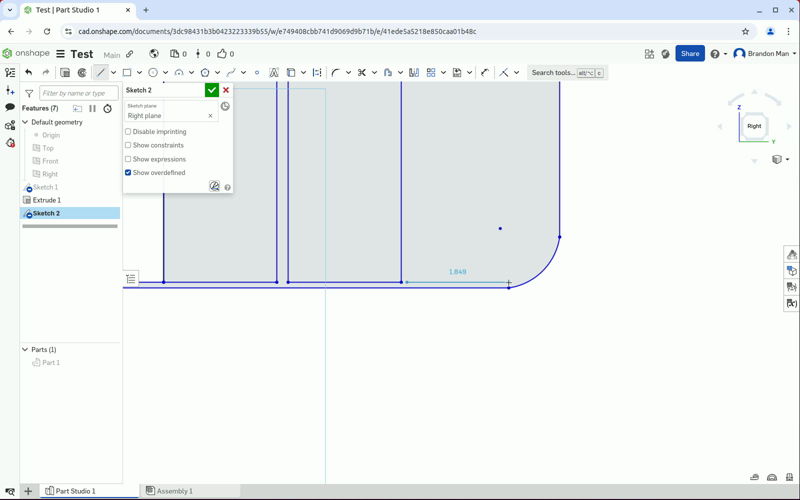
click(508, 282)
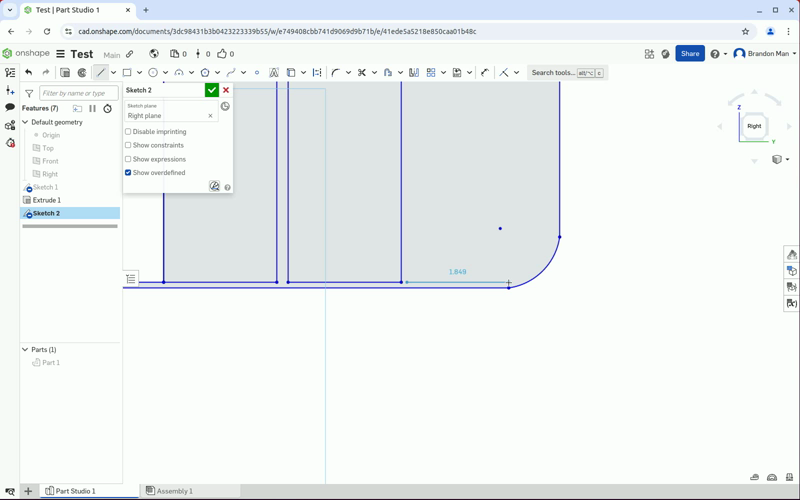
scroll(-6)
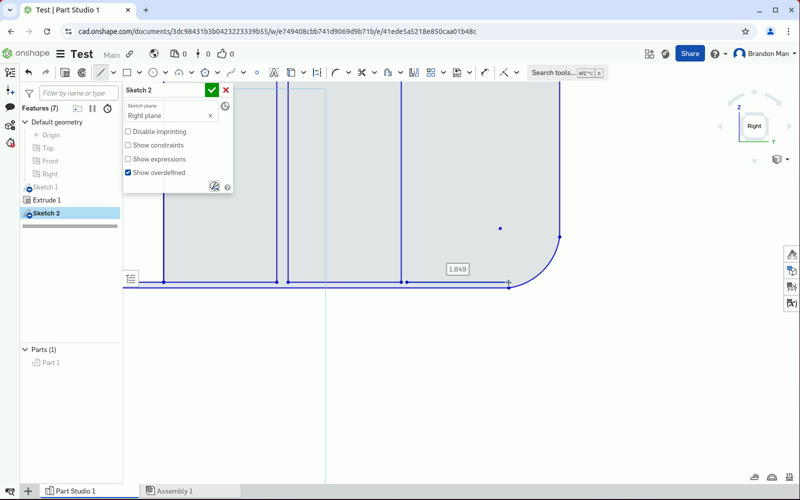
scroll(-6)
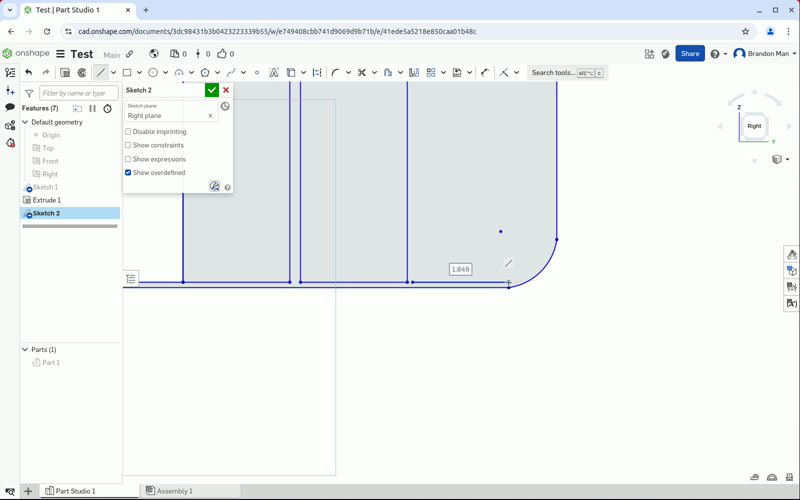
scroll(-6)
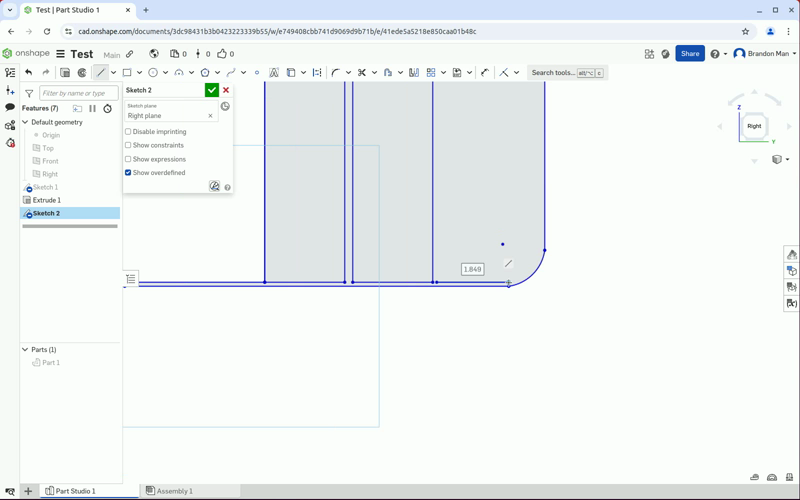
scroll(-6)
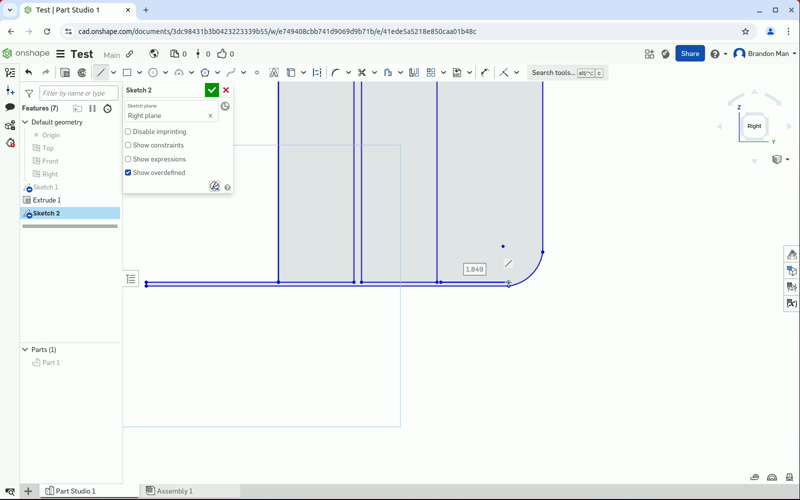
scroll(-6)
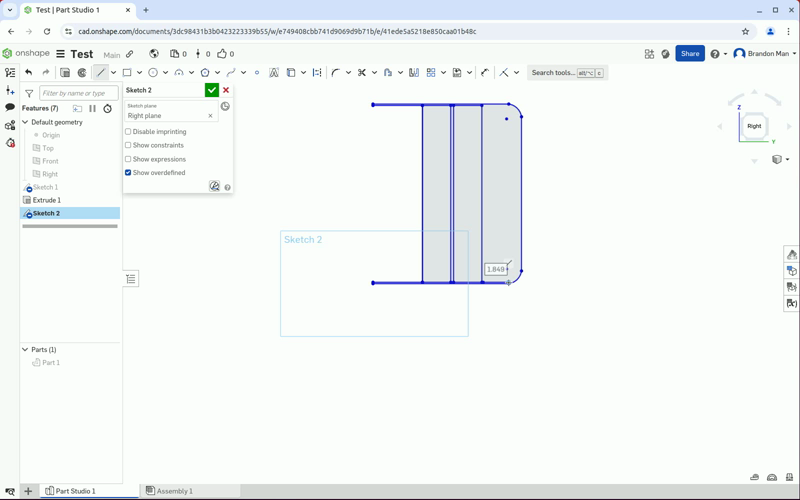
scroll(-6)
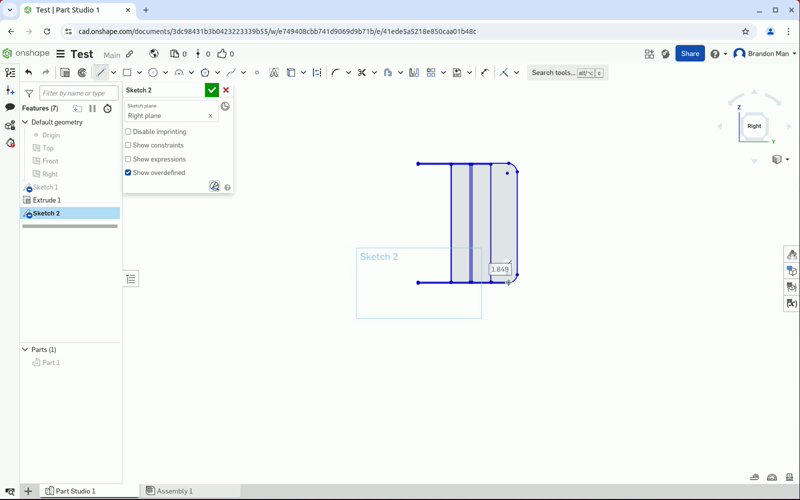
scroll(-6)
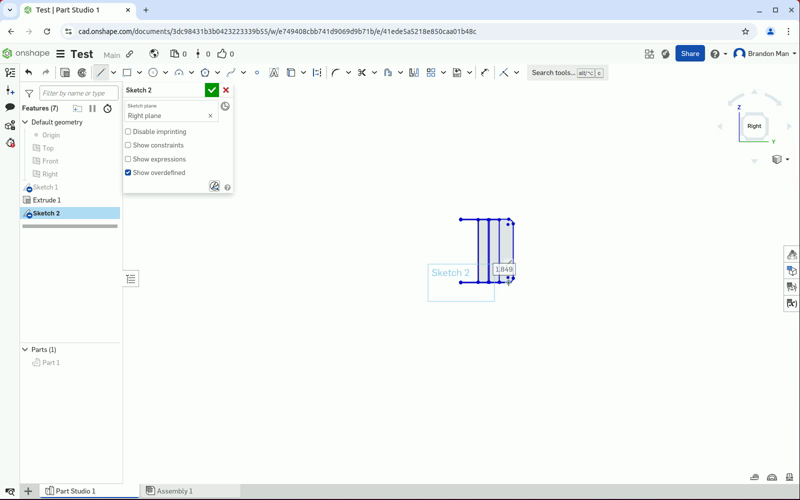
key_up(shift)
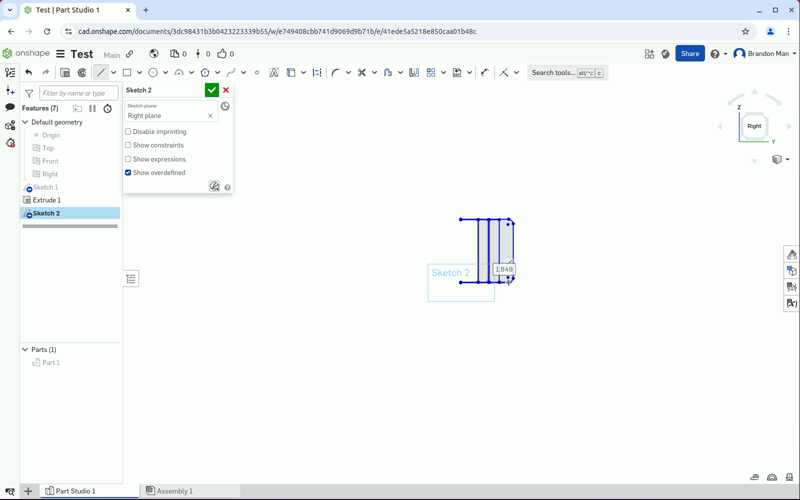
key(esc)
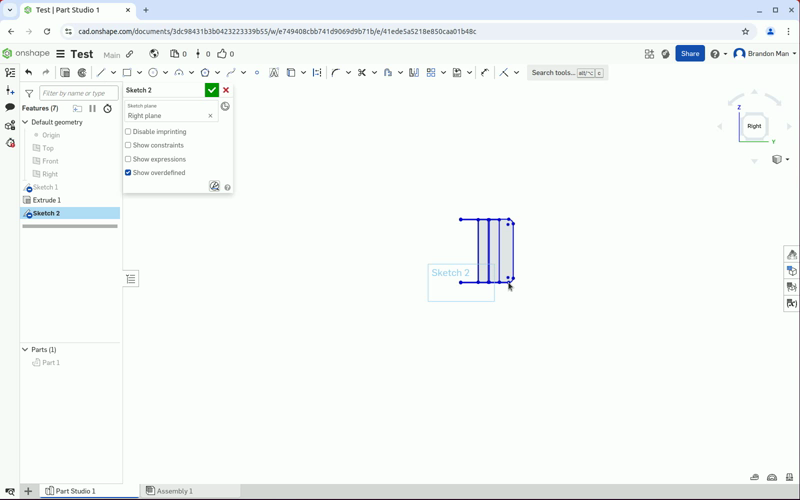
key(a)
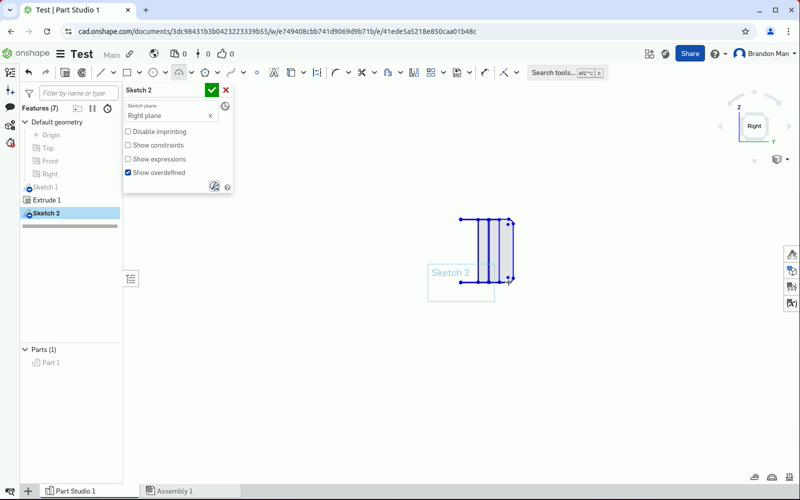
mouse_move(508, 282)
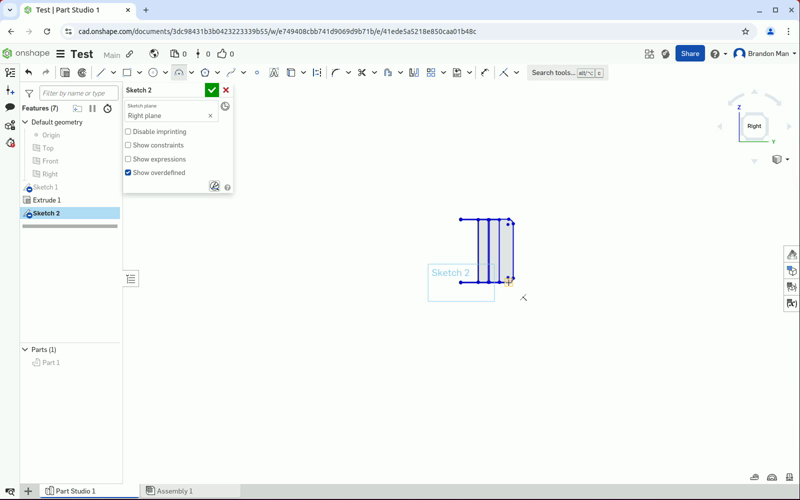
scroll(6)
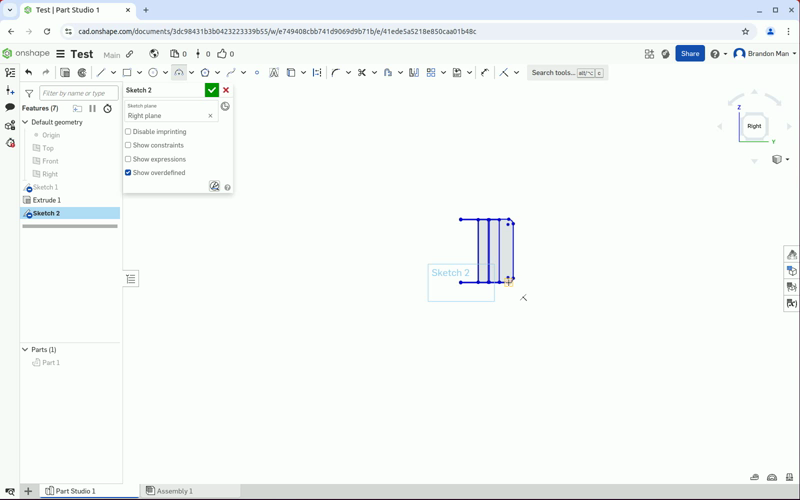
scroll(6)
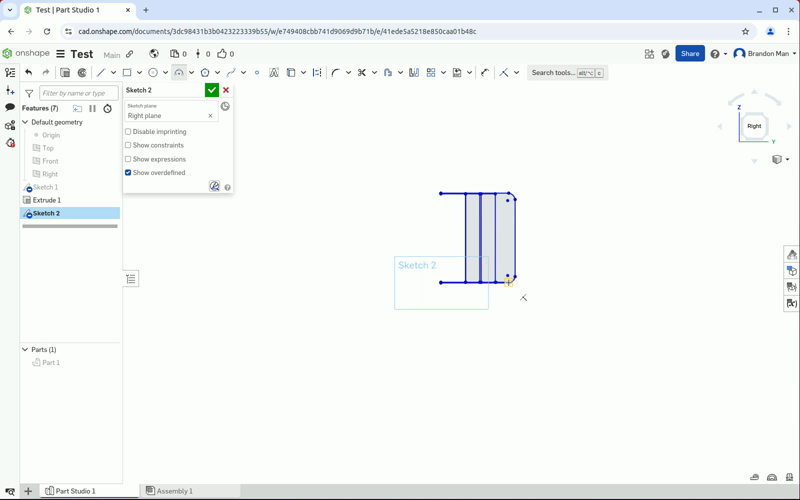
scroll(6)
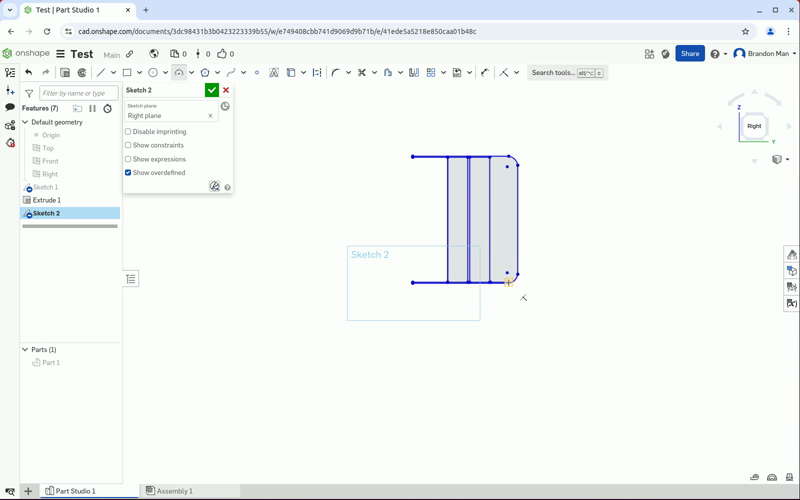
scroll(6)
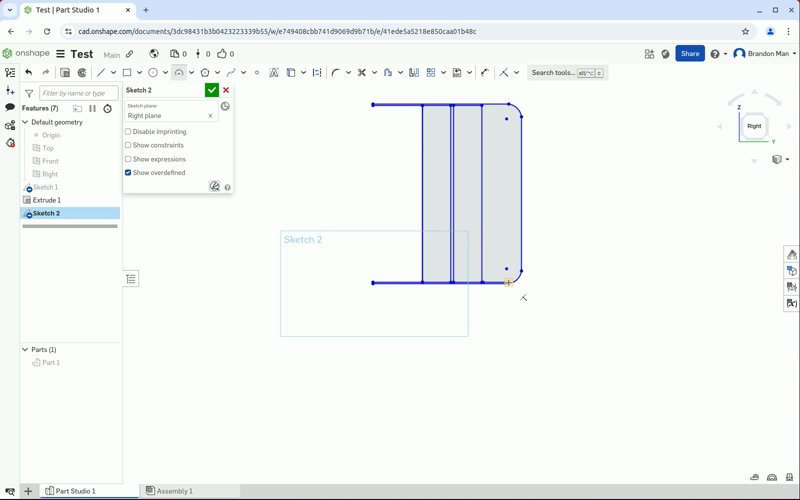
scroll(6)
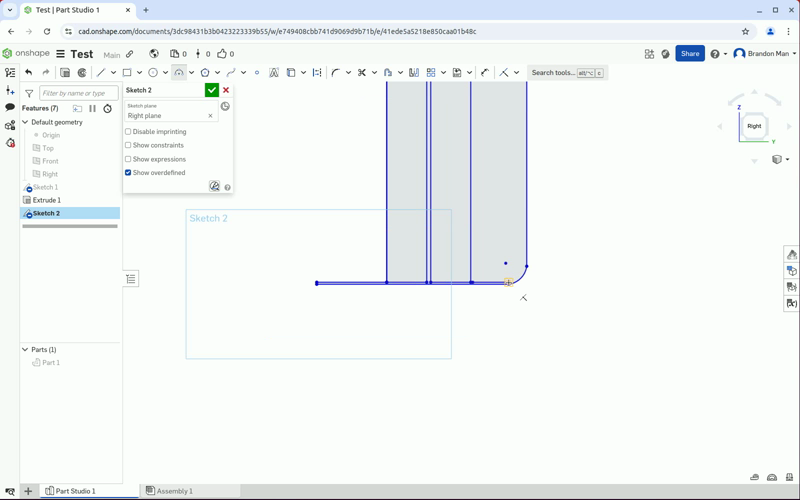
scroll(6)
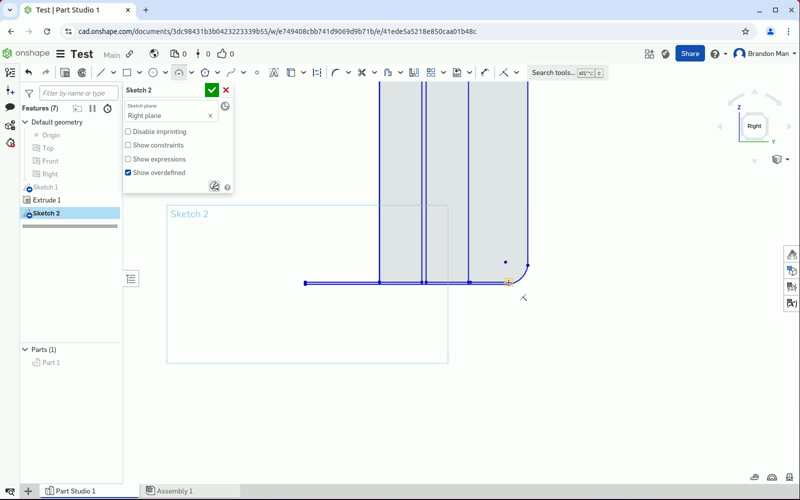
scroll(6)
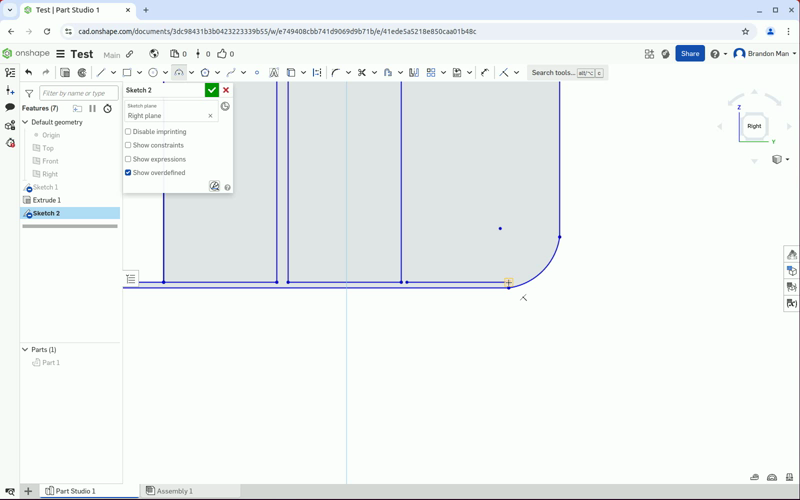
click(508, 282)
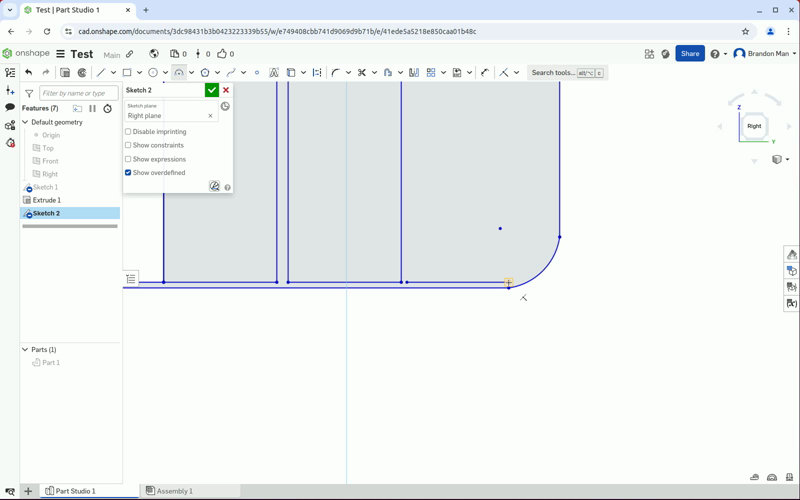
scroll(-6)
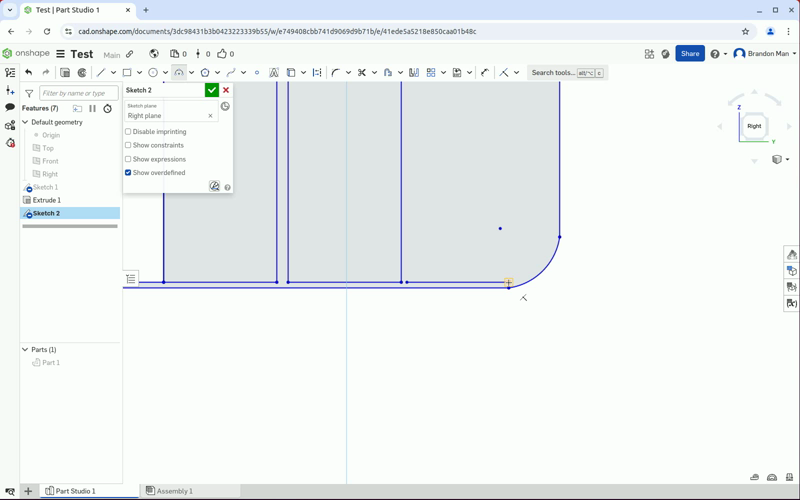
scroll(-6)
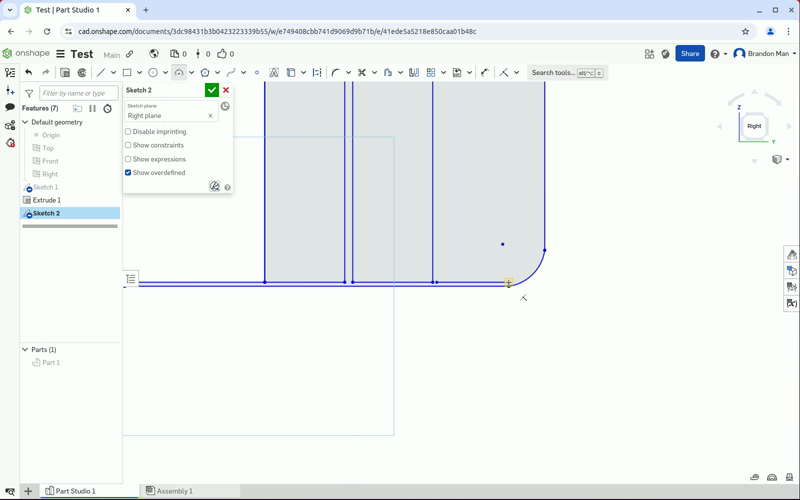
scroll(-6)
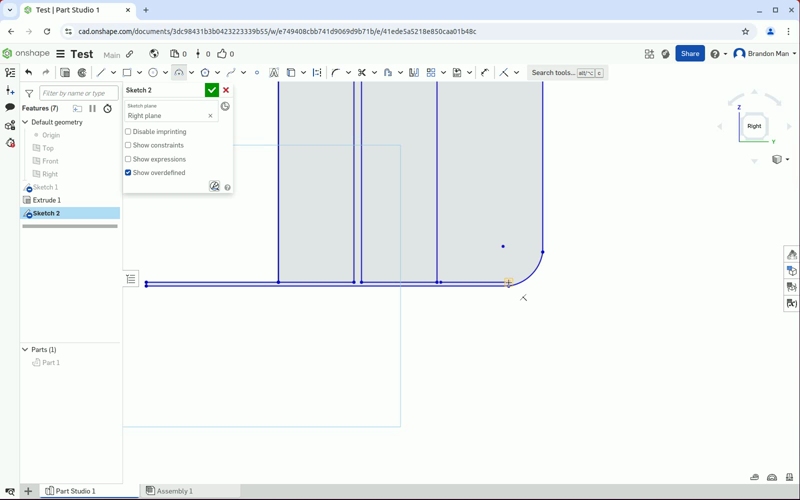
scroll(-6)
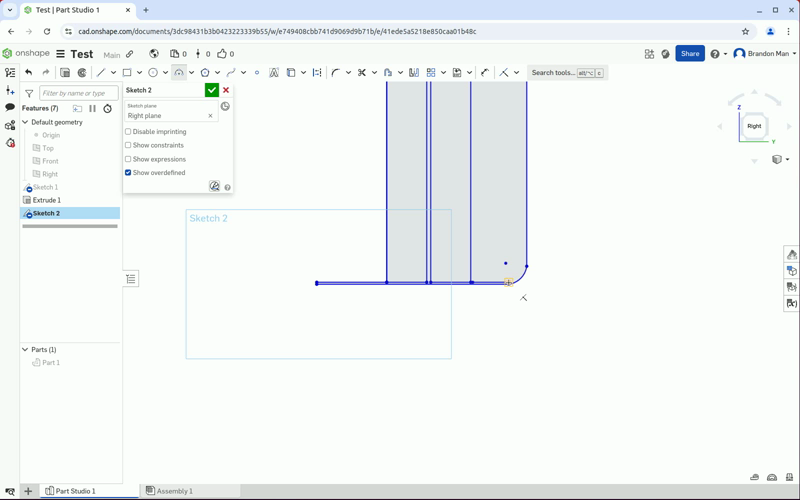
scroll(-6)
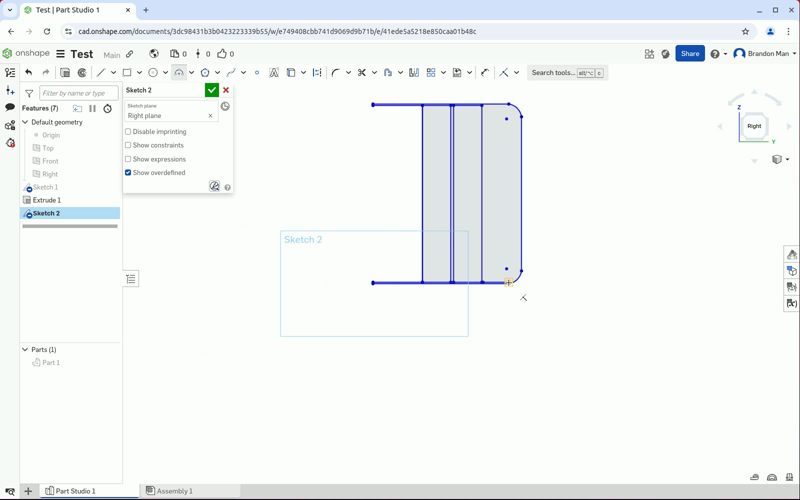
scroll(-6)
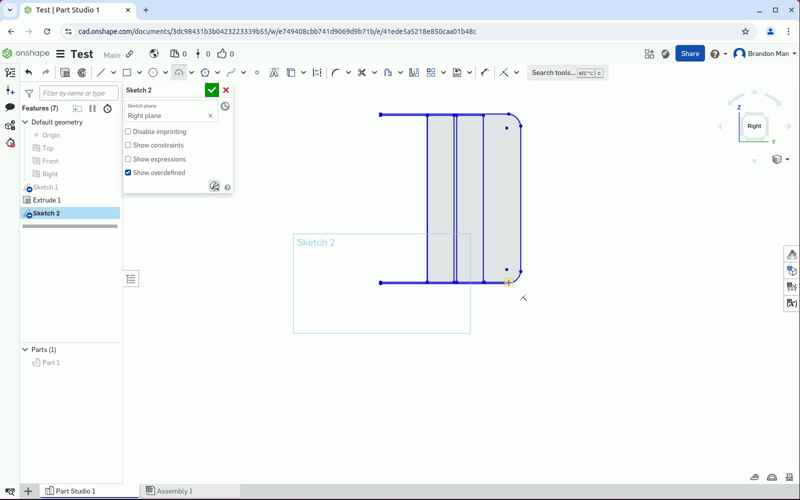
scroll(-6)
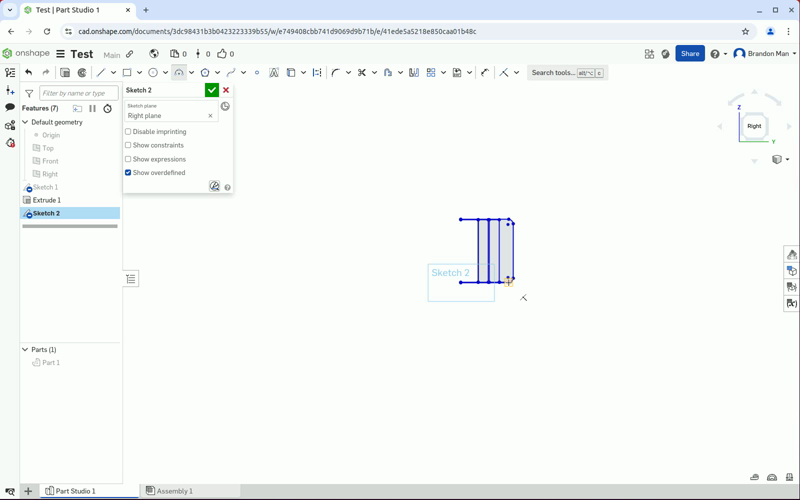
key_down(shift)
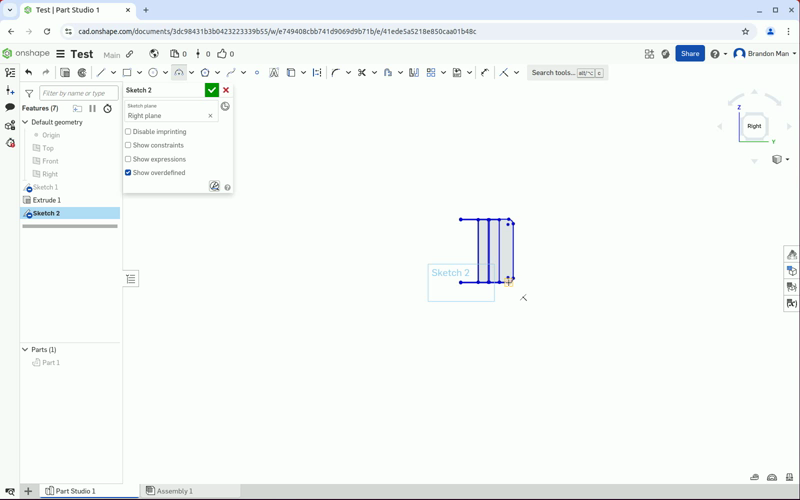
mouse_move(512, 278)
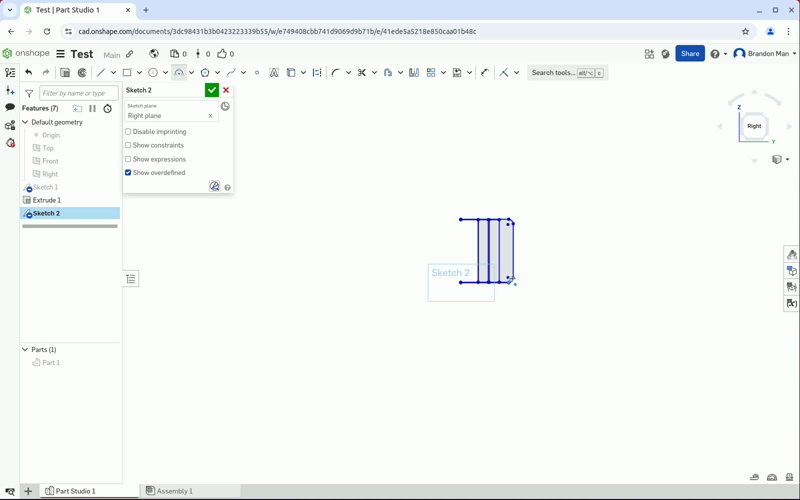
scroll(6)
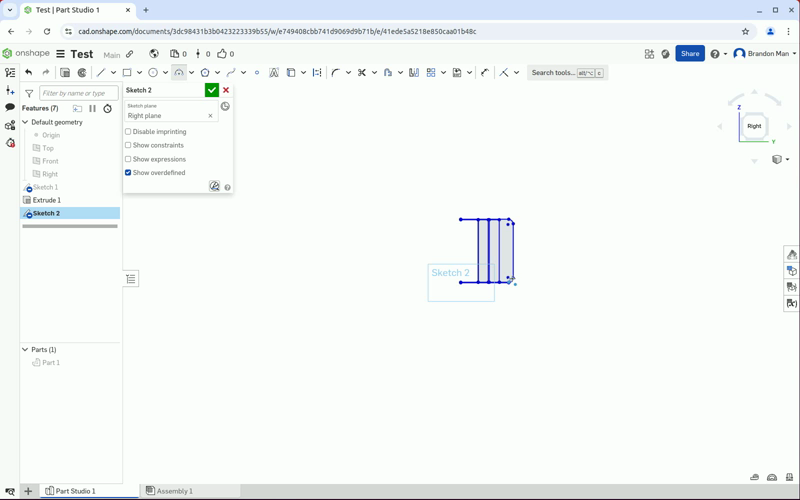
scroll(6)
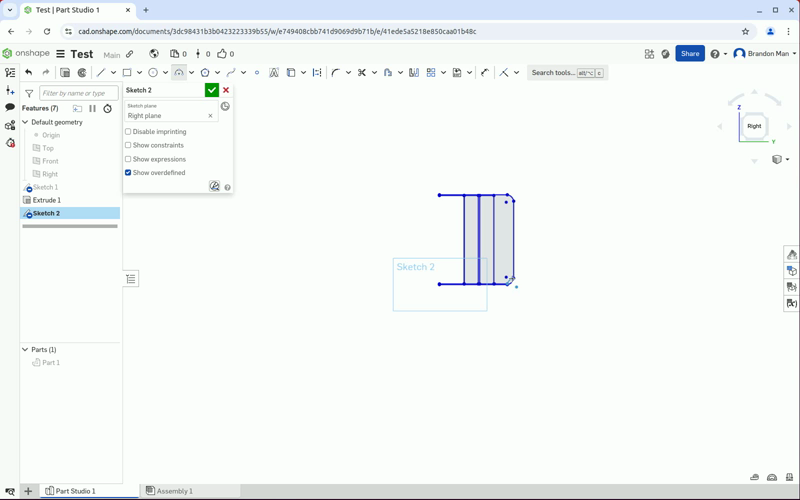
scroll(6)
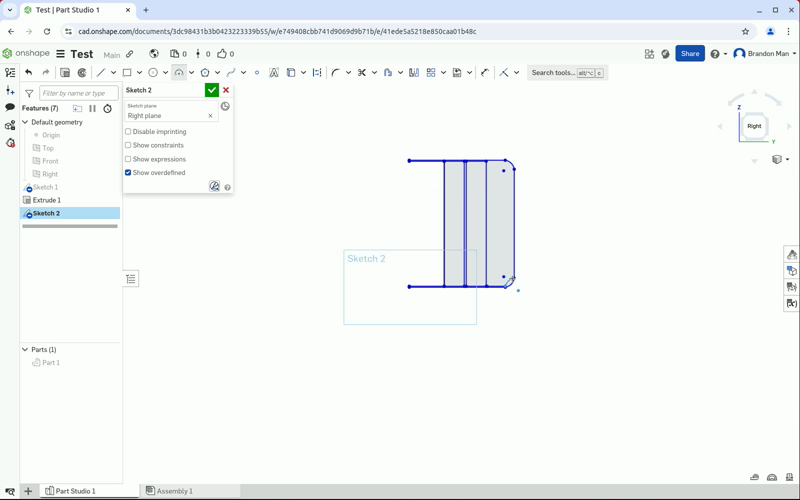
scroll(6)
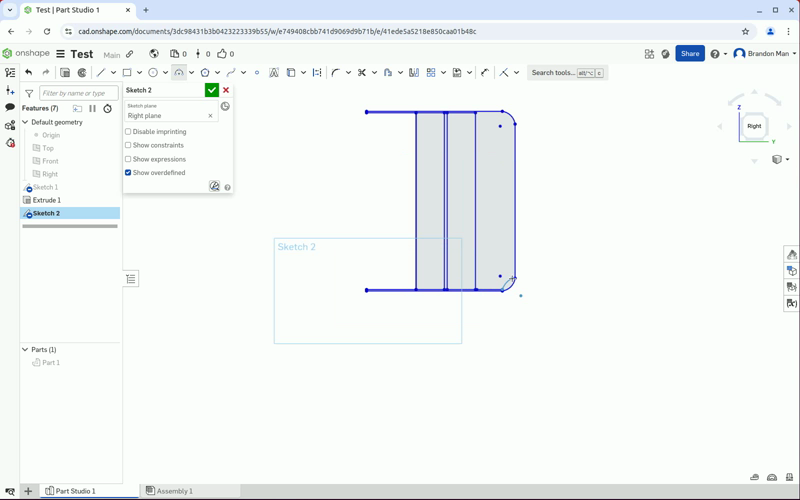
scroll(6)
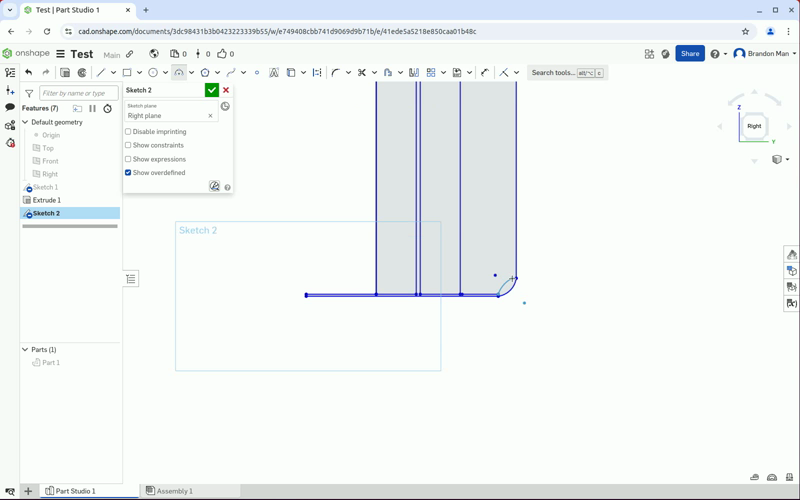
scroll(6)
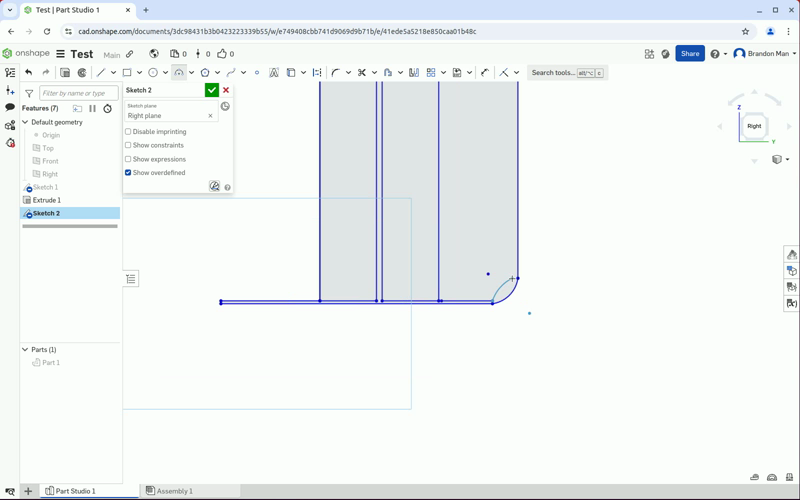
scroll(6)
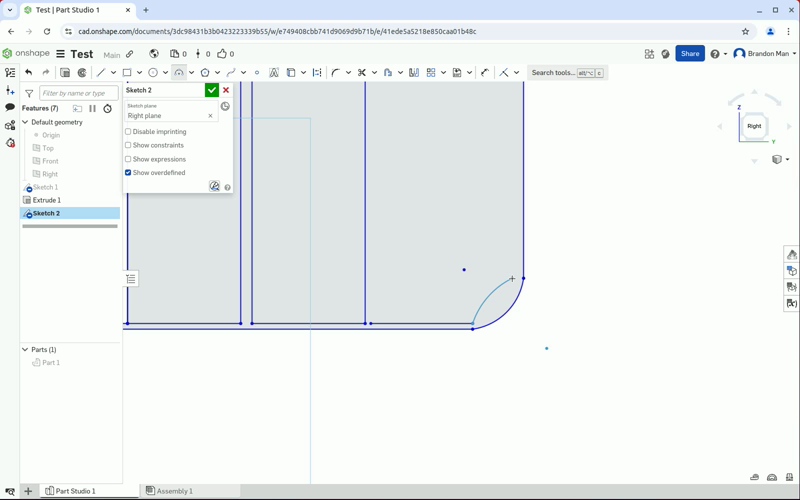
click(512, 278)
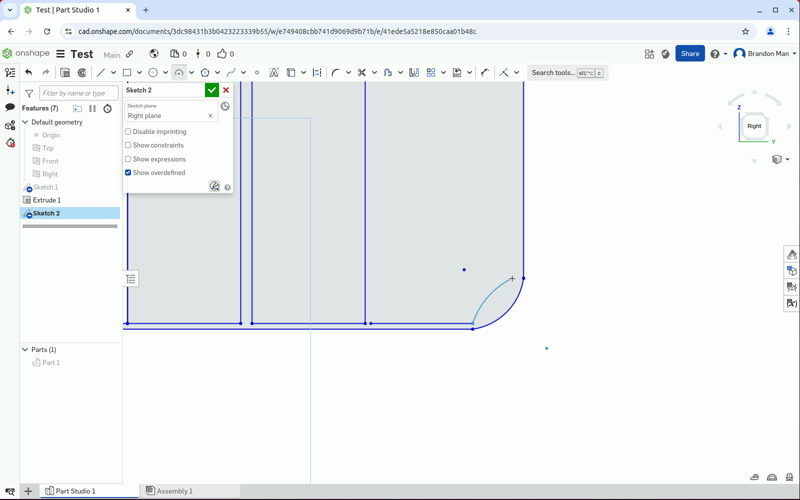
scroll(-6)
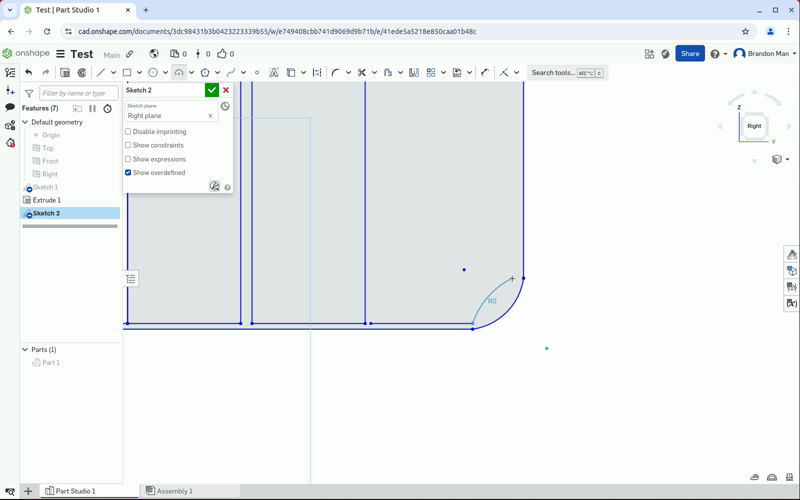
scroll(-6)
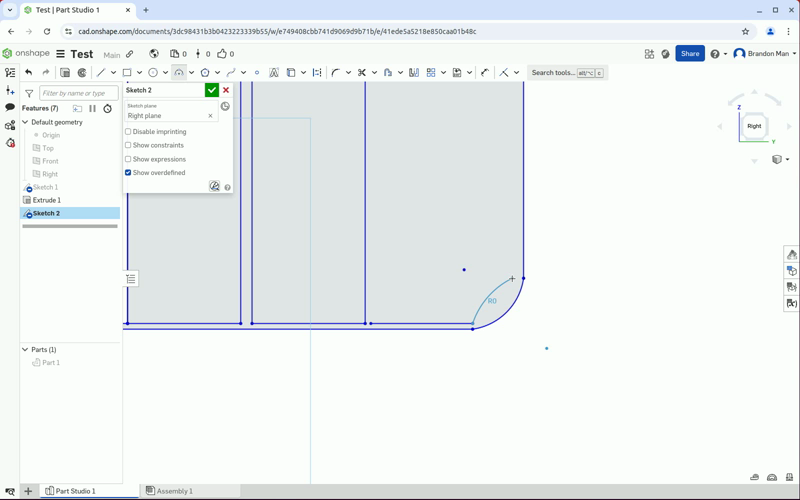
scroll(-6)
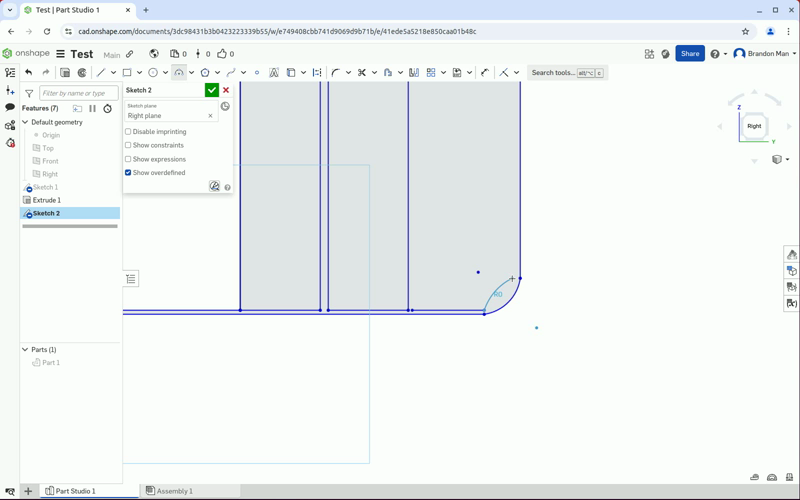
scroll(-6)
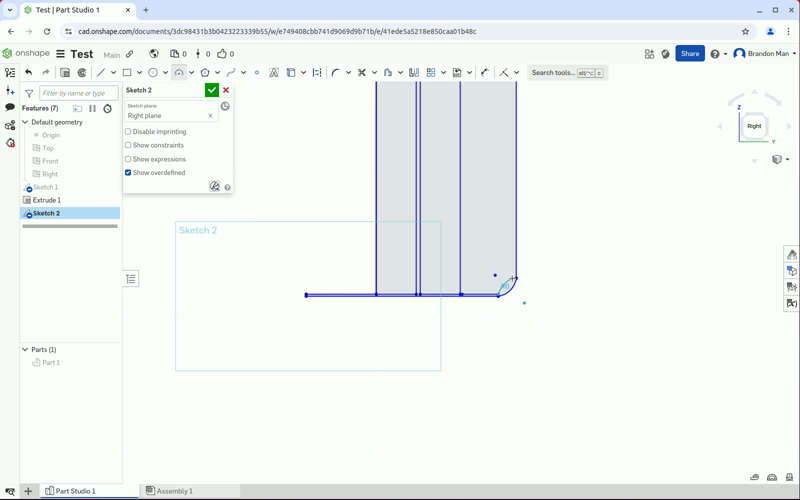
scroll(-6)
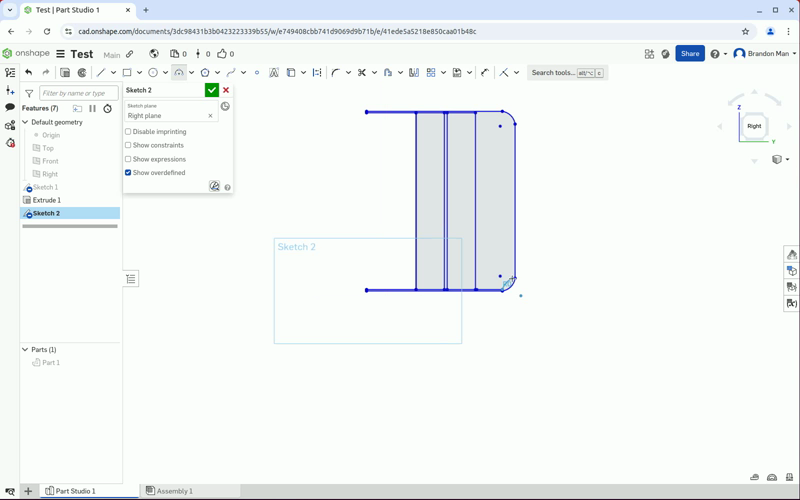
scroll(-6)
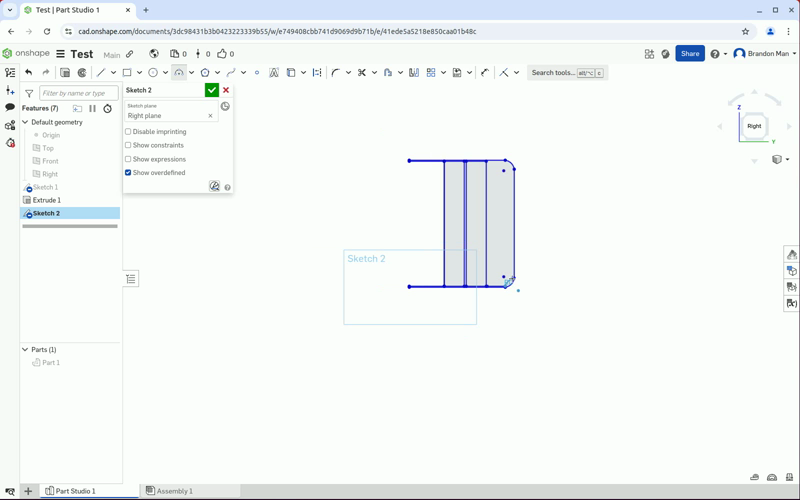
scroll(-6)
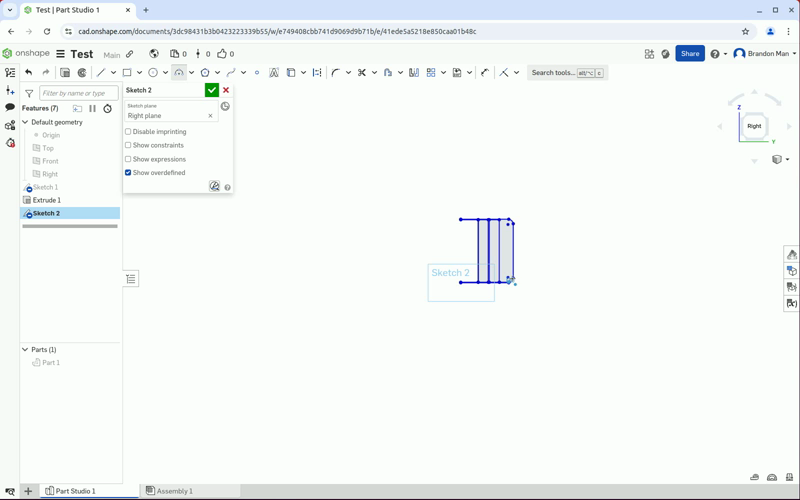
mouse_move(511, 281)
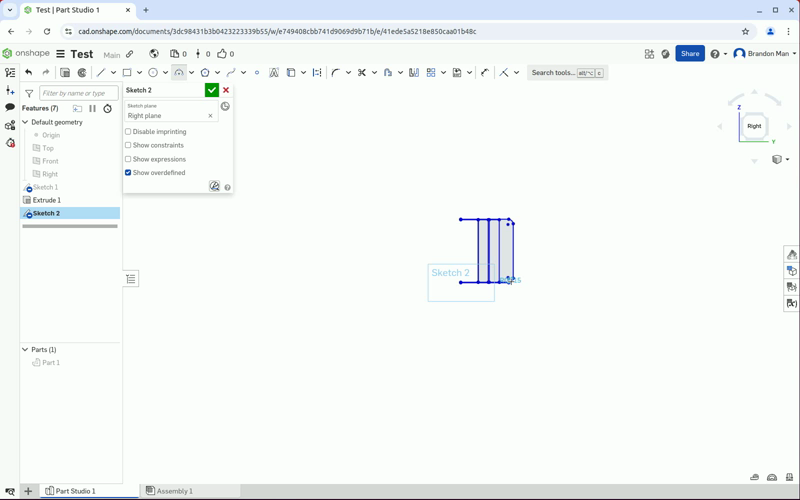
scroll(6)
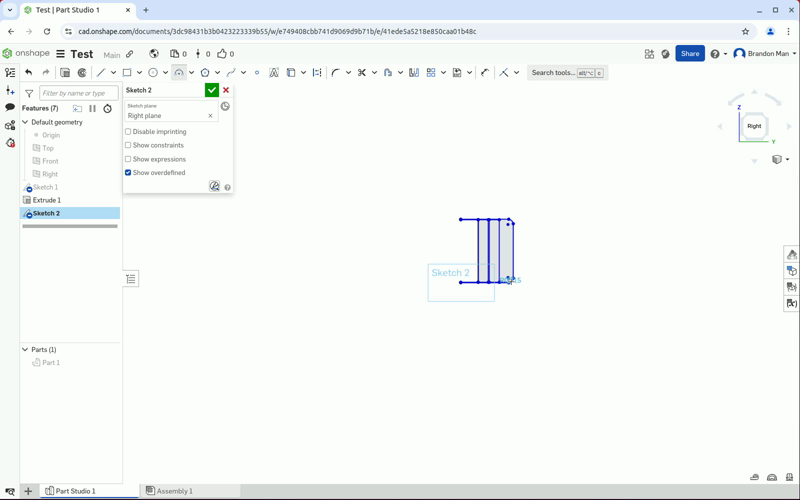
scroll(6)
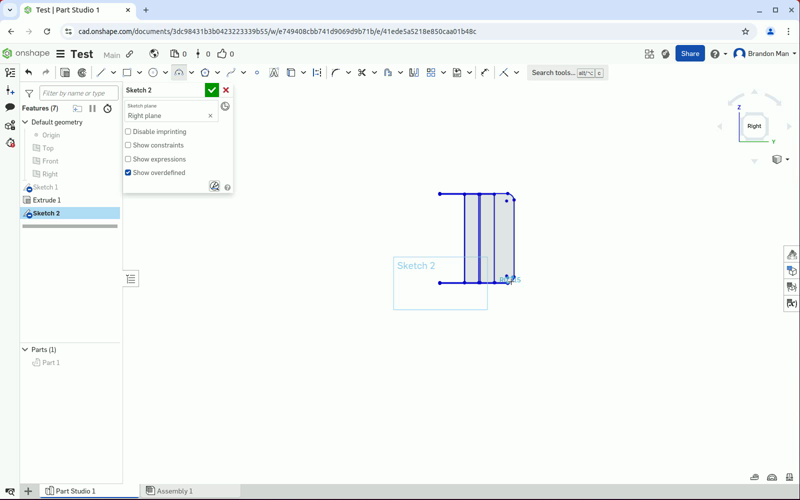
scroll(6)
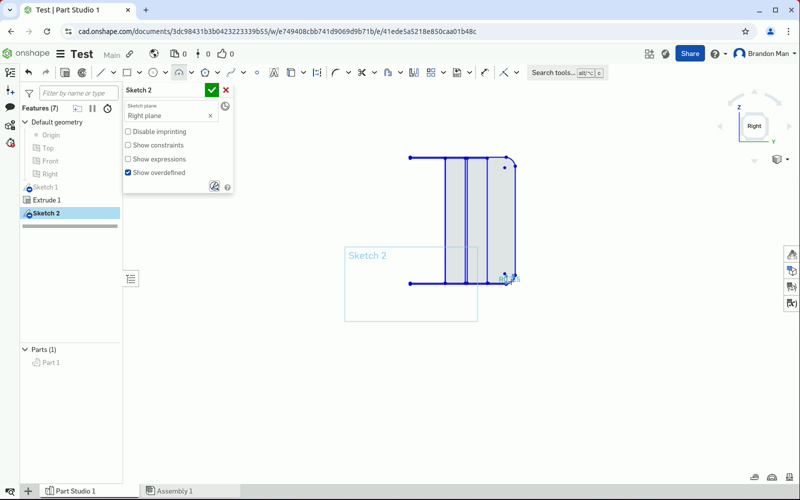
scroll(6)
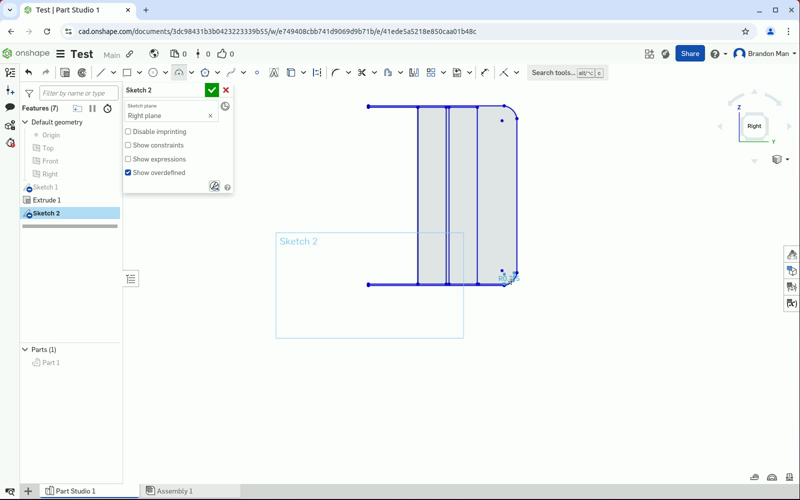
scroll(6)
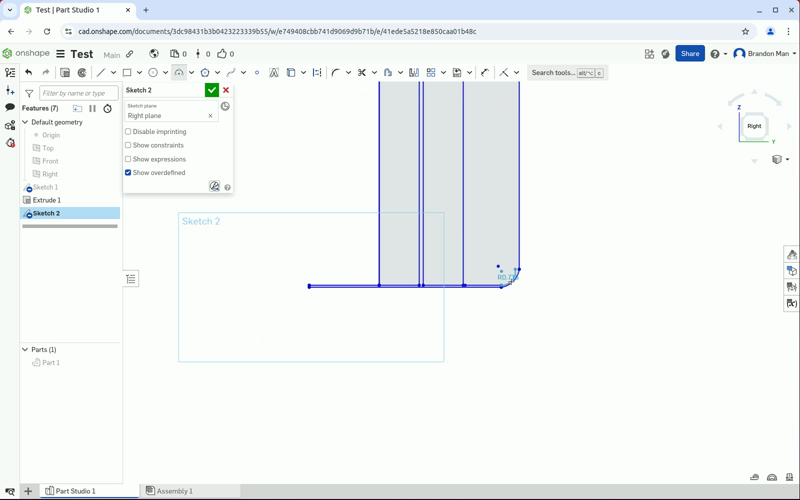
scroll(6)
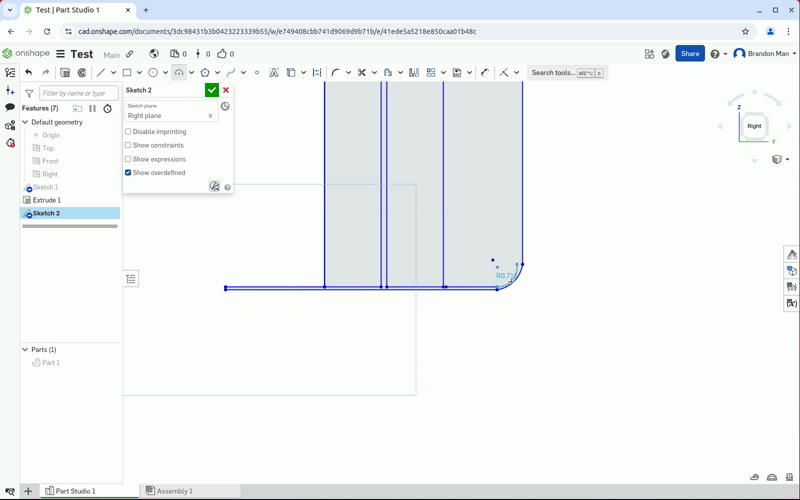
scroll(6)
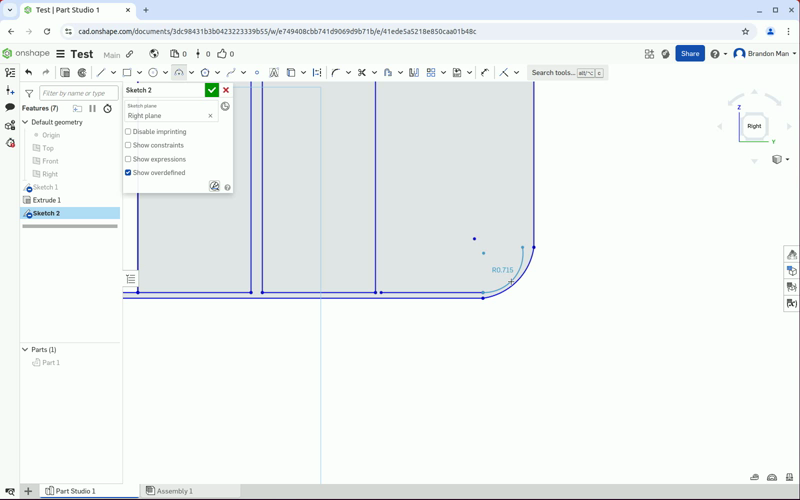
click(511, 281)
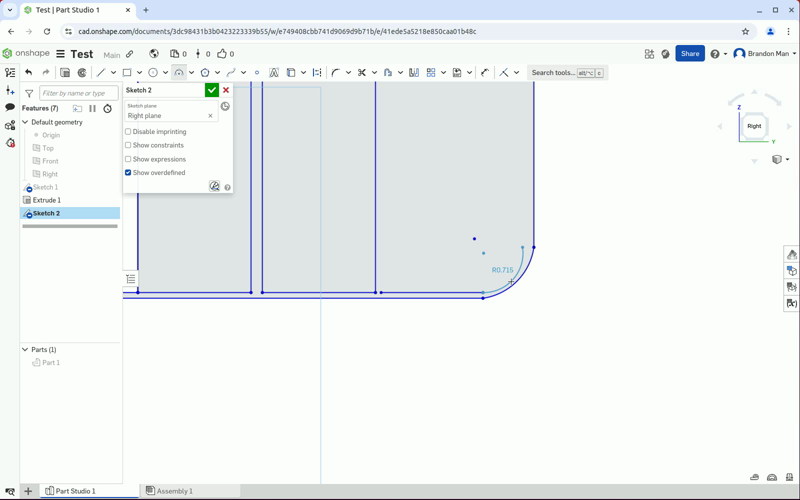
scroll(-6)
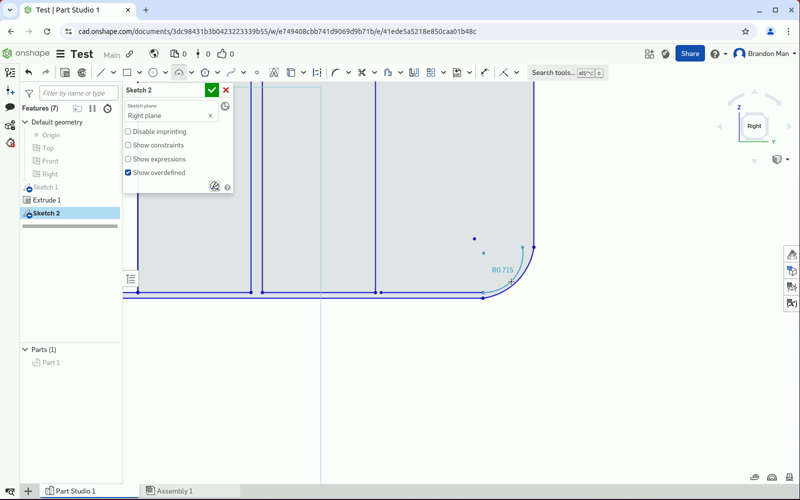
scroll(-6)
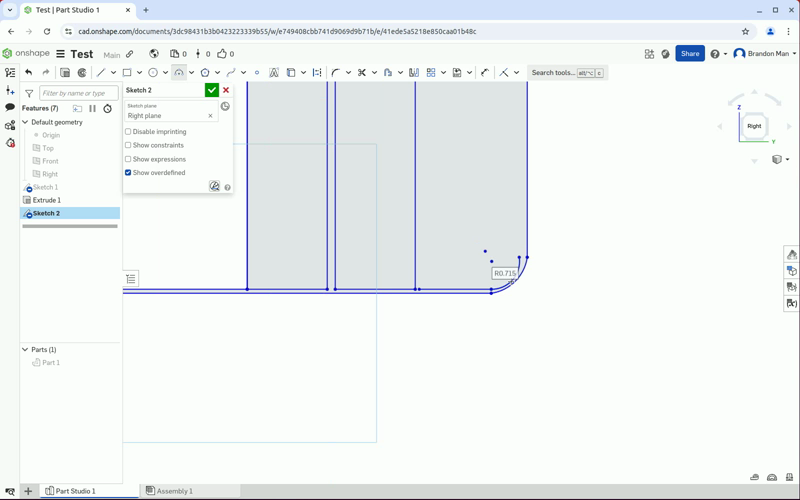
scroll(-6)
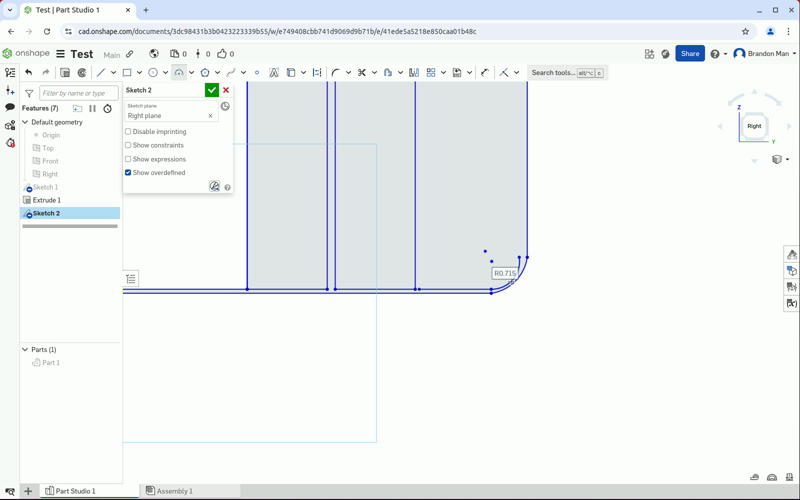
scroll(-6)
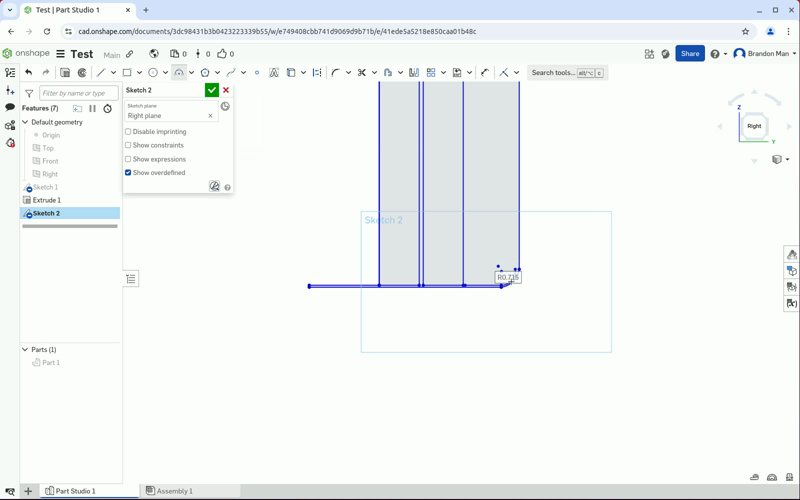
scroll(-6)
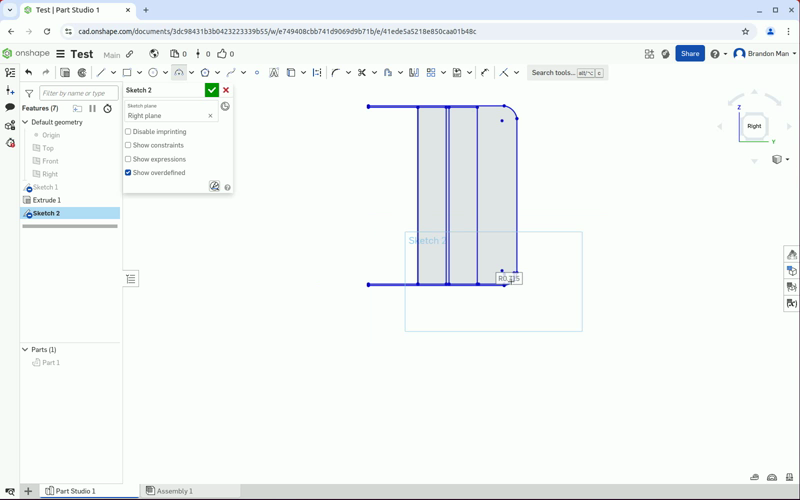
scroll(-6)
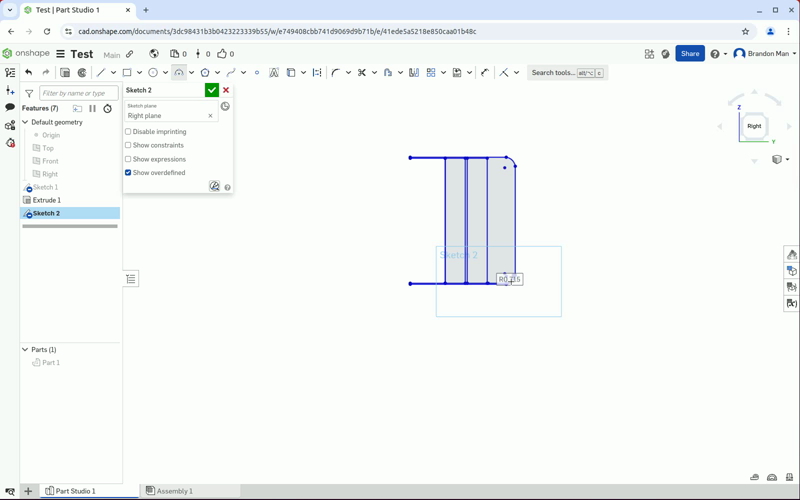
scroll(-6)
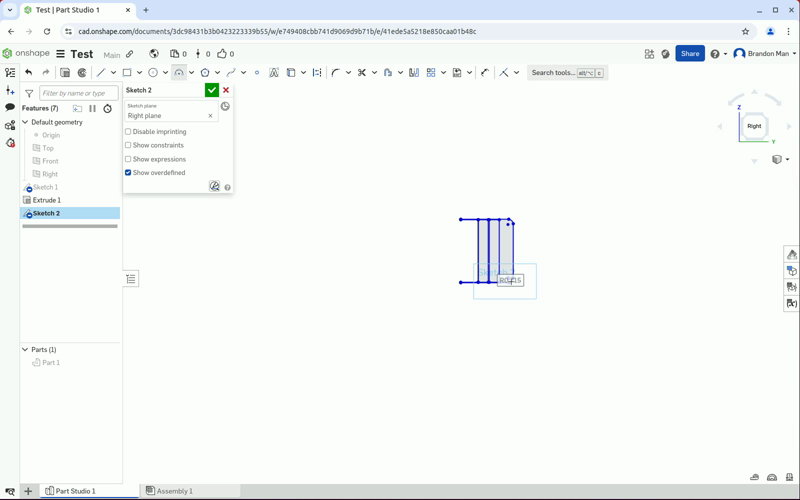
key_up(shift)
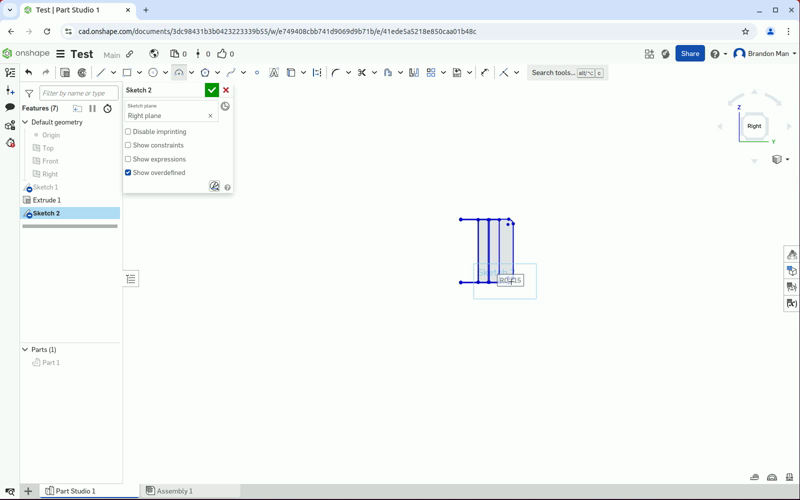
key(esc)
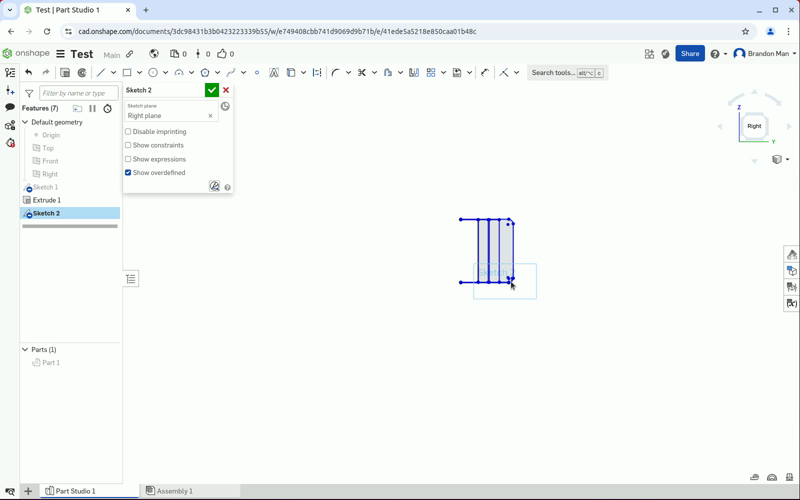
key(l)
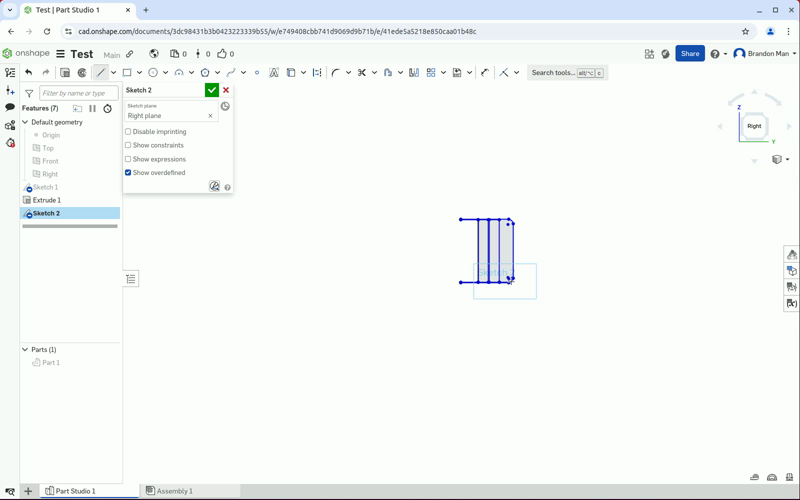
mouse_move(512, 278)
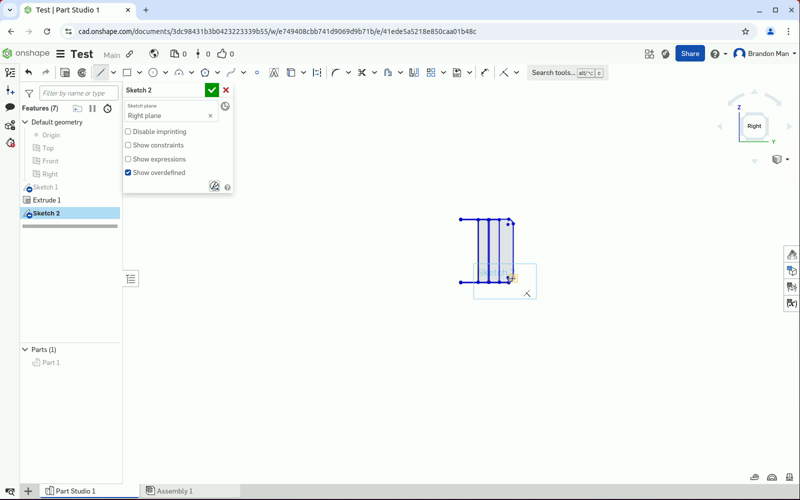
scroll(6)
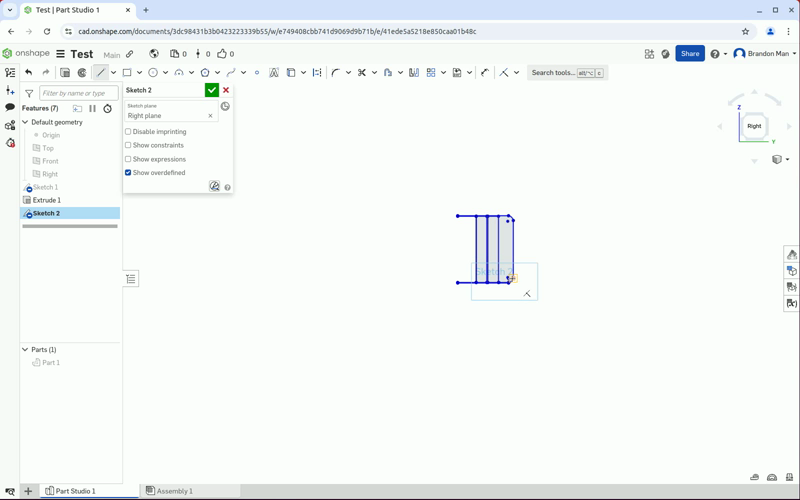
scroll(6)
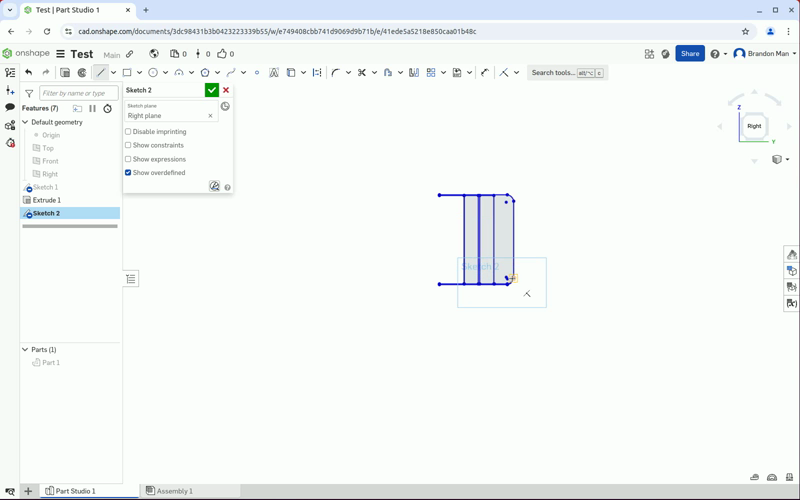
scroll(6)
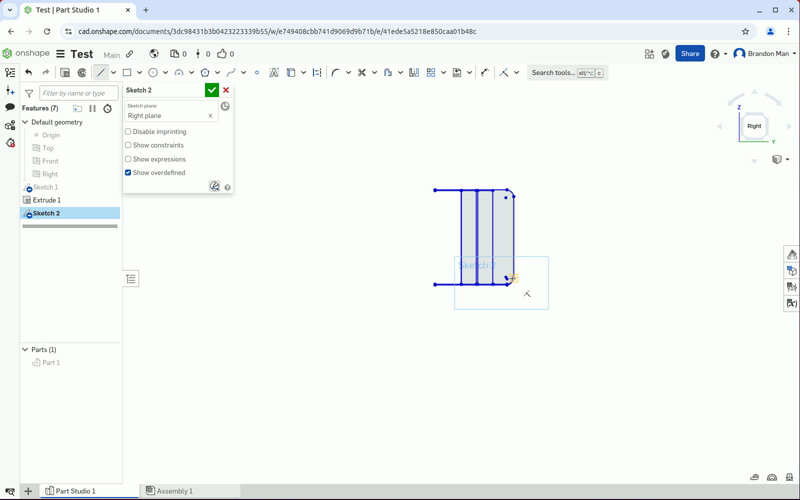
scroll(6)
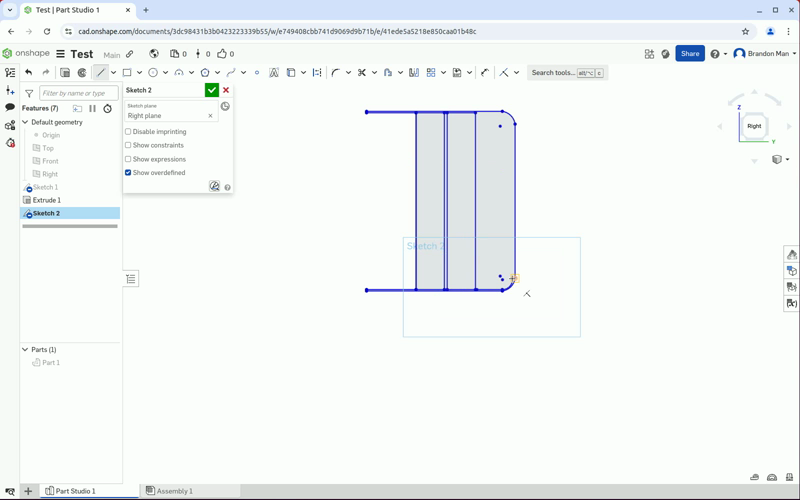
scroll(6)
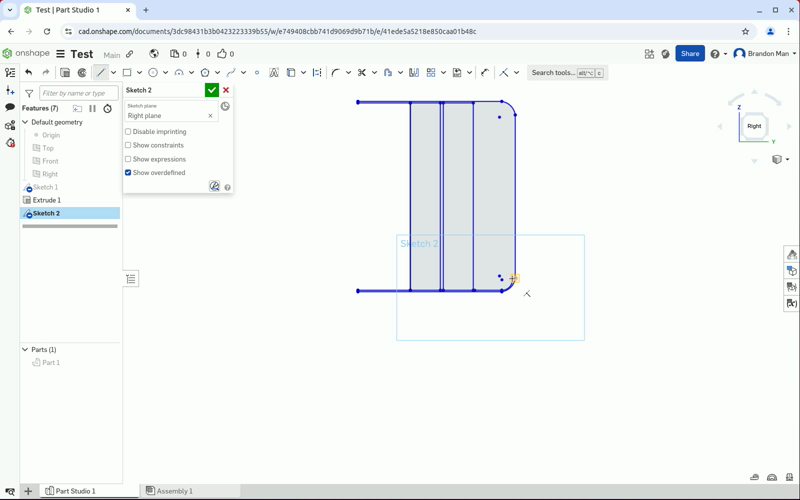
scroll(6)
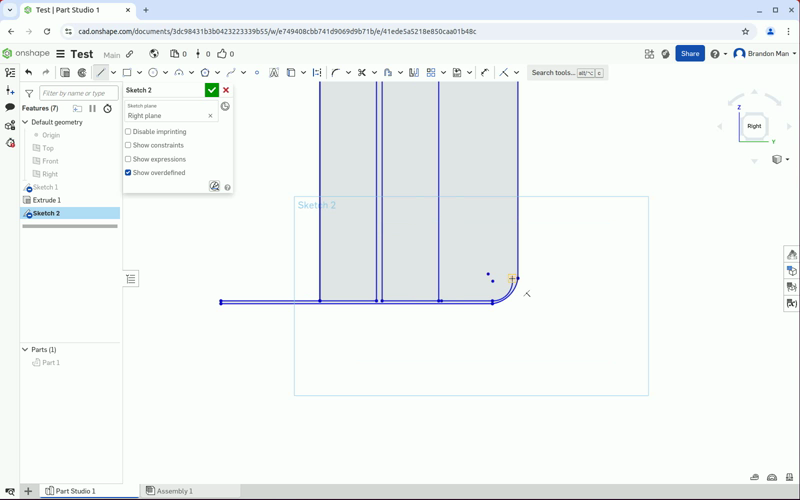
scroll(6)
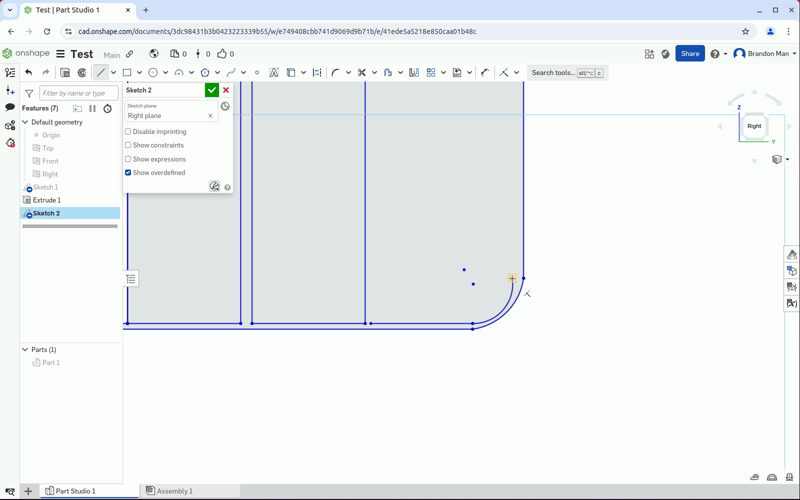
click(512, 278)
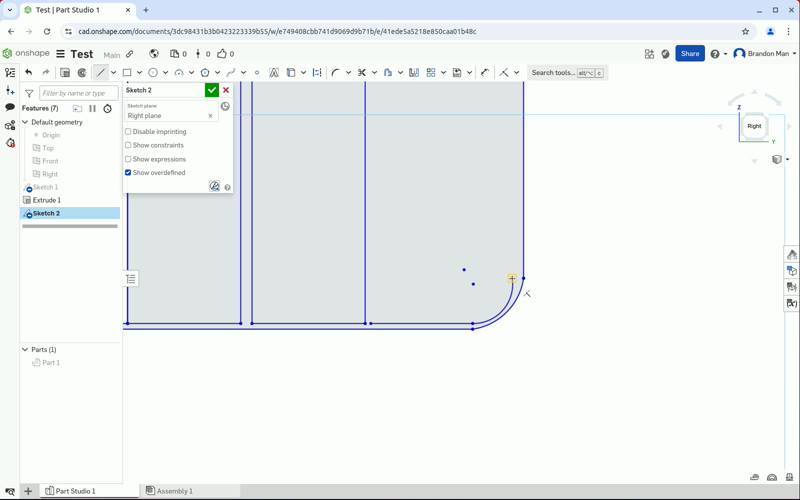
scroll(-6)
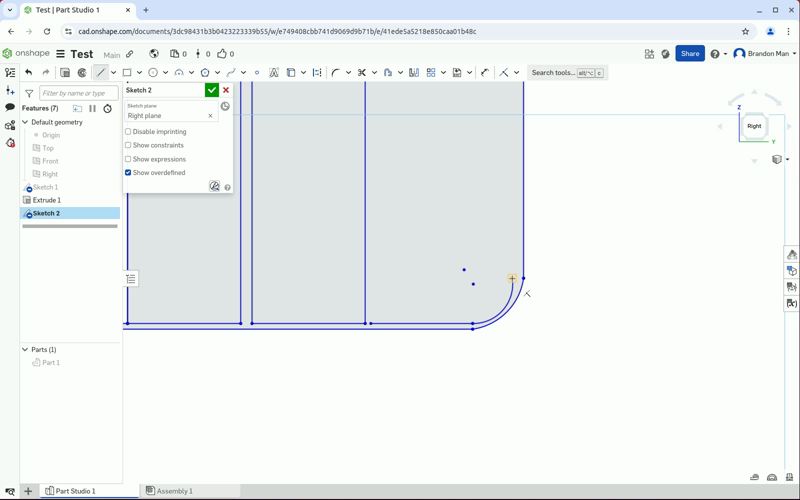
scroll(-6)
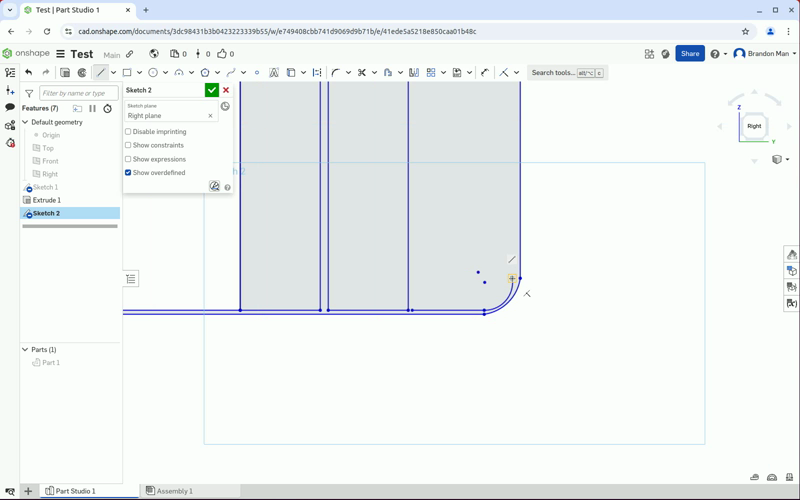
scroll(-6)
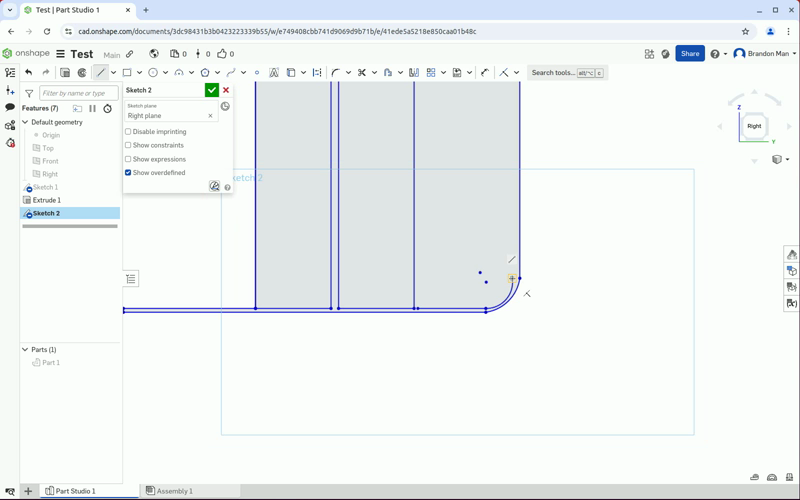
scroll(-6)
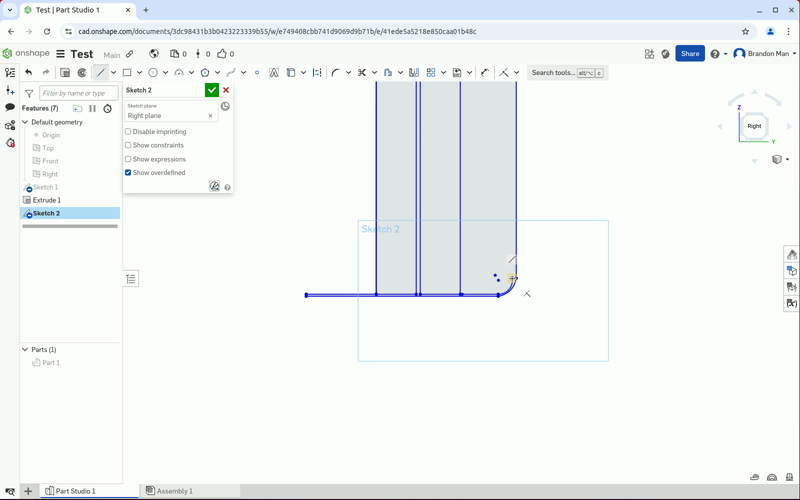
scroll(-6)
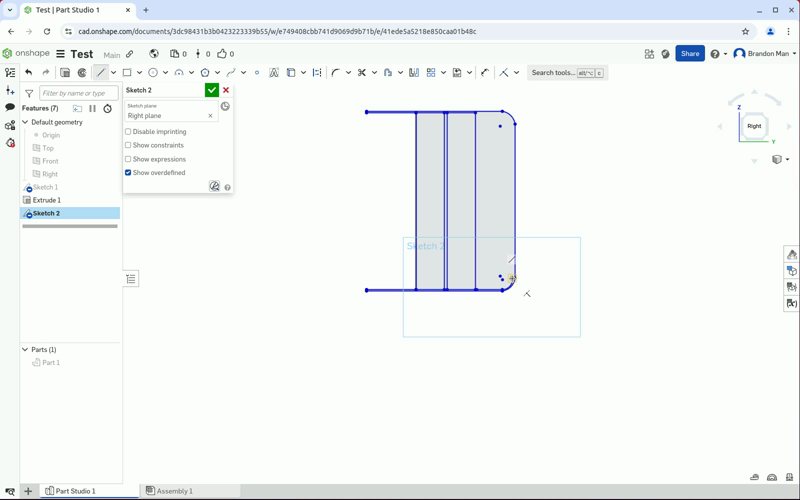
scroll(-6)
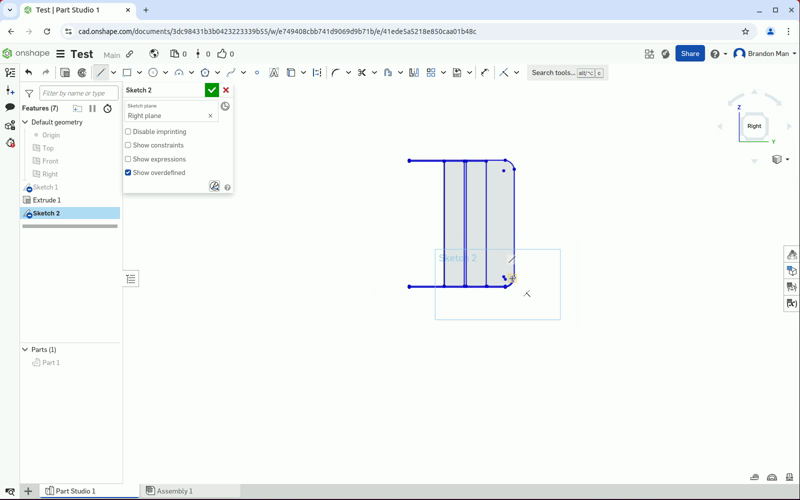
scroll(-6)
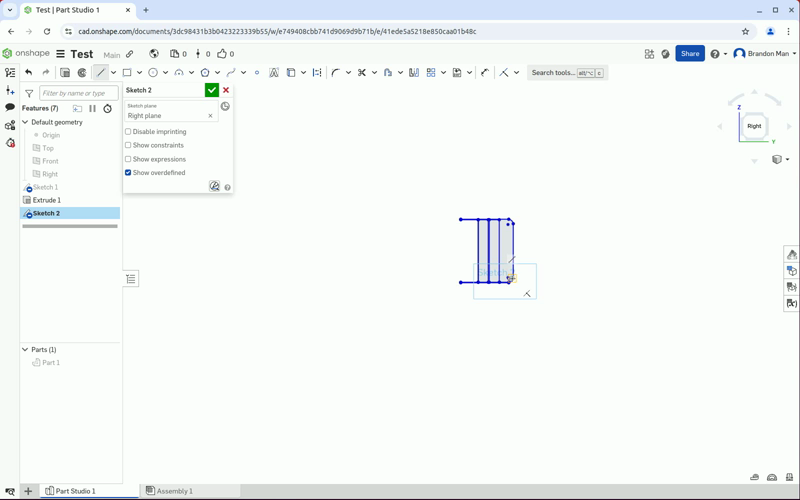
key_down(shift)
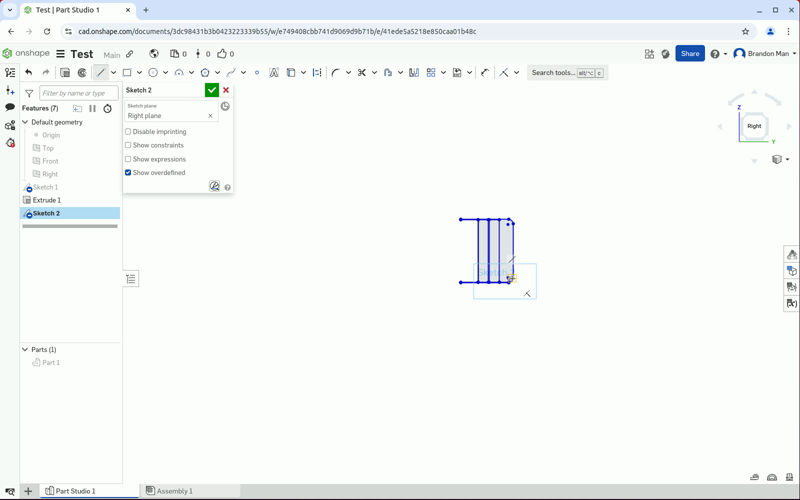
mouse_move(542, 278)
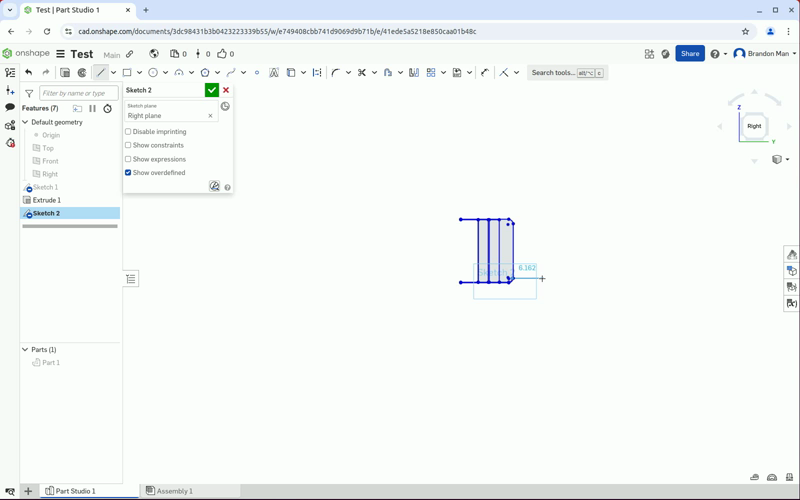
mouse_move(512, 223)
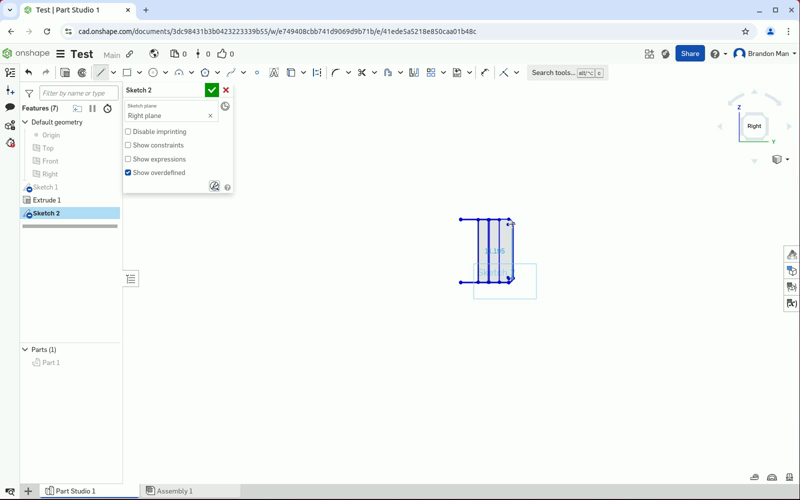
scroll(6)
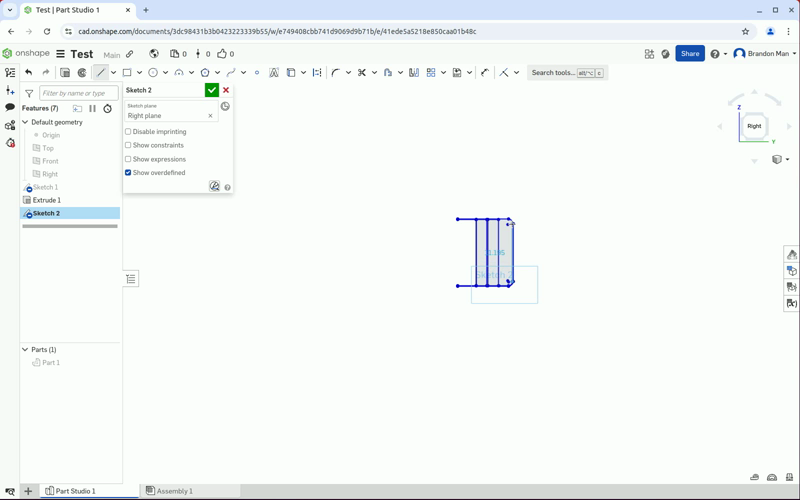
scroll(6)
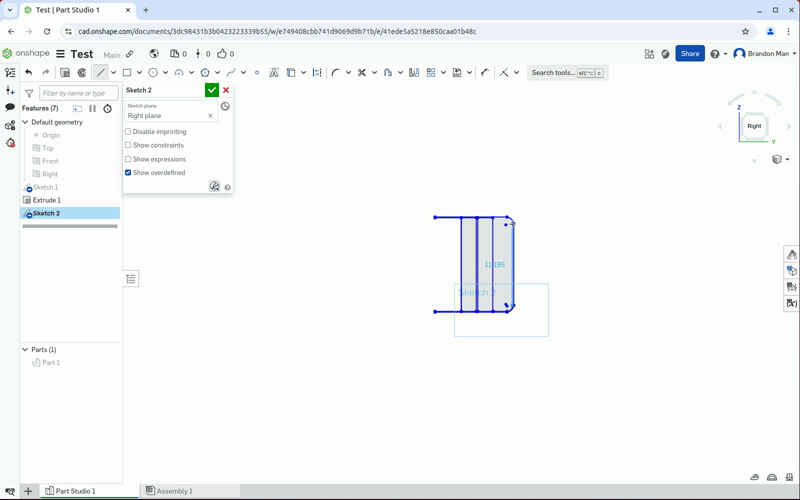
scroll(6)
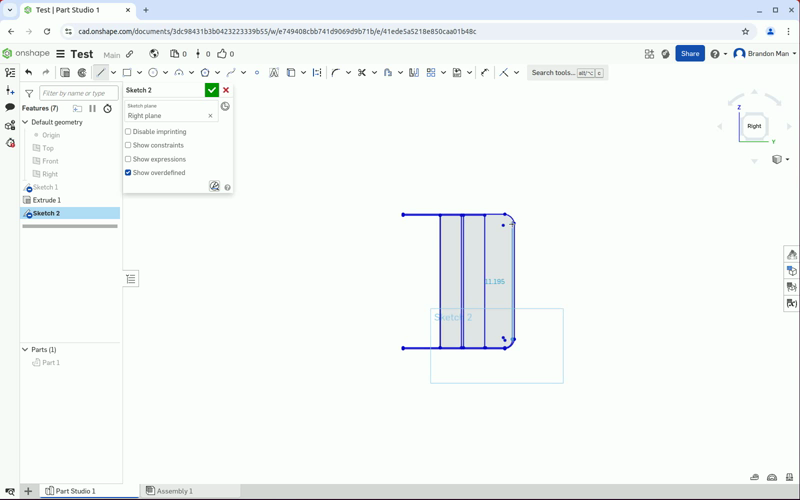
scroll(6)
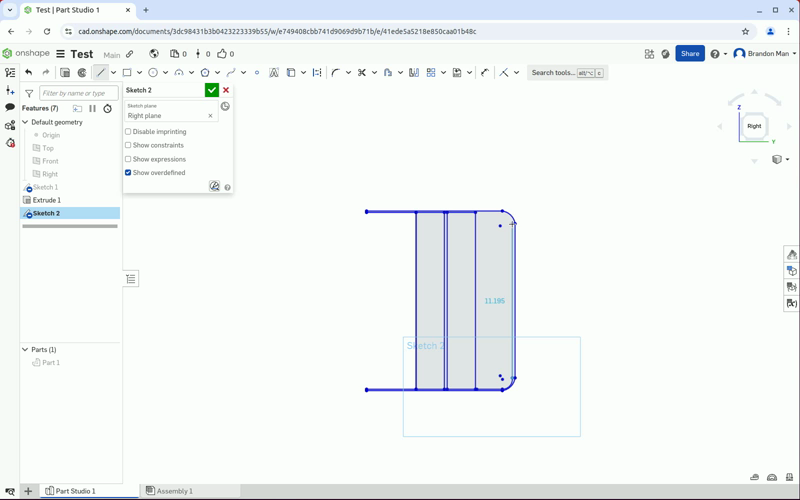
scroll(6)
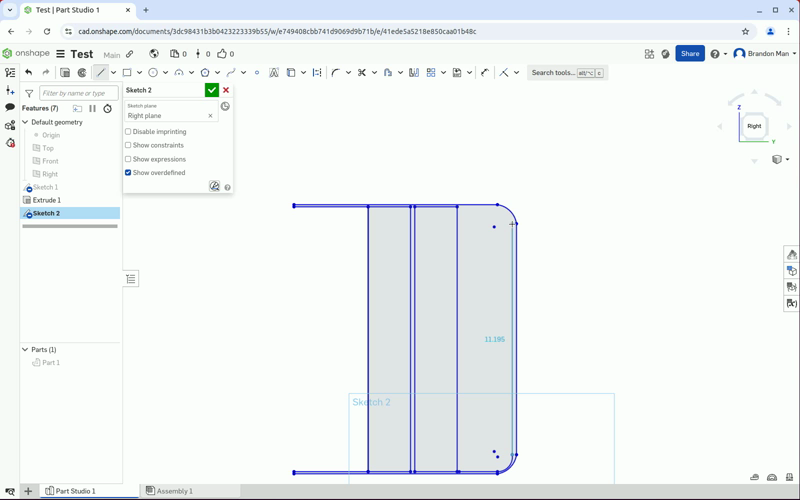
scroll(6)
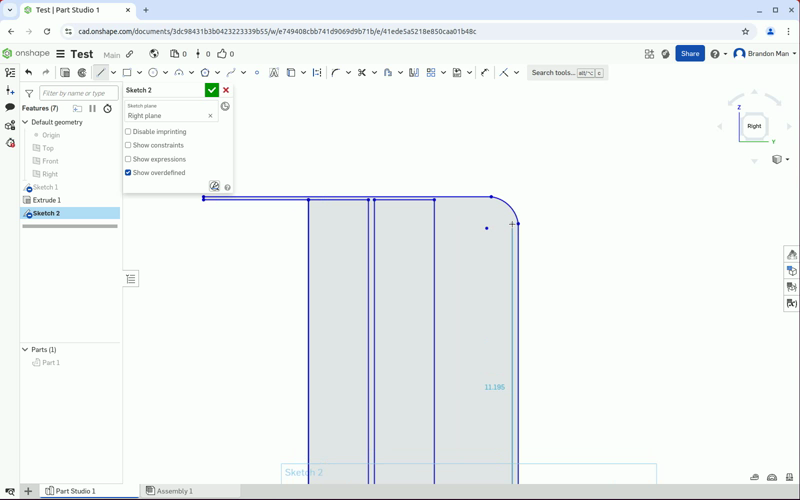
scroll(6)
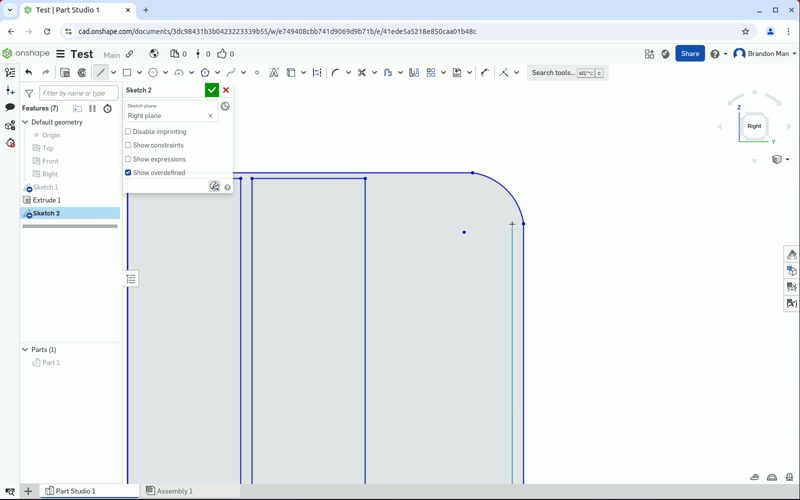
click(512, 223)
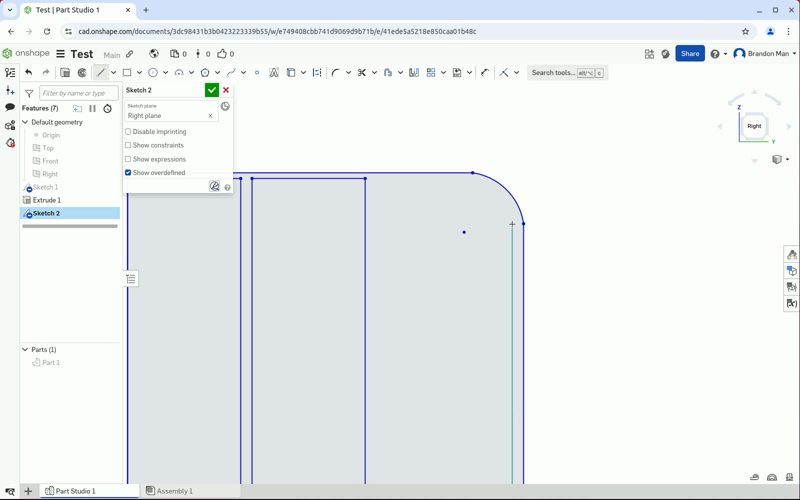
scroll(-6)
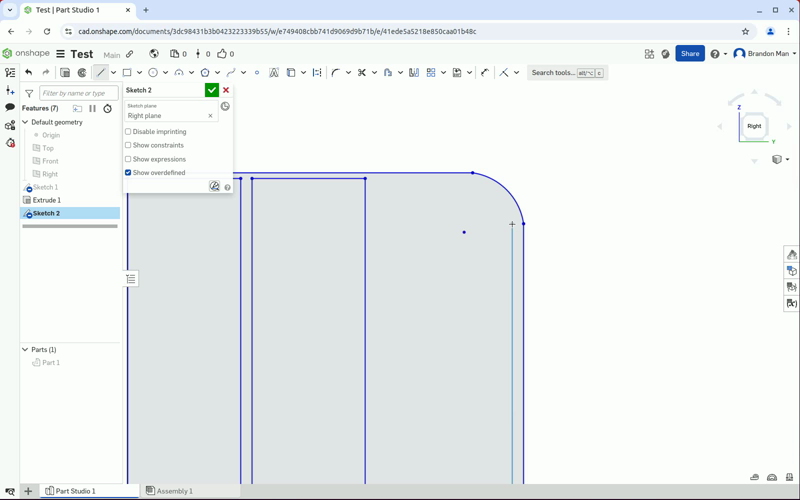
scroll(-6)
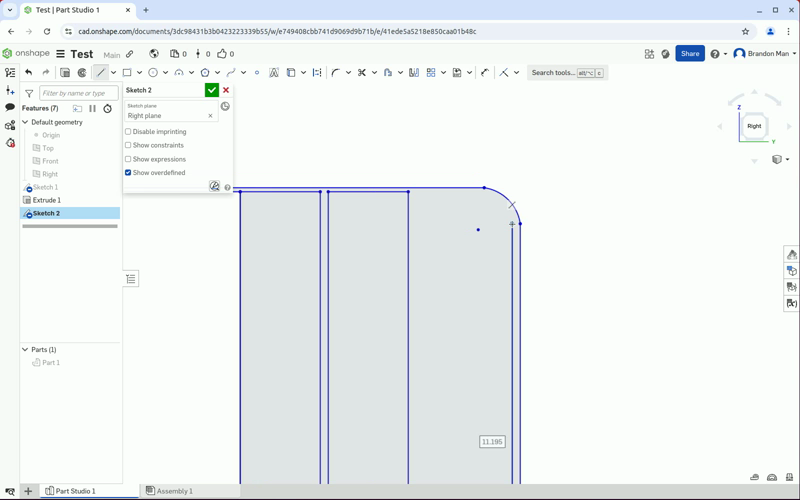
scroll(-6)
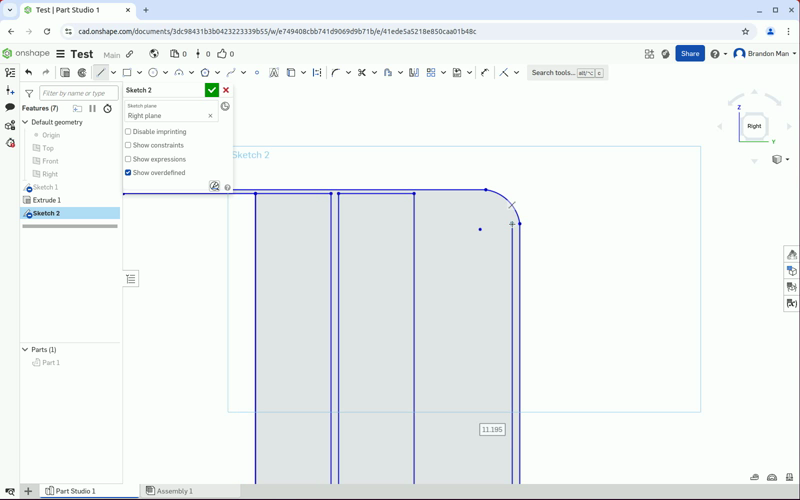
scroll(-6)
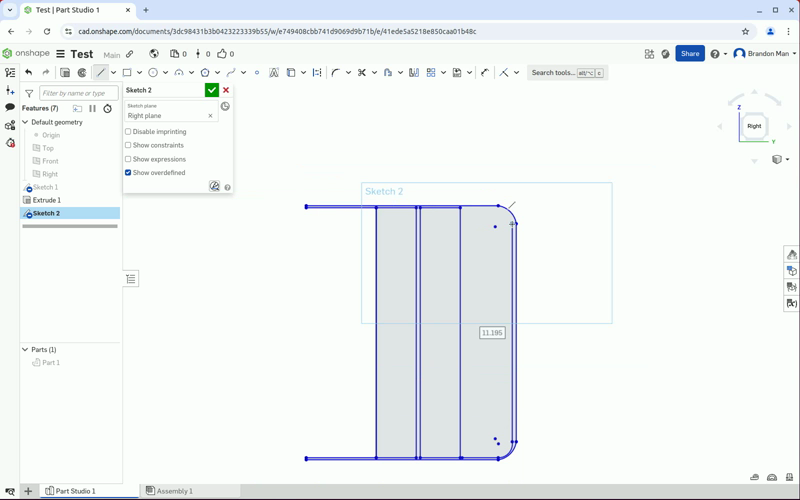
scroll(-6)
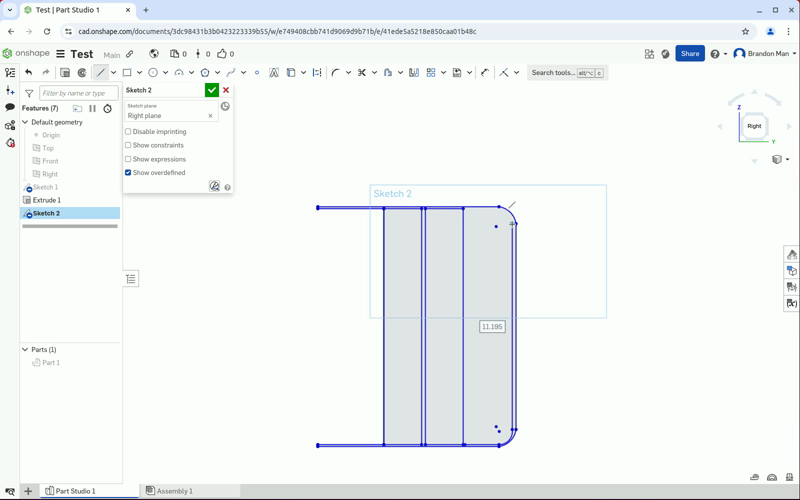
scroll(-6)
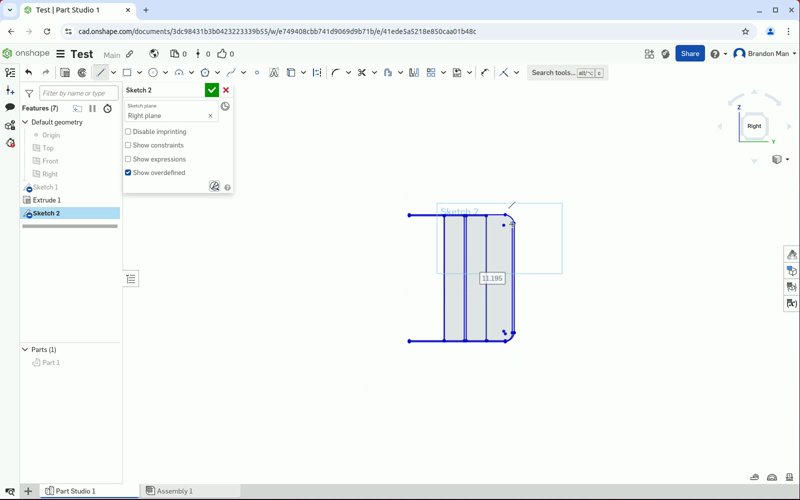
scroll(-6)
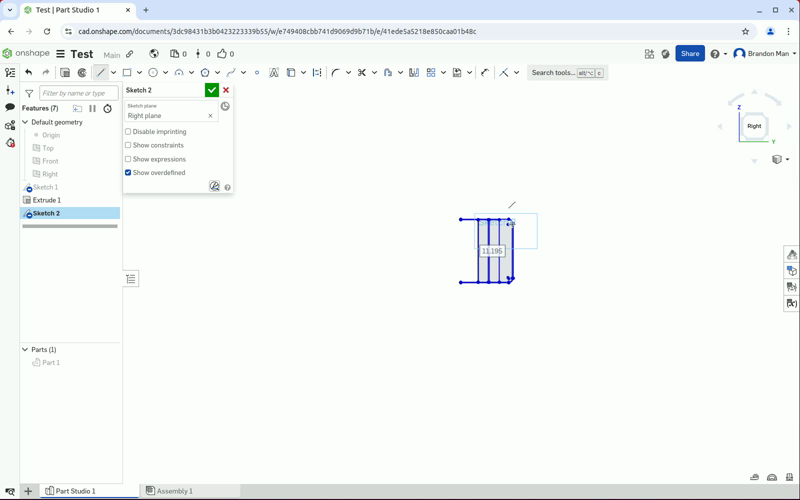
key_up(shift)
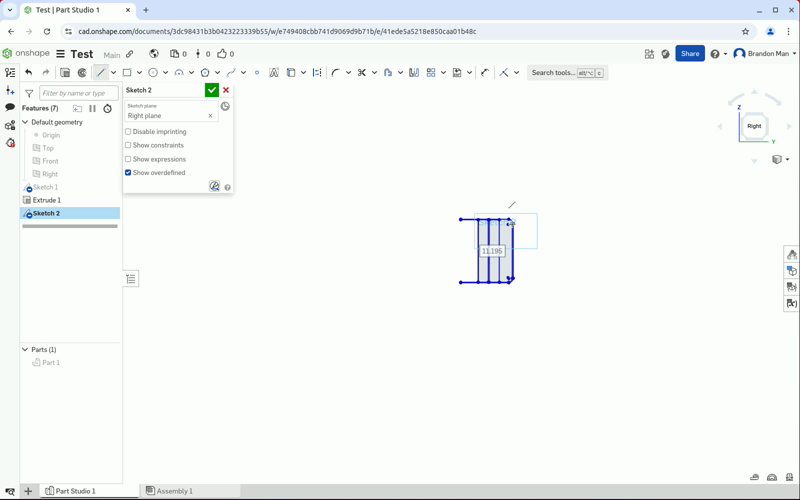
key(esc)
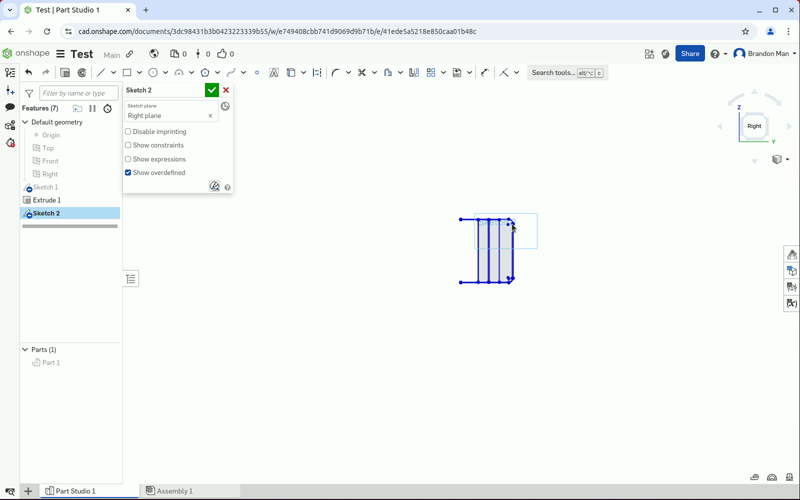
key(a)
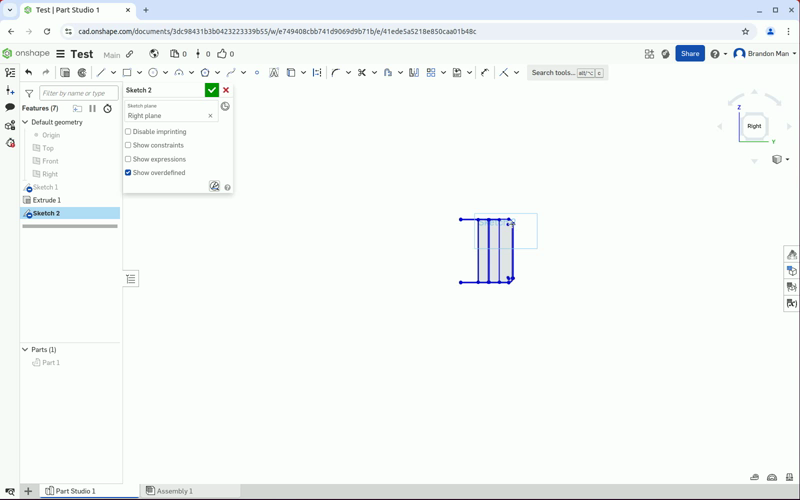
mouse_move(512, 223)
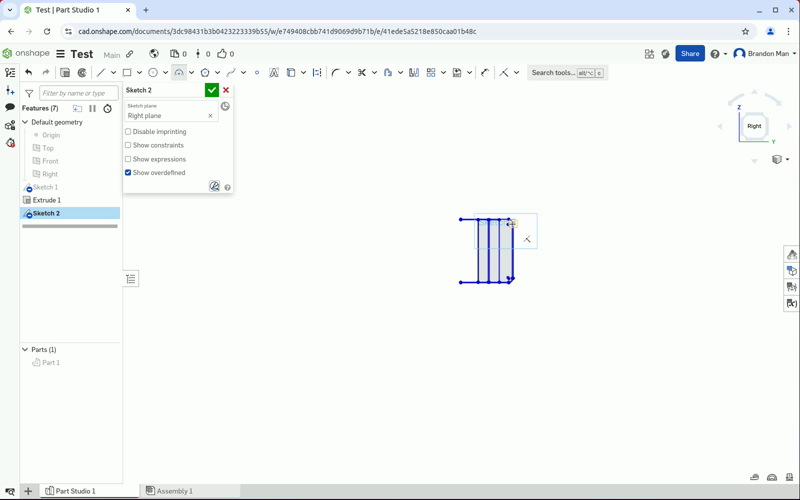
scroll(6)
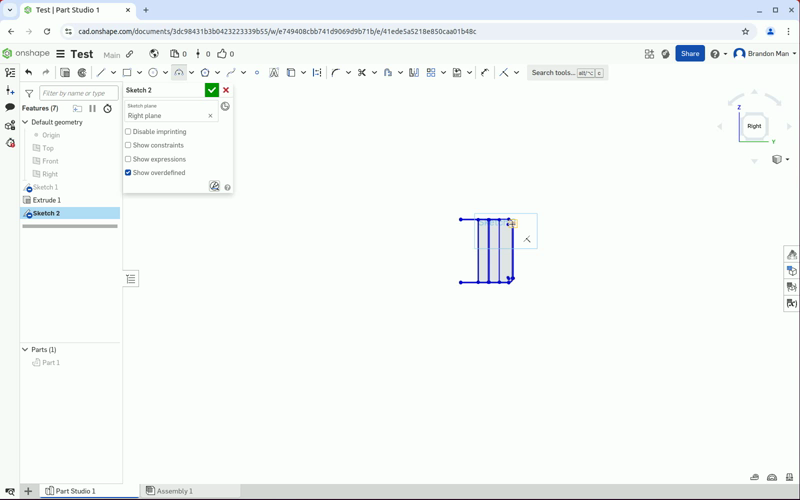
scroll(6)
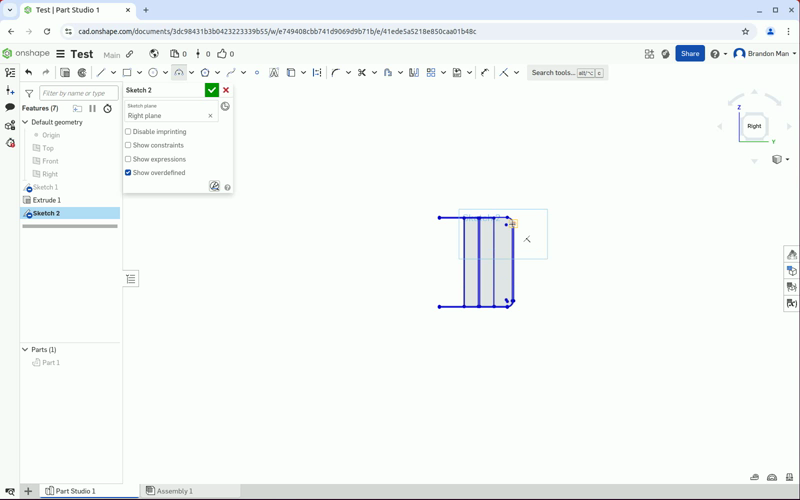
scroll(6)
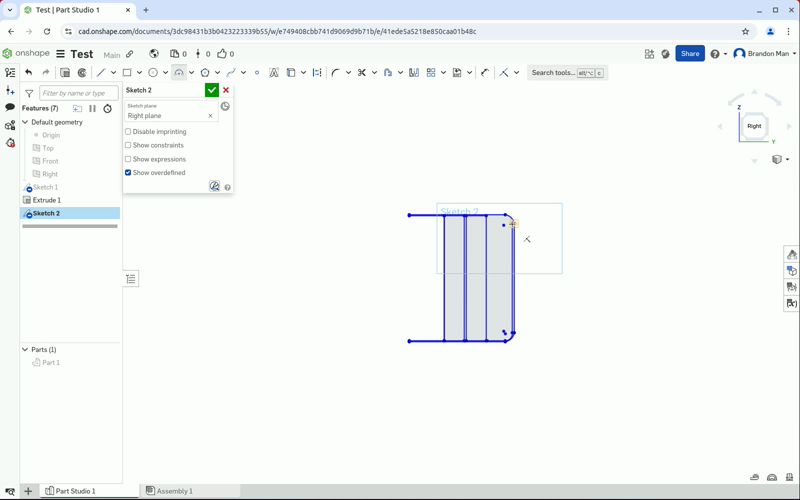
scroll(6)
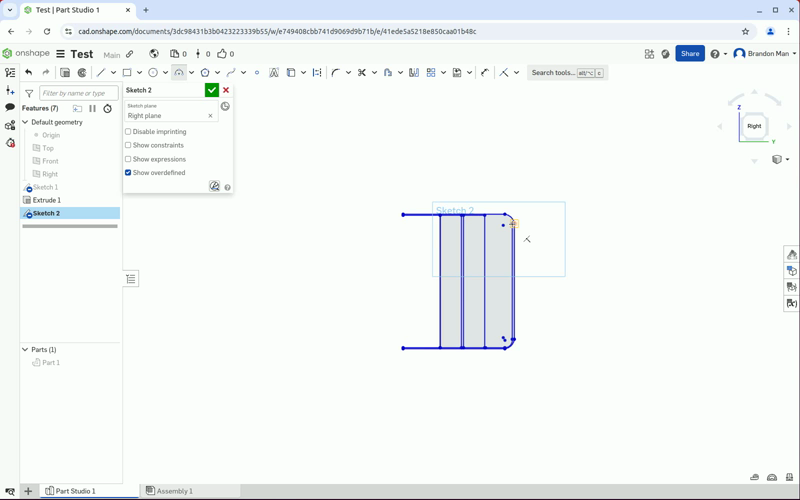
scroll(6)
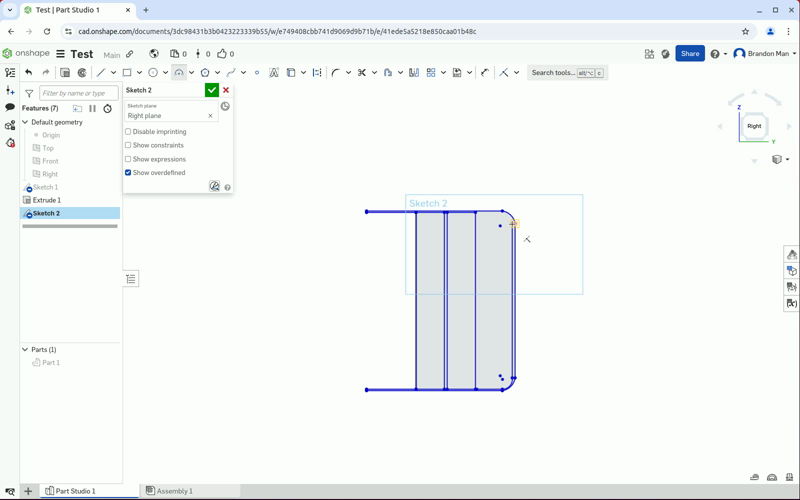
scroll(6)
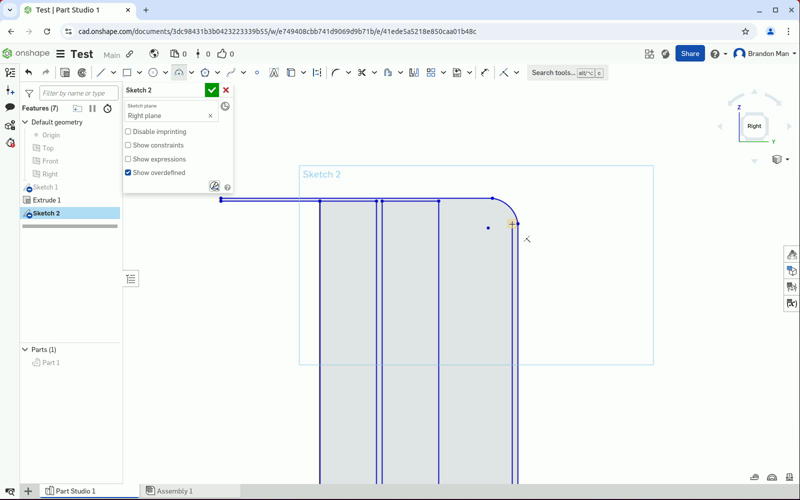
scroll(6)
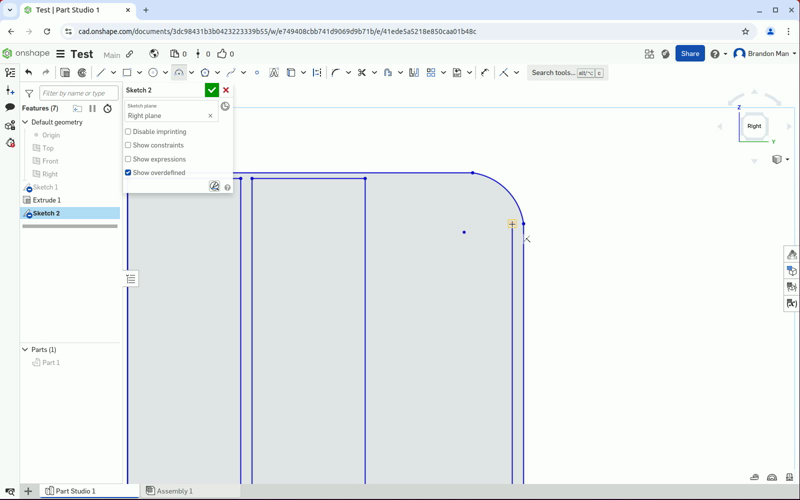
click(512, 223)
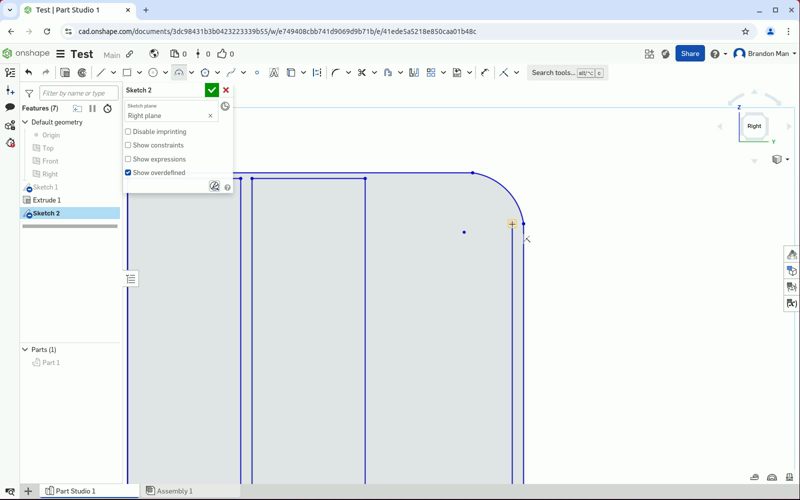
scroll(-6)
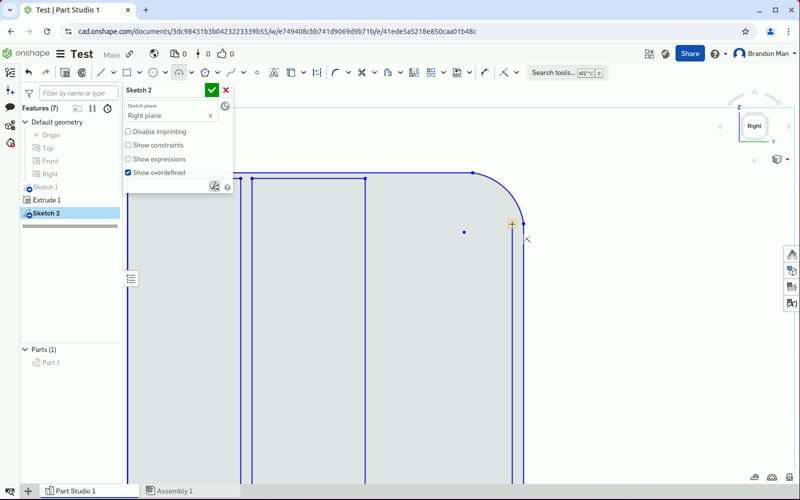
scroll(-6)
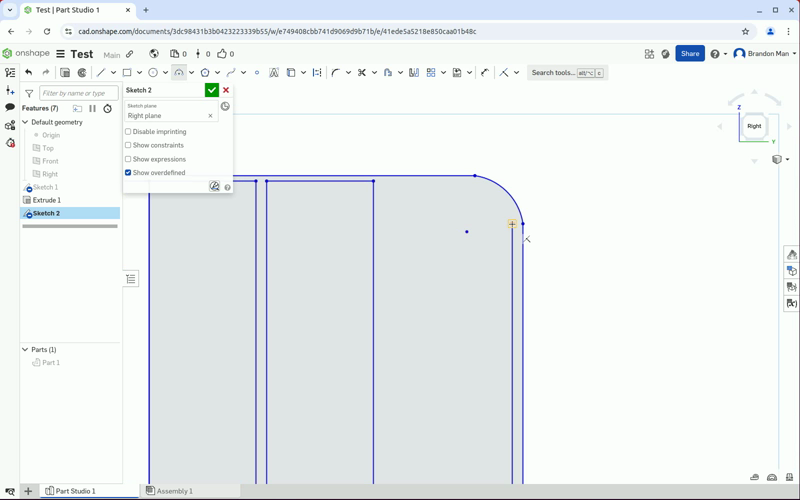
scroll(-6)
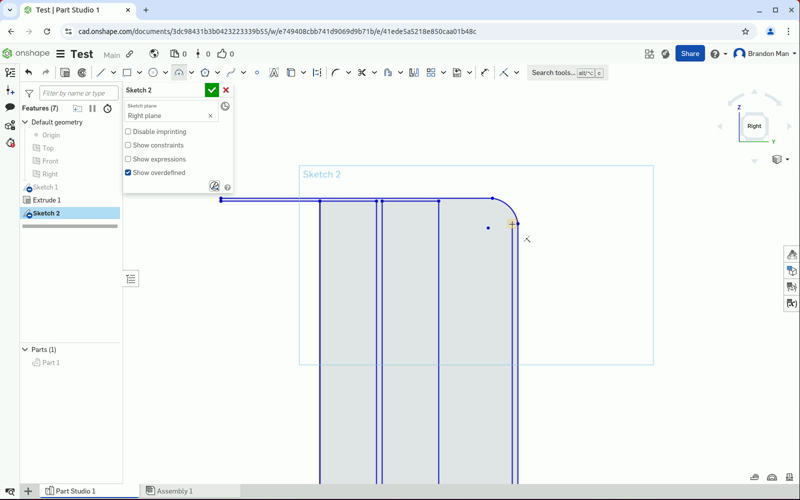
scroll(-6)
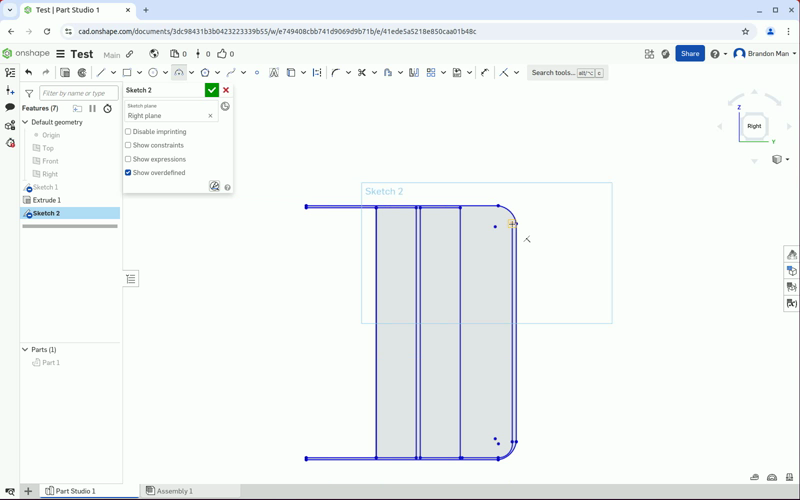
scroll(-6)
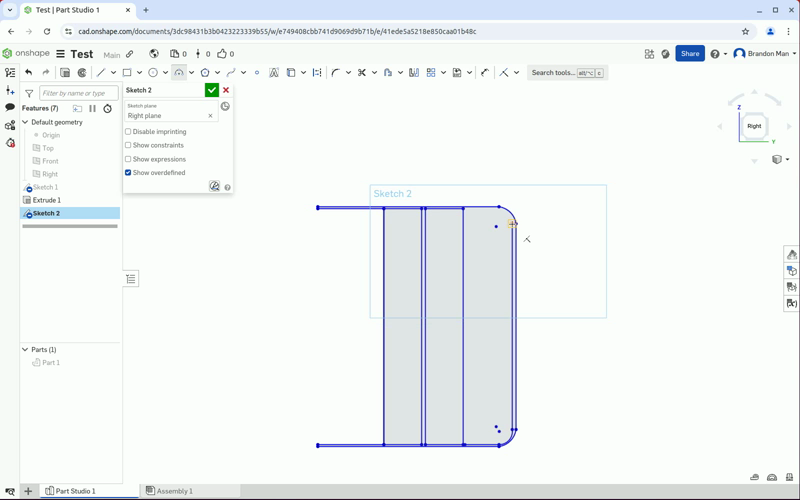
scroll(-6)
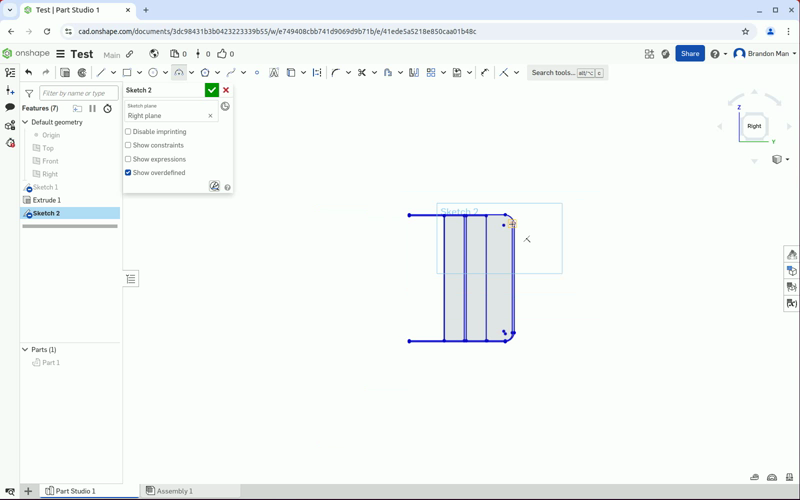
scroll(-6)
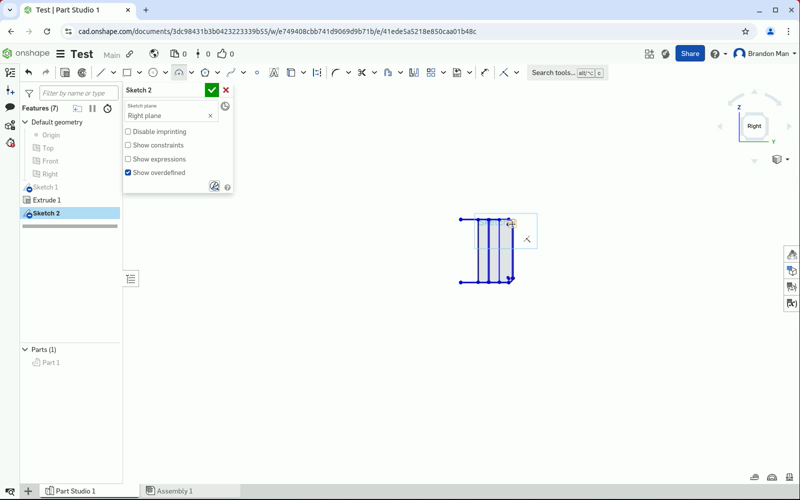
key_down(shift)
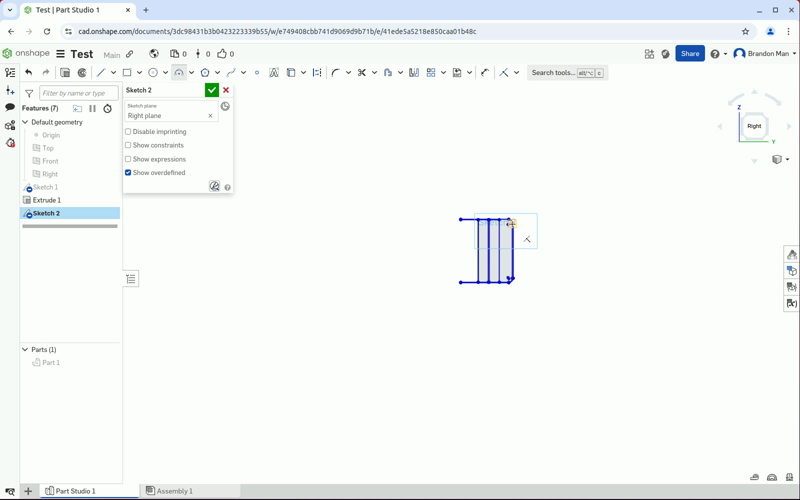
mouse_move(508, 219)
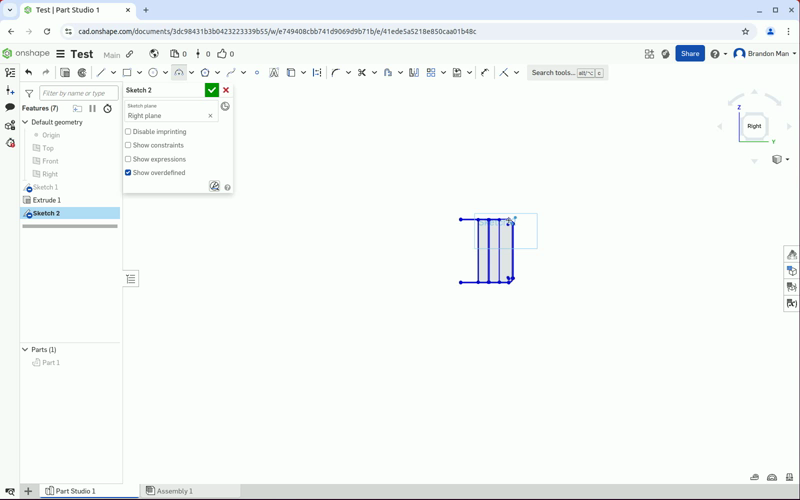
scroll(6)
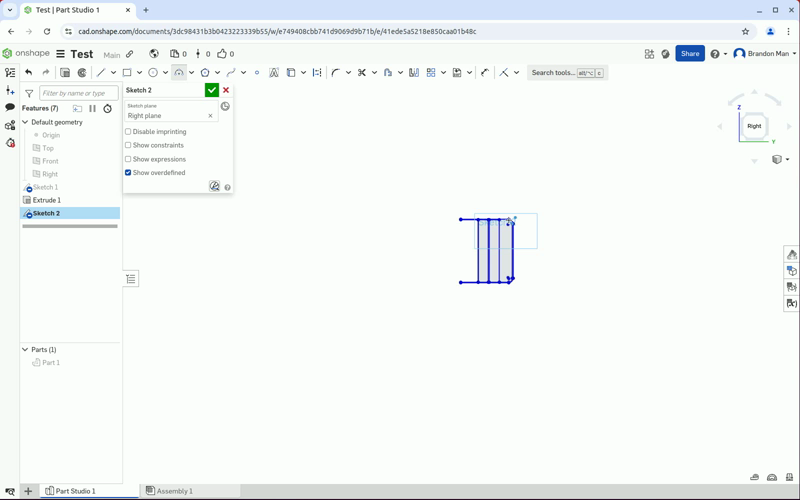
scroll(6)
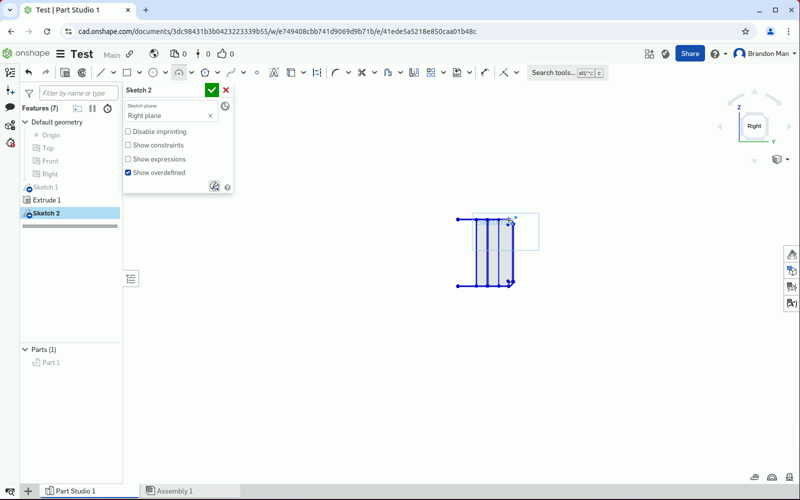
scroll(6)
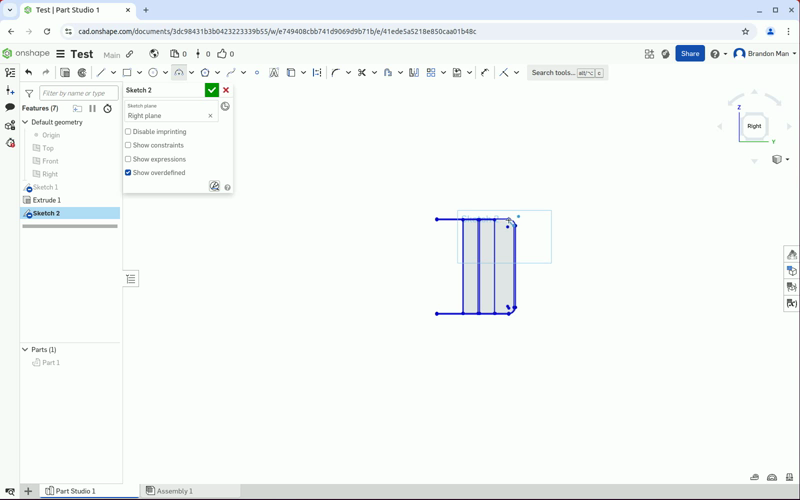
scroll(6)
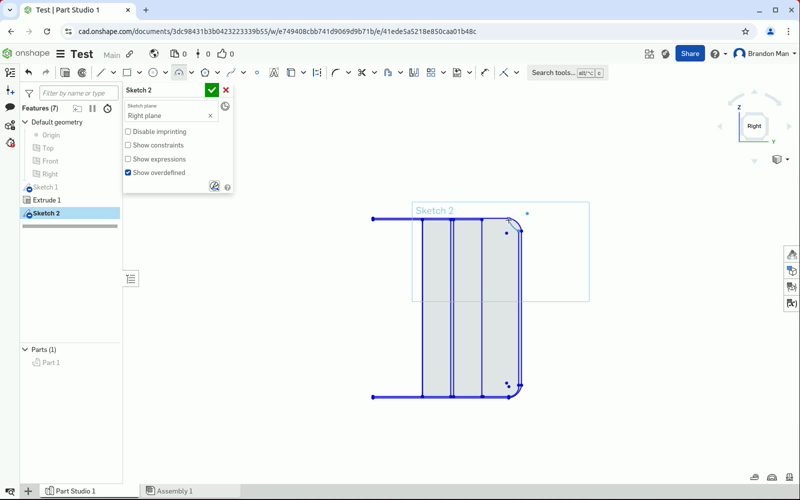
scroll(6)
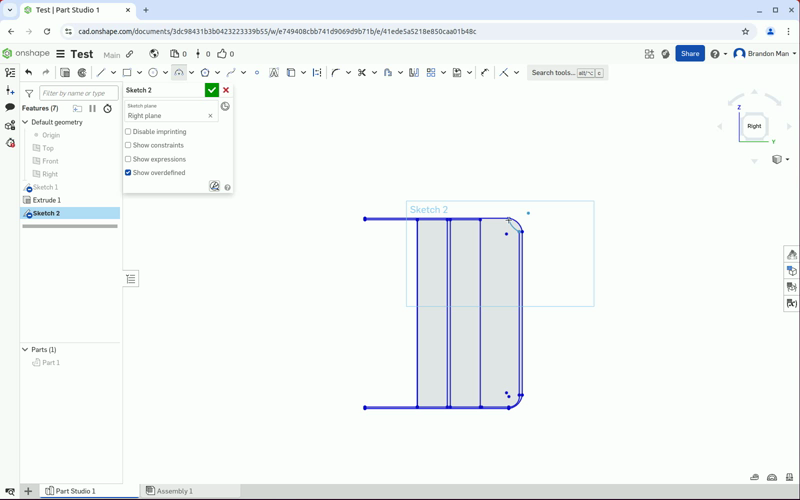
scroll(6)
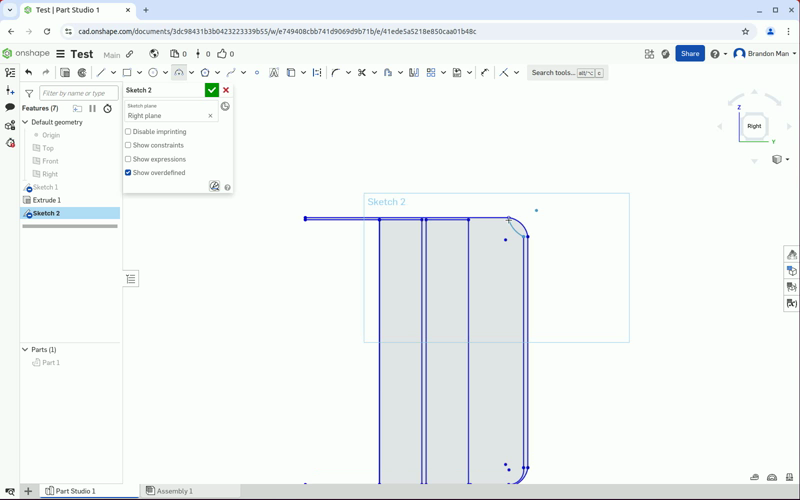
scroll(6)
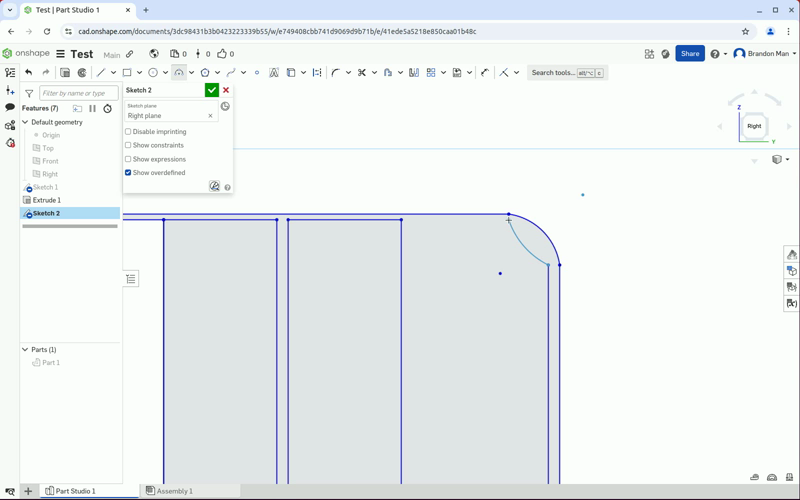
click(508, 219)
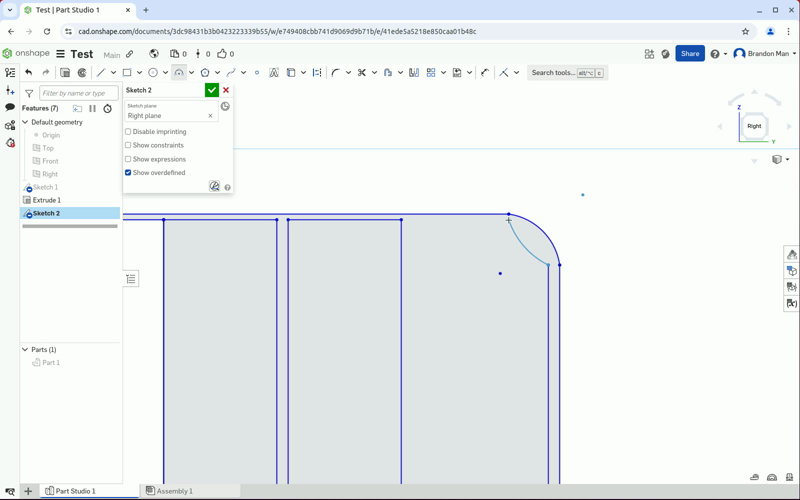
scroll(-6)
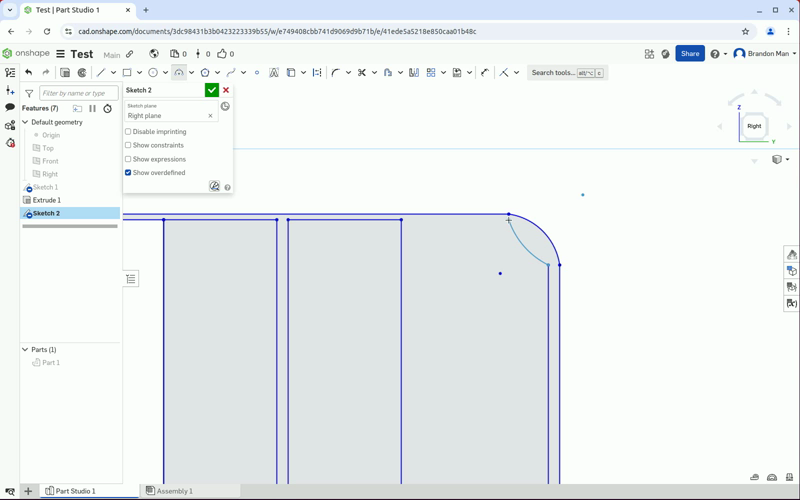
scroll(-6)
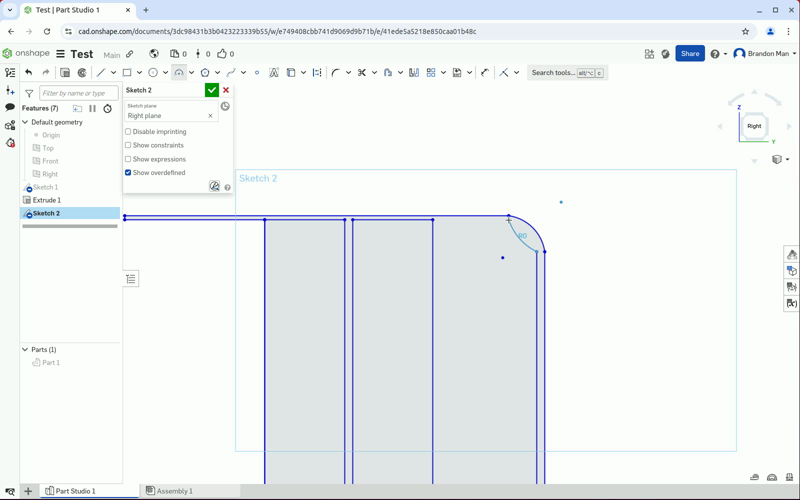
scroll(-6)
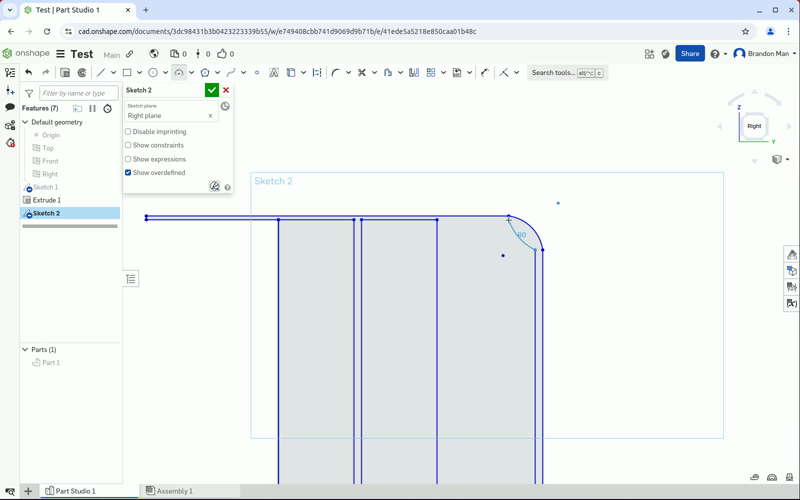
scroll(-6)
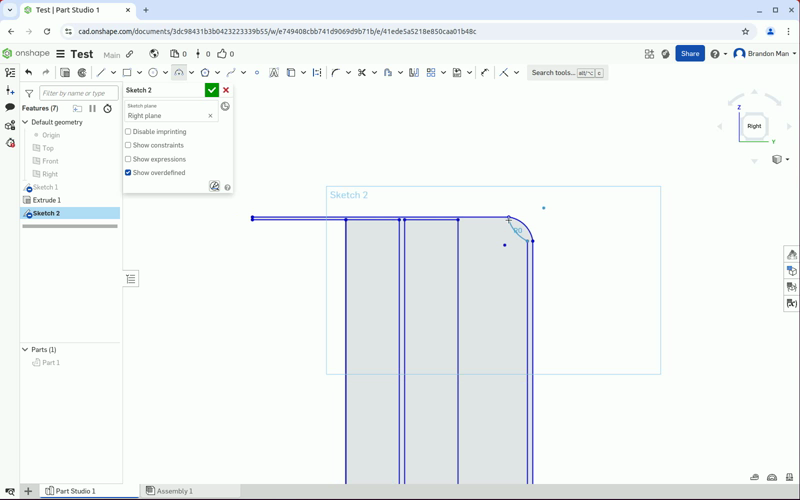
scroll(-6)
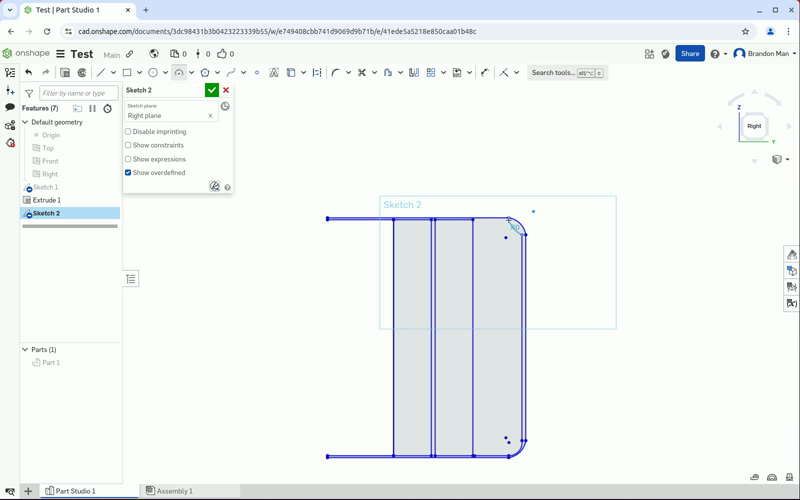
scroll(-6)
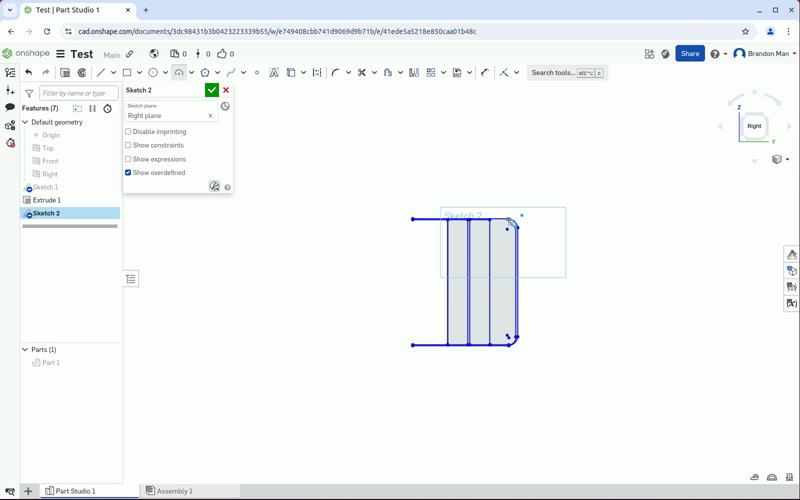
scroll(-6)
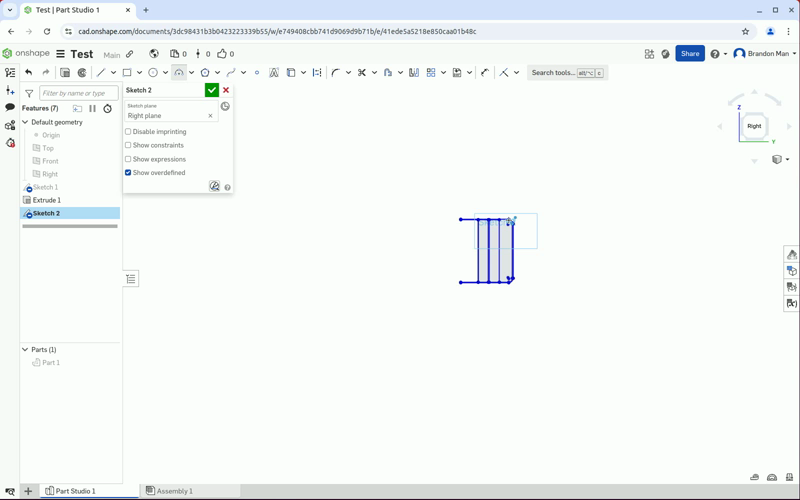
mouse_move(511, 221)
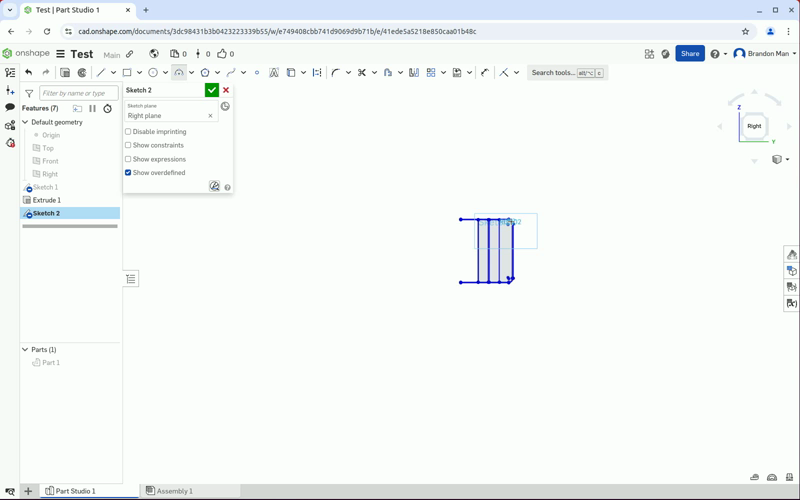
scroll(6)
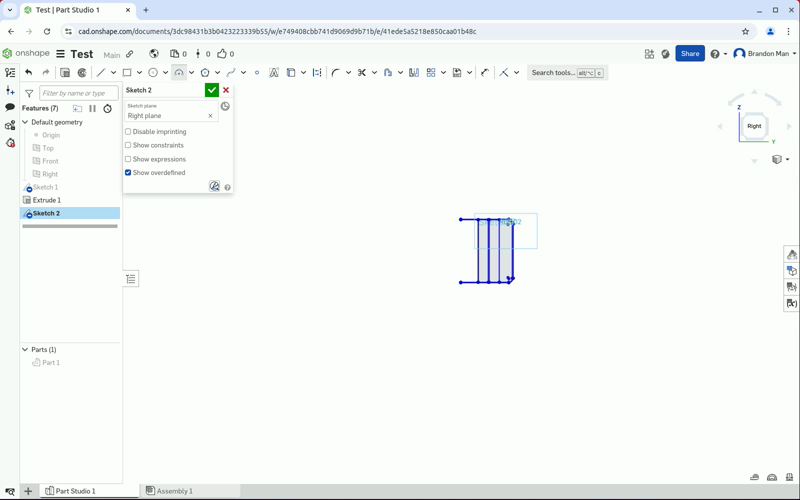
scroll(6)
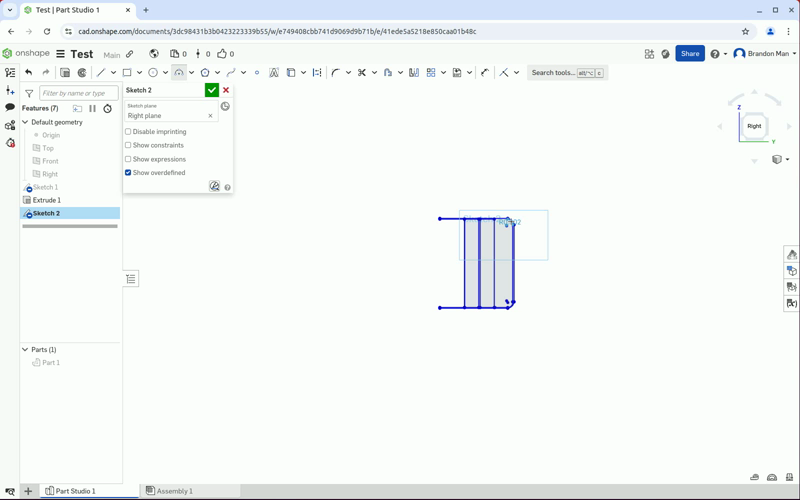
scroll(6)
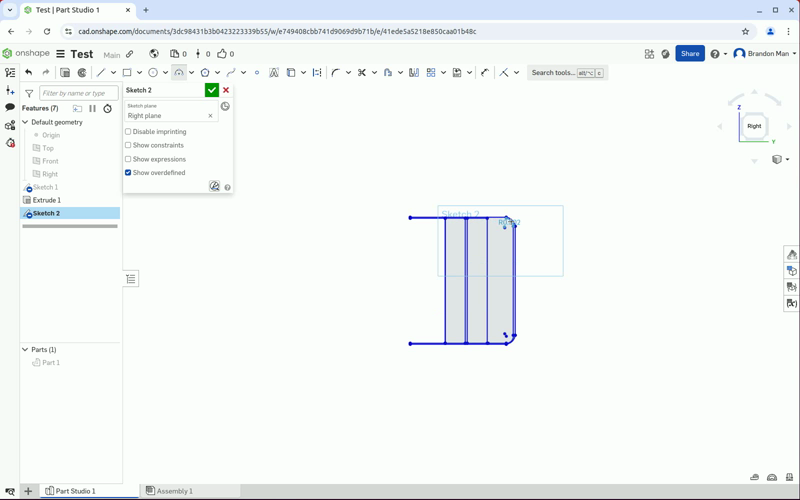
scroll(6)
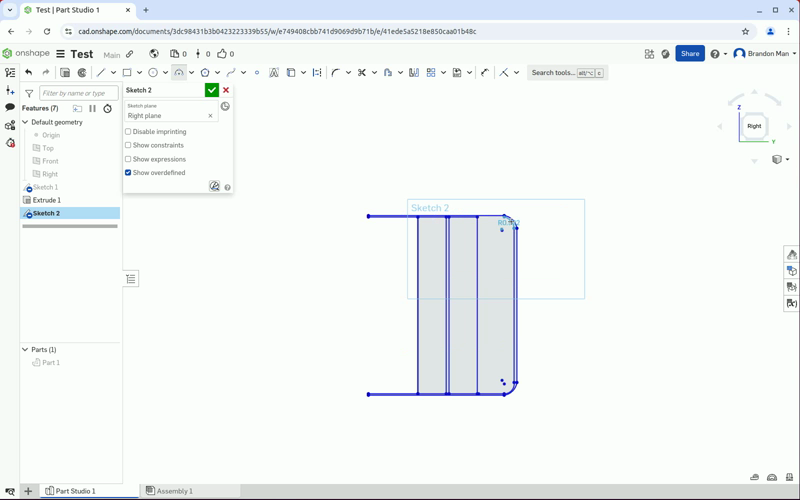
scroll(6)
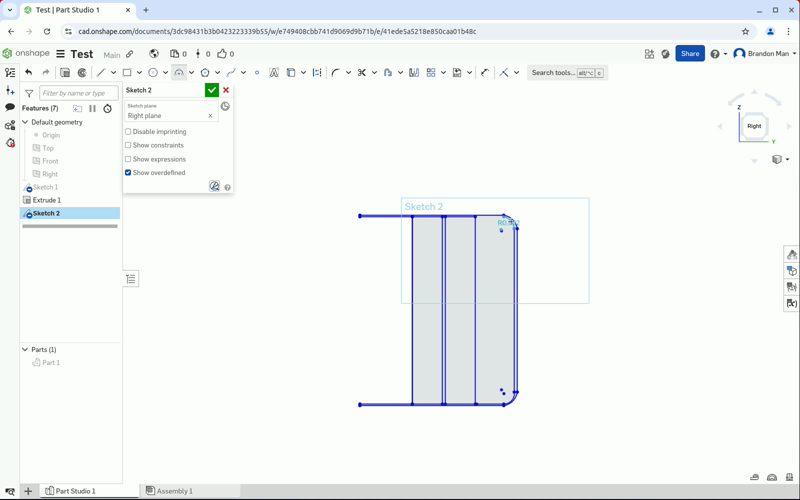
scroll(6)
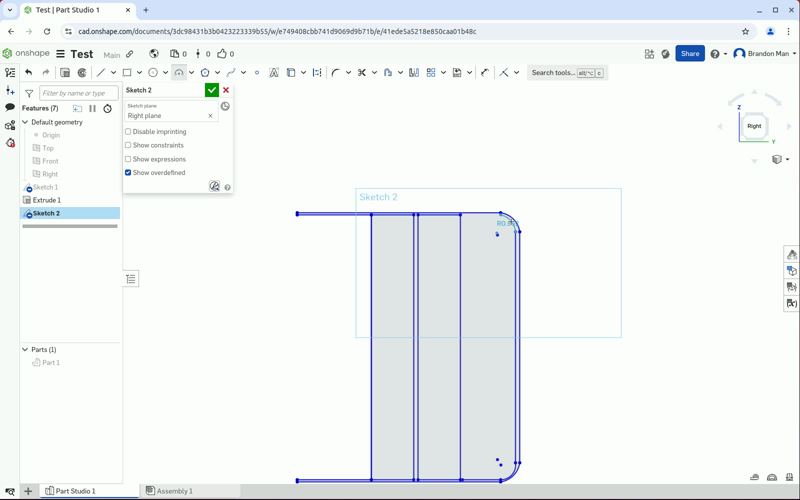
scroll(6)
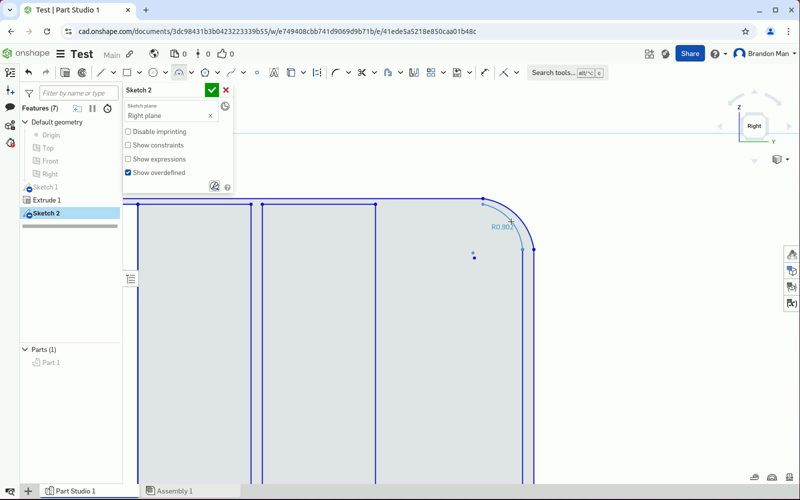
click(511, 221)
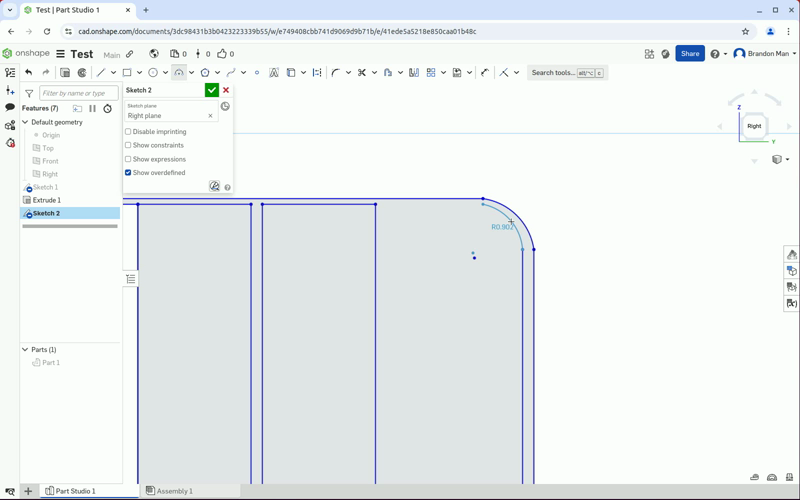
scroll(-6)
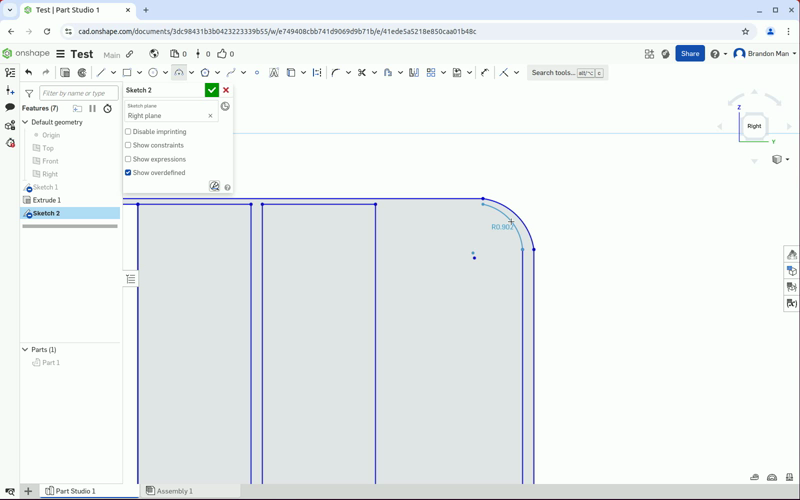
scroll(-6)
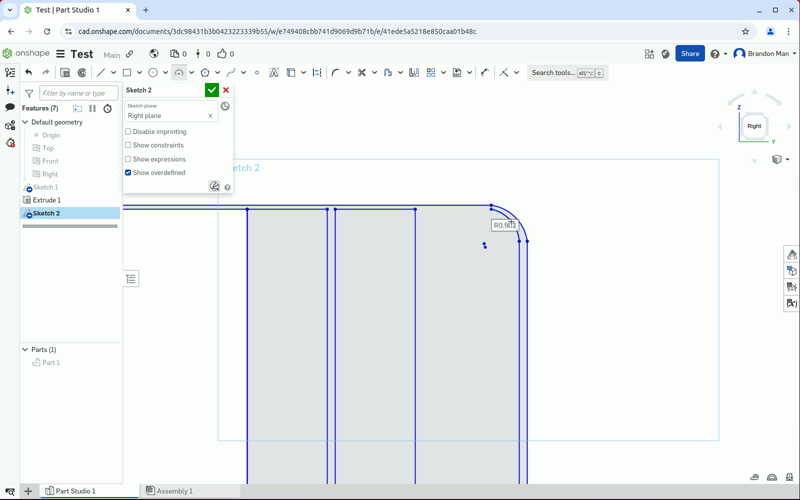
scroll(-6)
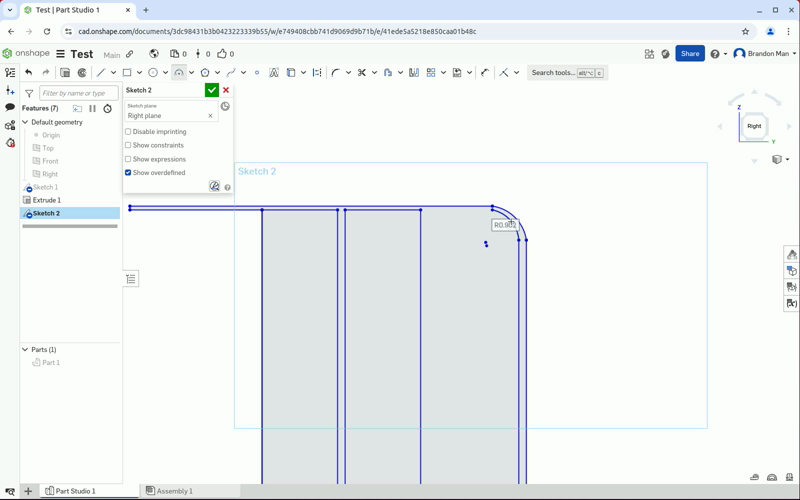
scroll(-6)
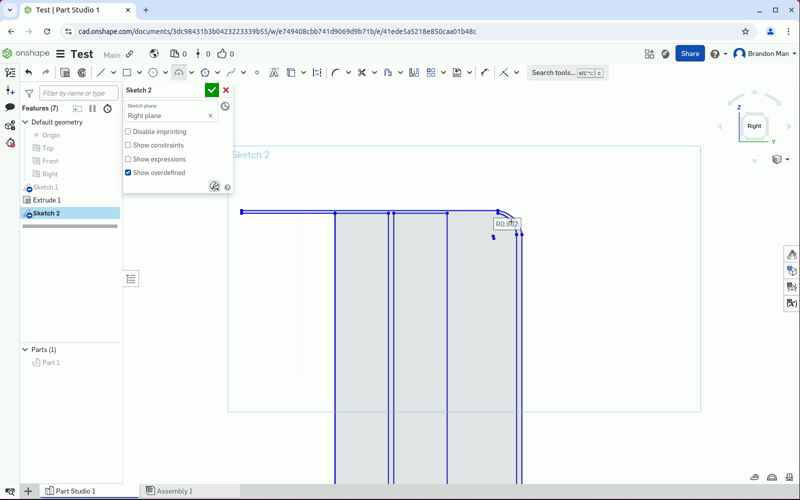
scroll(-6)
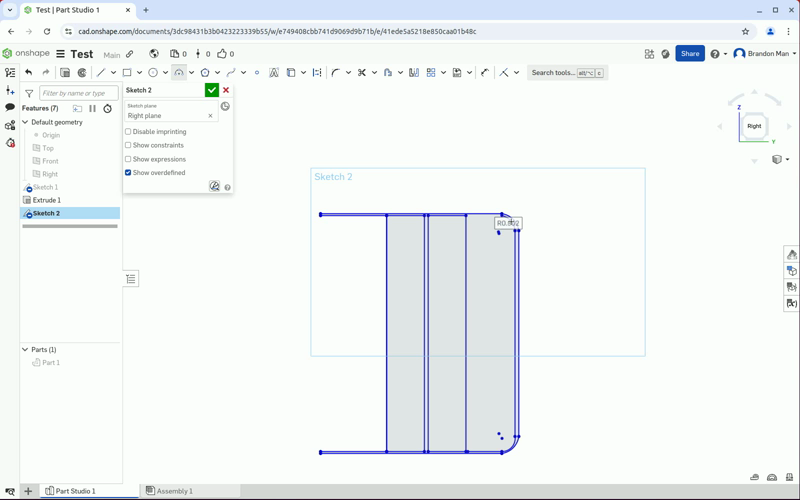
scroll(-6)
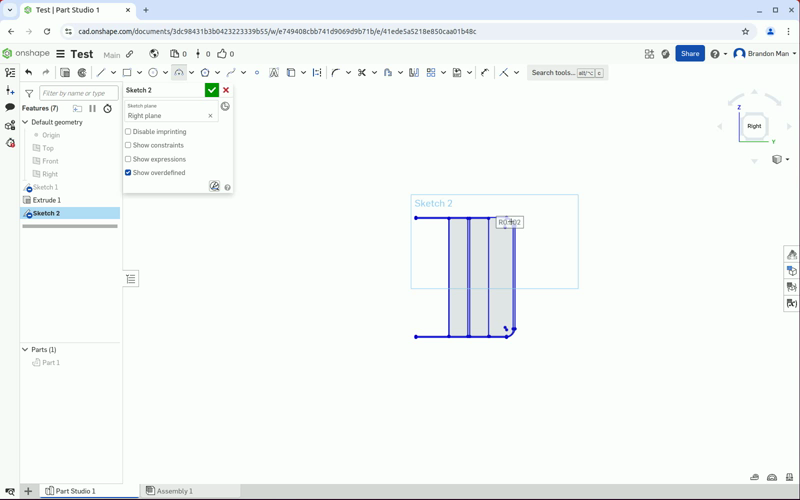
scroll(-6)
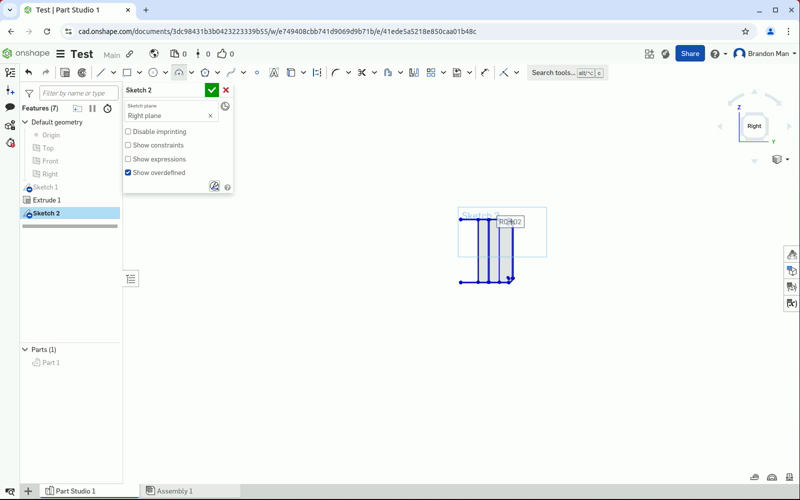
key_up(shift)
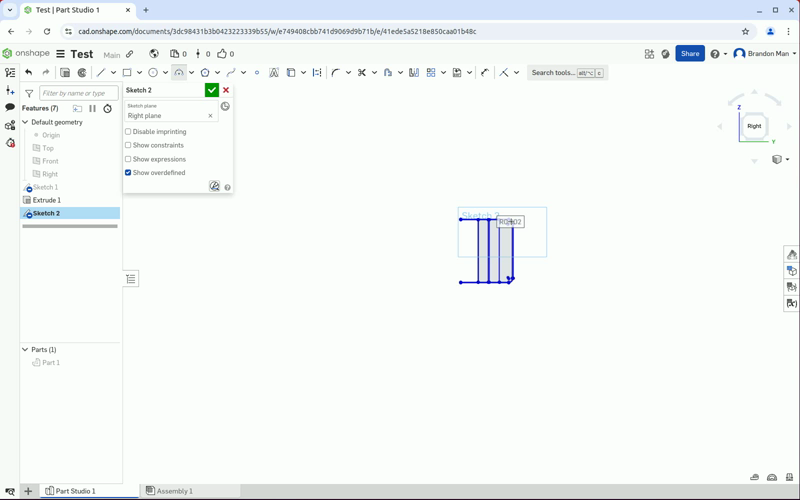
key(esc)
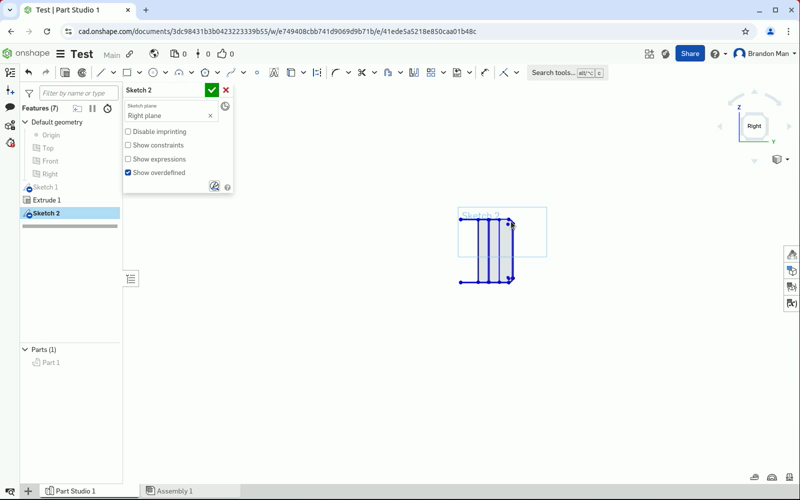
key(l)
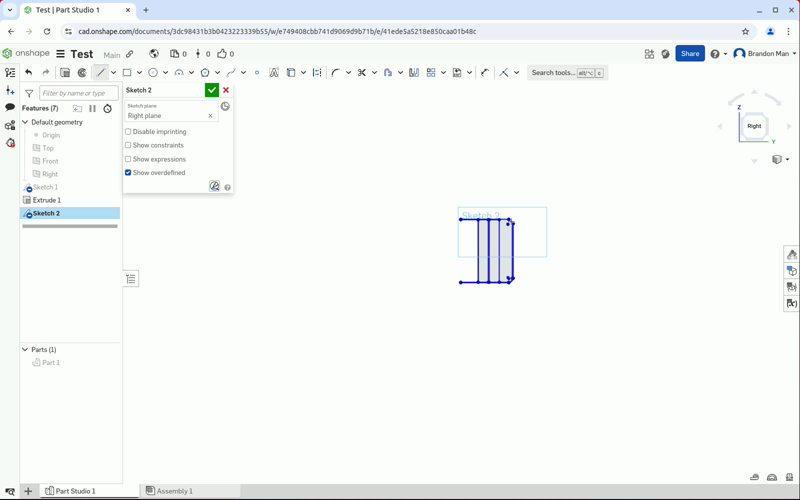
mouse_move(508, 219)
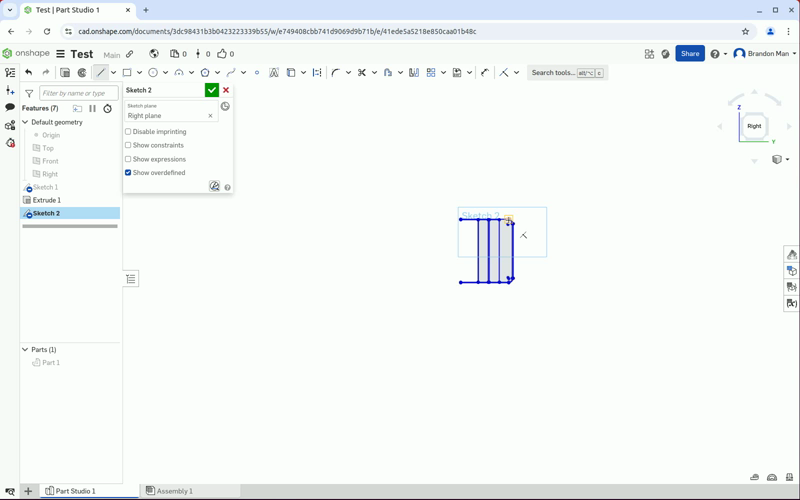
scroll(6)
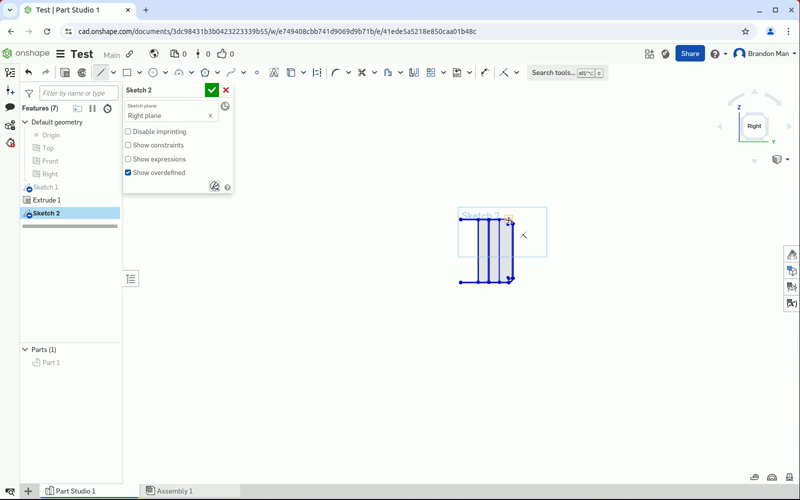
scroll(6)
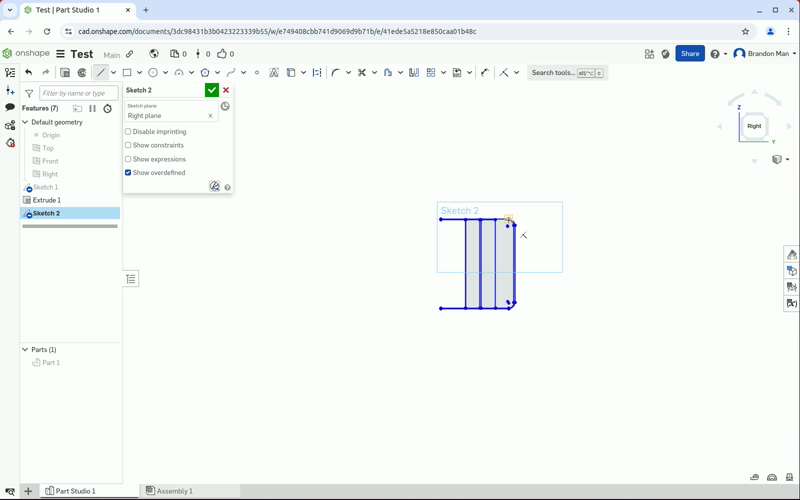
scroll(6)
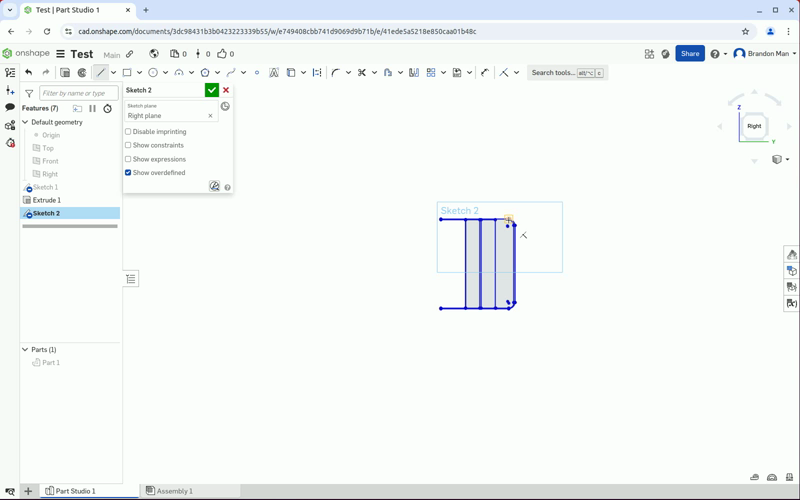
scroll(6)
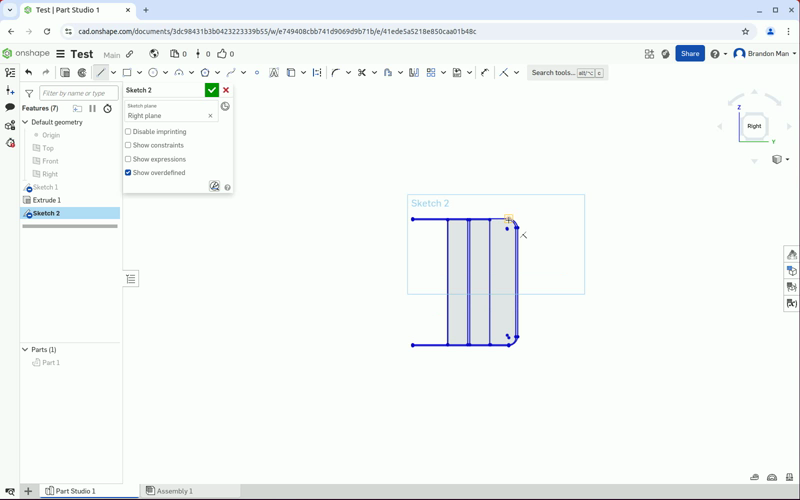
scroll(6)
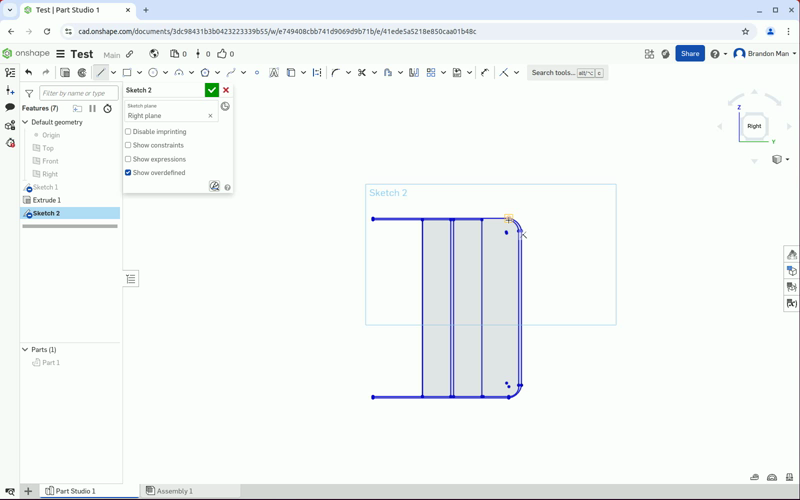
scroll(6)
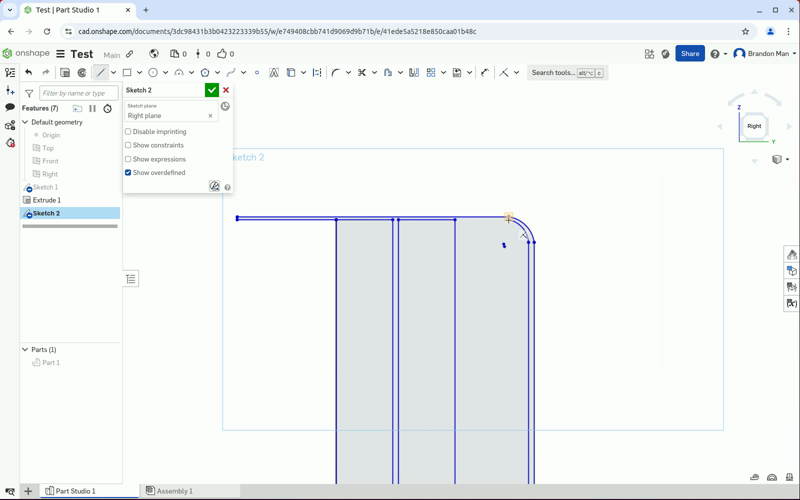
scroll(6)
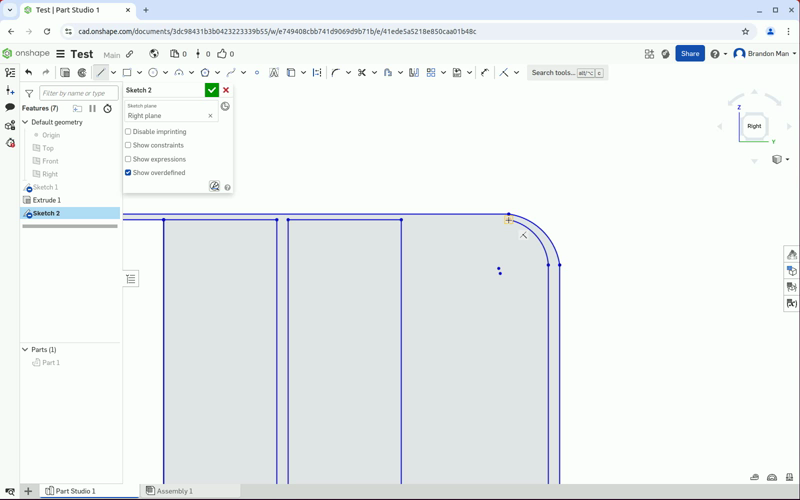
click(508, 219)
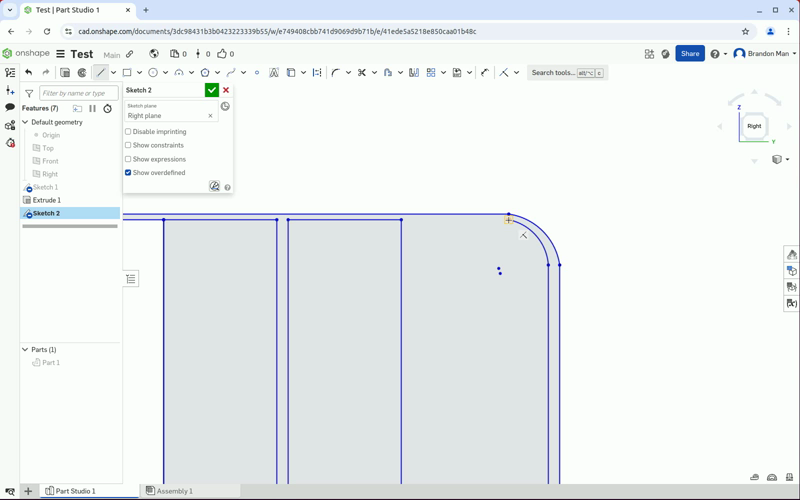
scroll(-6)
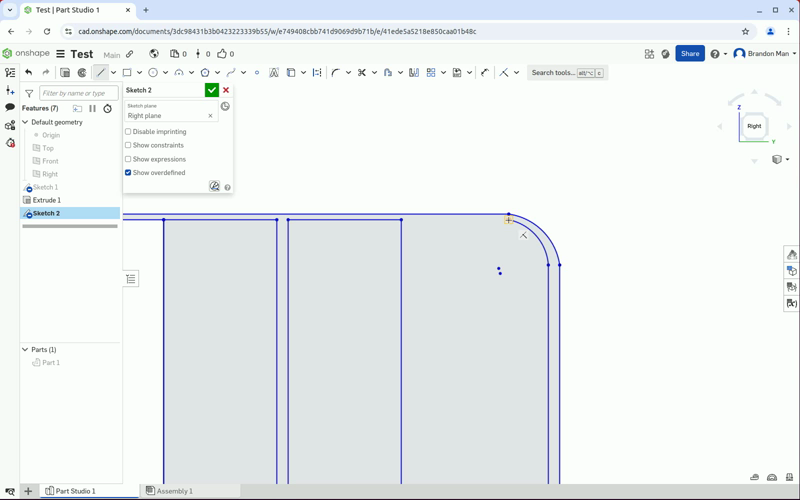
scroll(-6)
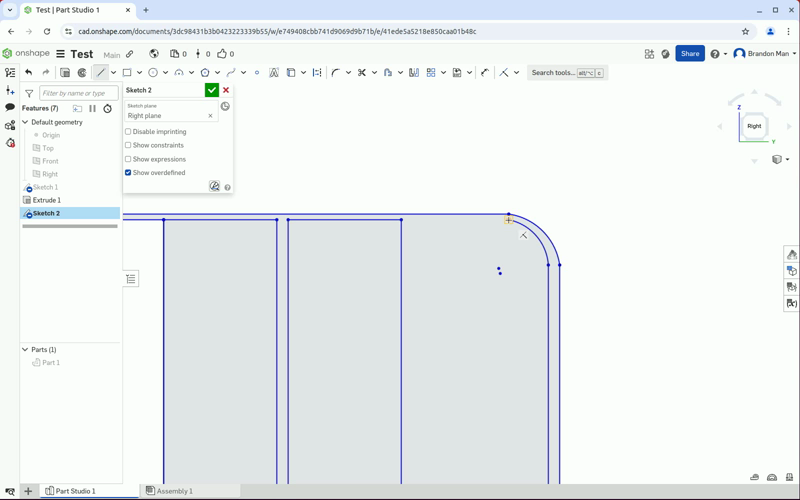
scroll(-6)
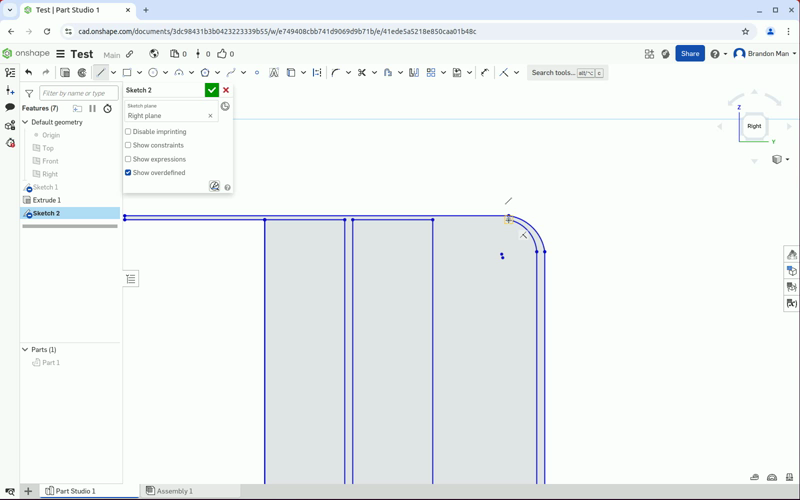
scroll(-6)
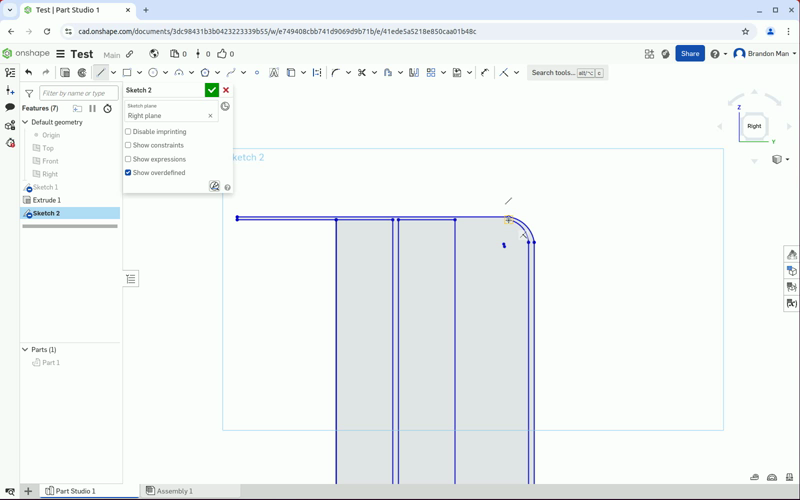
scroll(-6)
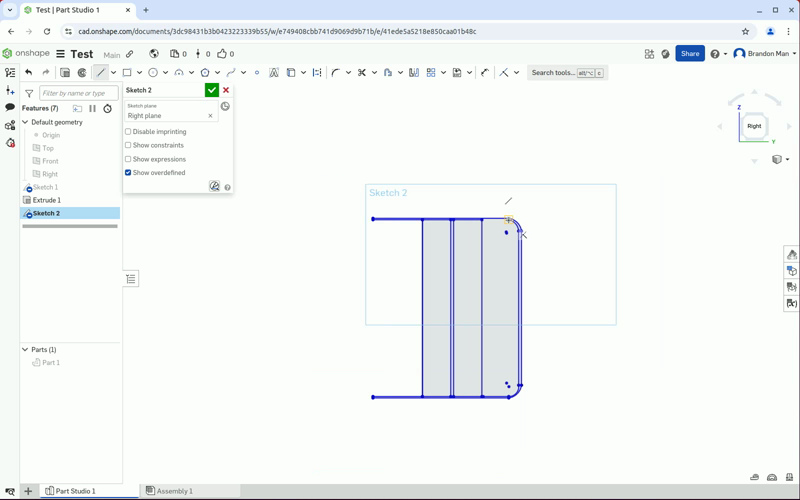
scroll(-6)
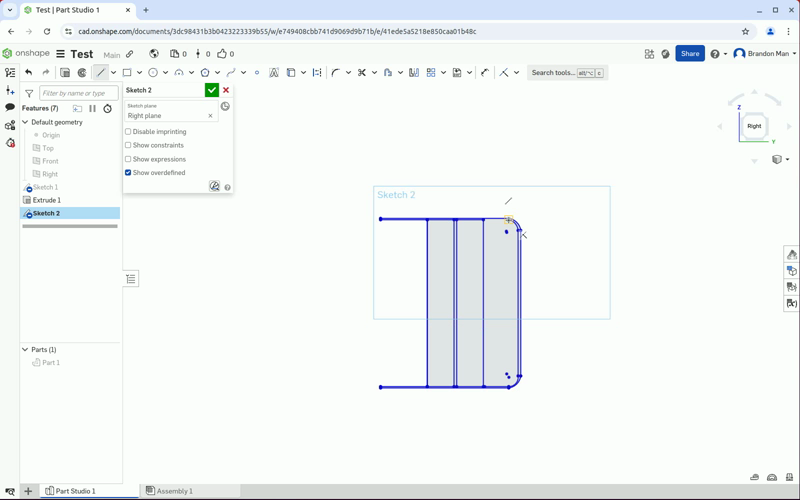
scroll(-6)
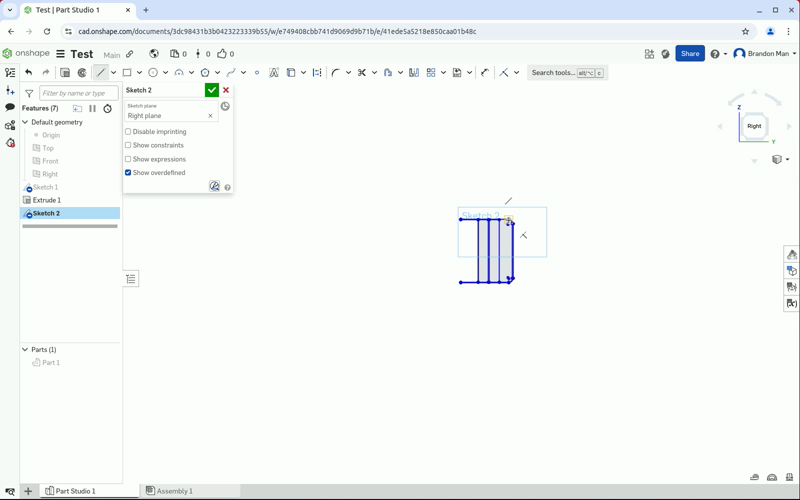
key_down(shift)
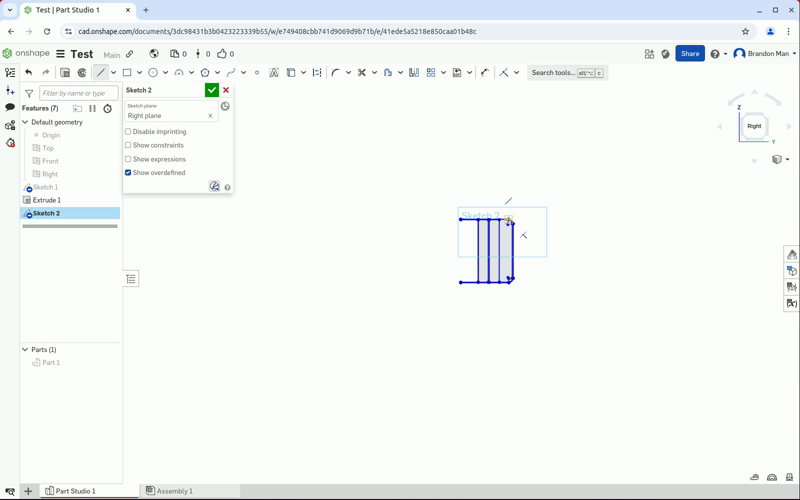
mouse_move(538, 219)
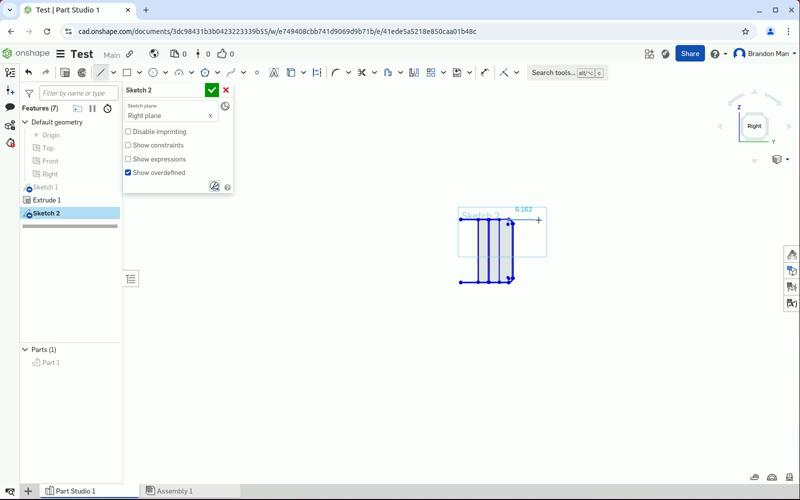
mouse_move(499, 219)
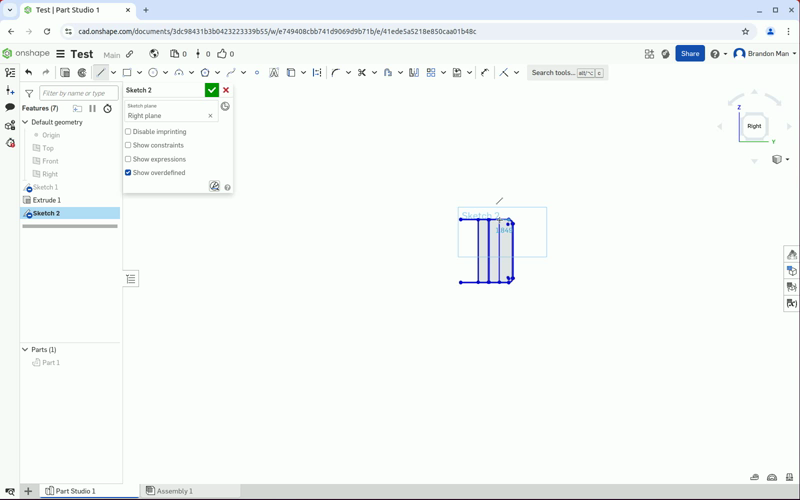
scroll(6)
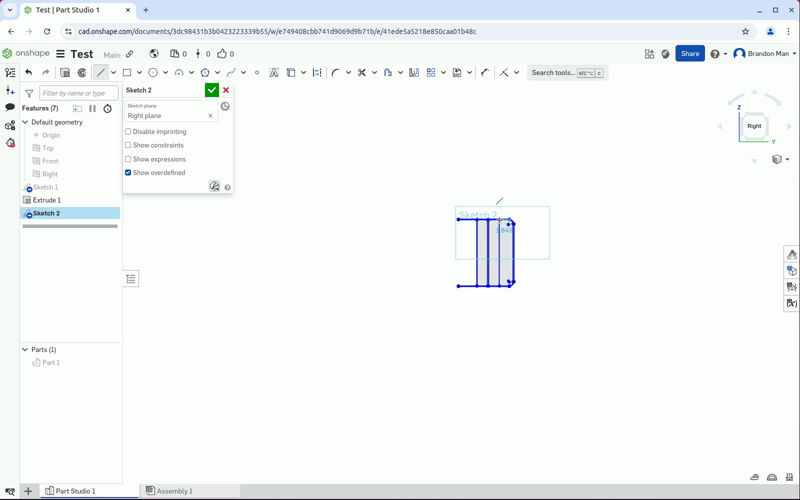
scroll(6)
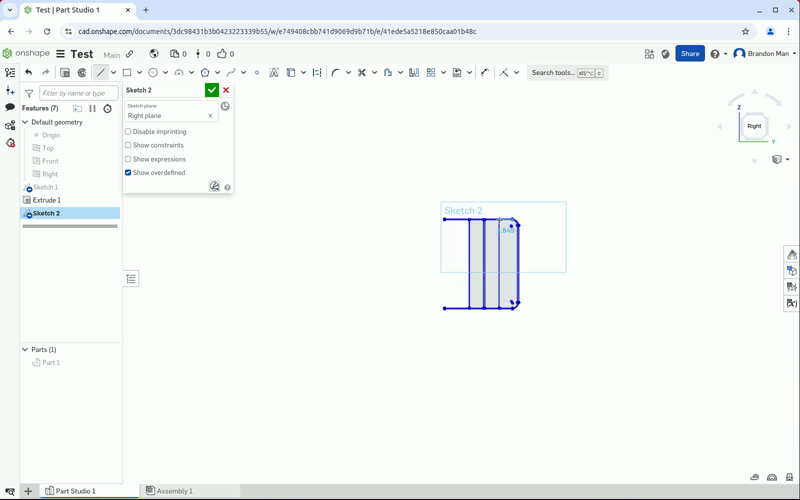
scroll(6)
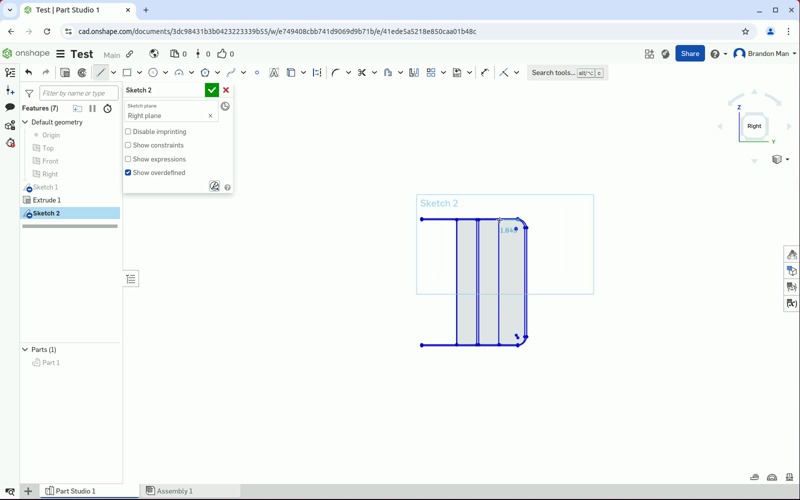
scroll(6)
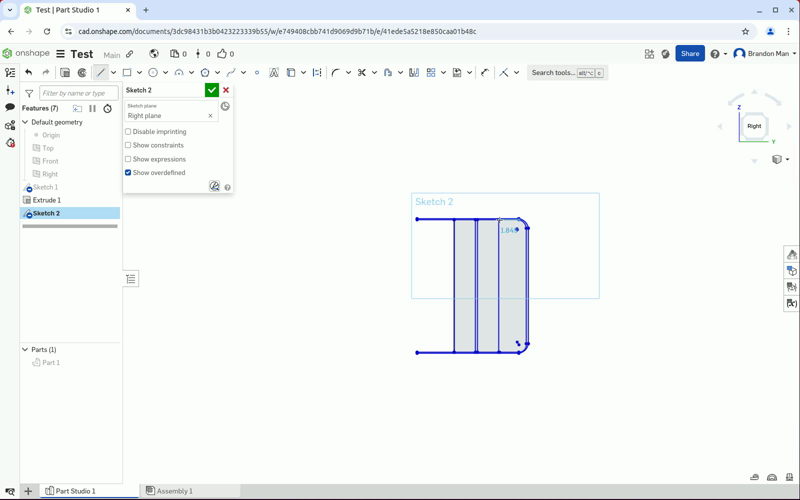
scroll(6)
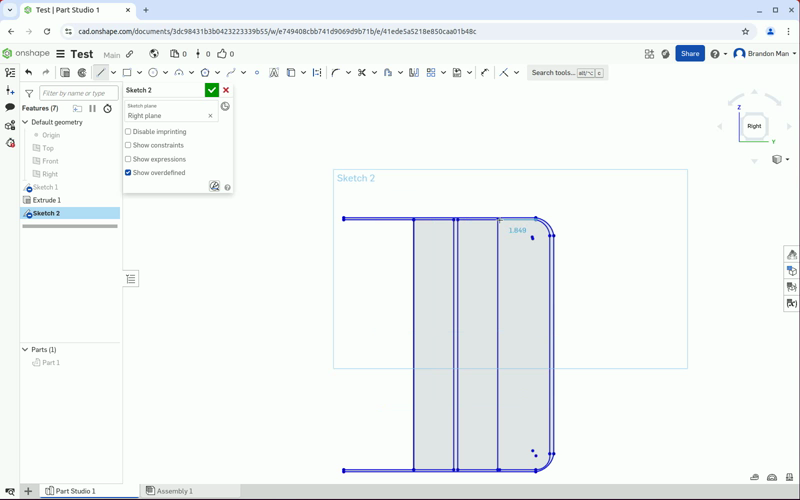
scroll(6)
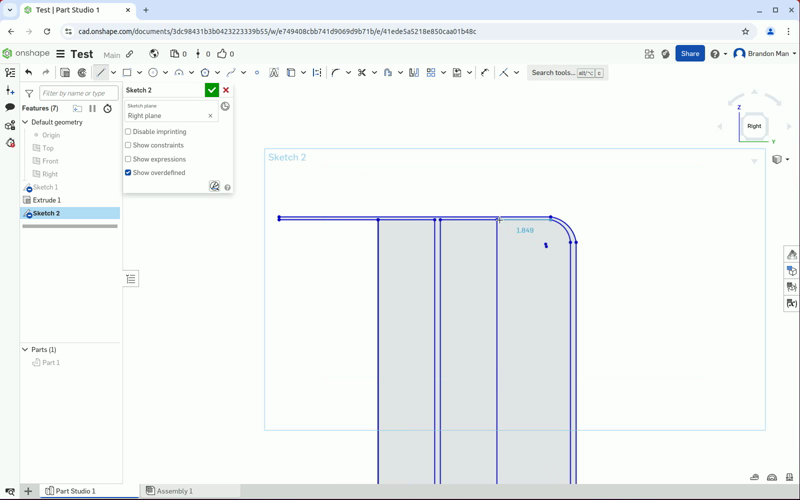
scroll(6)
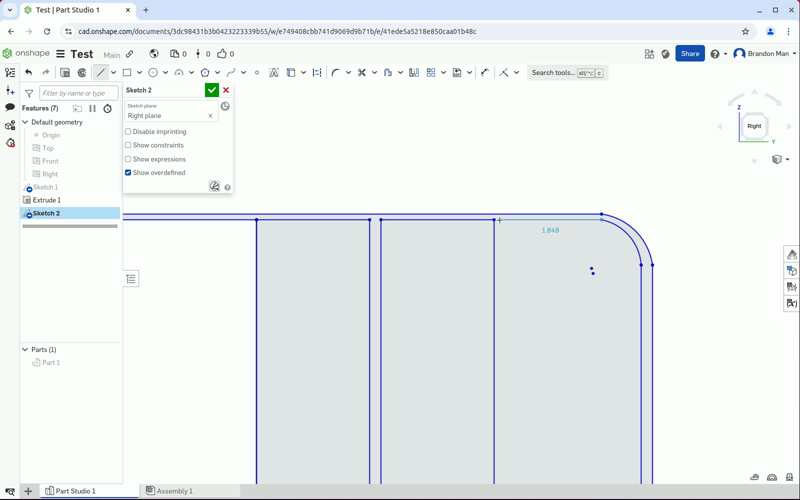
click(499, 219)
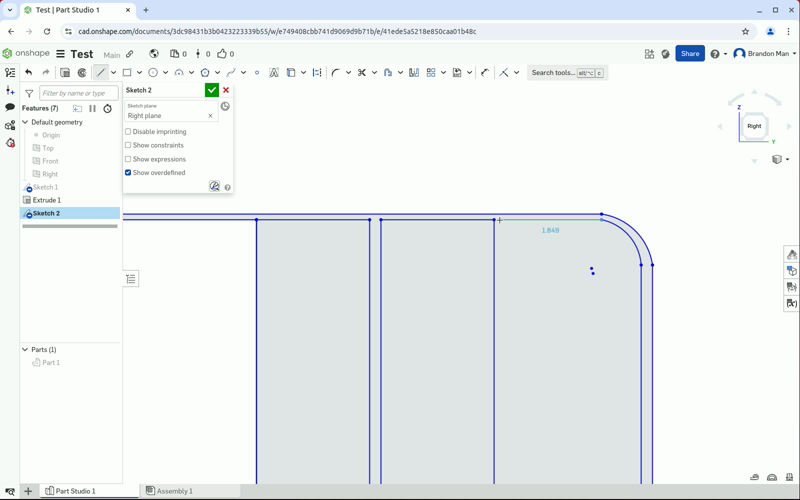
scroll(-6)
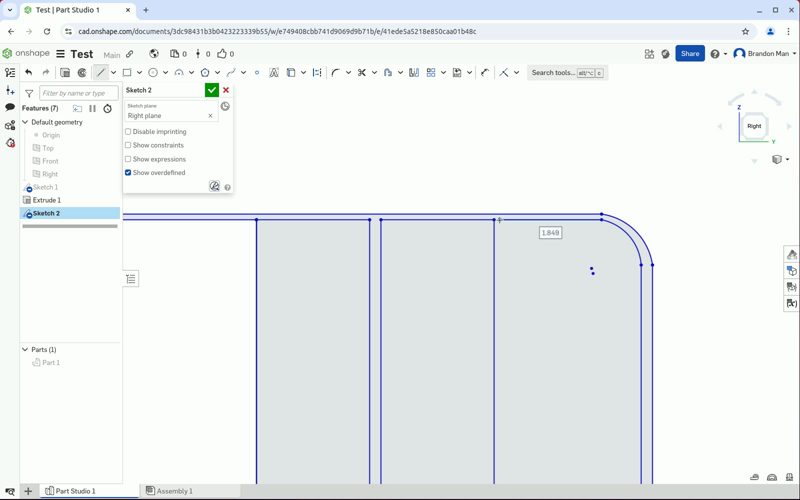
scroll(-6)
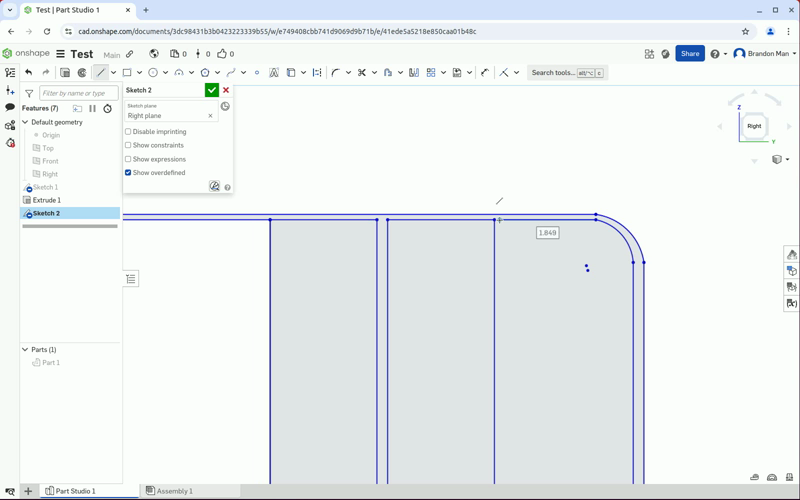
scroll(-6)
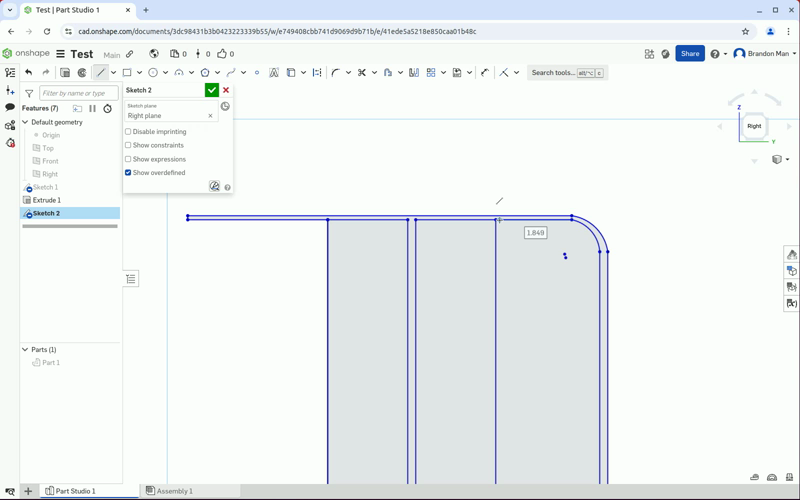
scroll(-6)
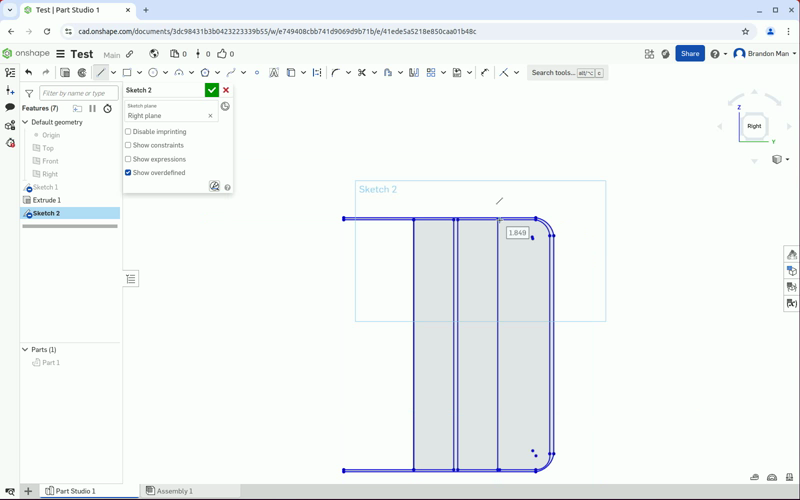
scroll(-6)
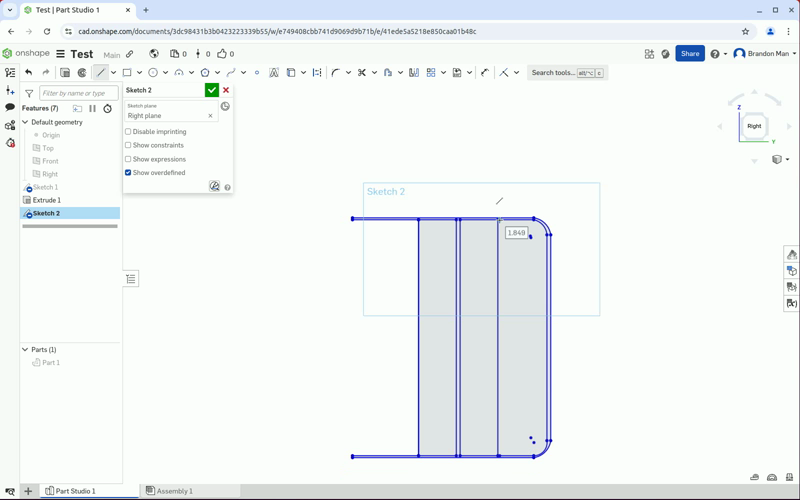
scroll(-6)
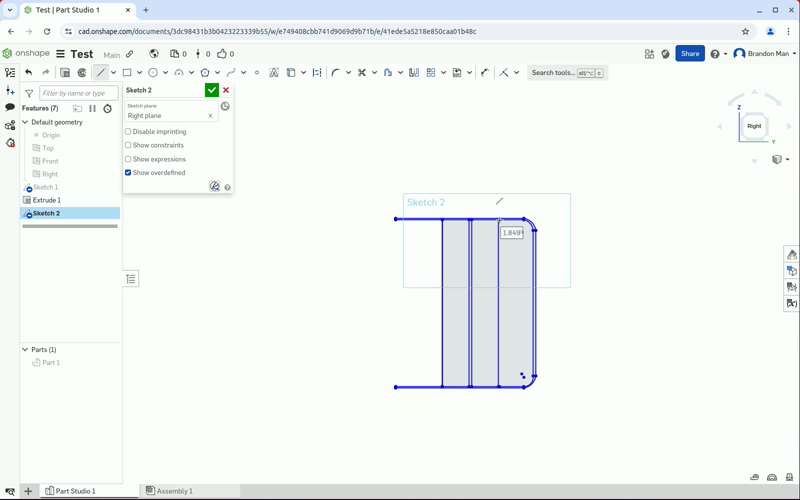
scroll(-6)
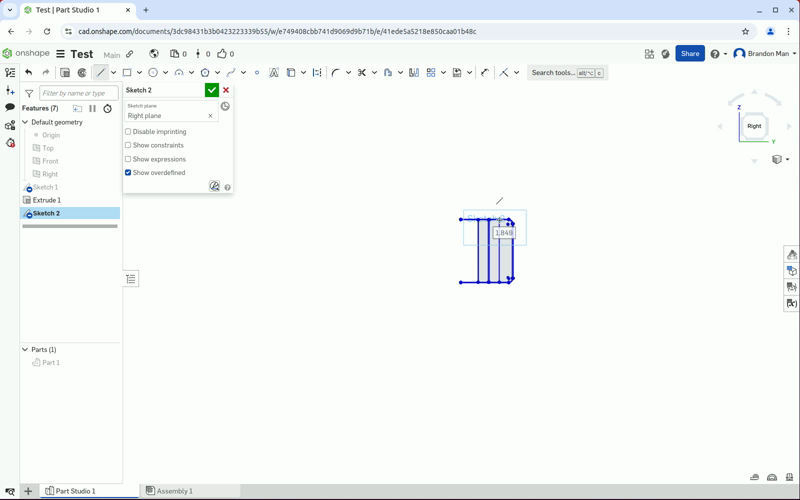
key_up(shift)
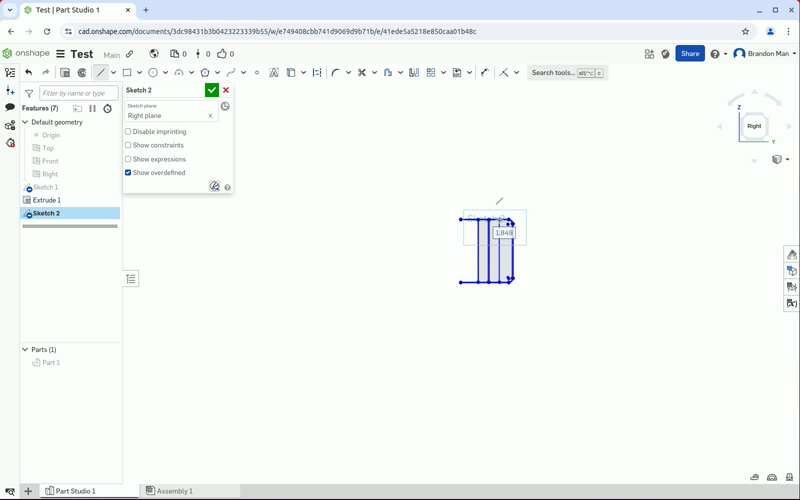
key_down(shift)
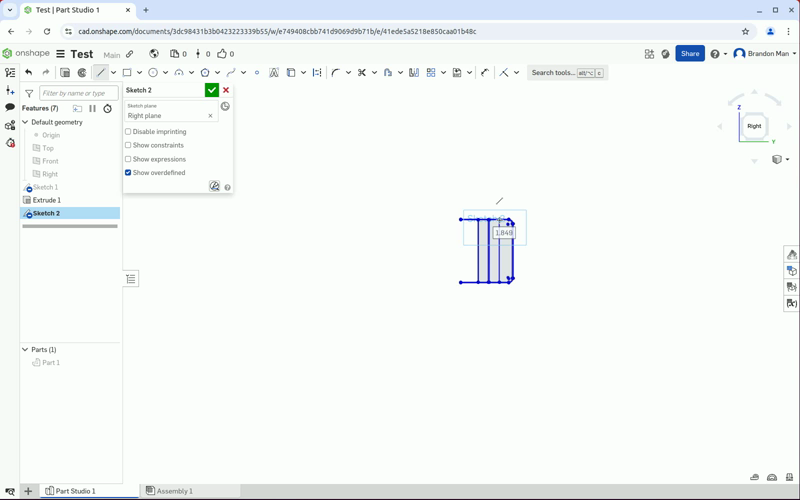
mouse_move(499, 282)
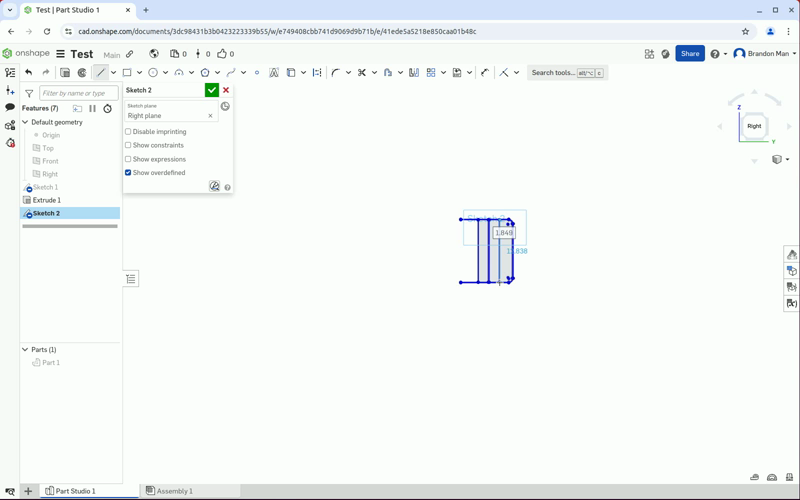
scroll(6)
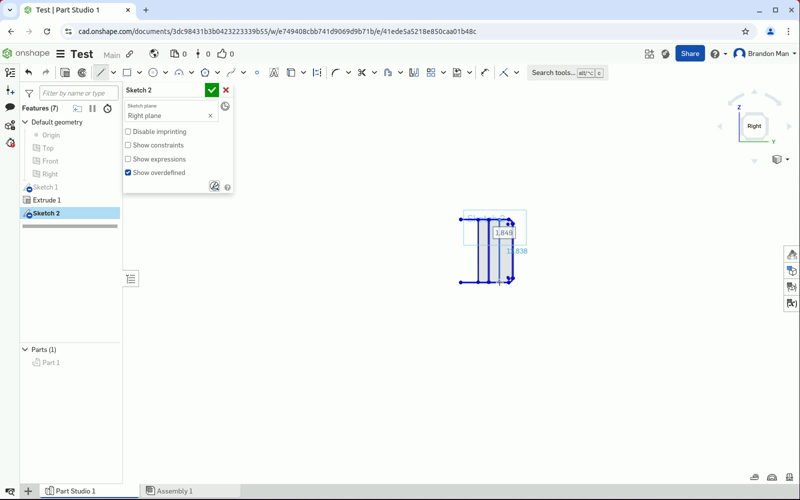
scroll(6)
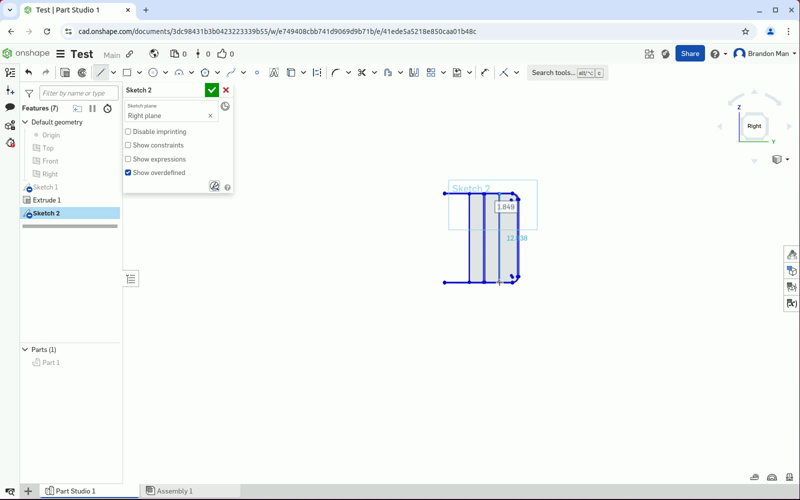
scroll(6)
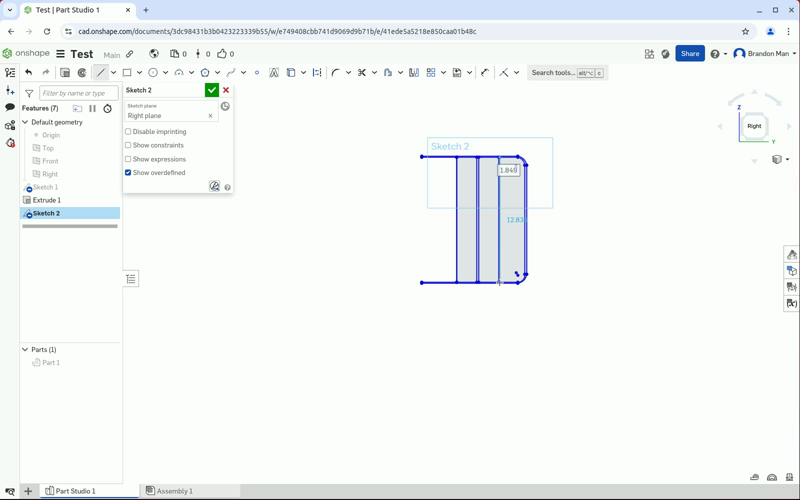
scroll(6)
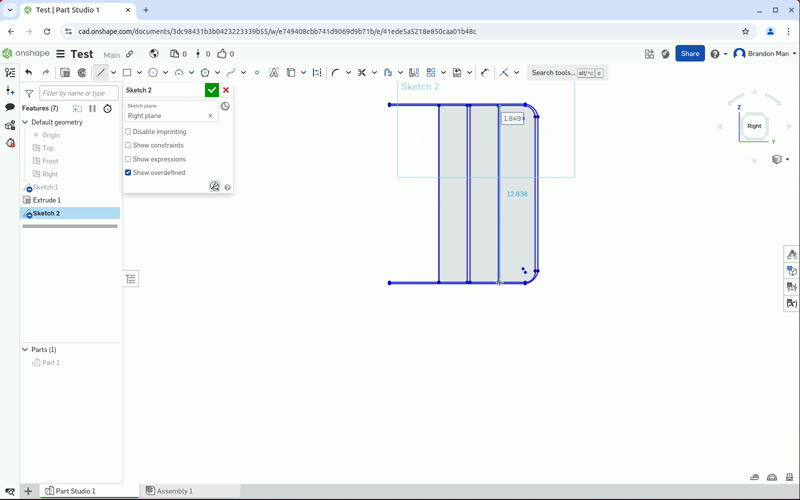
scroll(6)
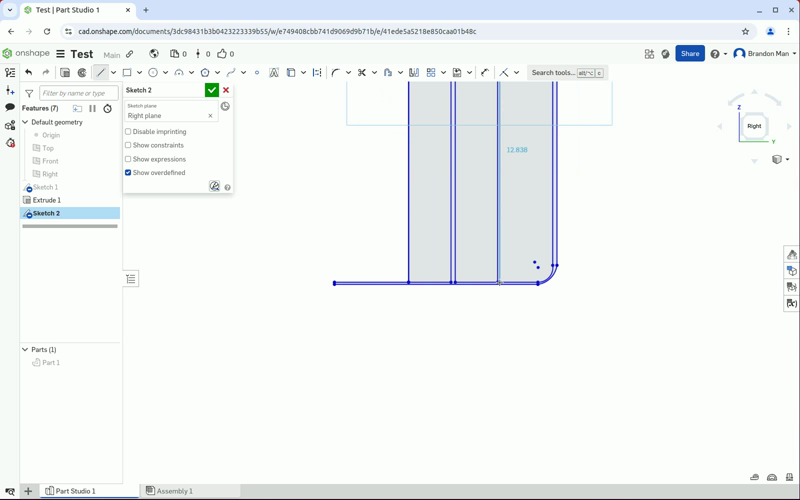
scroll(6)
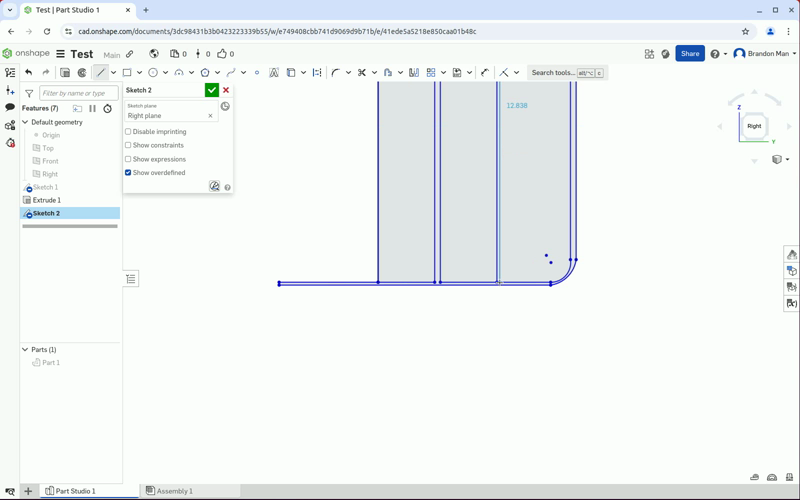
scroll(6)
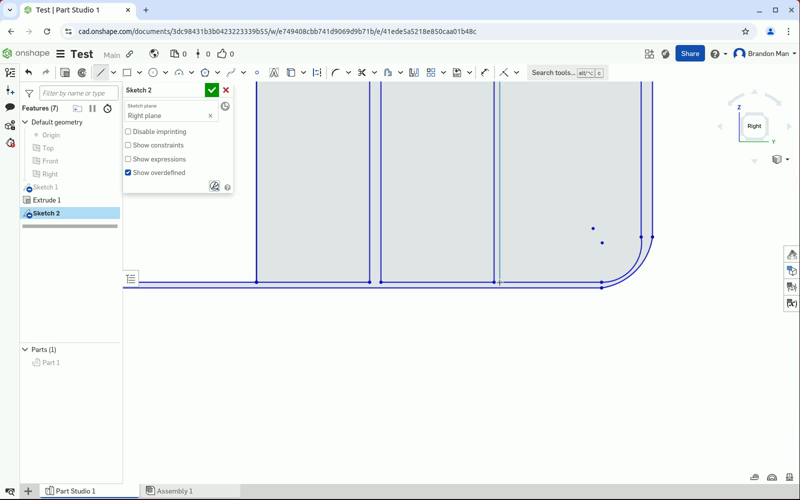
key_up(shift)
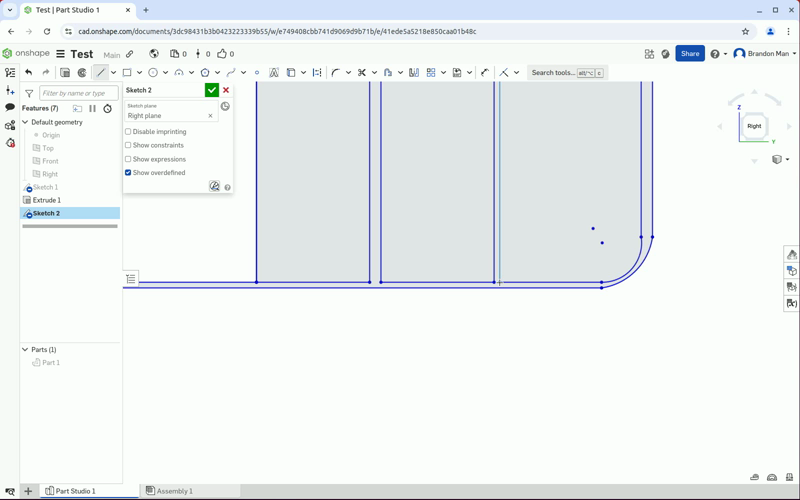
click(499, 282)
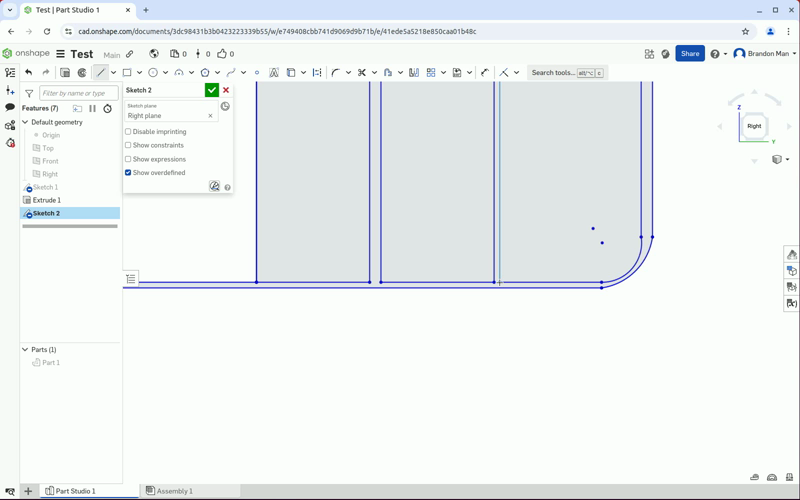
scroll(-6)
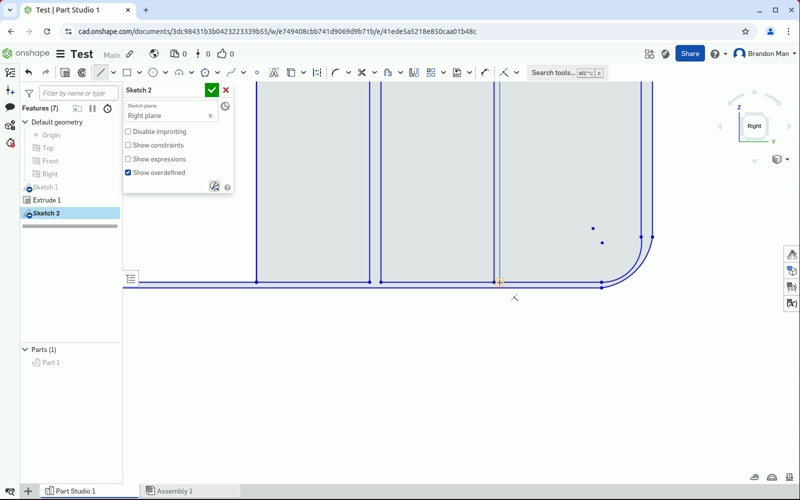
scroll(-6)
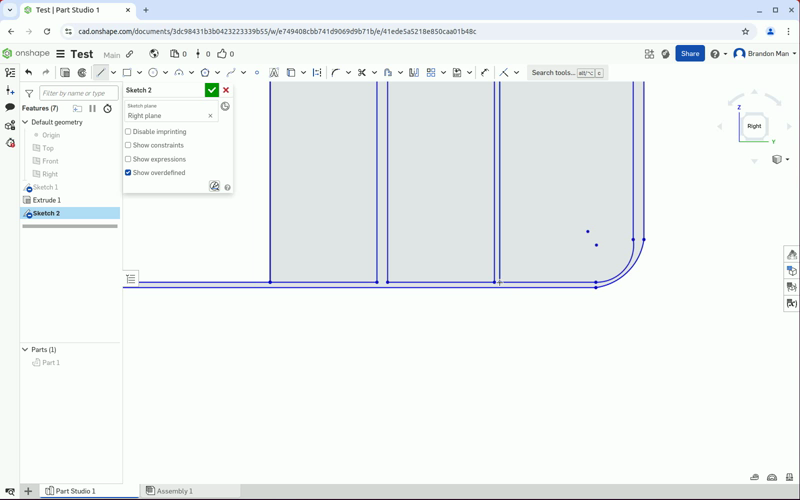
scroll(-6)
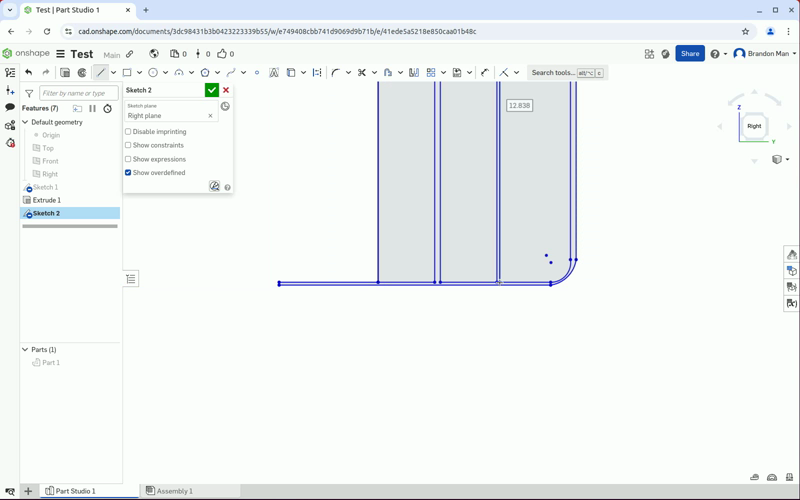
scroll(-6)
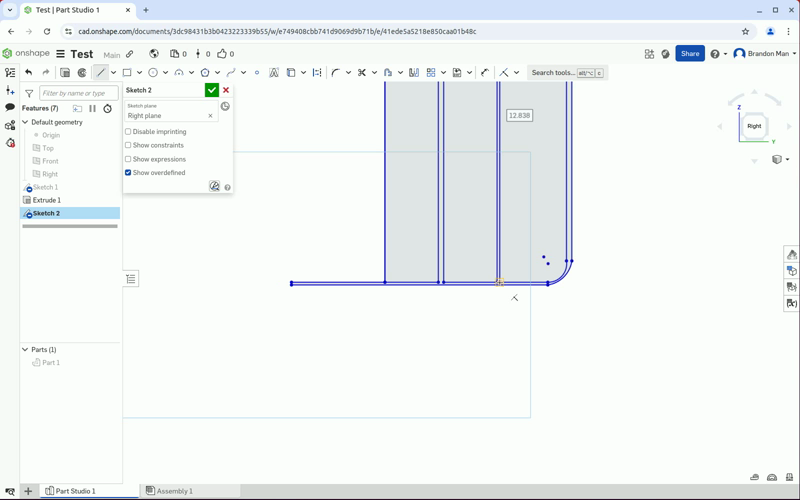
scroll(-6)
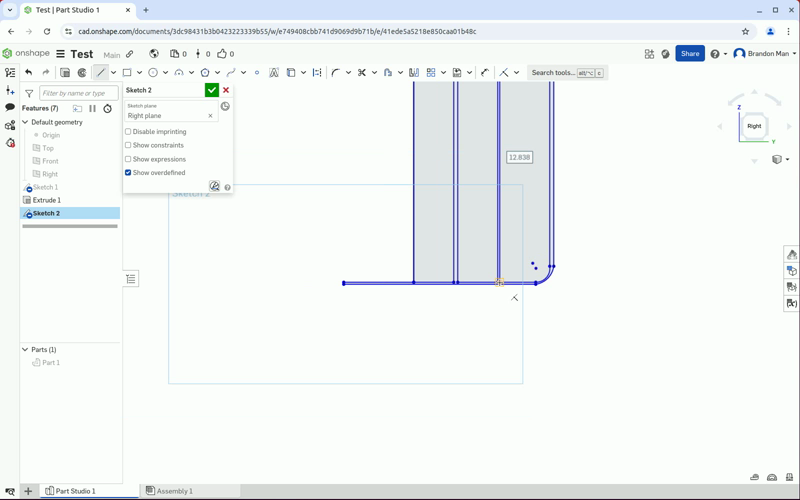
scroll(-6)
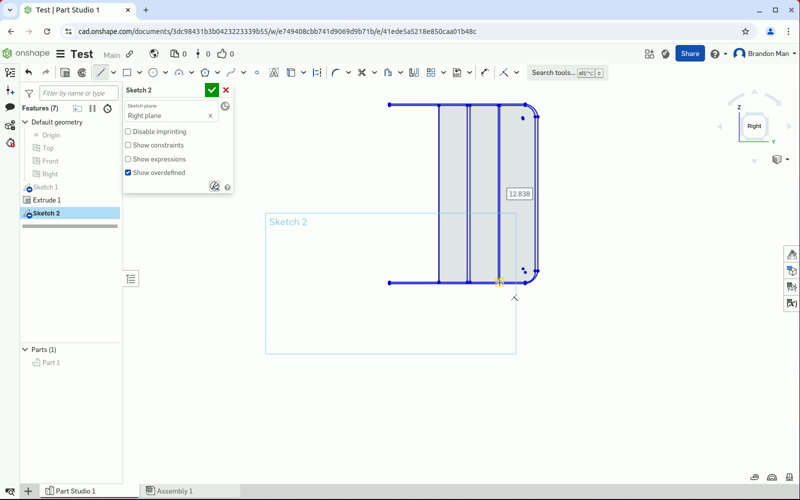
scroll(-6)
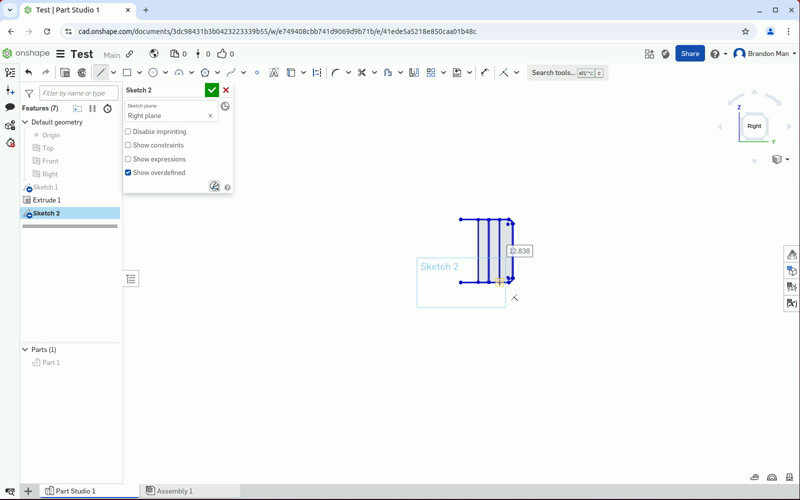
key(esc)
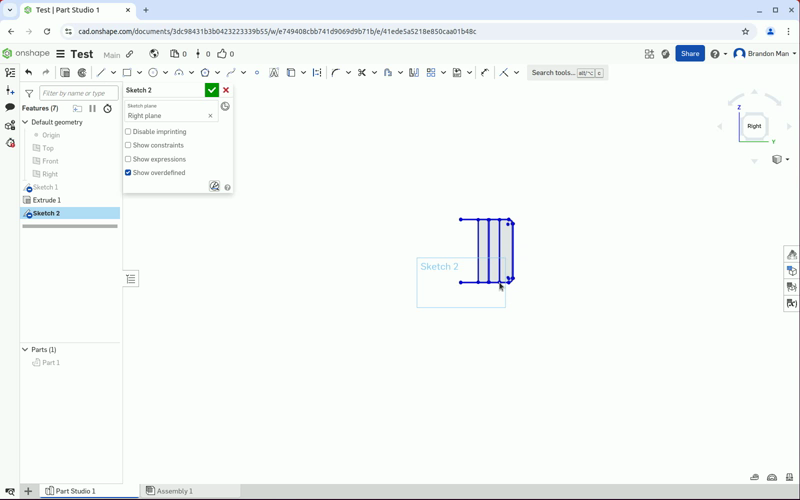
mouse_move(512, 241)
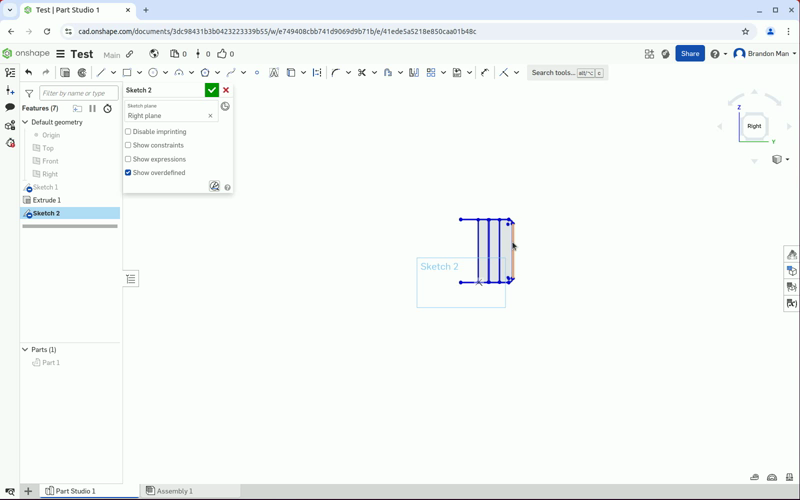
scroll(6)
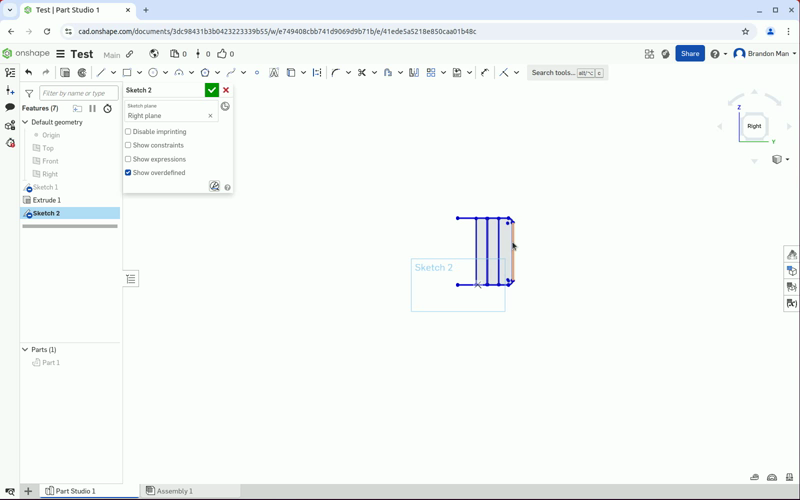
scroll(6)
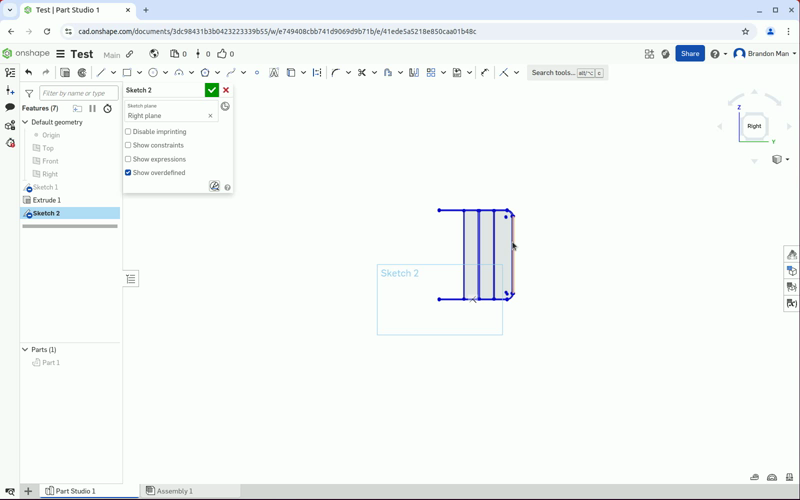
scroll(6)
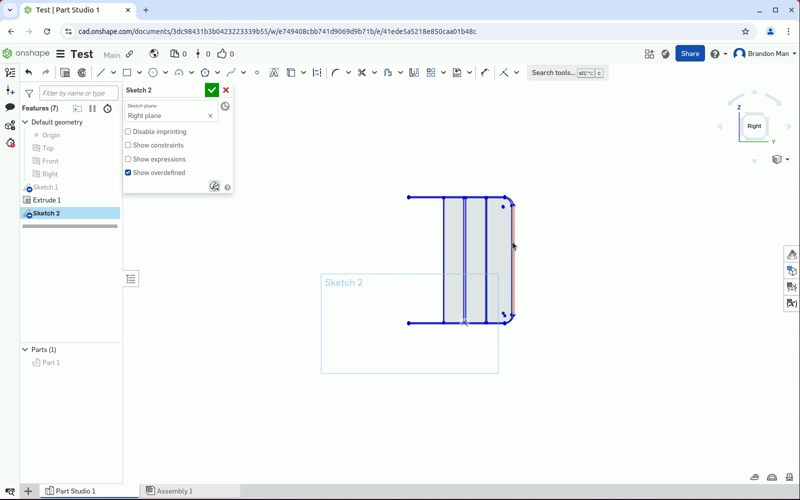
scroll(6)
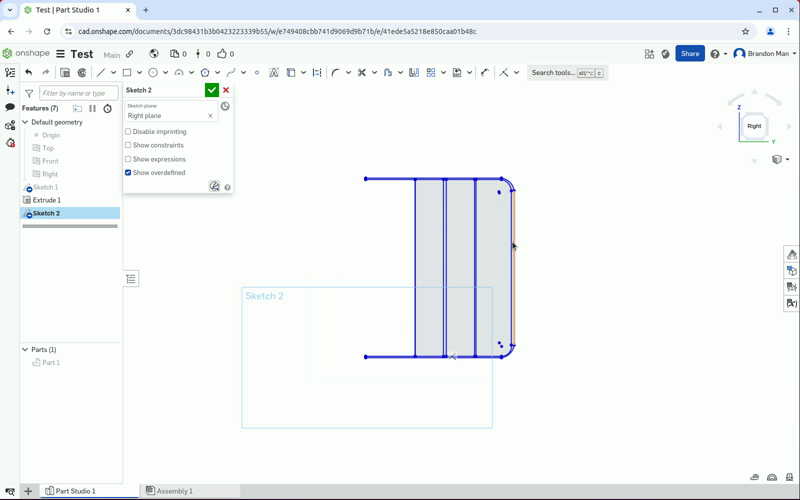
scroll(6)
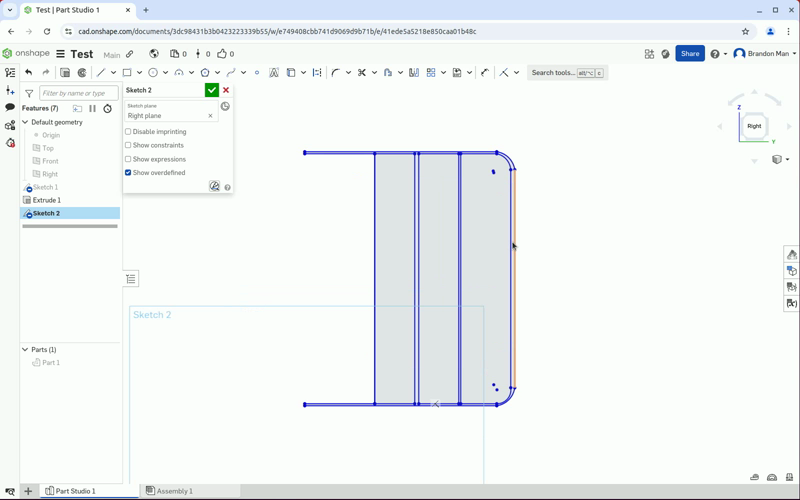
scroll(6)
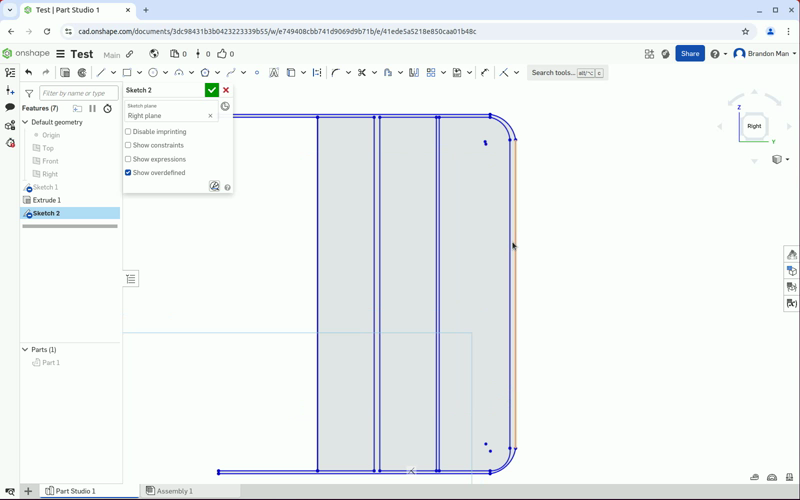
scroll(6)
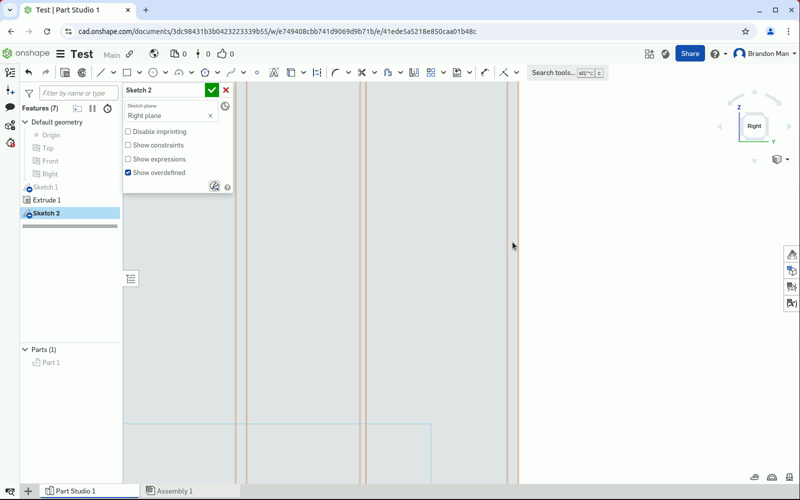
click(512, 241)
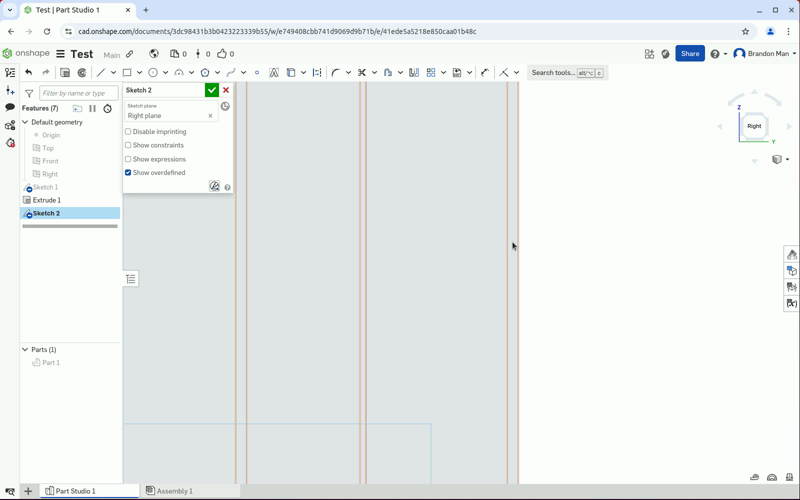
scroll(-6)
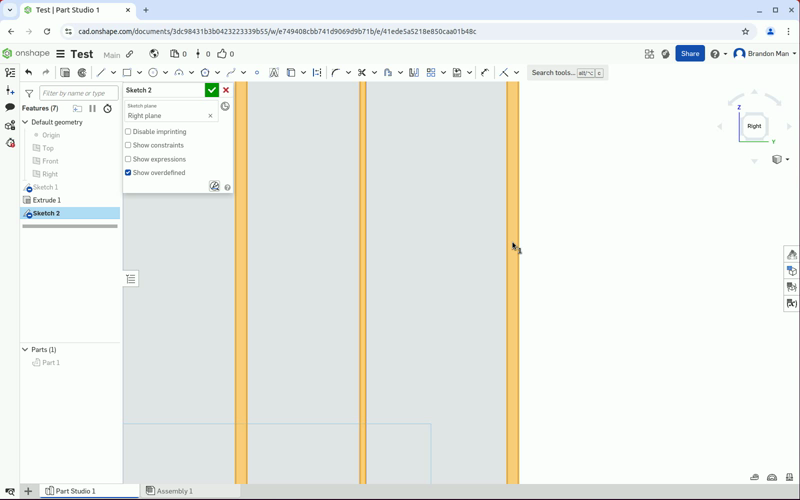
scroll(-6)
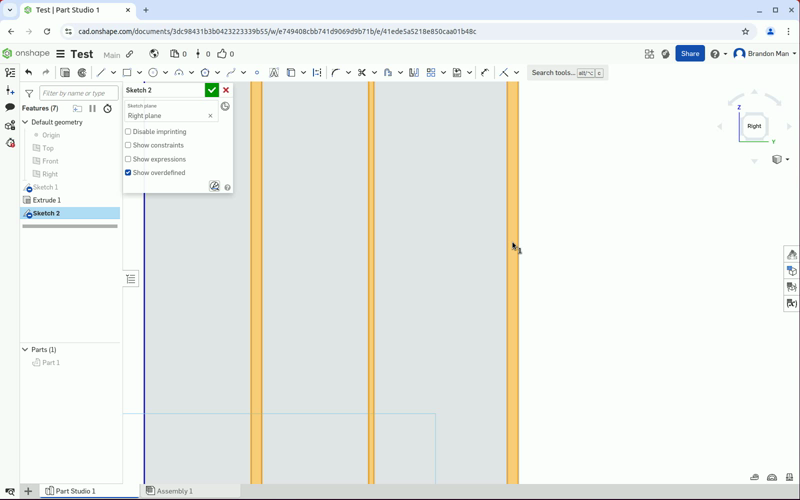
scroll(-6)
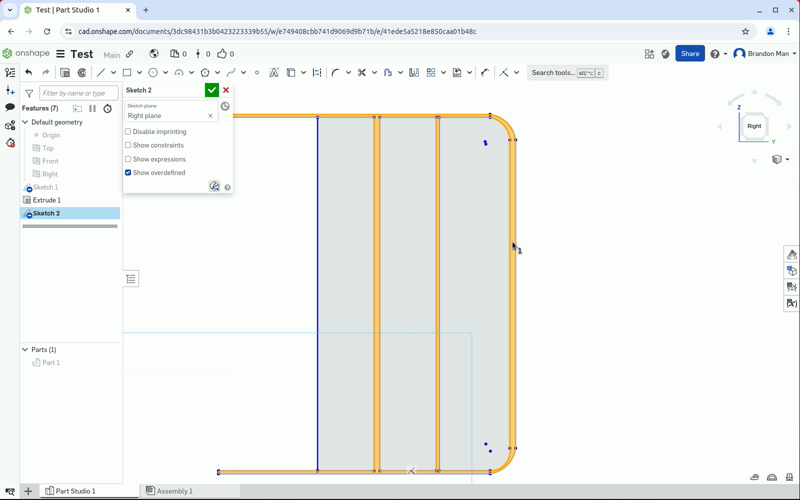
scroll(-6)
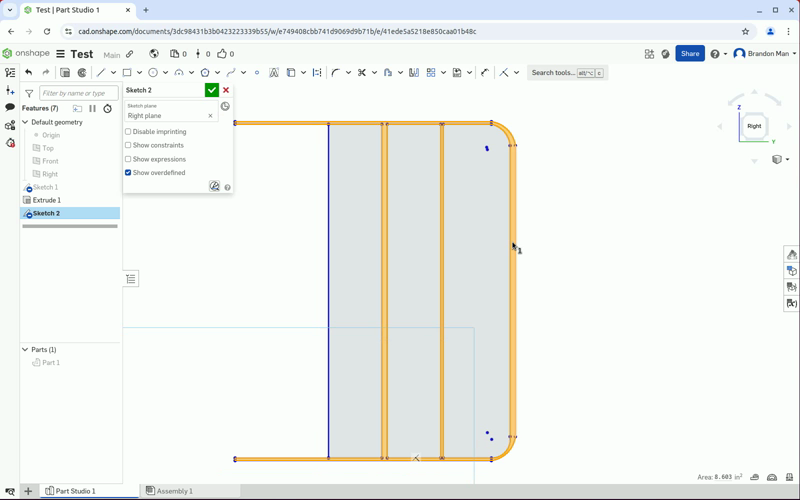
scroll(-6)
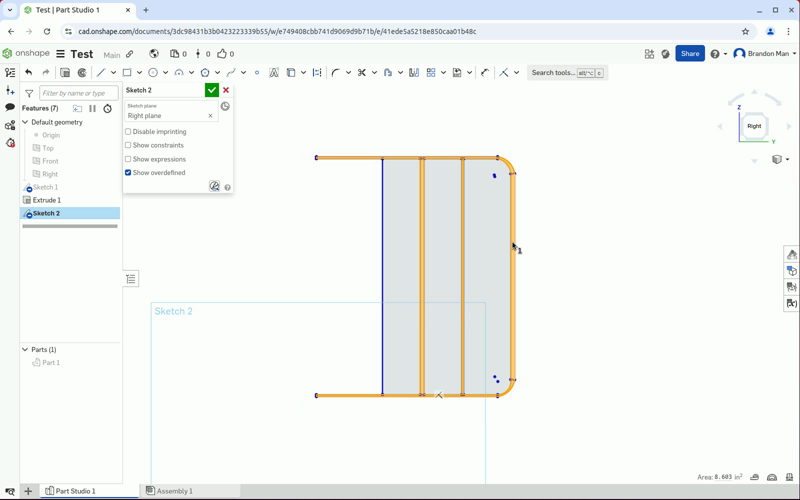
scroll(-6)
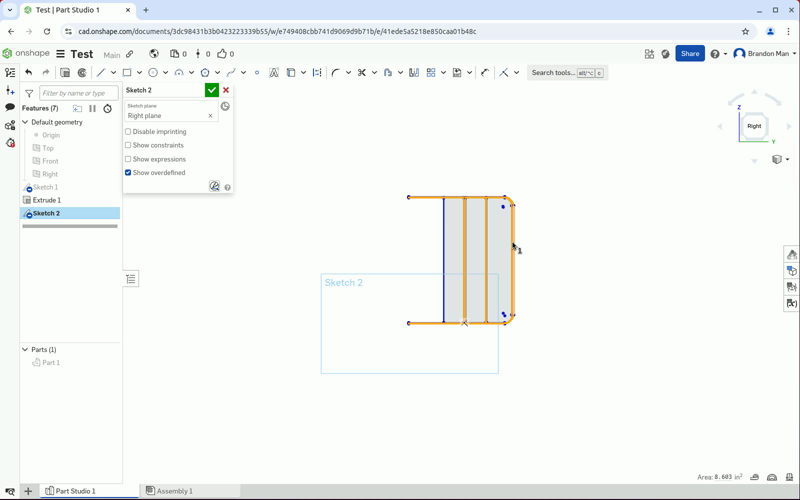
scroll(-6)
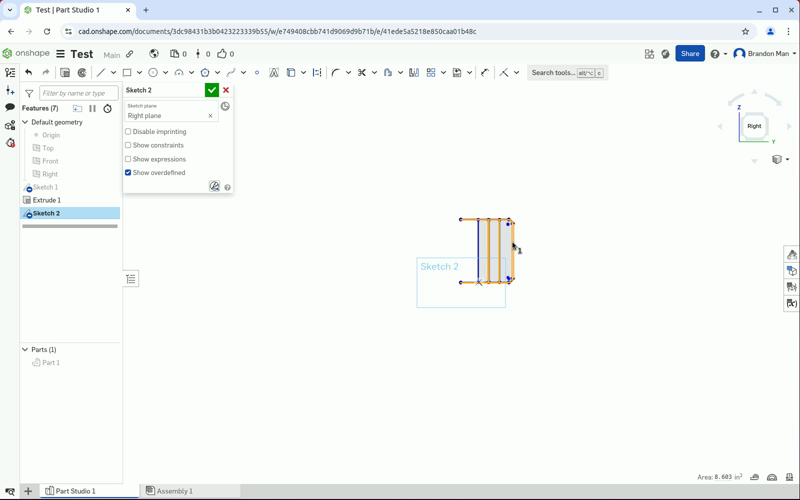
mouse_move(73, 352)
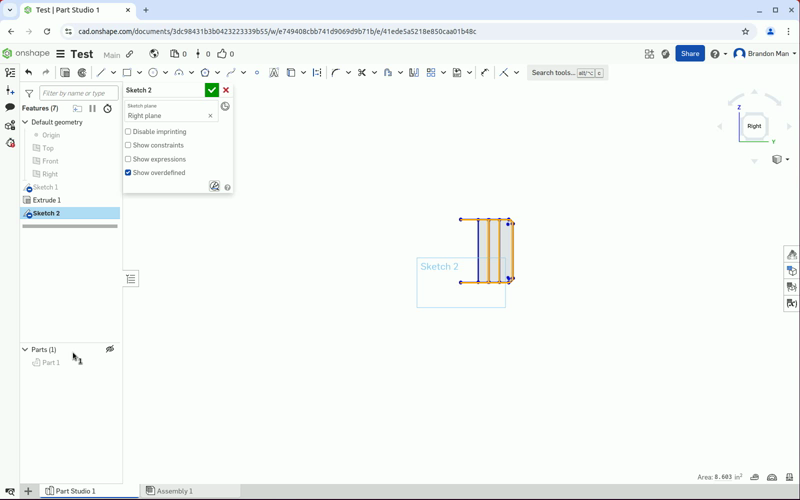
key(shift+y)
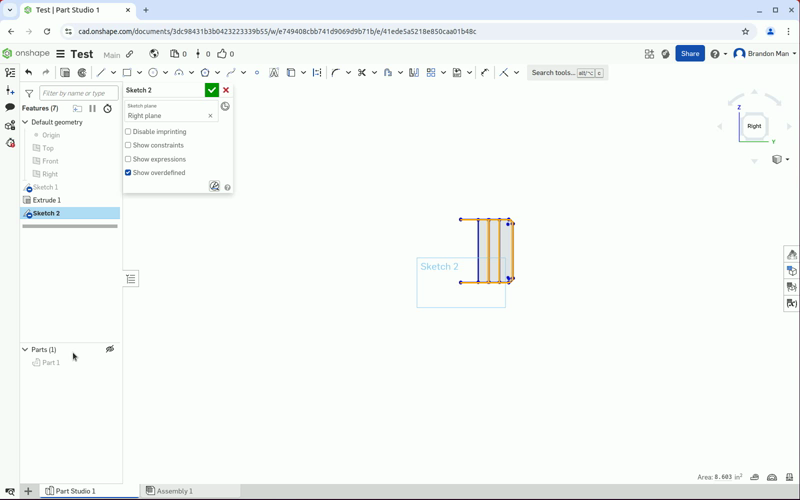
key(shift+e)
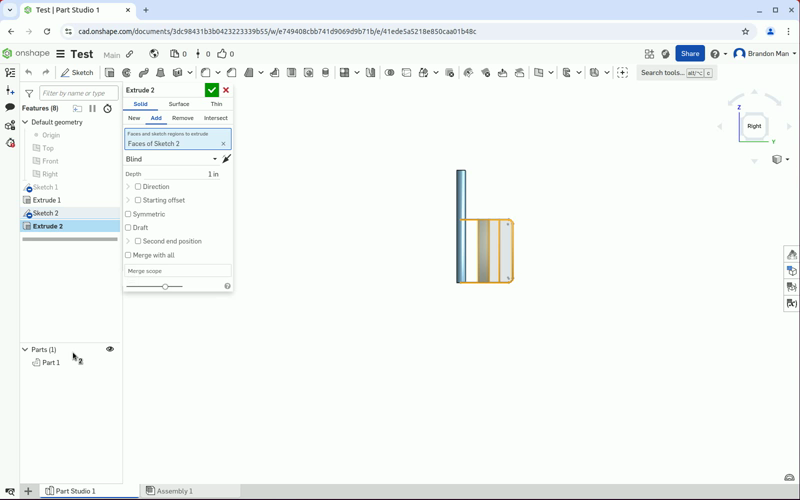
mouse_move(143, 106)
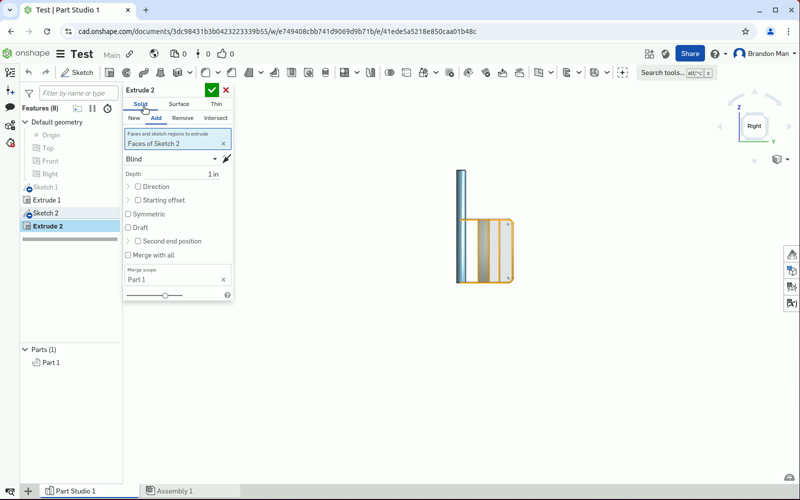
click(143, 106)
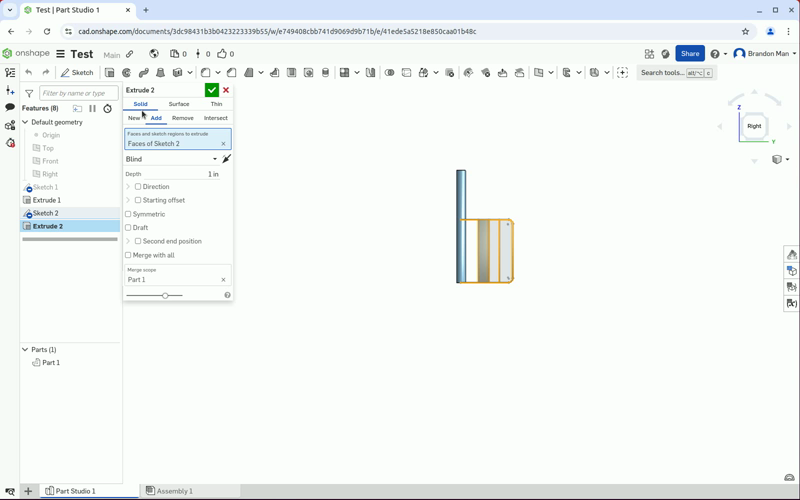
mouse_move(137, 120)
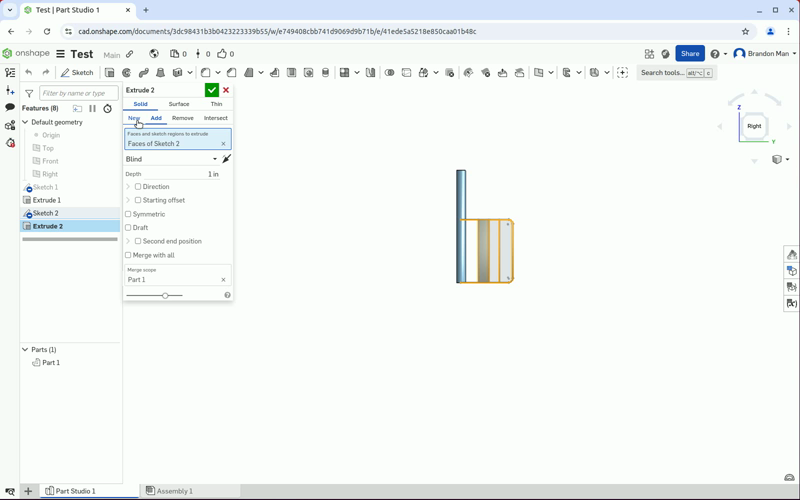
click(137, 120)
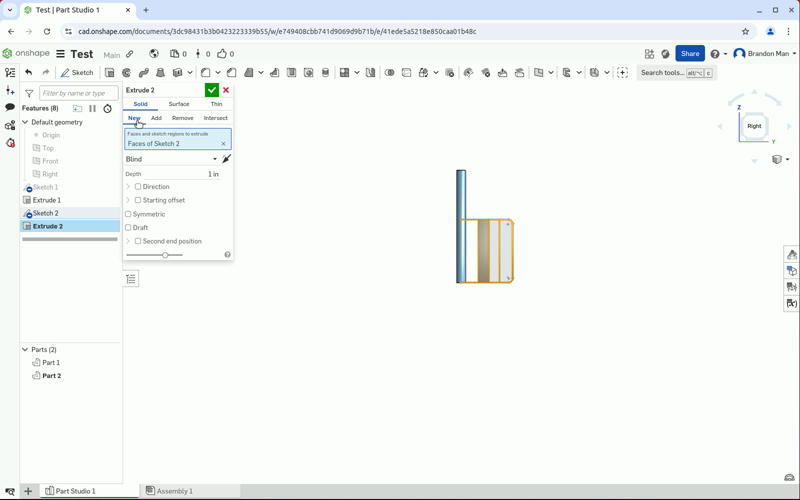
key(tab, 4)
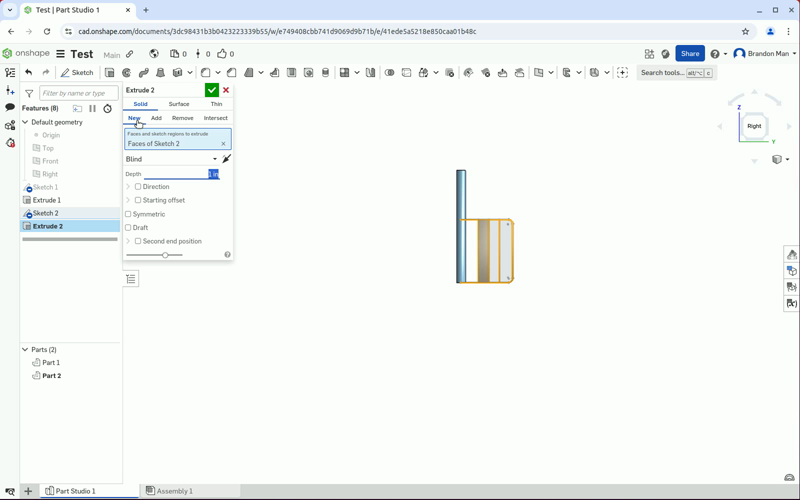
text(1.444)
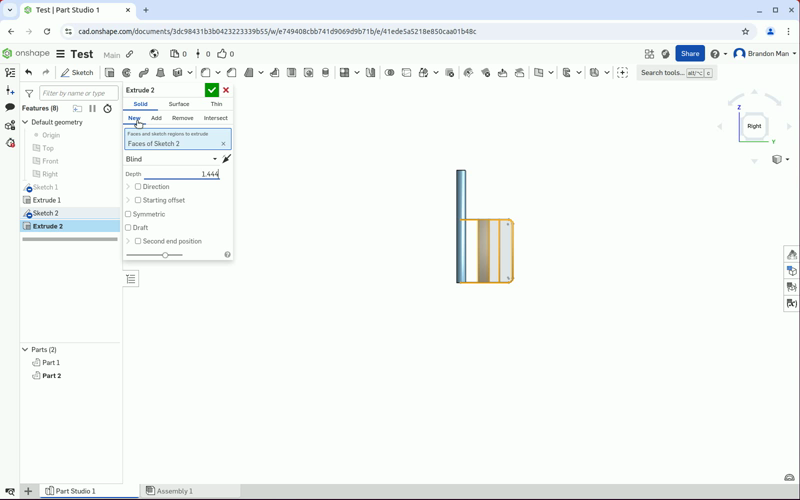
key(tab, 3)
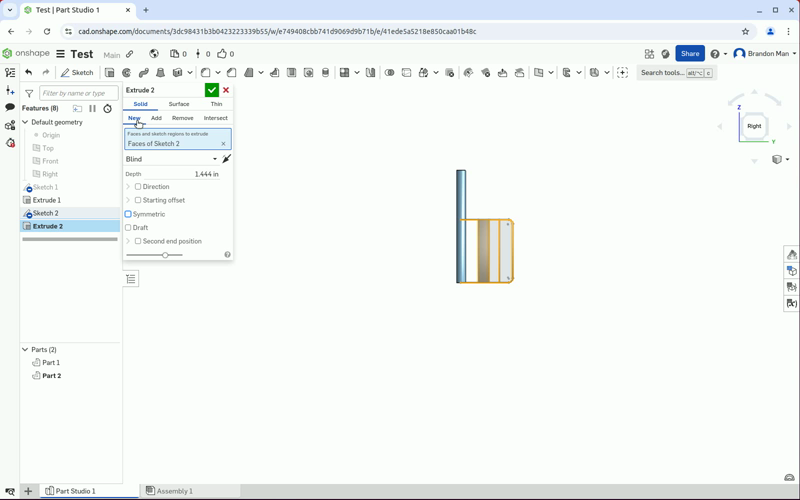
key(space)
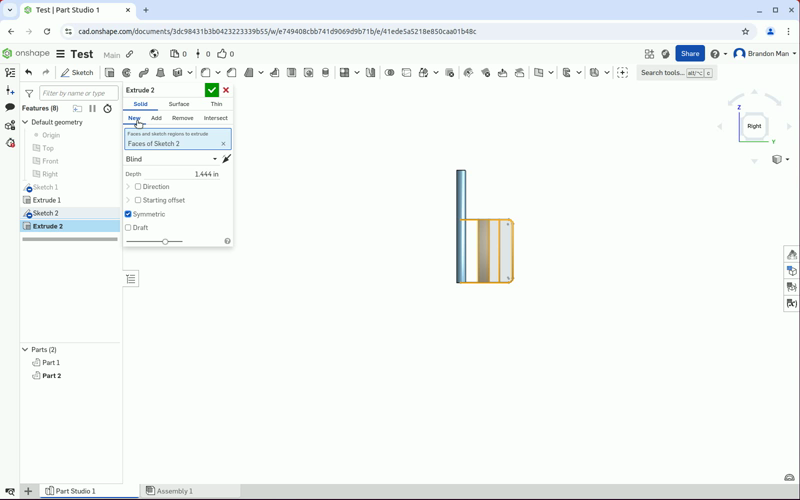
key(enter)
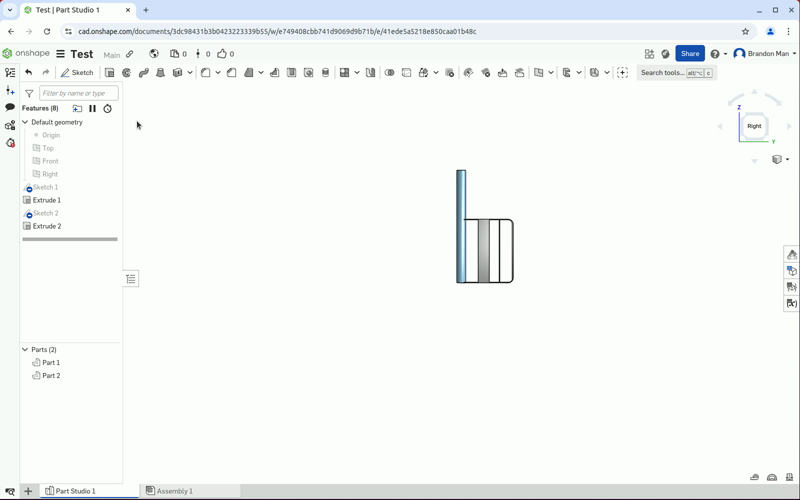
key(shift+h)
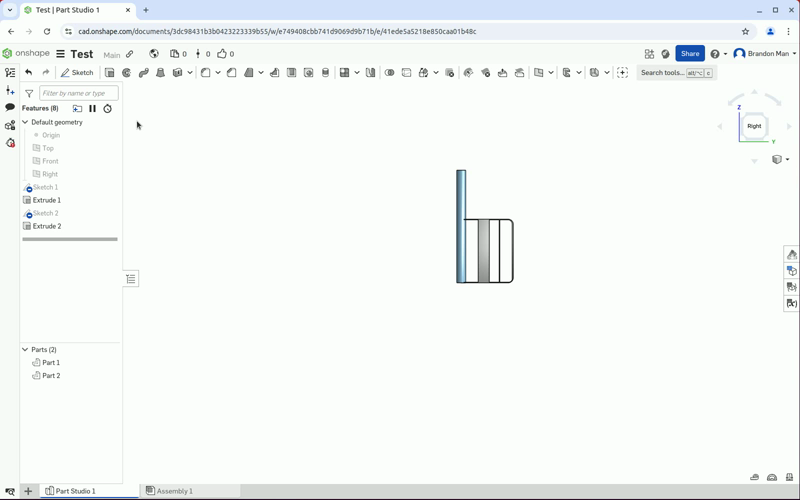
key(shift+h)
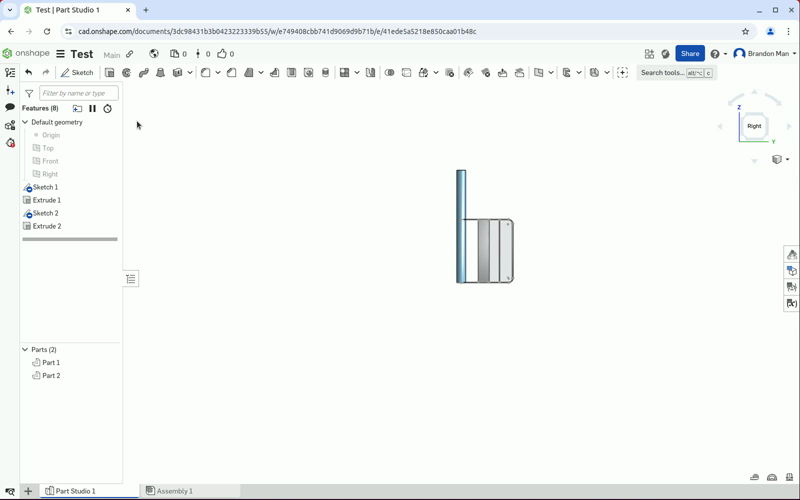
key(shift+7)
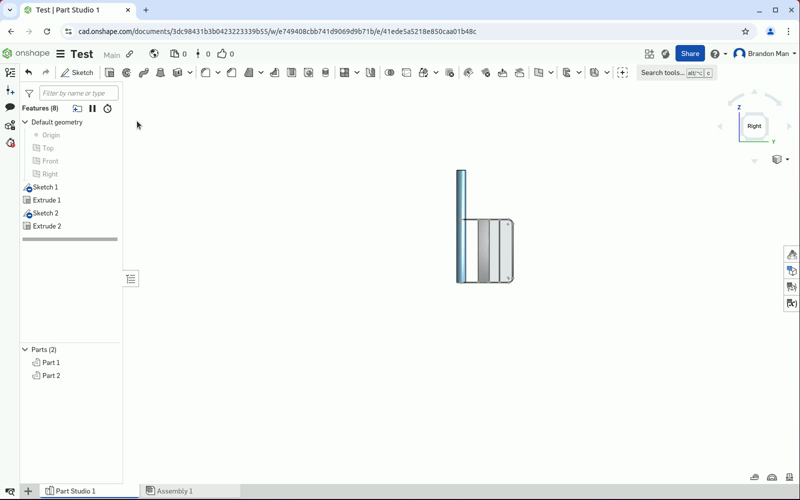
key(right, 2)
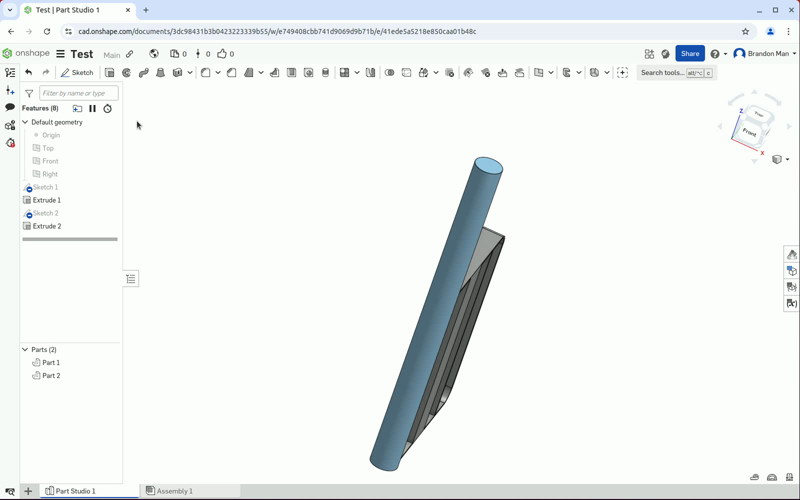
key(down, 2)
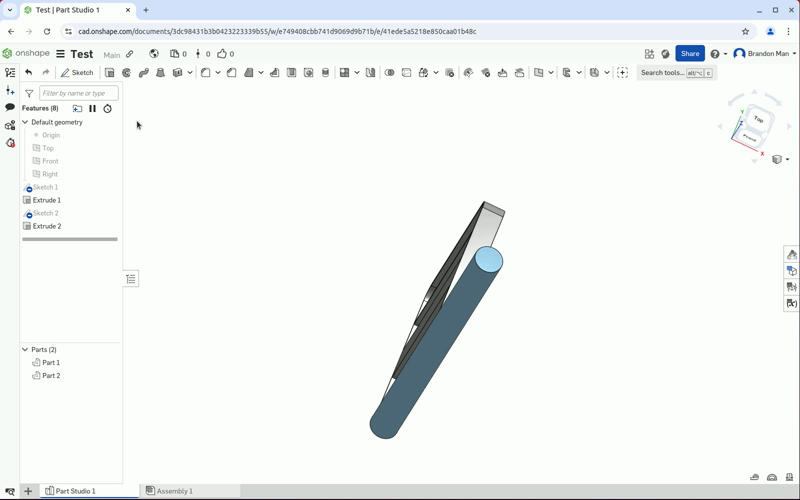
key(up, 2)
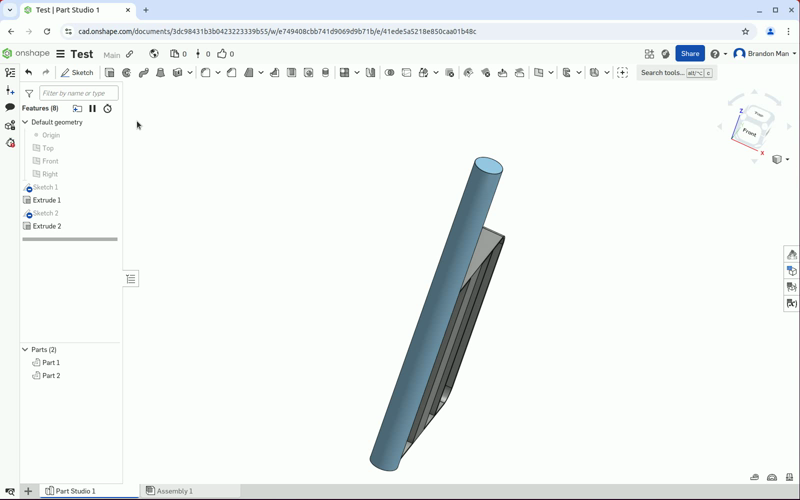
key(left, 2)
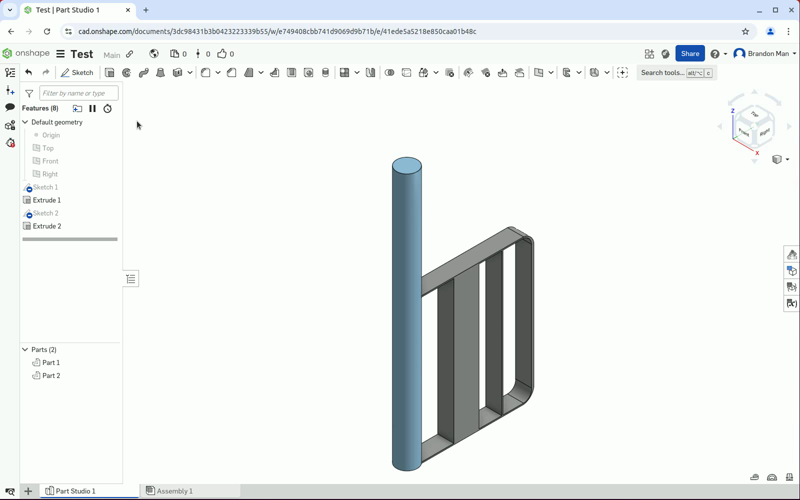
mouse_move(73, 189)
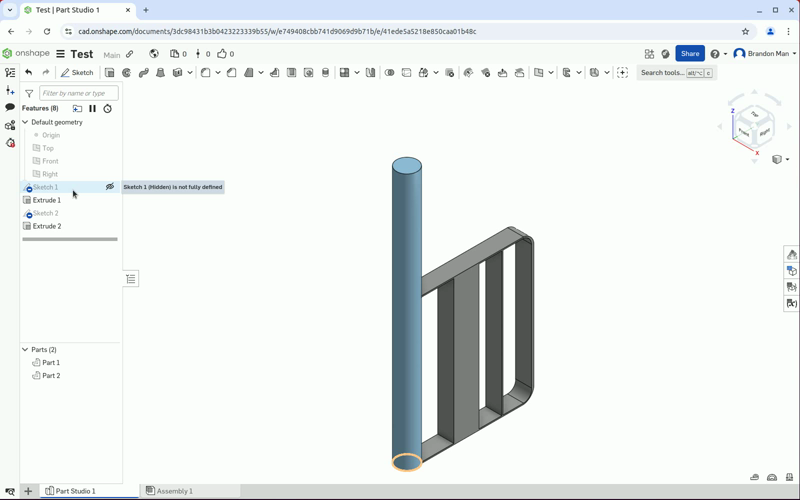
click(73, 189)